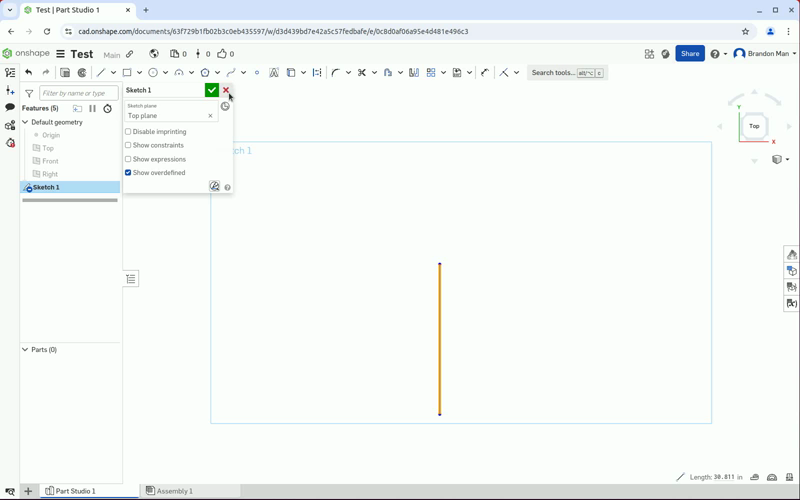
key(shift+h)
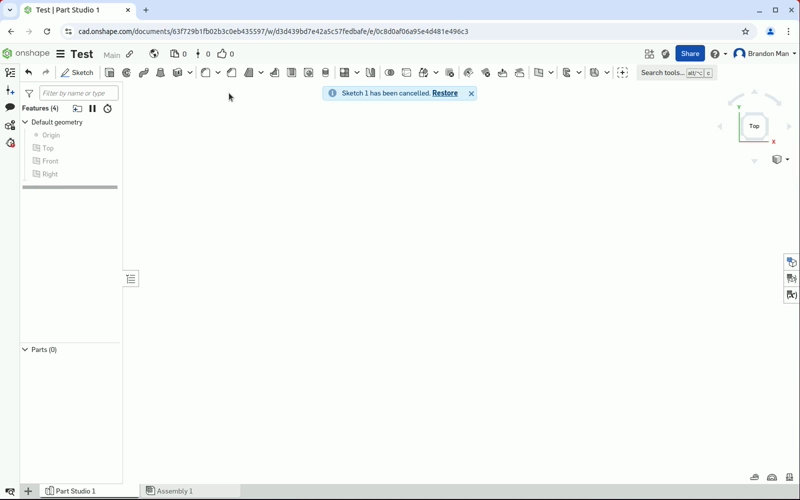
mouse_move(73, 352)
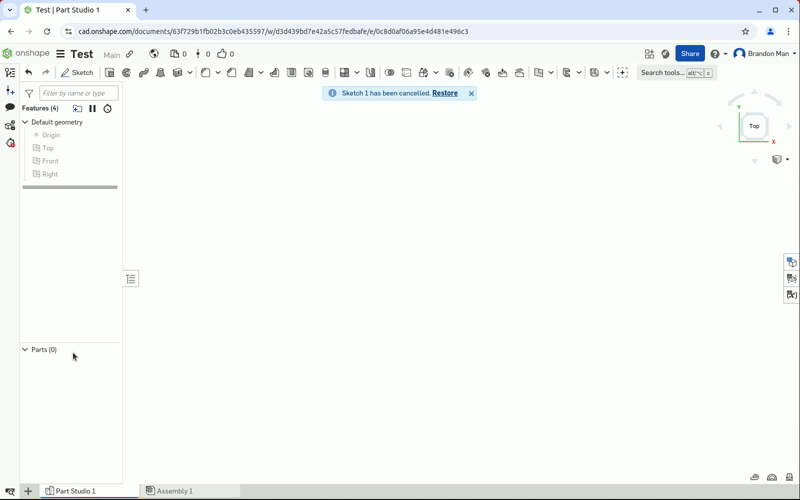
key(y)
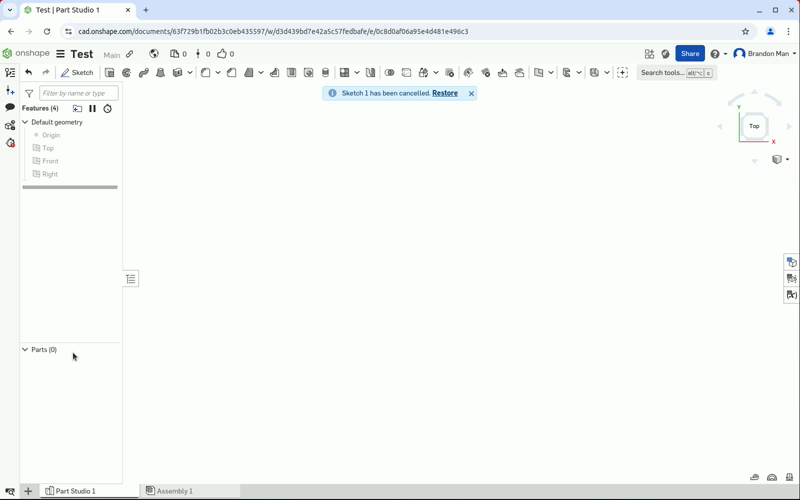
key(shift+p)
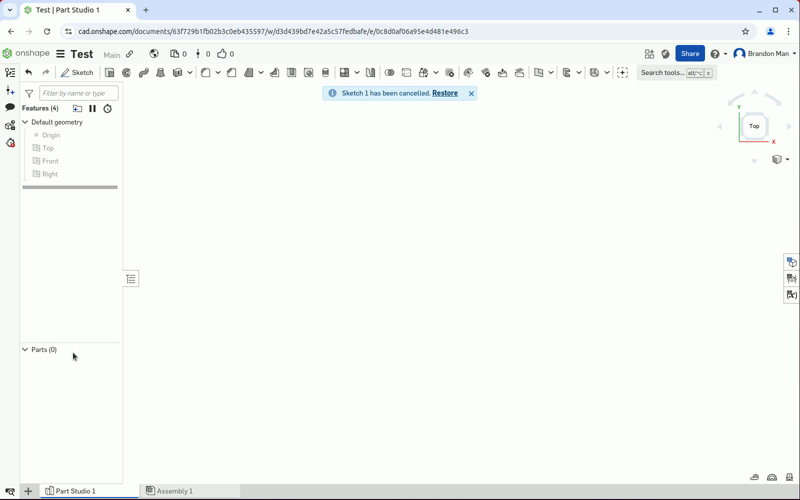
key(space)
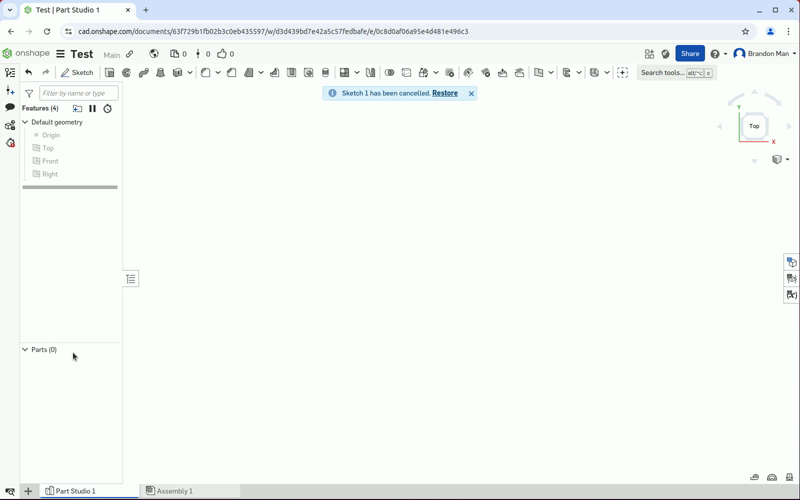
key_down(shift)
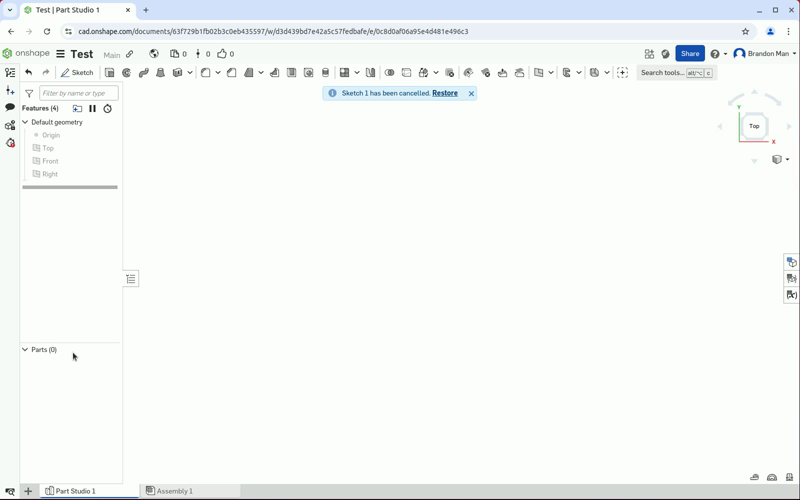
key(up)
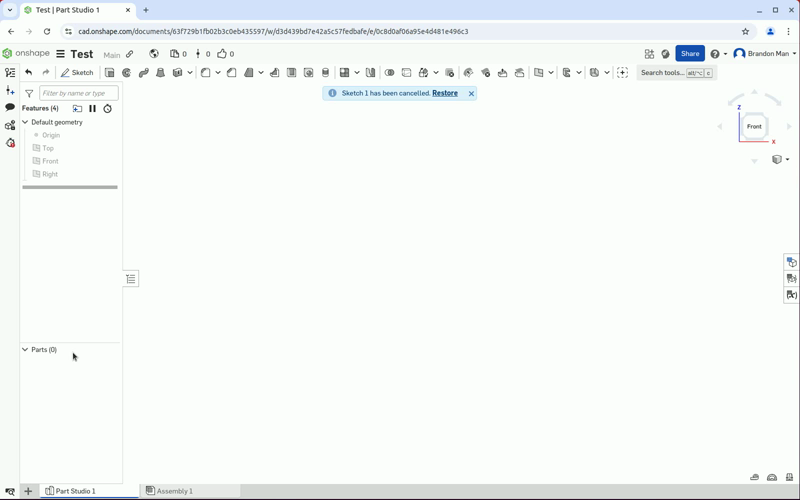
key_up(shift)
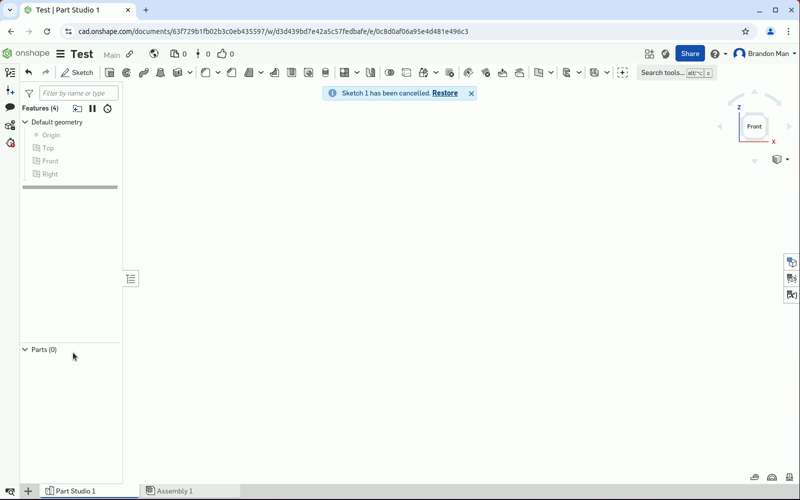
mouse_move(73, 352)
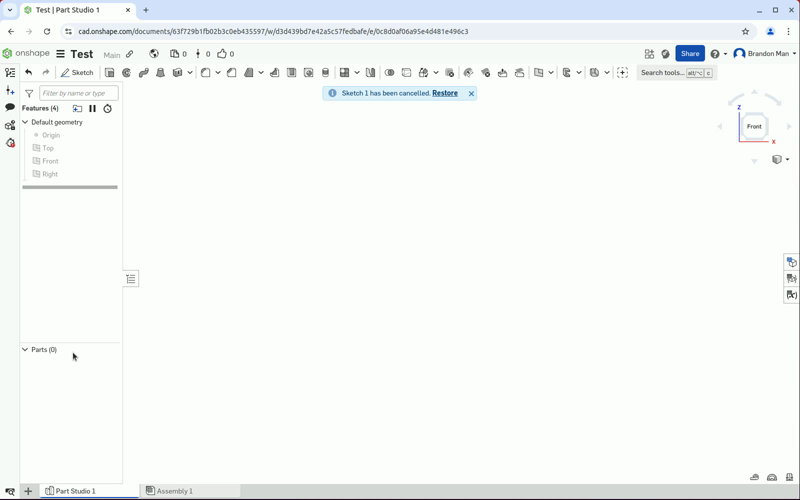
key(shift+y)
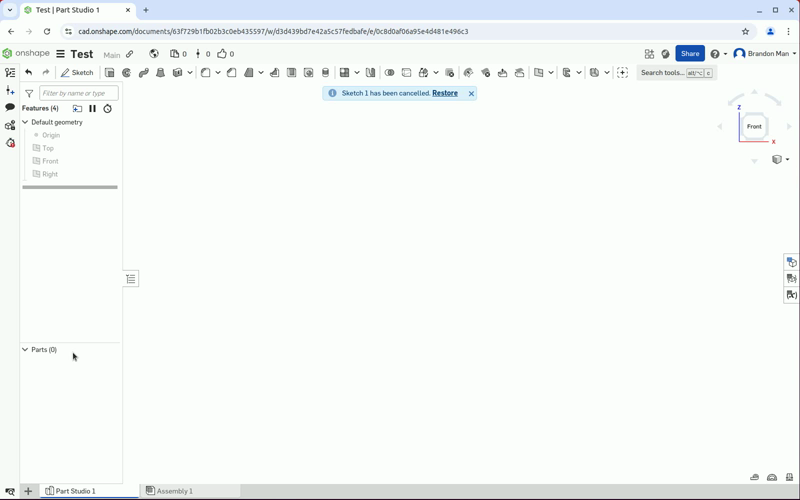
key(shift+s)
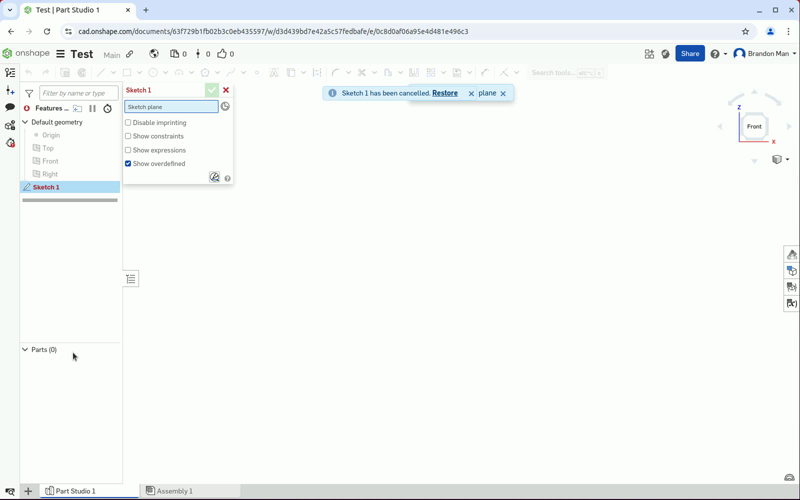
mouse_move(73, 163)
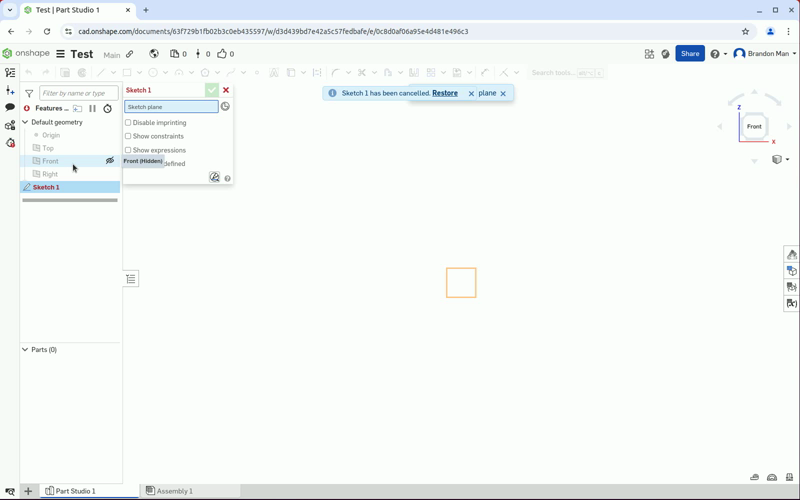
click(73, 163)
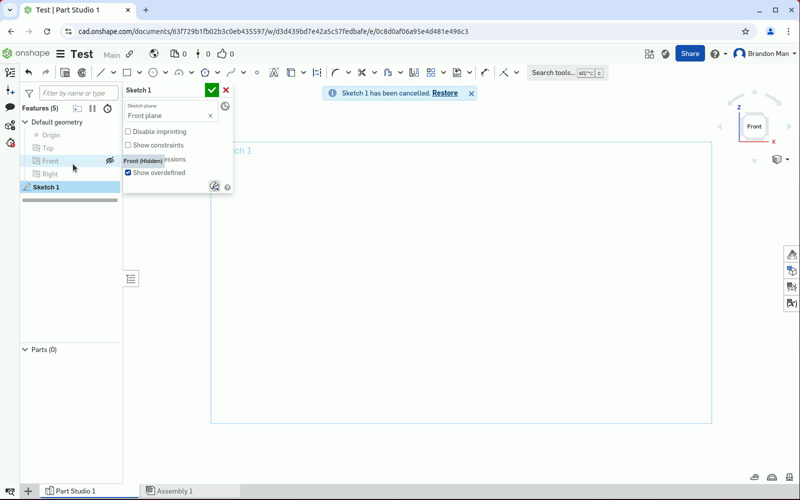
mouse_move(73, 352)
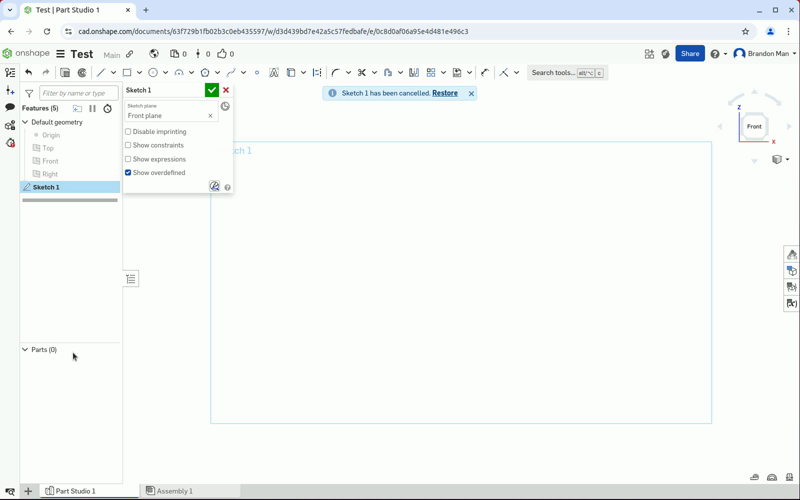
key(y)
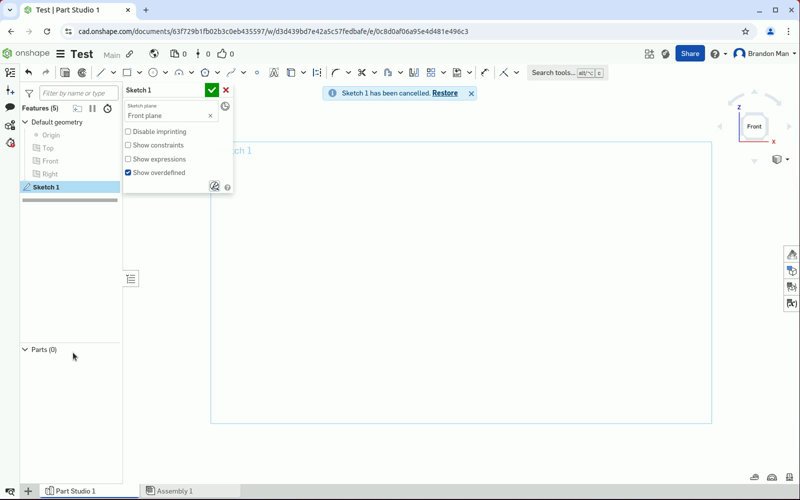
key(l)
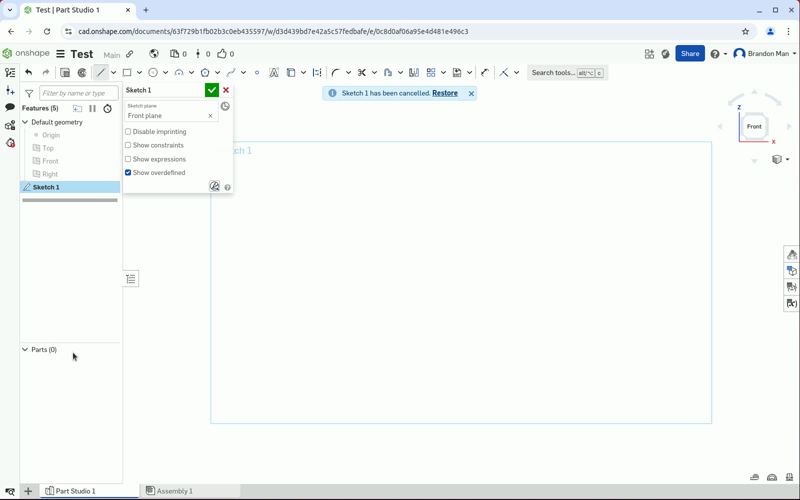
key_down(shift)
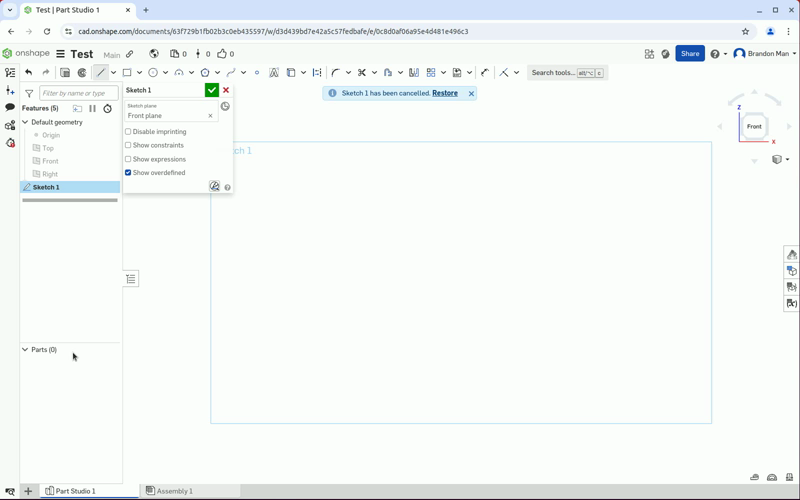
mouse_move(568, 282)
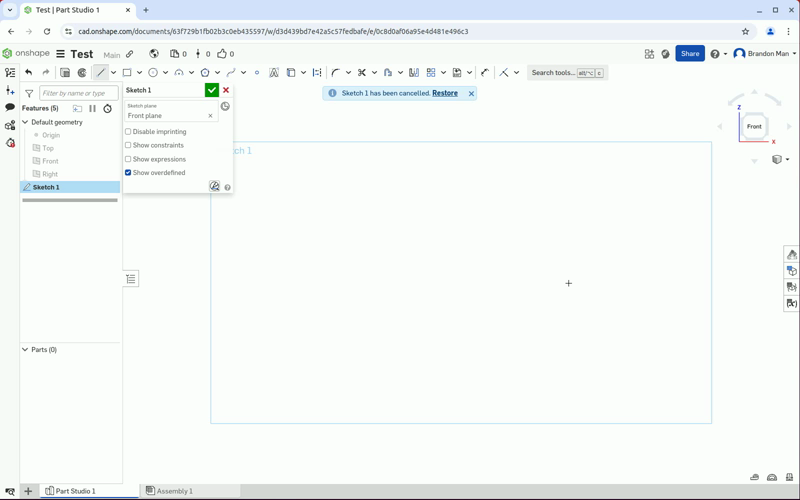
click(568, 282)
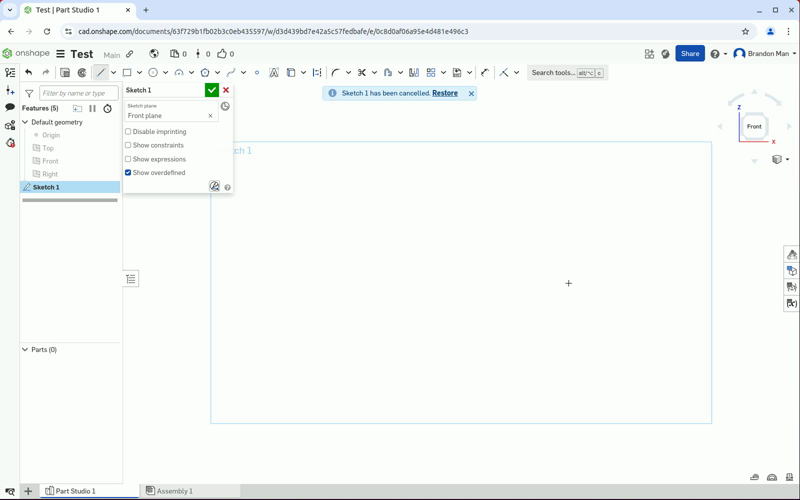
key_up(shift)
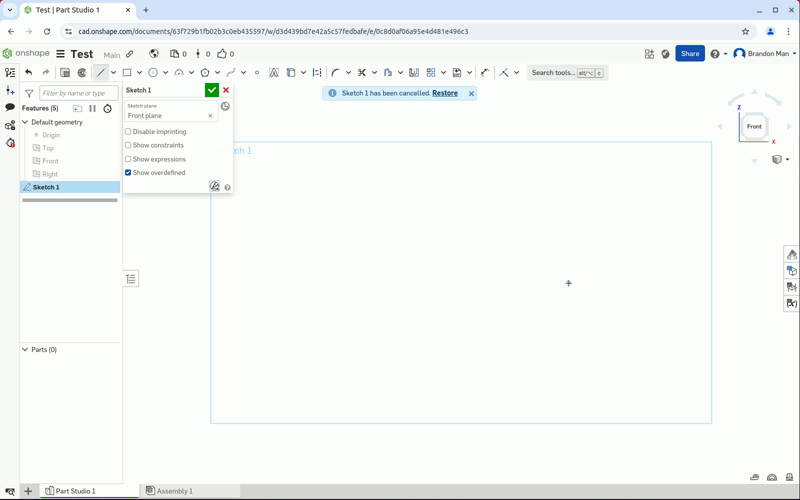
key_down(shift)
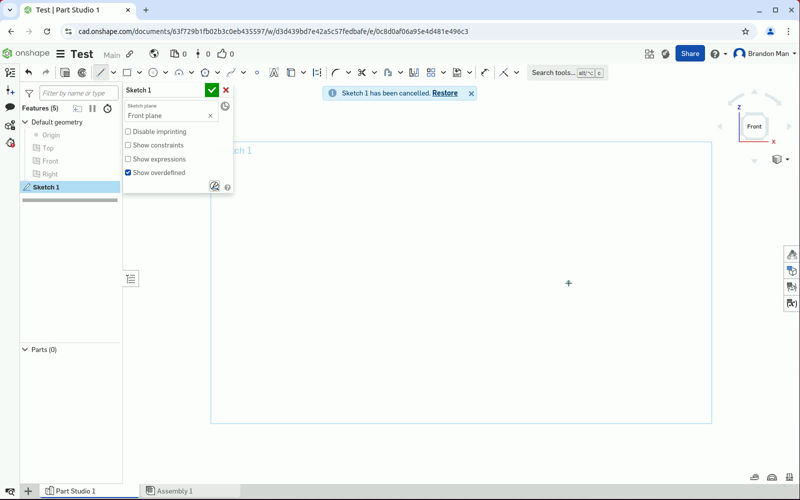
mouse_move(589, 282)
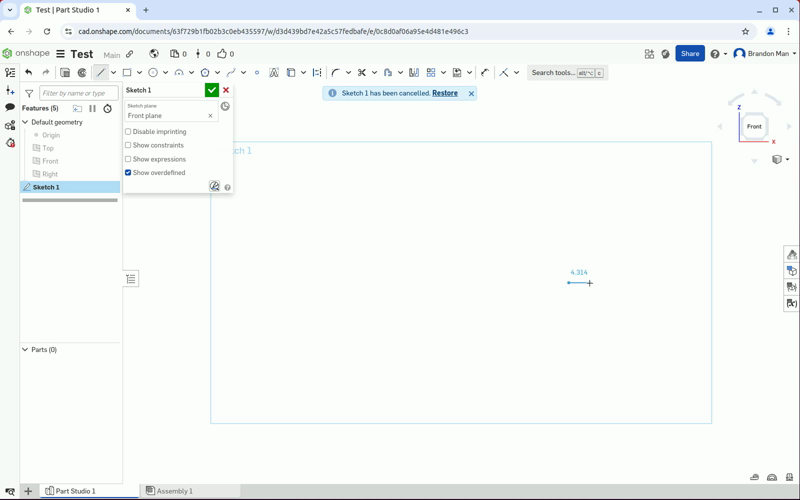
mouse_move(572, 282)
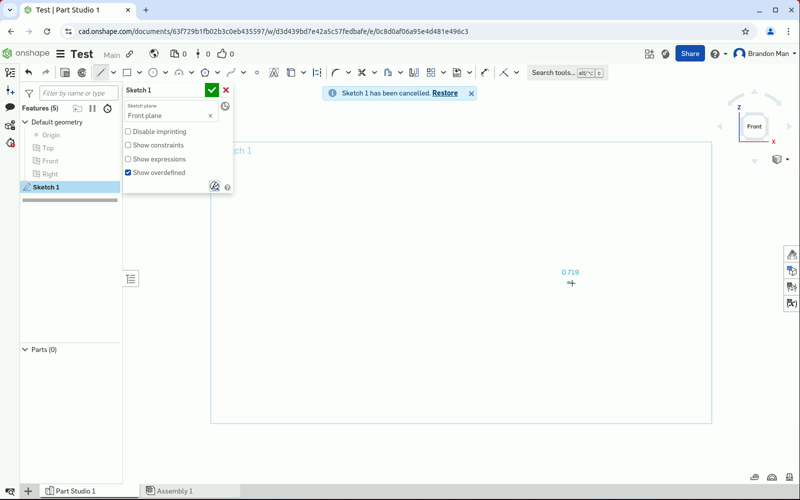
scroll(6)
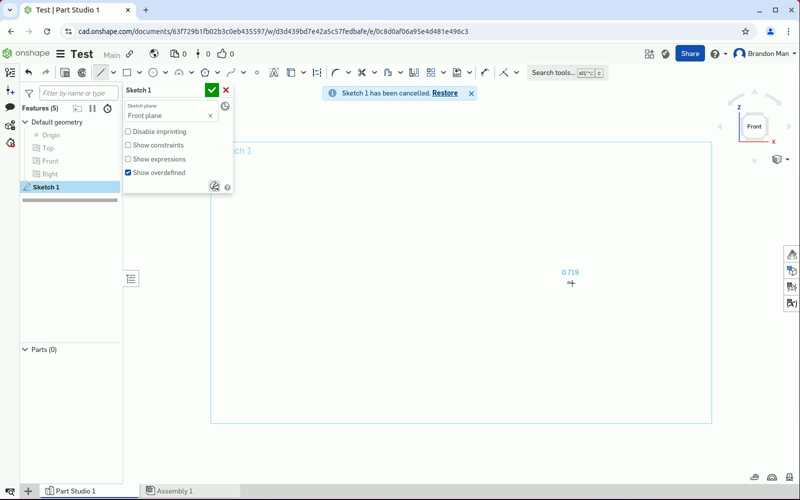
scroll(6)
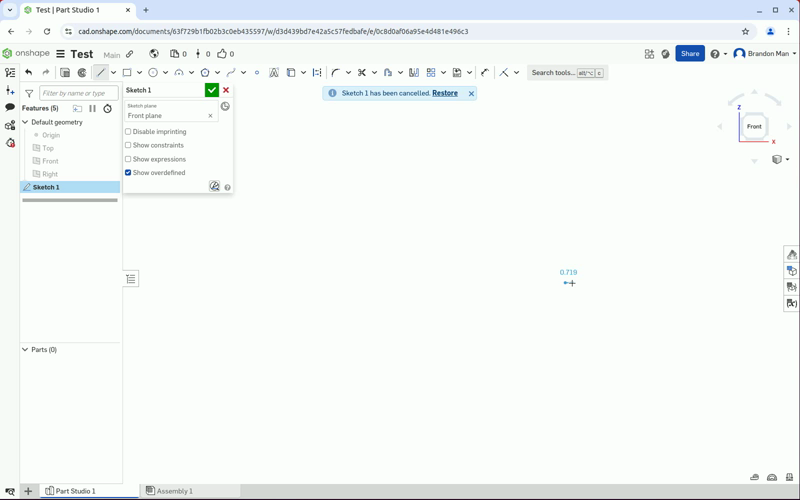
scroll(6)
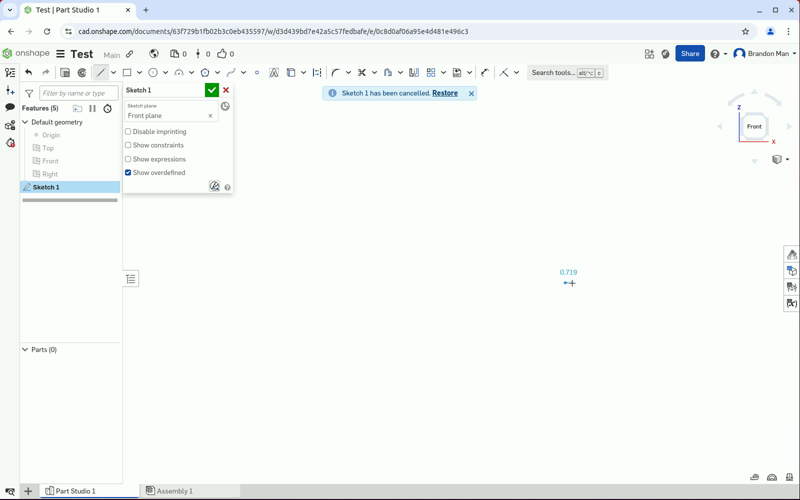
scroll(6)
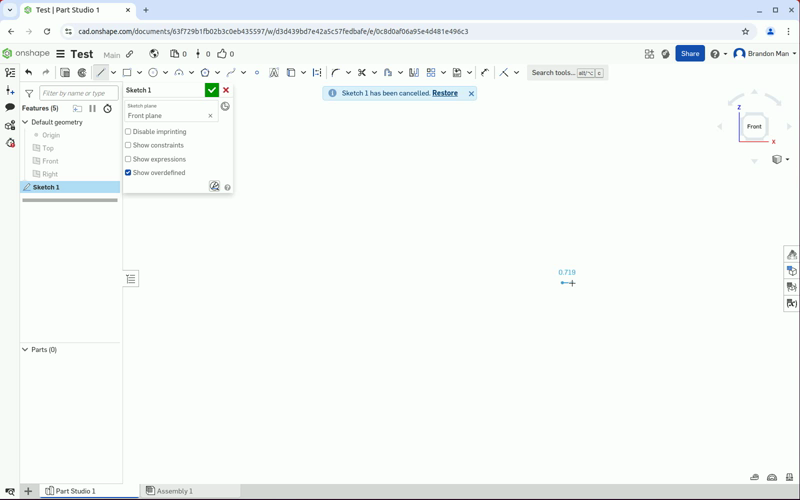
scroll(6)
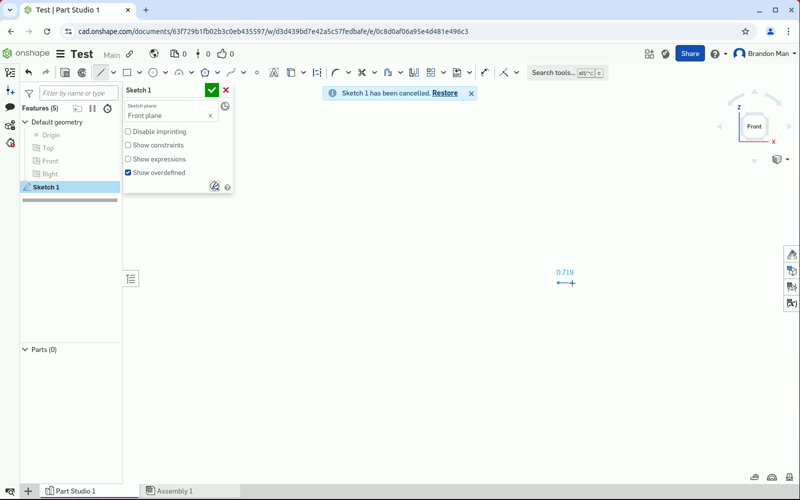
scroll(6)
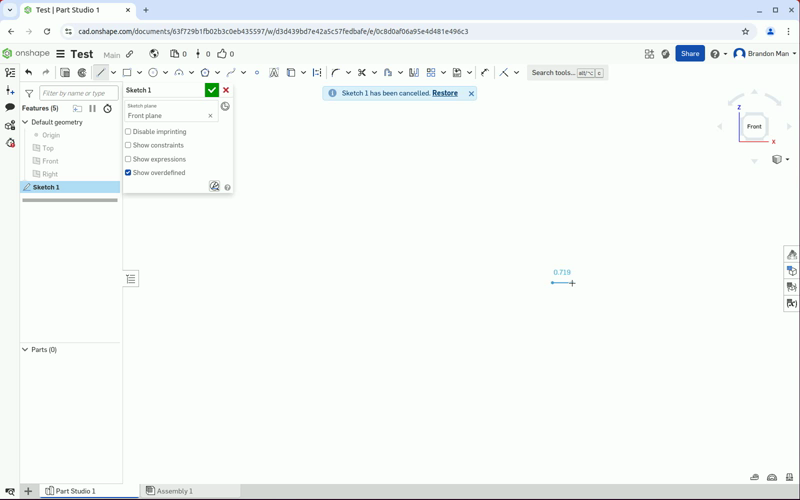
scroll(6)
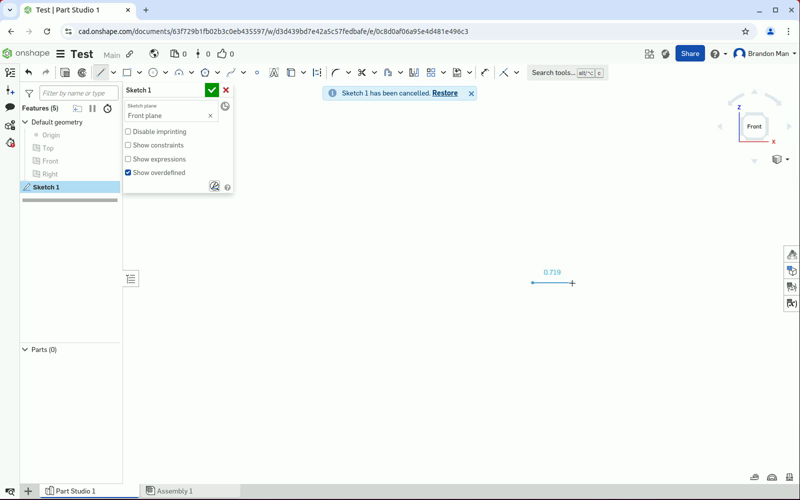
click(572, 282)
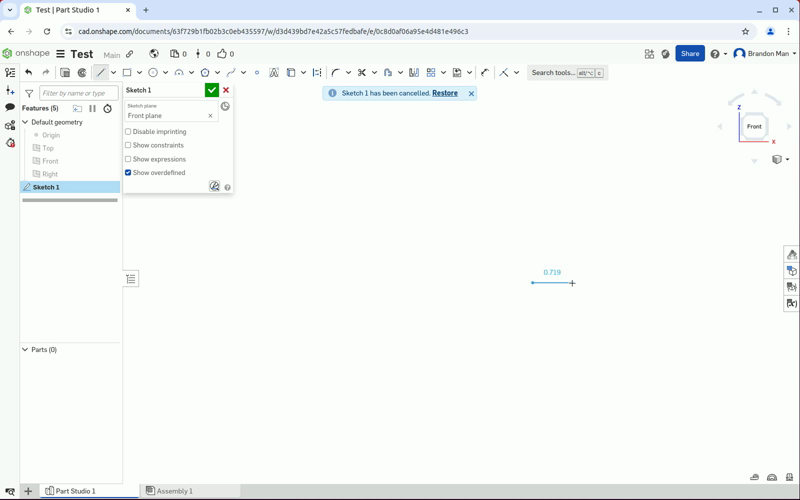
scroll(-6)
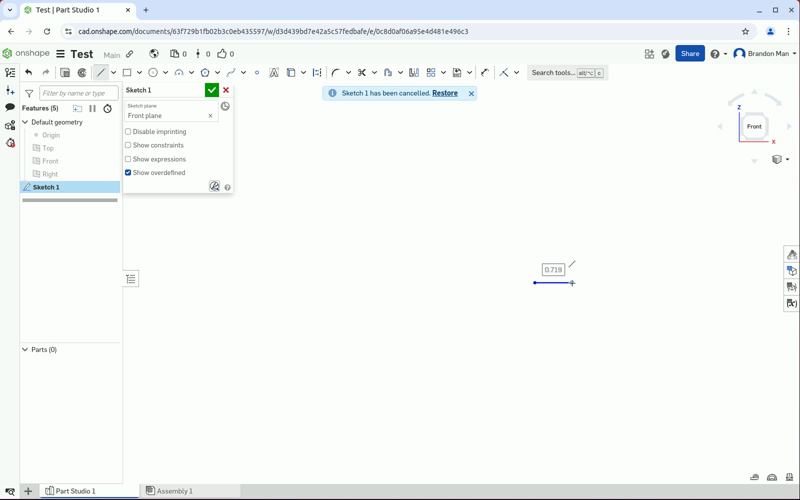
scroll(-6)
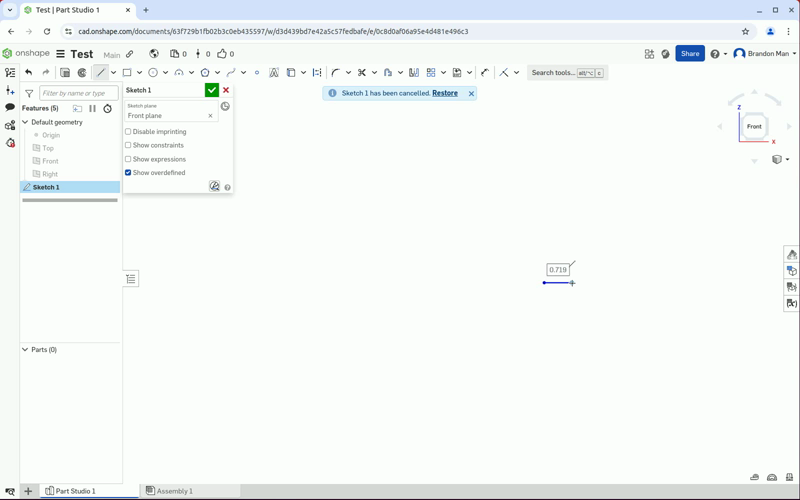
scroll(-6)
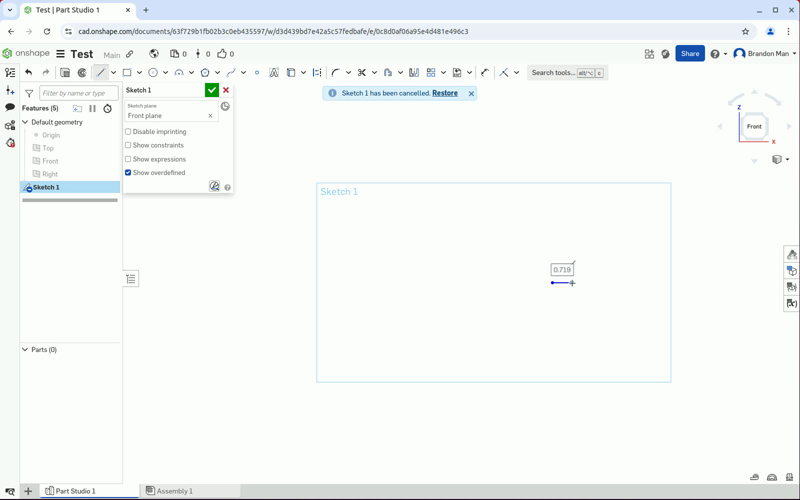
scroll(-6)
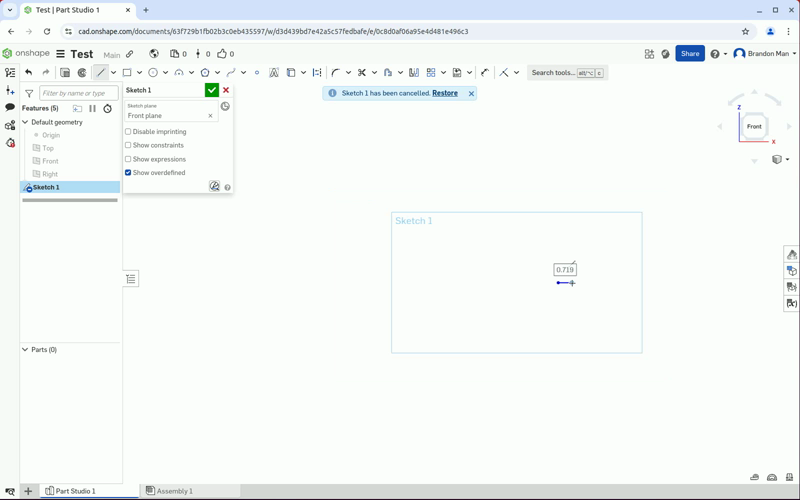
scroll(-6)
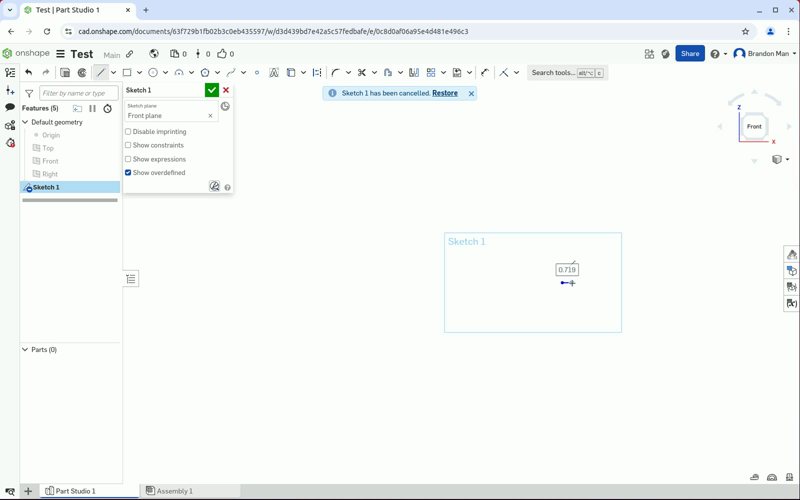
scroll(-6)
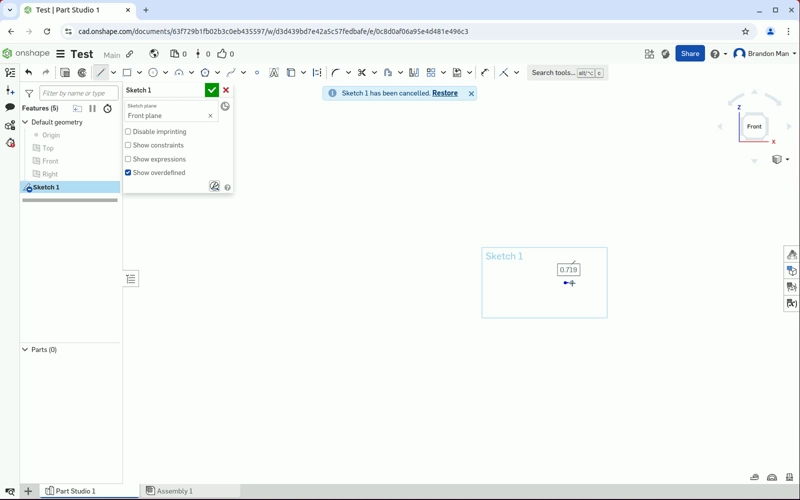
scroll(-6)
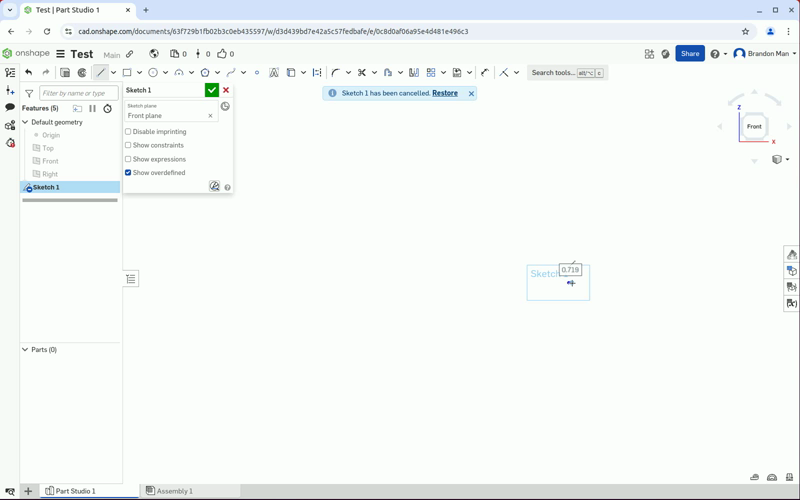
key_up(shift)
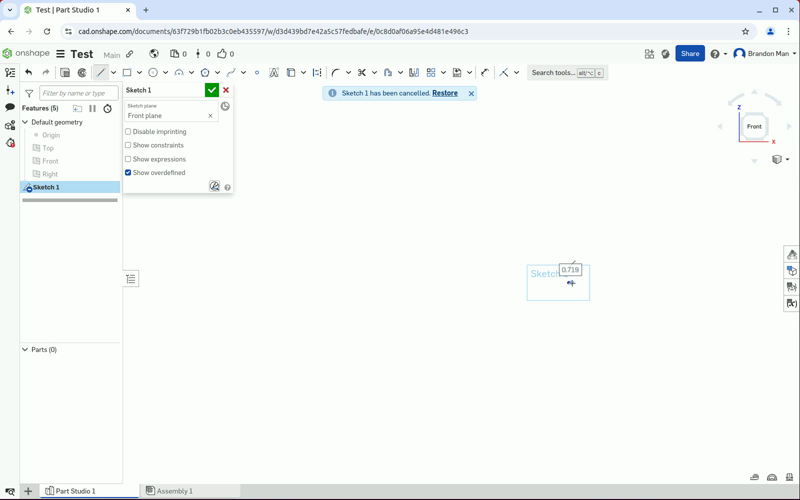
key_down(shift)
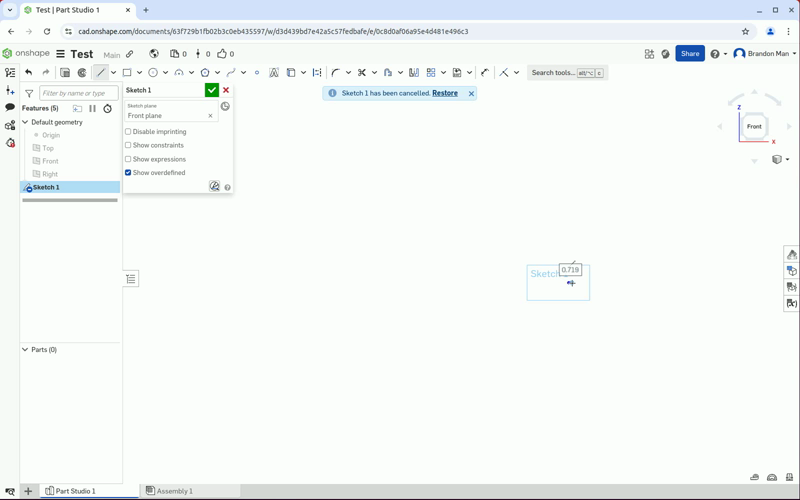
mouse_move(572, 221)
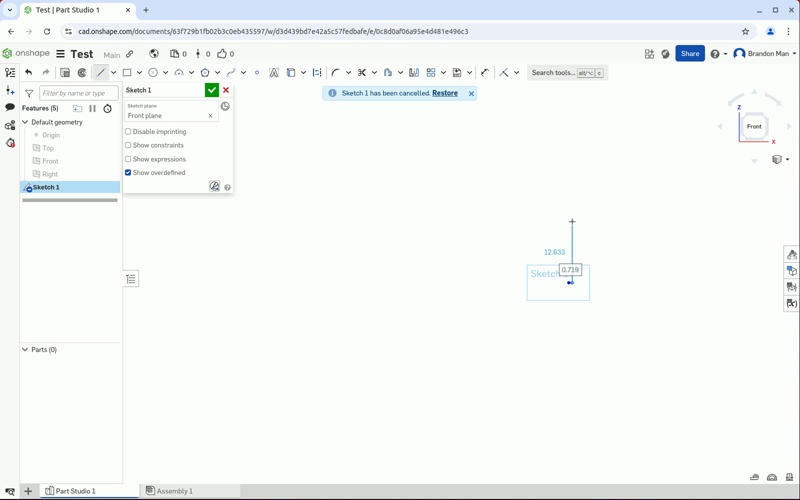
click(572, 221)
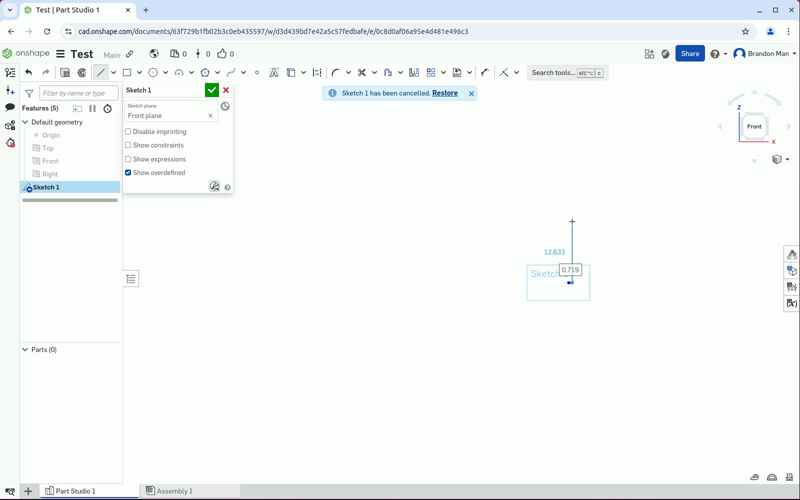
key_up(shift)
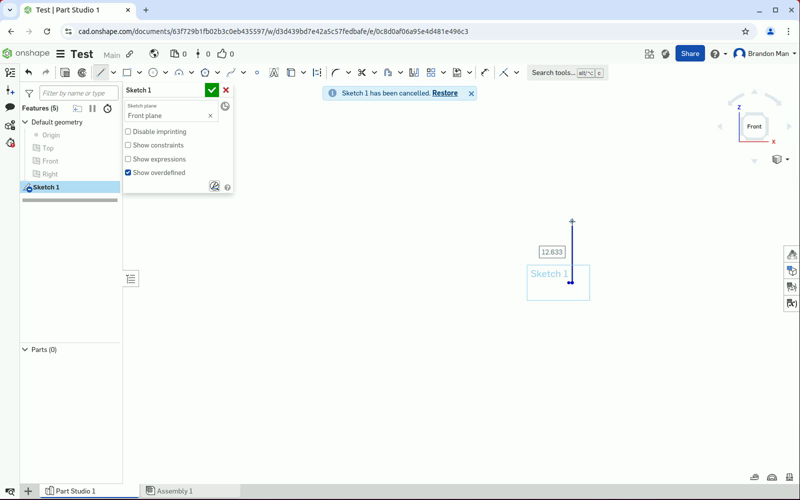
key_down(shift)
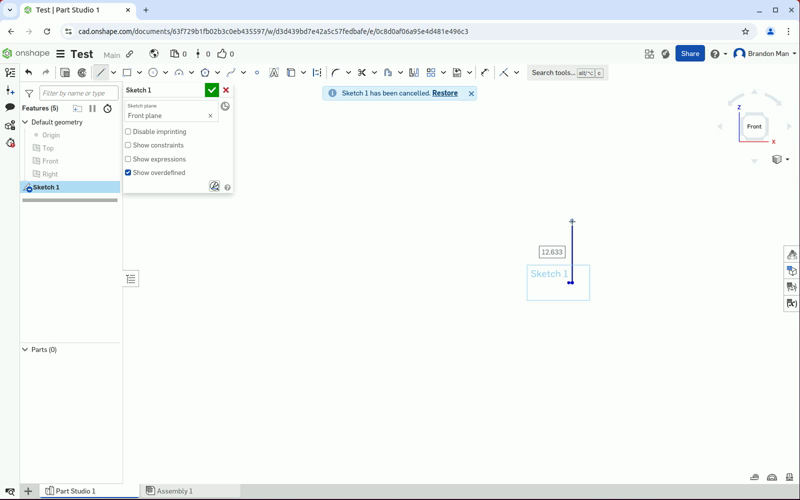
mouse_move(589, 221)
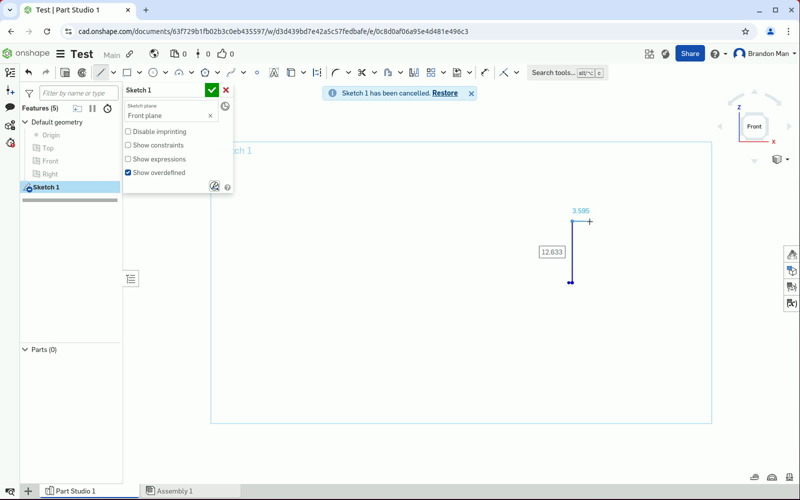
mouse_move(568, 221)
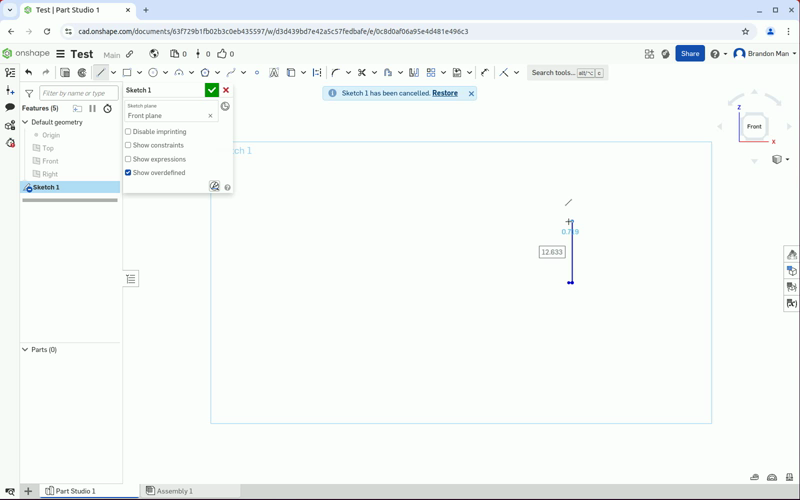
scroll(6)
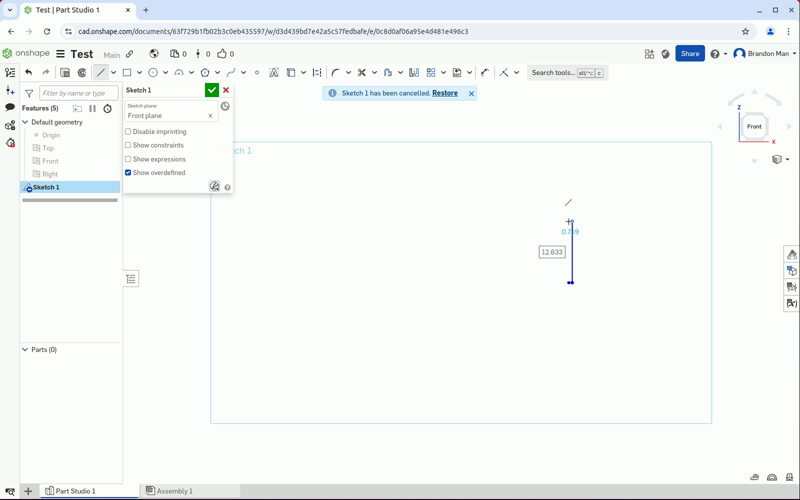
scroll(6)
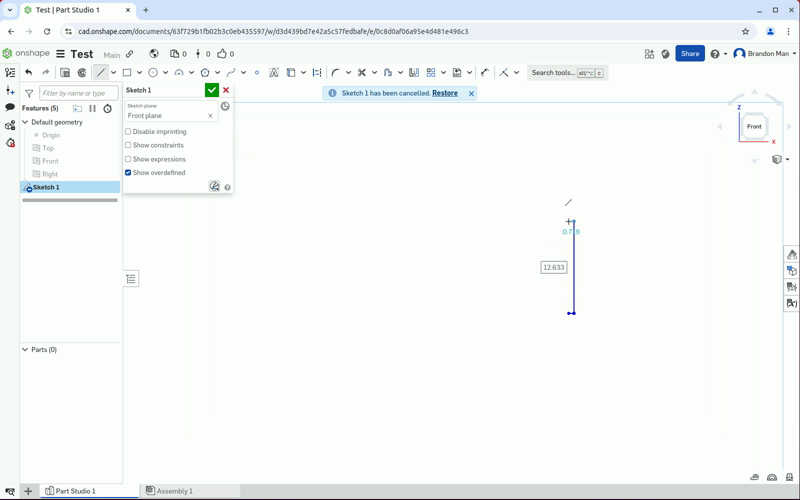
scroll(6)
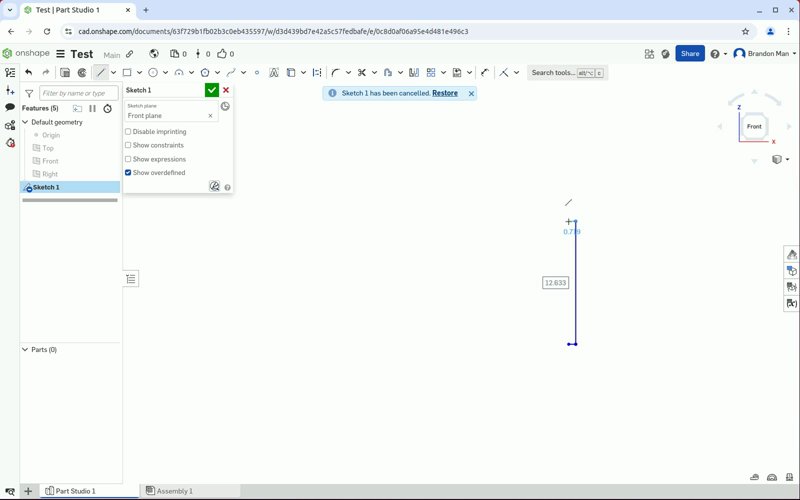
scroll(6)
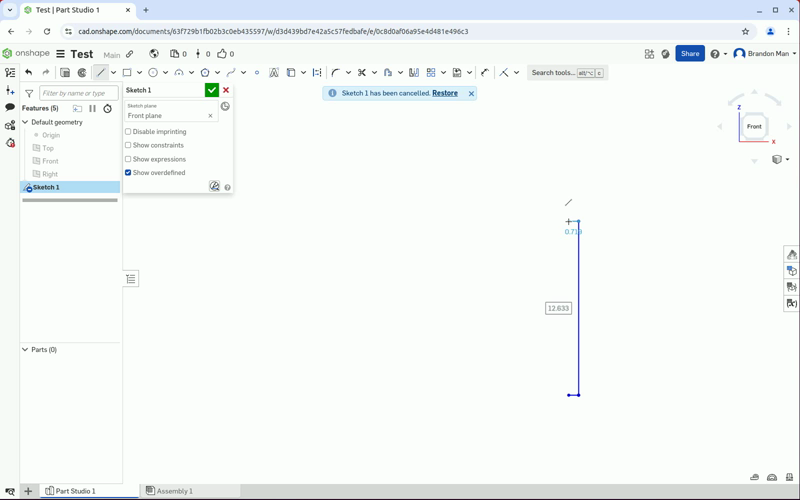
scroll(6)
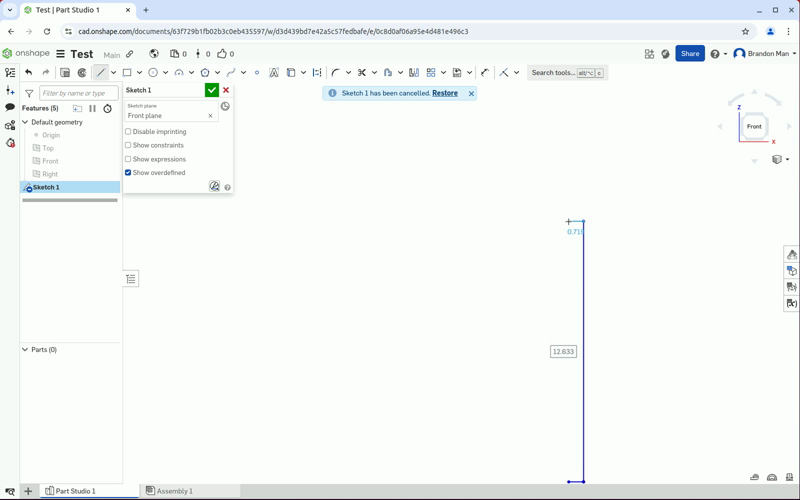
scroll(6)
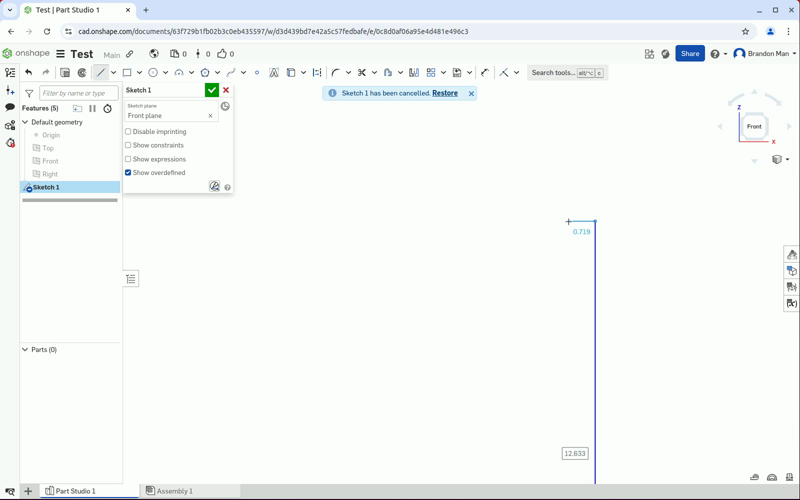
scroll(6)
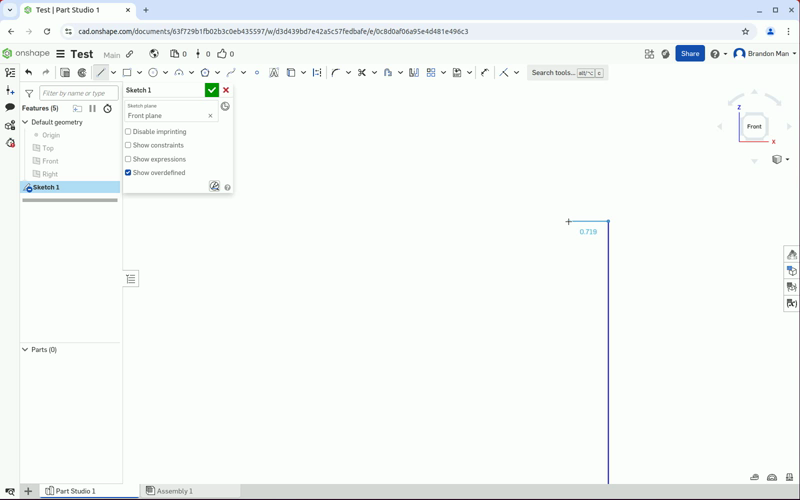
click(568, 221)
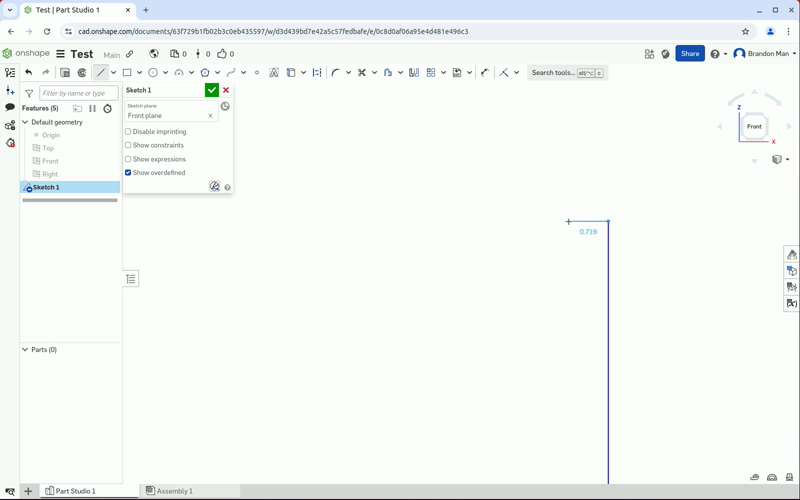
scroll(-6)
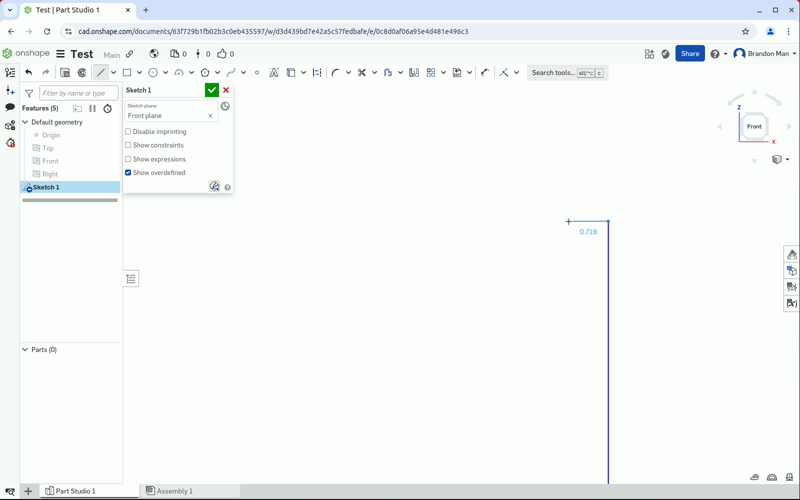
scroll(-6)
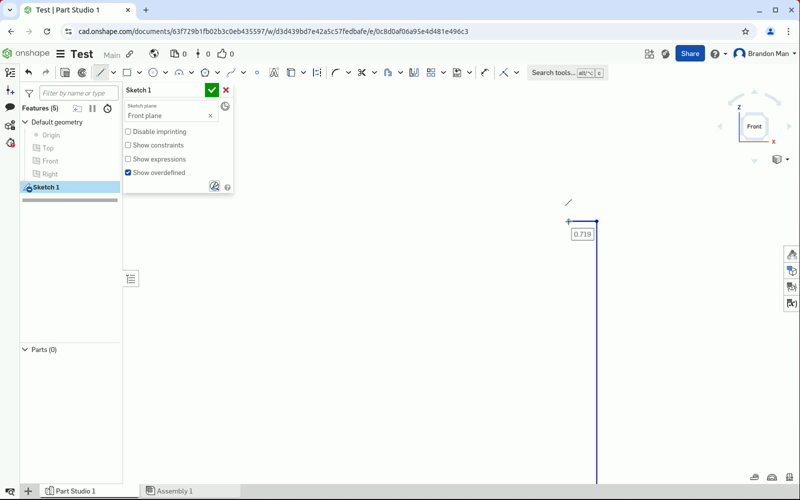
scroll(-6)
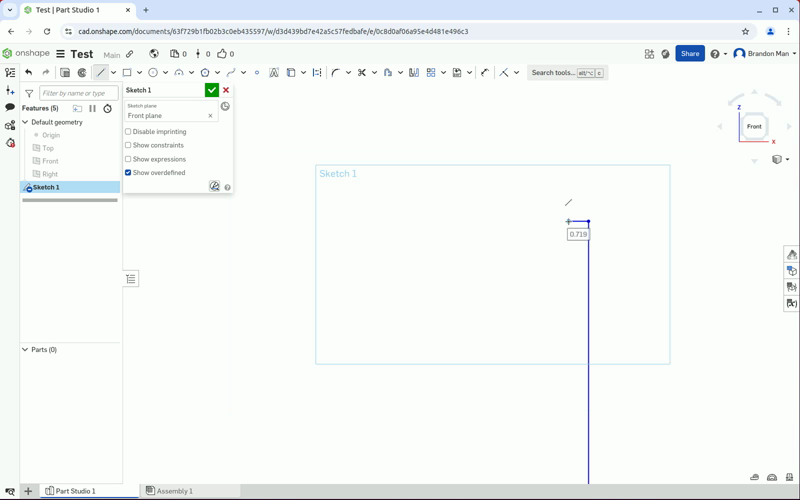
scroll(-6)
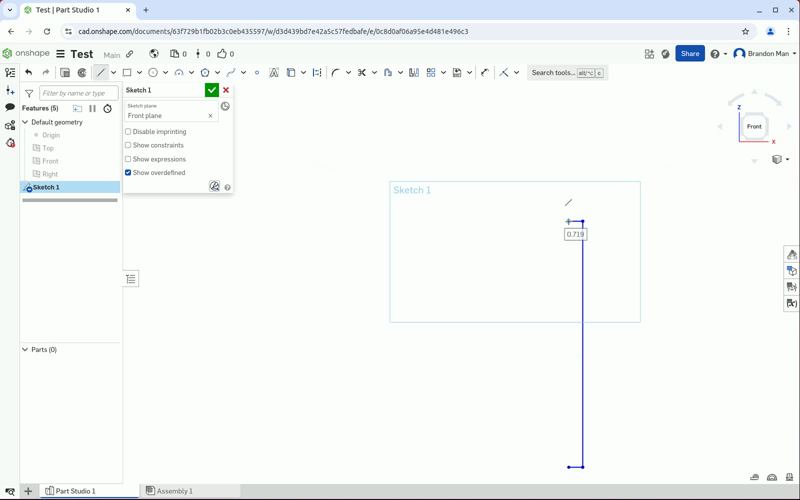
scroll(-6)
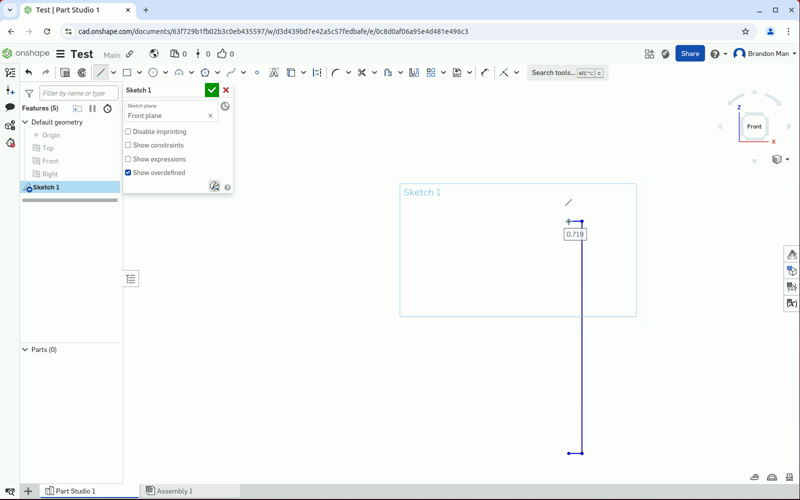
scroll(-6)
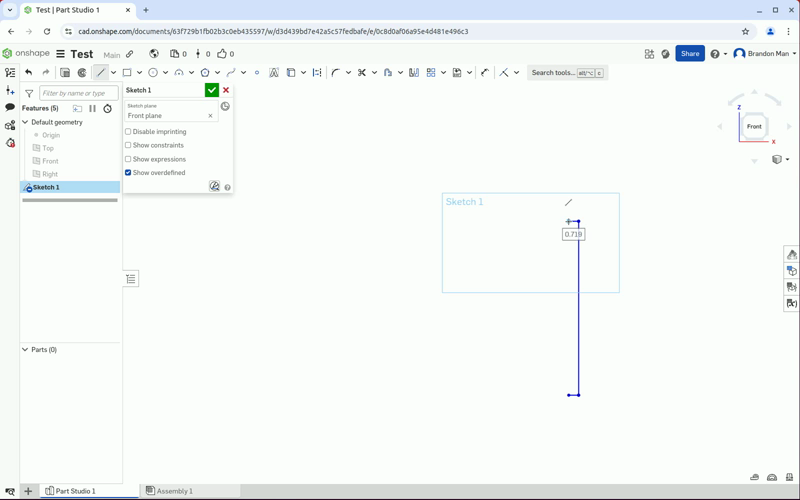
scroll(-6)
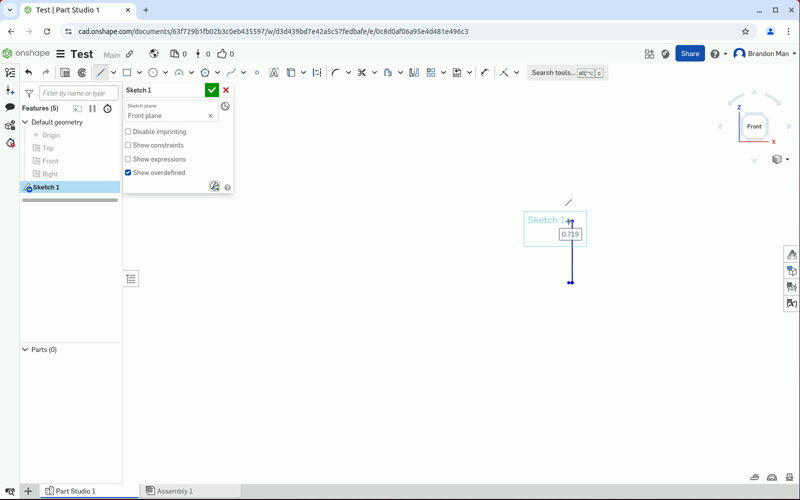
key_up(shift)
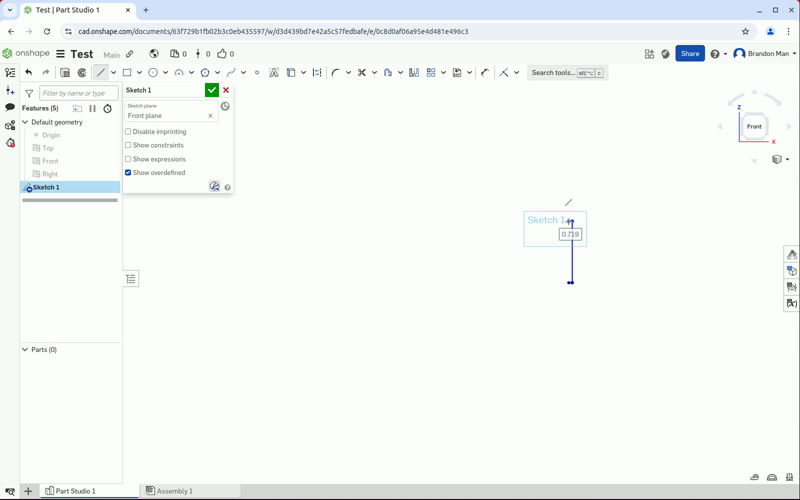
key_down(shift)
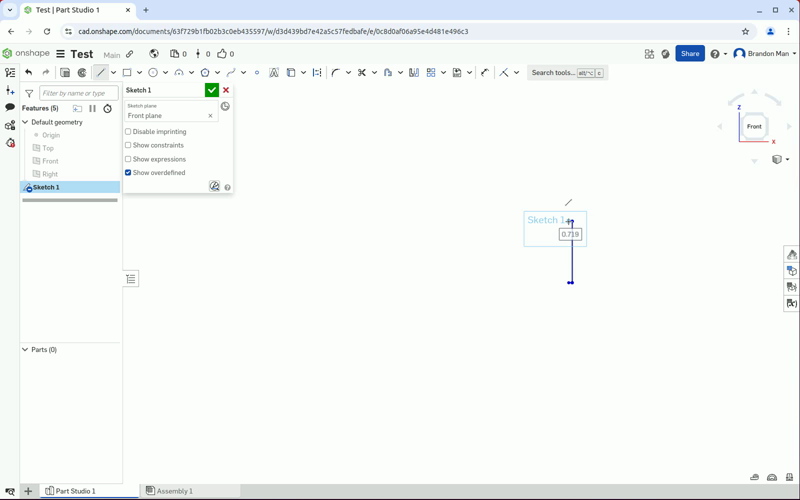
mouse_move(568, 282)
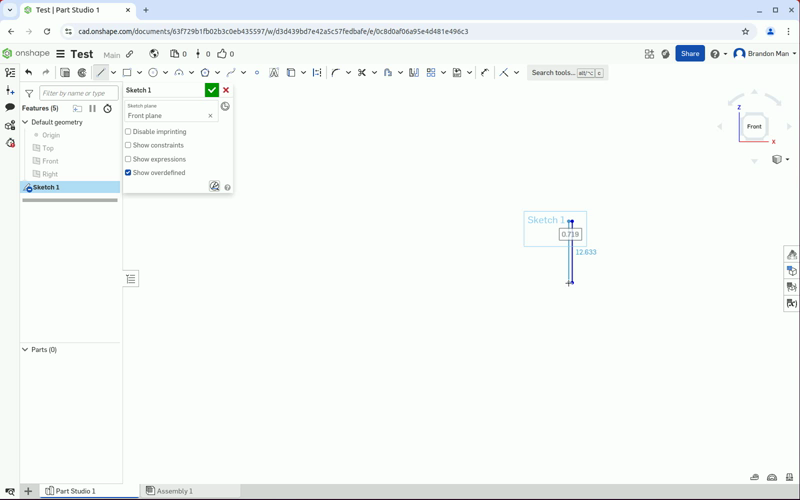
scroll(6)
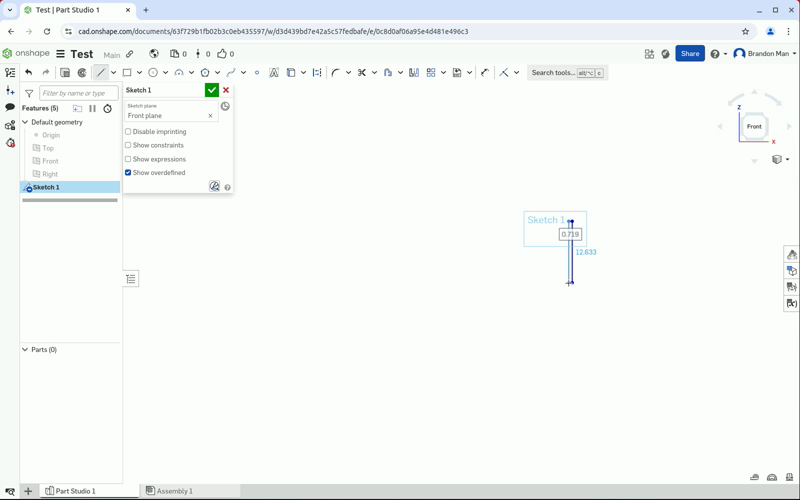
scroll(6)
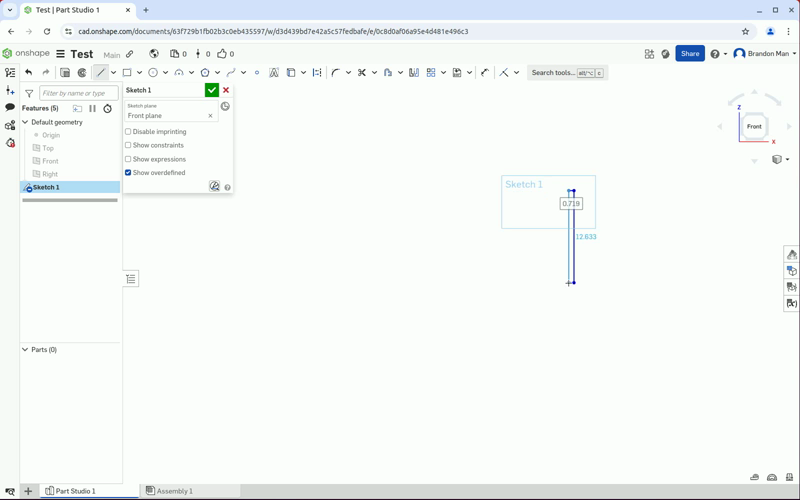
scroll(6)
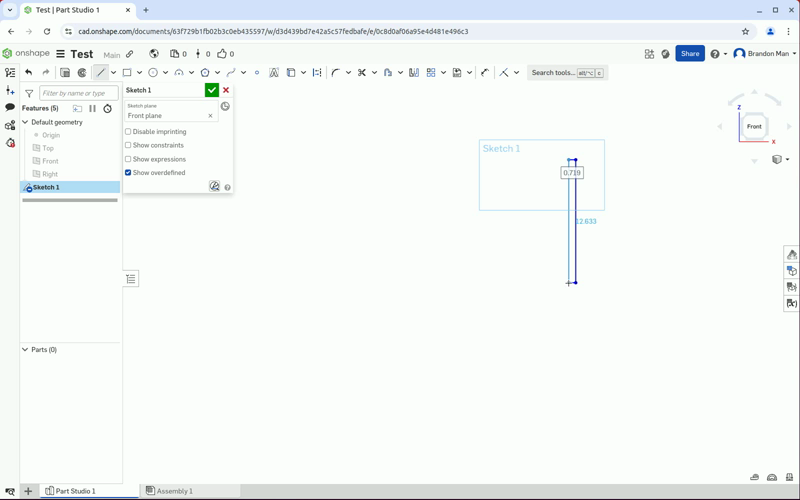
scroll(6)
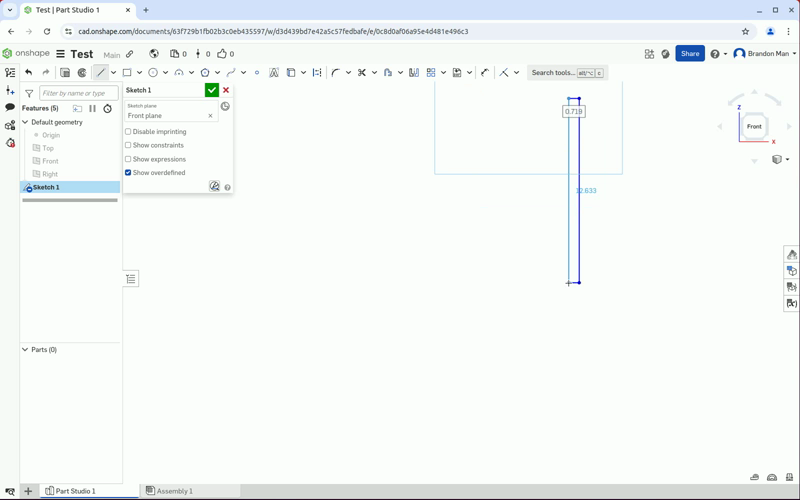
scroll(6)
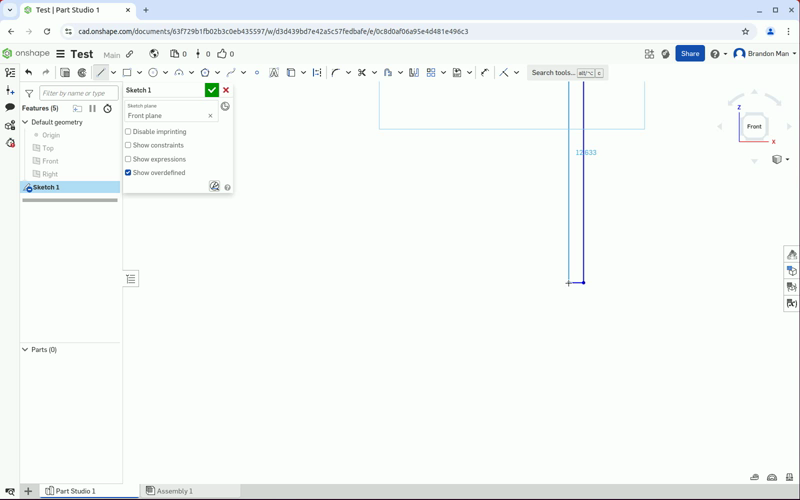
scroll(6)
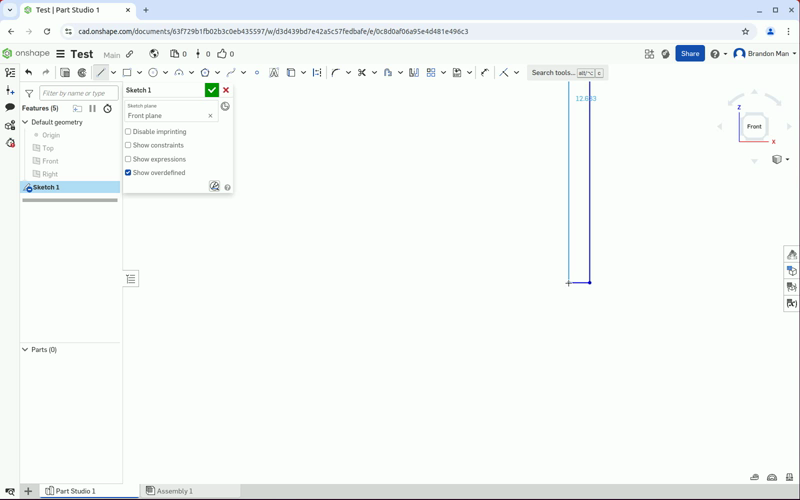
scroll(6)
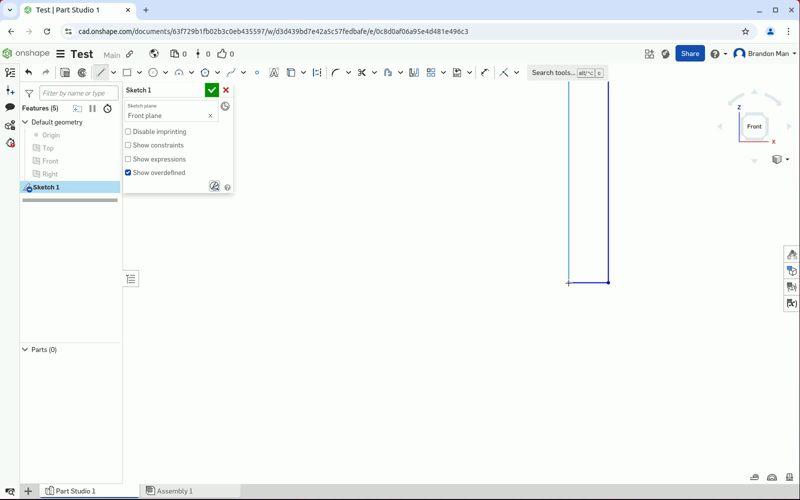
key_up(shift)
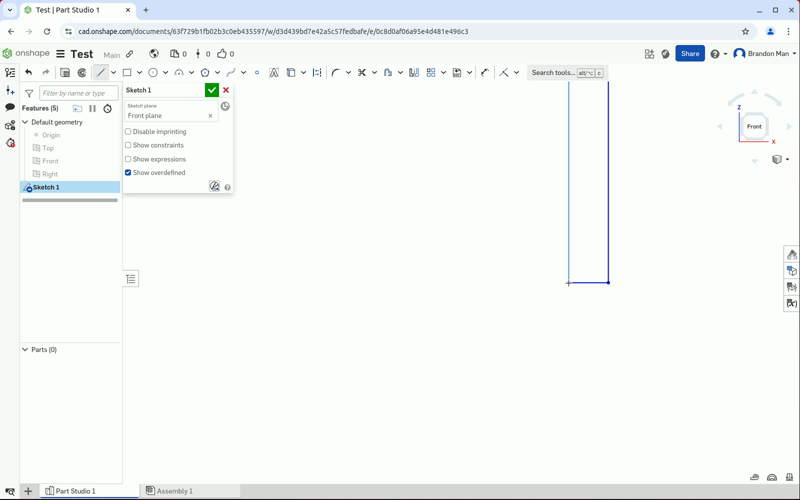
click(568, 282)
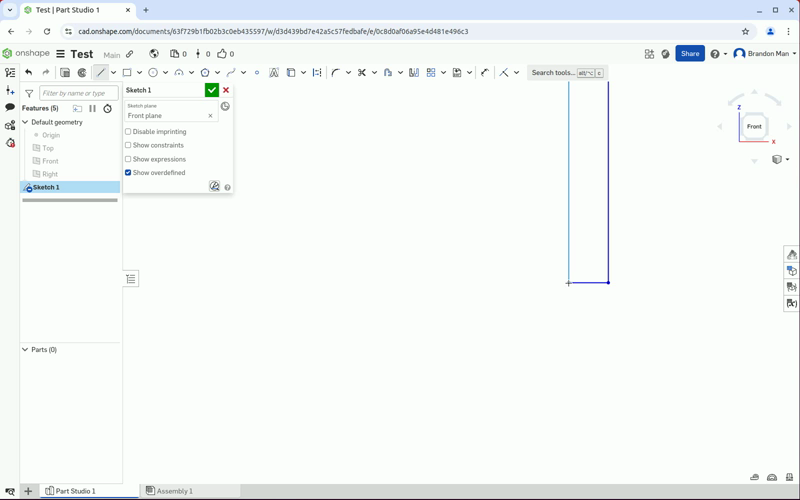
scroll(-6)
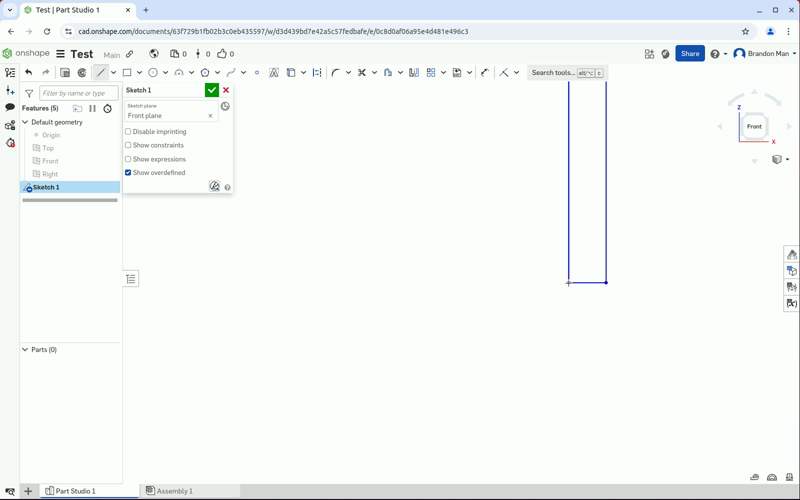
scroll(-6)
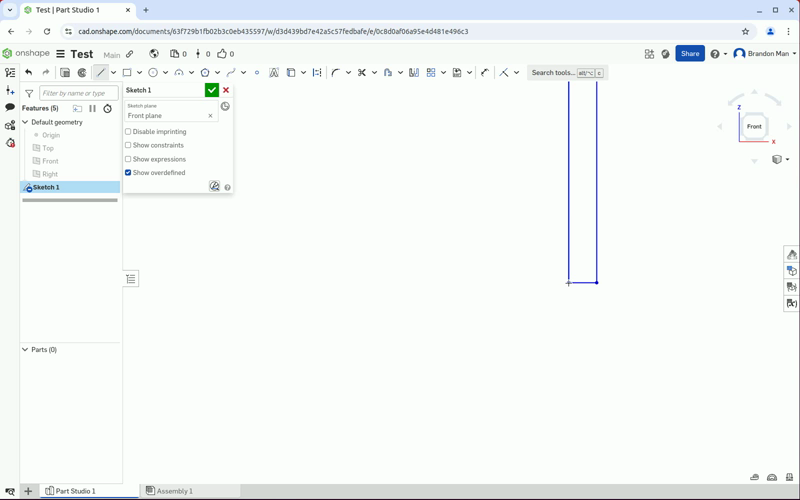
scroll(-6)
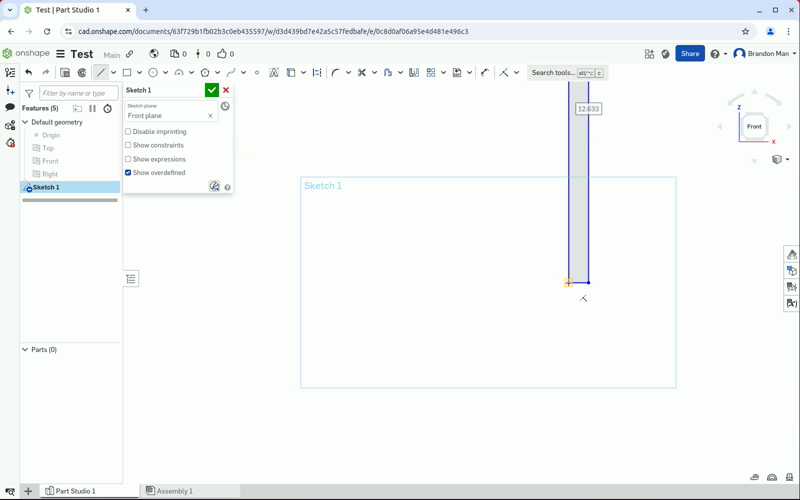
scroll(-6)
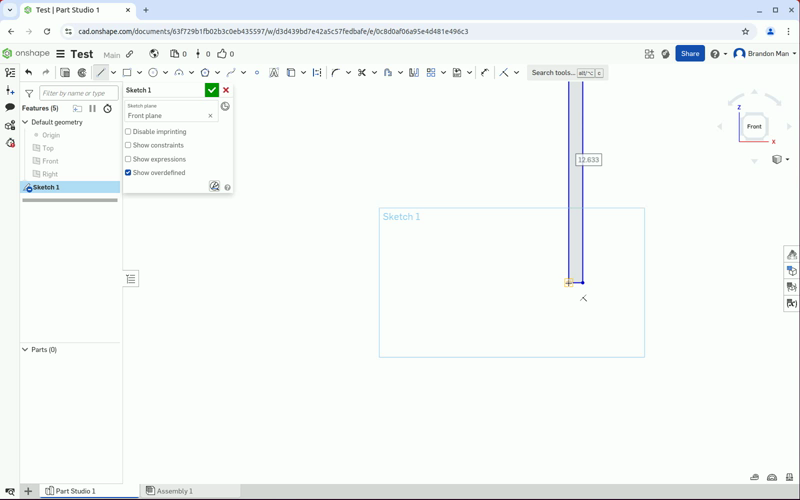
scroll(-6)
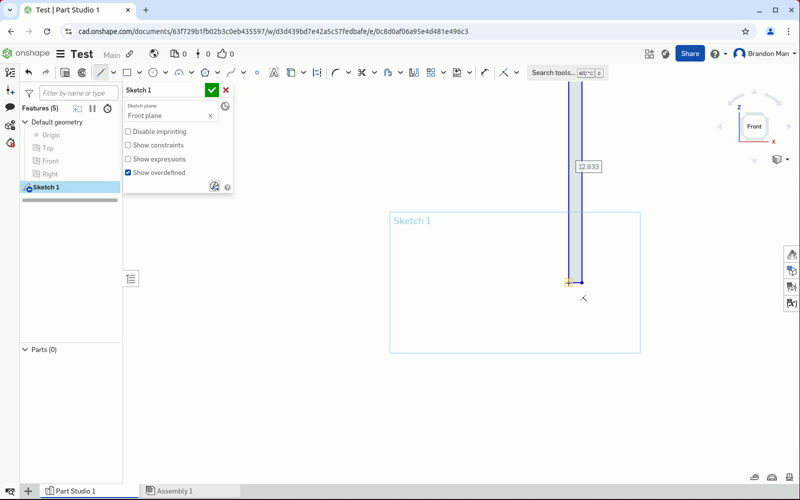
scroll(-6)
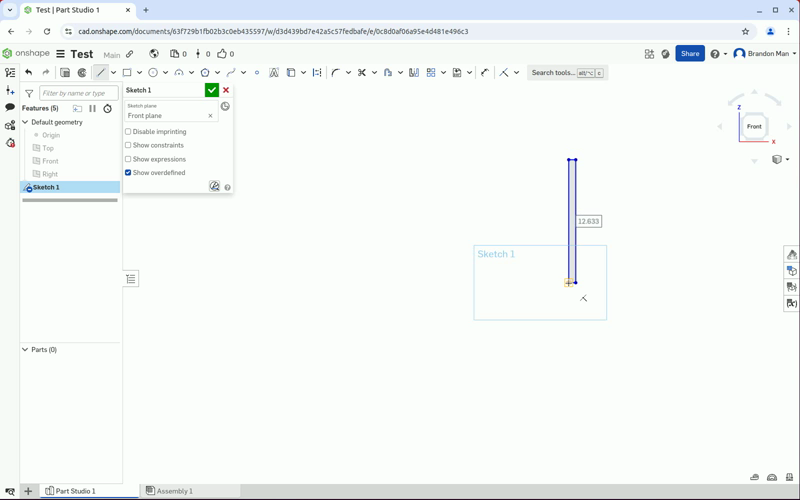
scroll(-6)
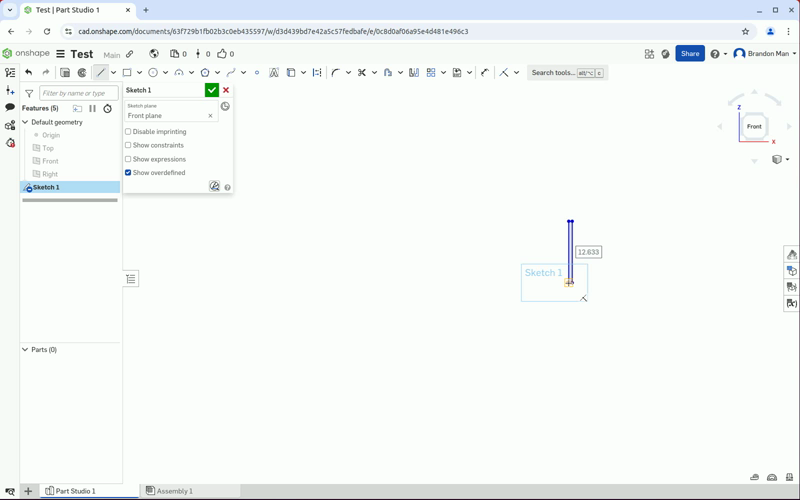
key(esc)
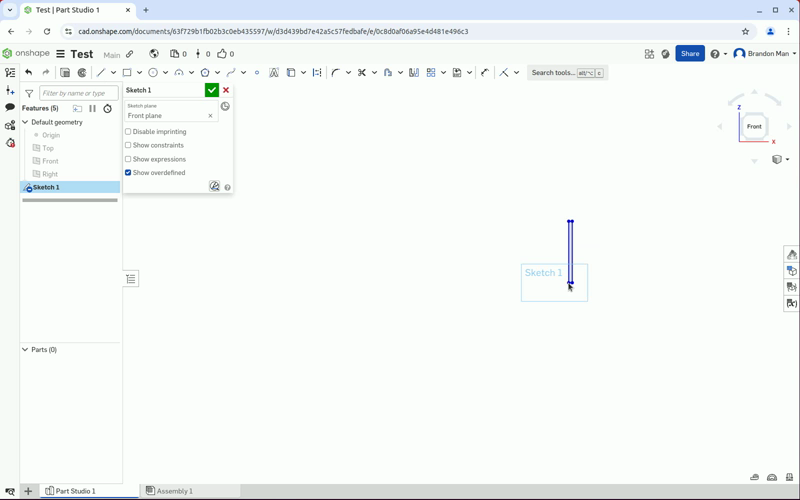
mouse_move(571, 232)
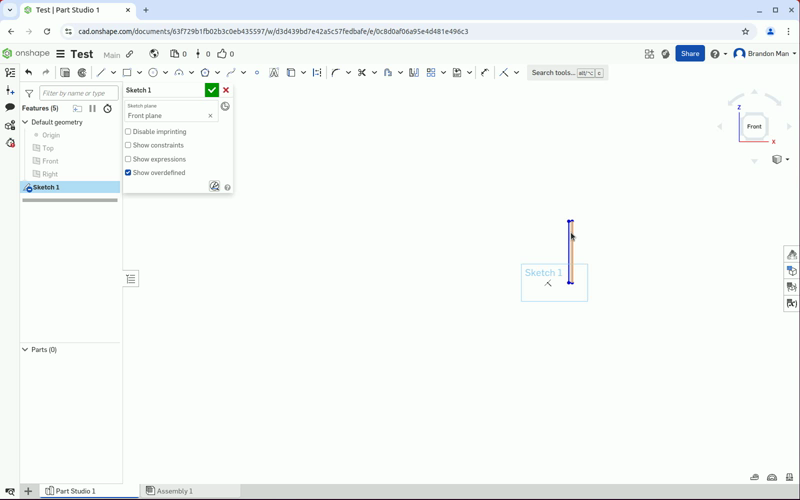
scroll(6)
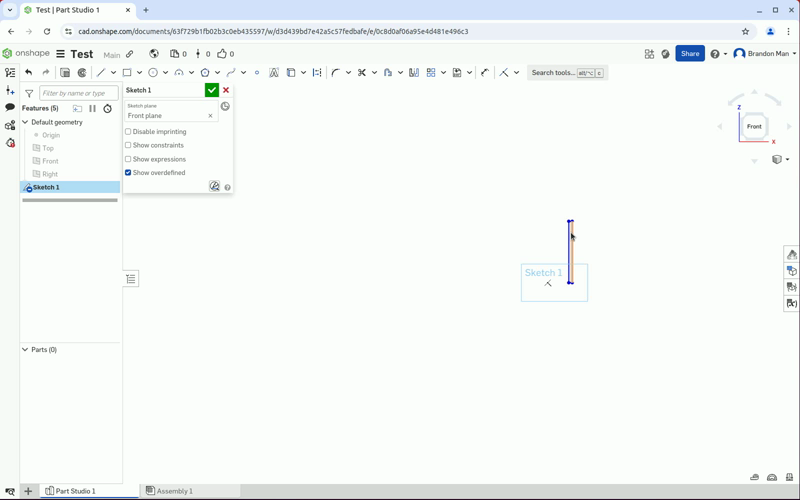
scroll(6)
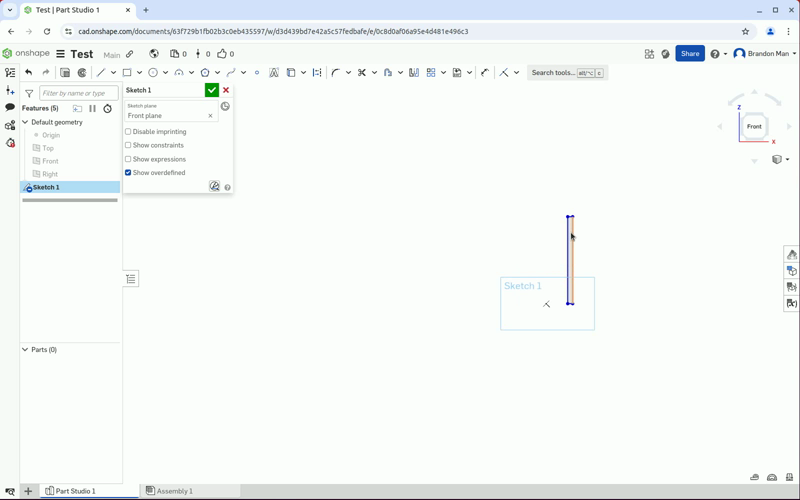
scroll(6)
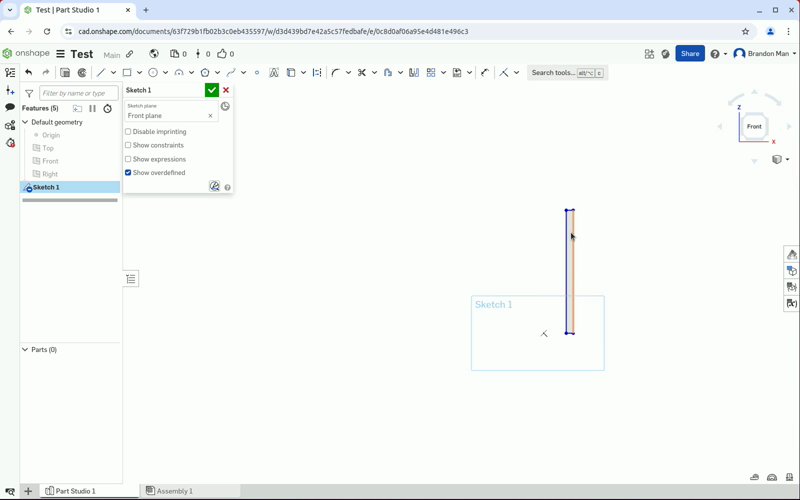
scroll(6)
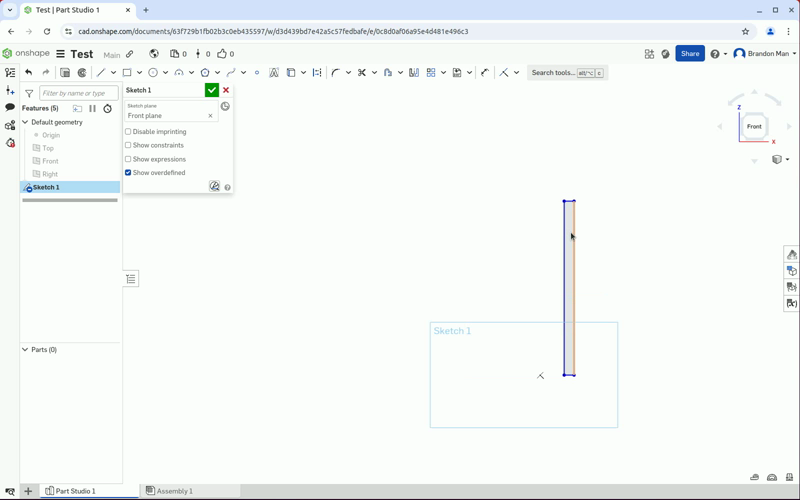
scroll(6)
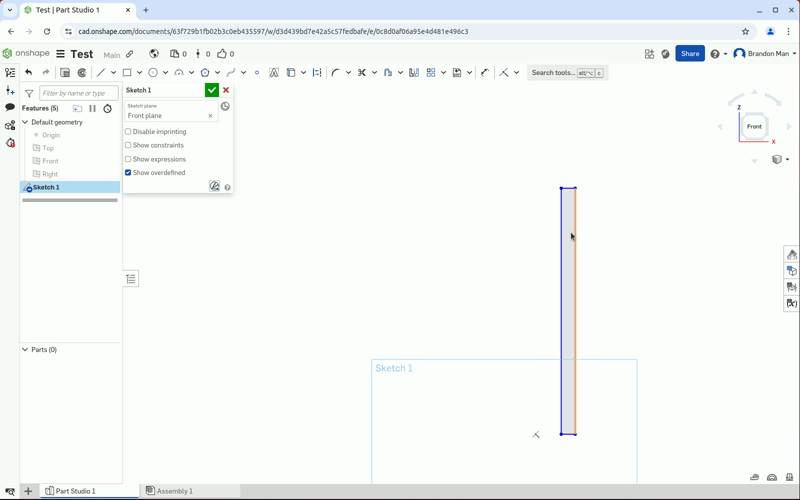
scroll(6)
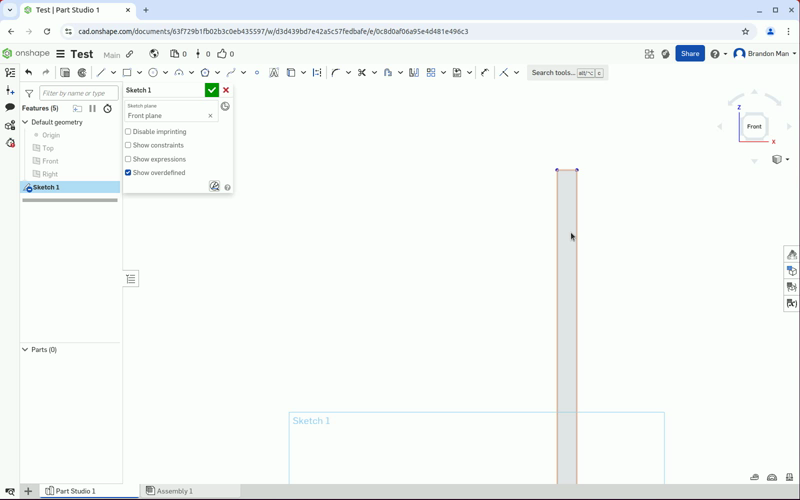
scroll(6)
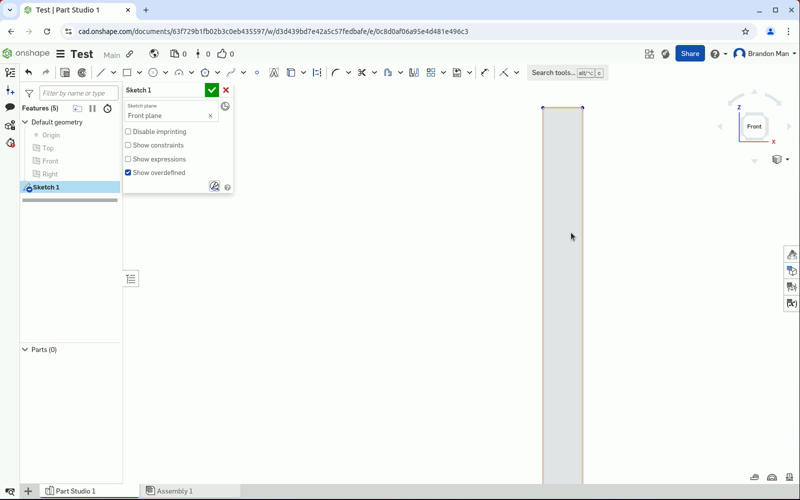
click(571, 232)
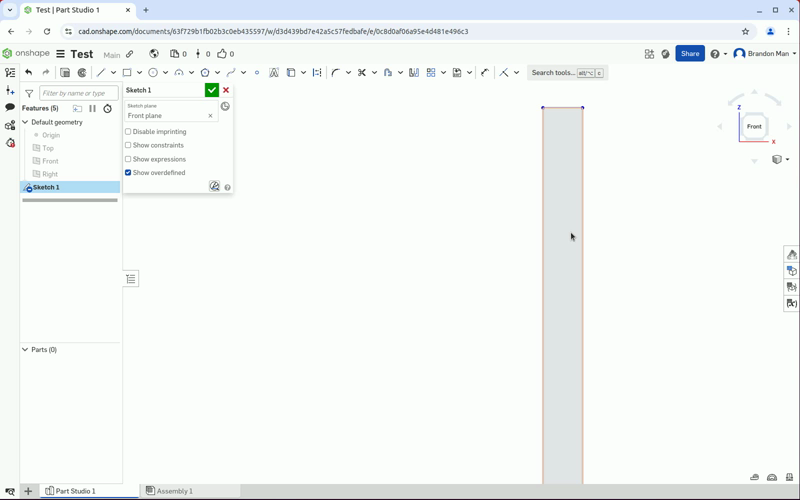
scroll(-6)
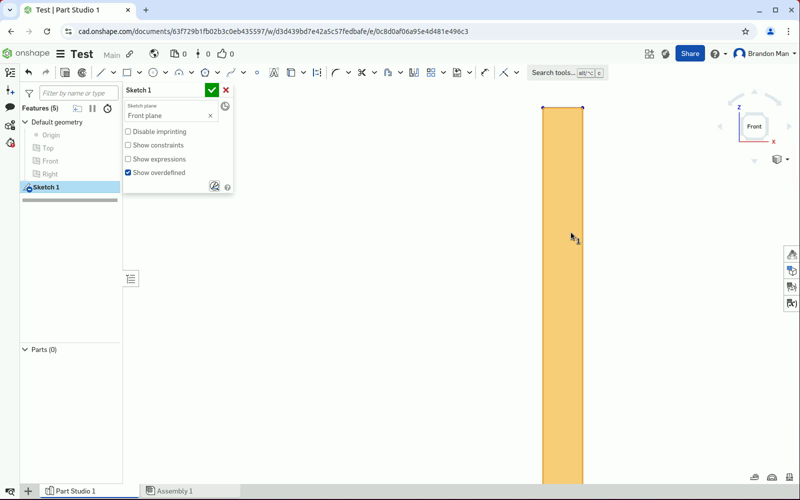
scroll(-6)
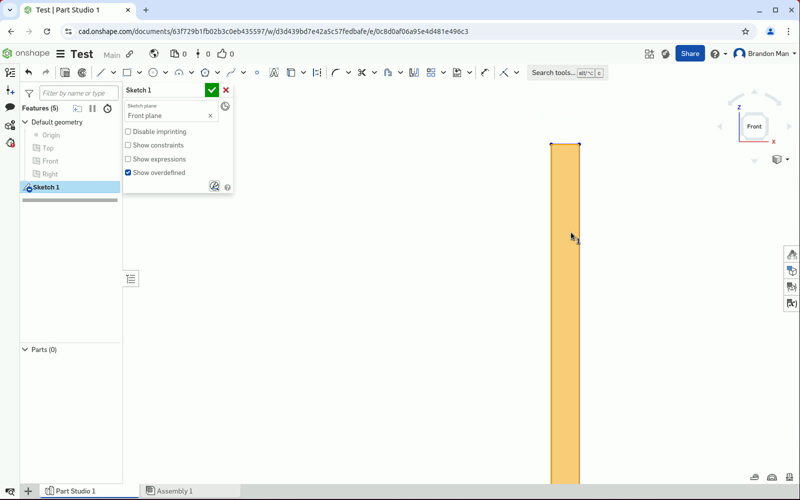
scroll(-6)
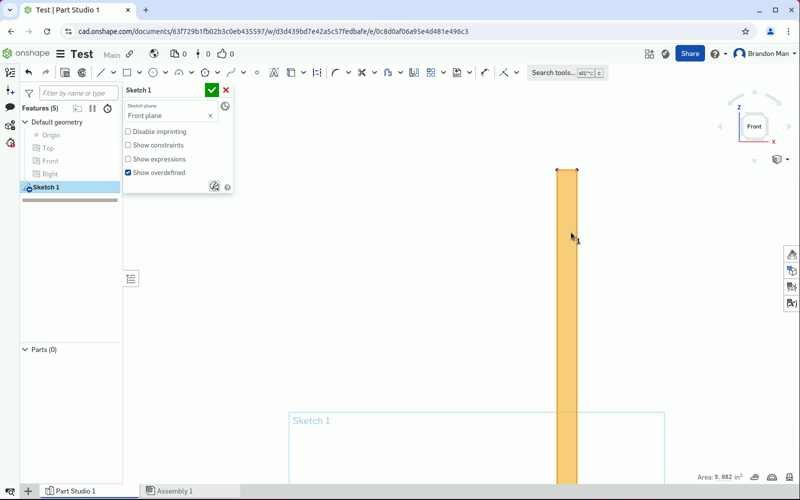
scroll(-6)
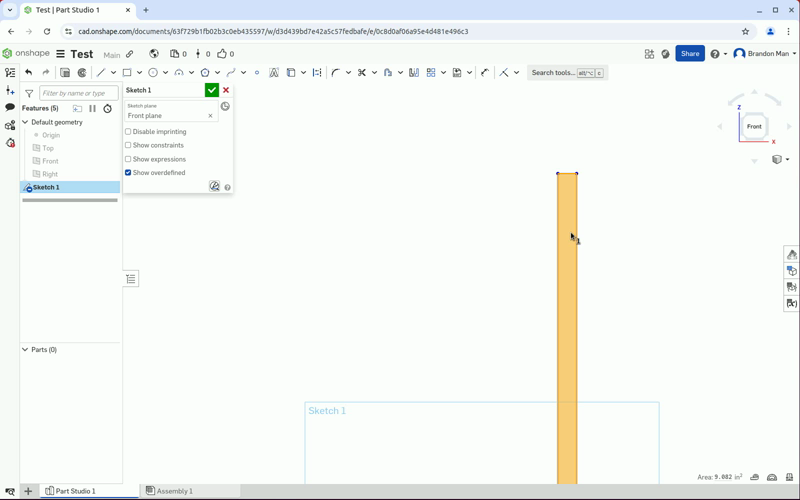
scroll(-6)
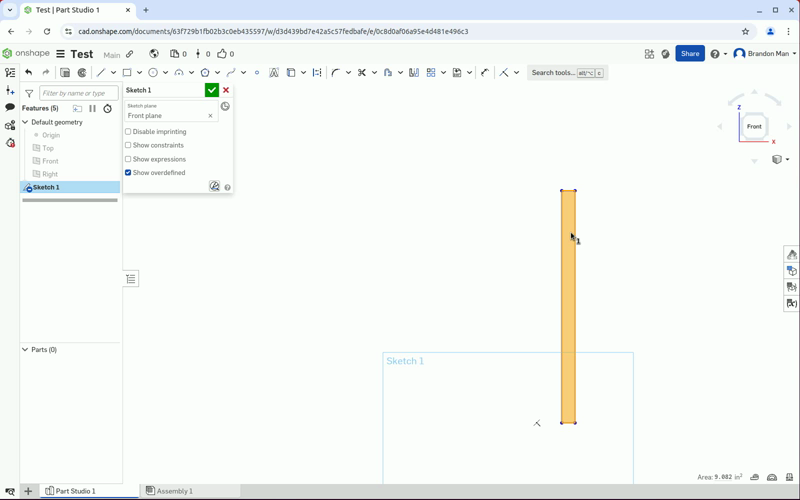
scroll(-6)
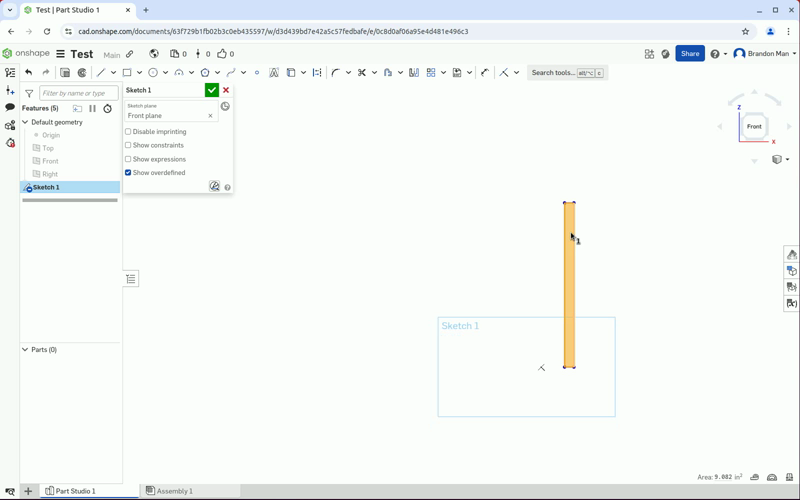
scroll(-6)
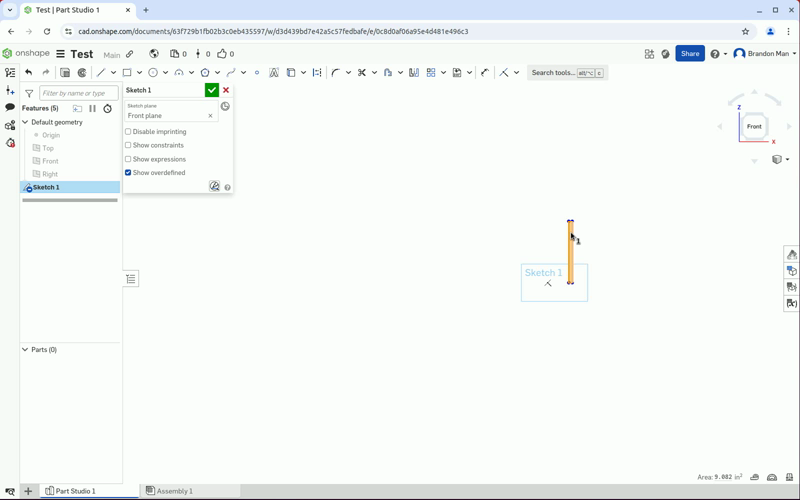
mouse_move(73, 352)
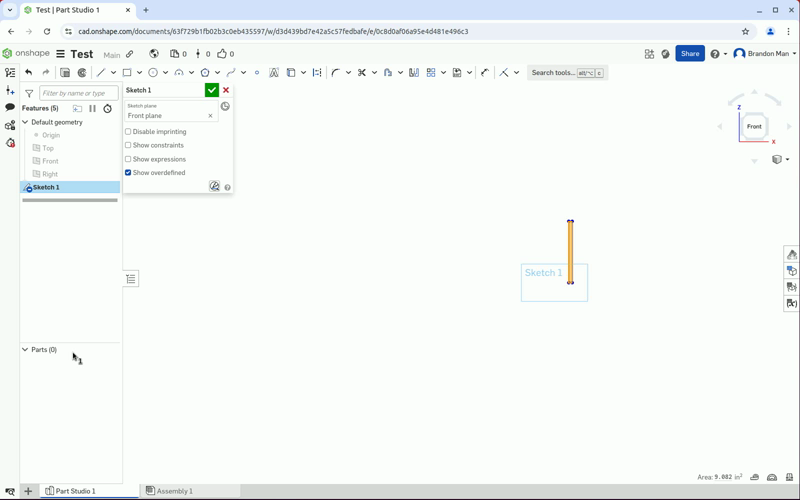
key(shift+y)
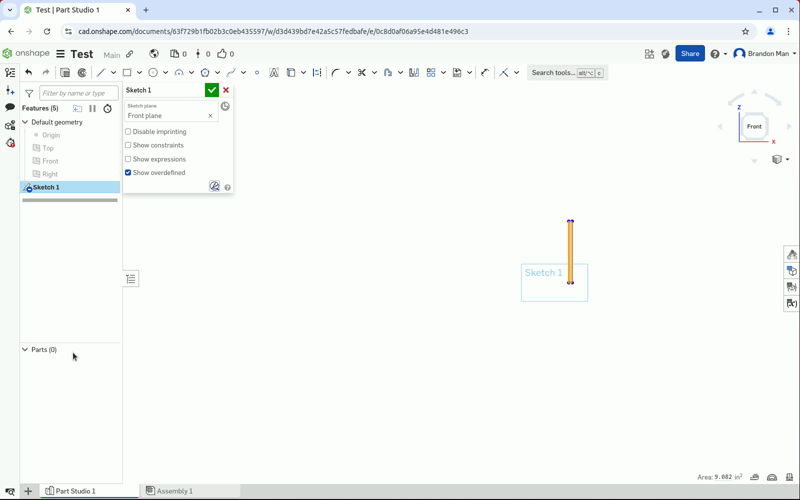
key(shift+e)
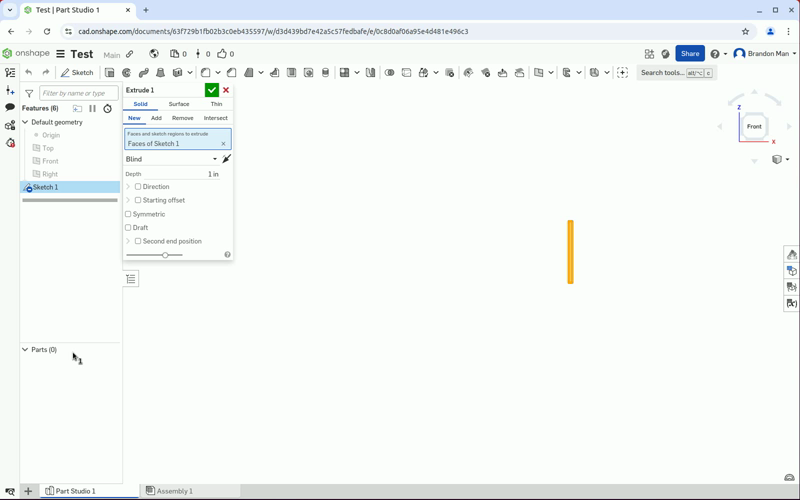
mouse_move(143, 106)
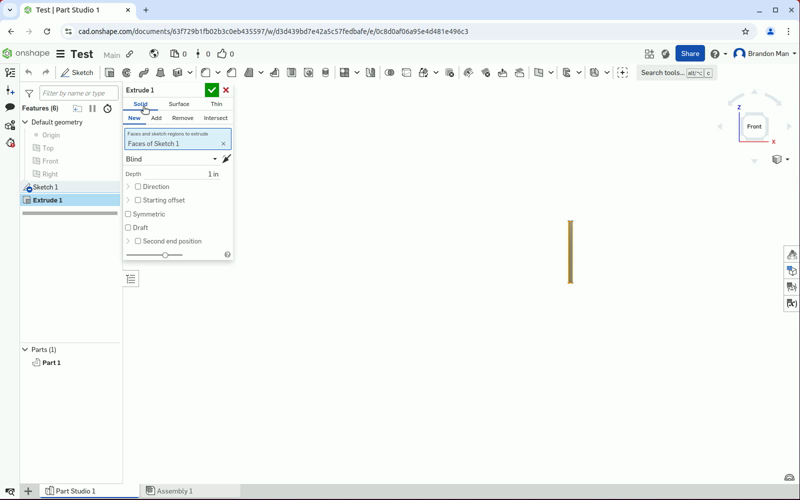
click(143, 106)
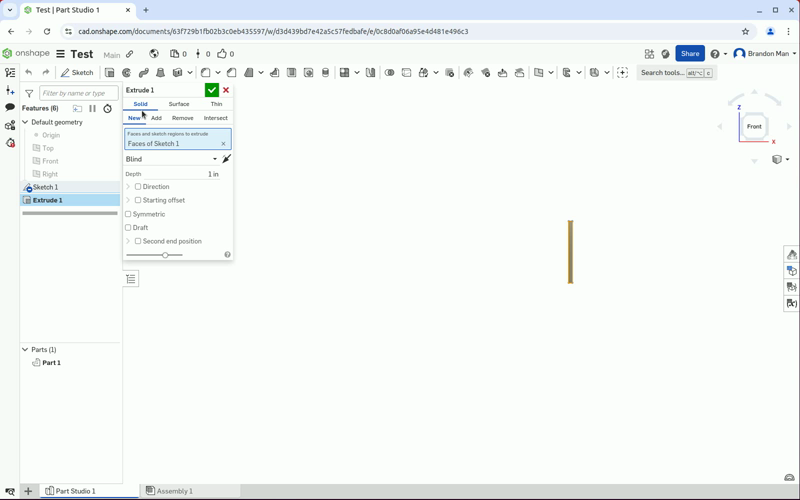
mouse_move(137, 120)
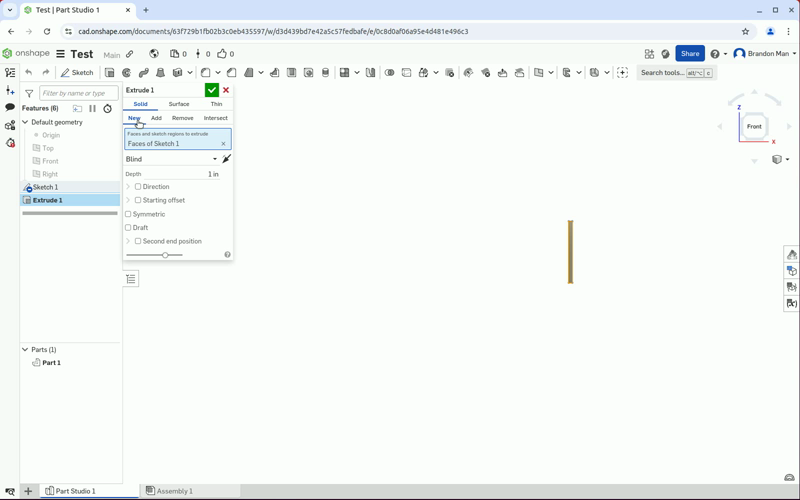
click(137, 120)
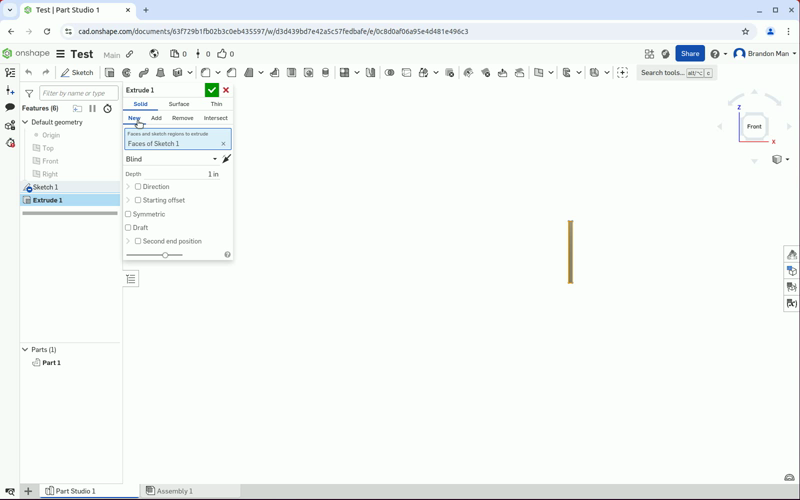
key(tab, 4)
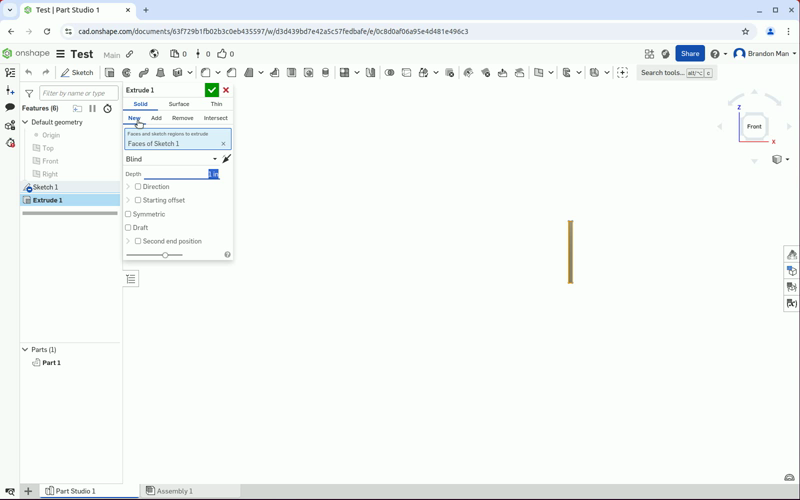
text(0.963)
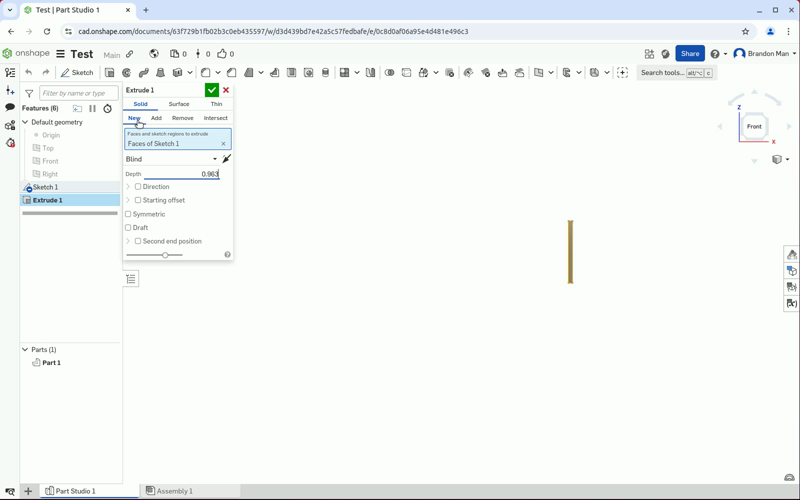
key(enter)
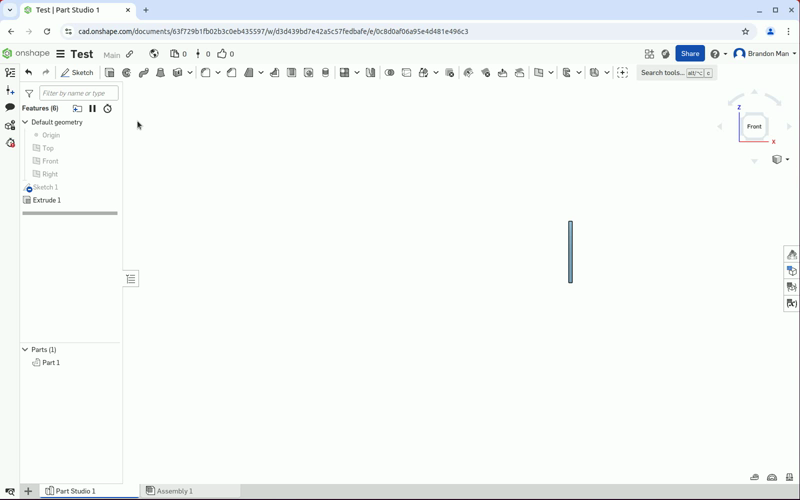
key(shift+h)
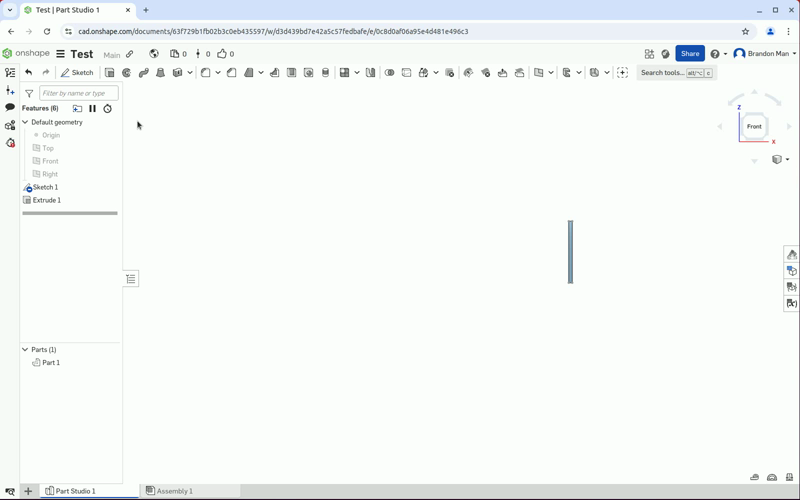
key(shift+h)
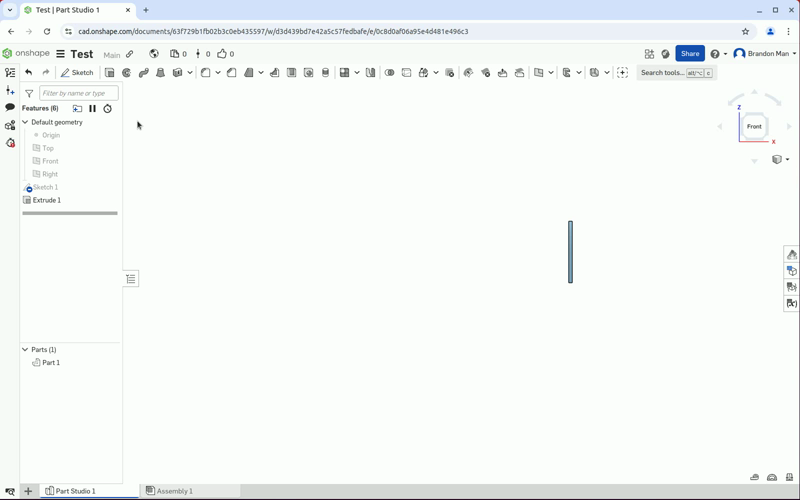
mouse_move(73, 189)
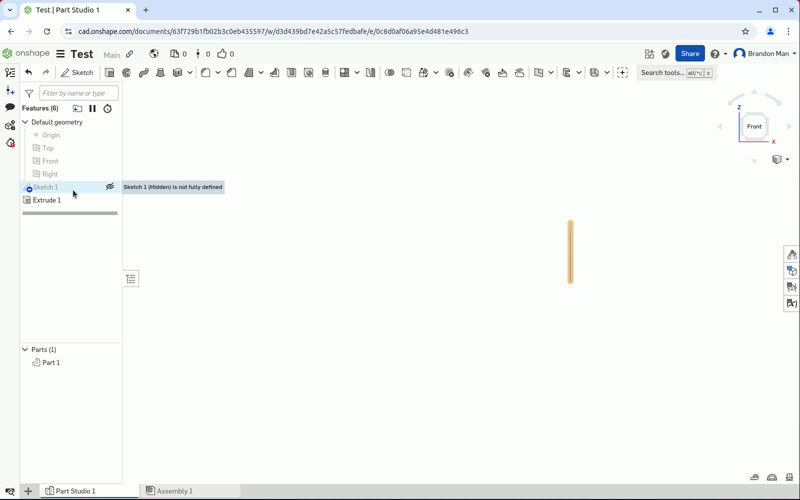
click(73, 189)
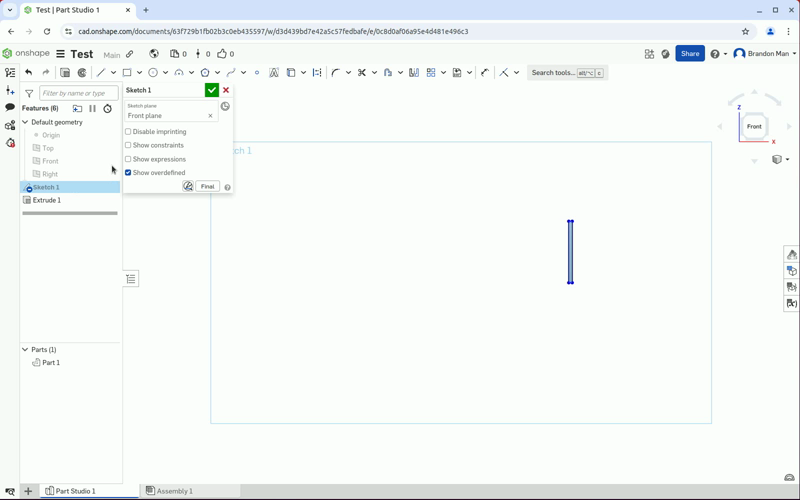
mouse_move(229, 92)
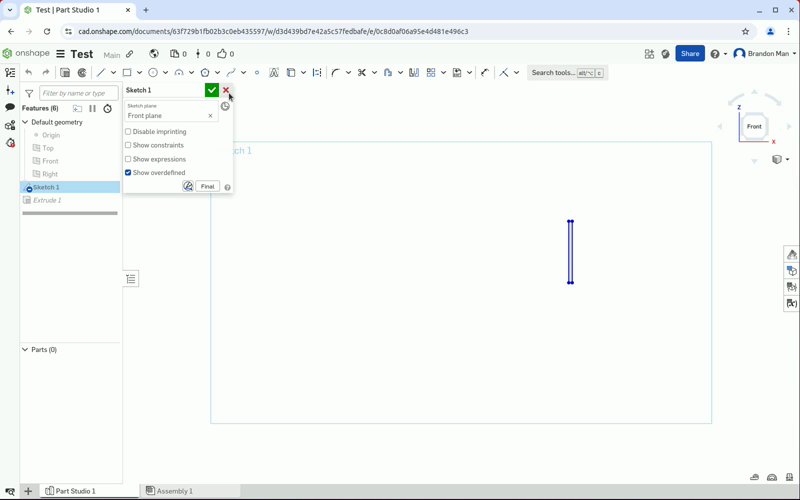
click(229, 92)
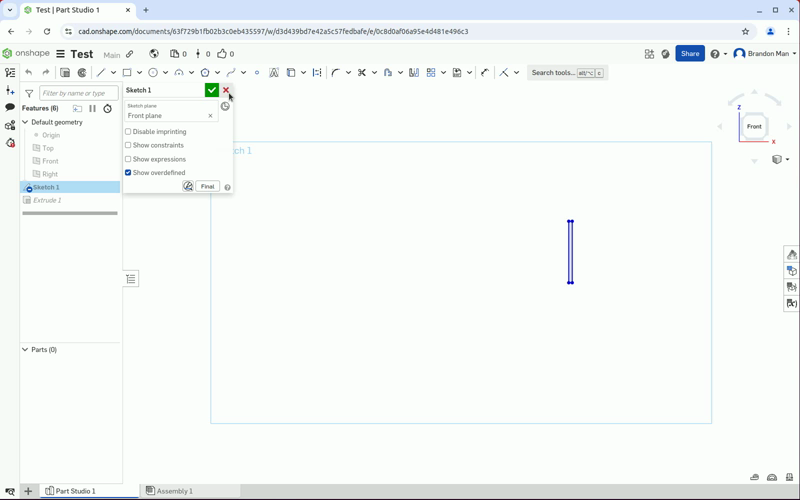
key(shift+s)
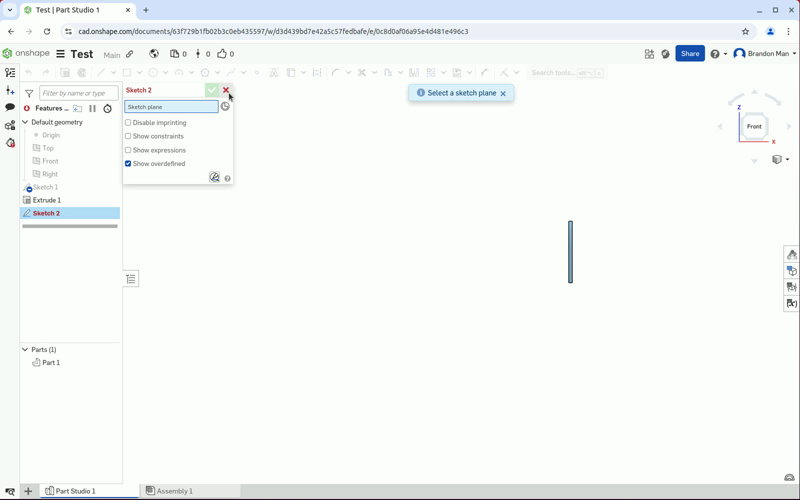
mouse_move(73, 163)
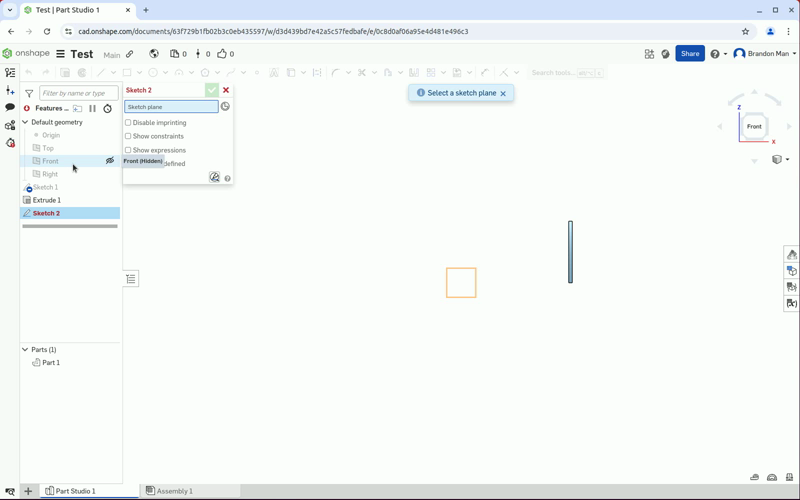
click(73, 163)
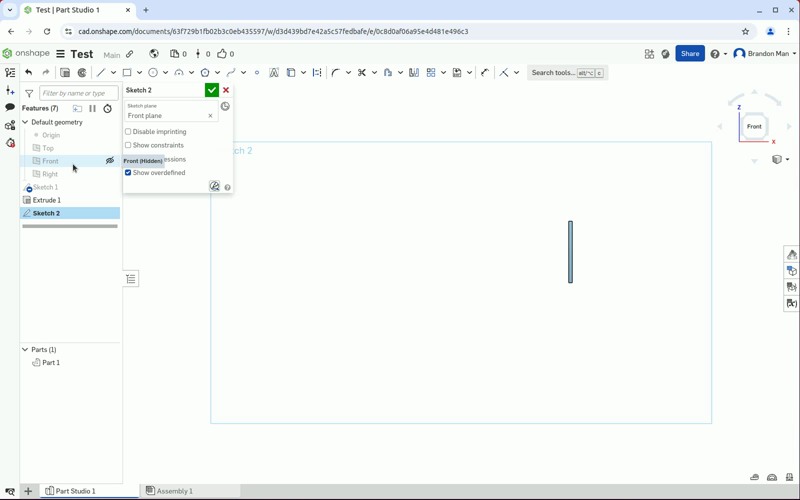
mouse_move(73, 352)
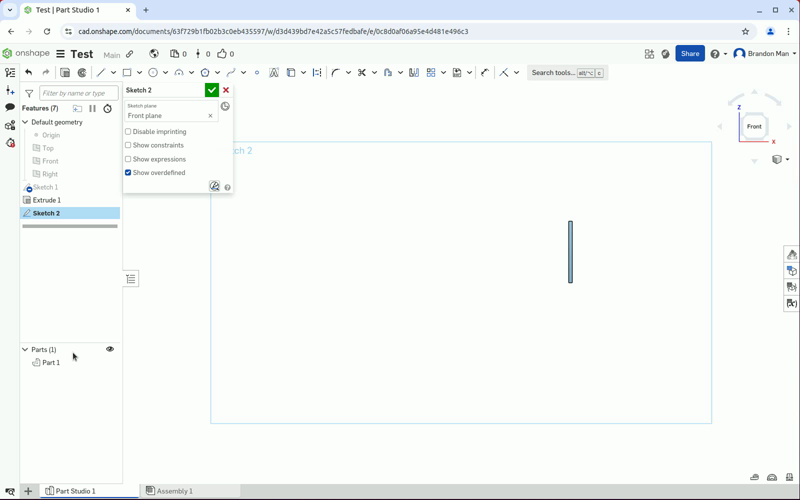
key(y)
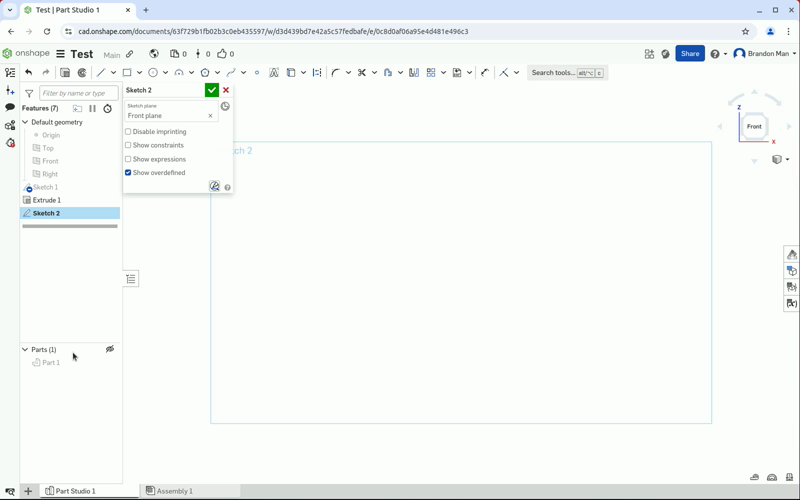
key(l)
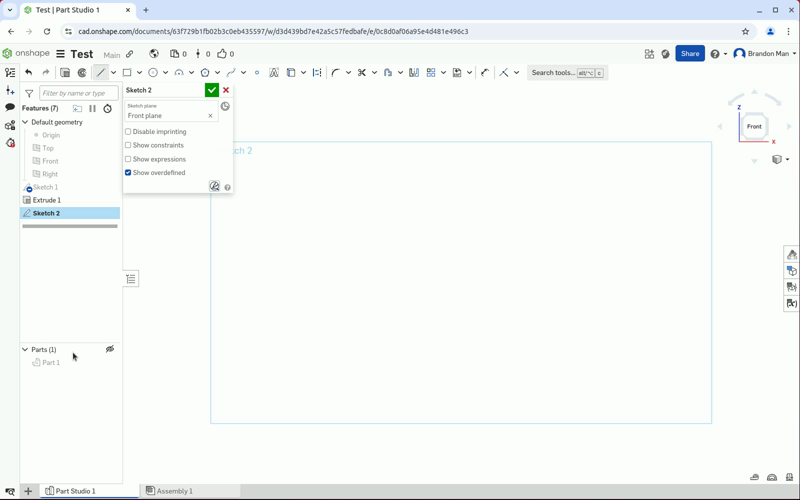
key_down(shift)
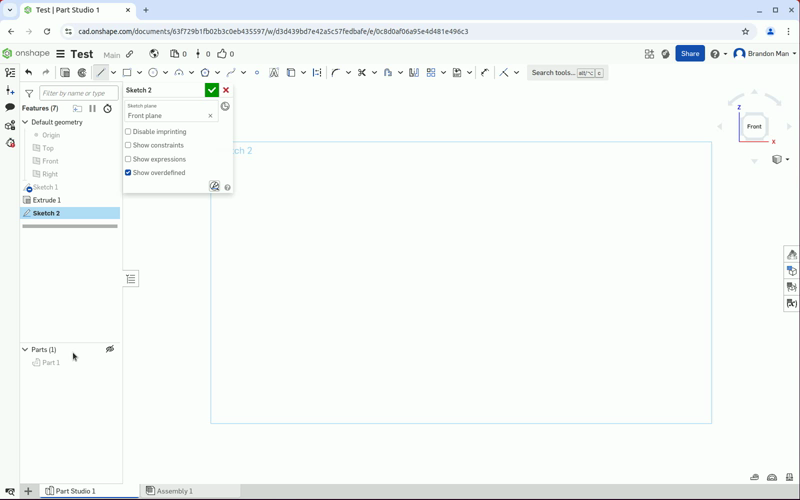
mouse_move(460, 282)
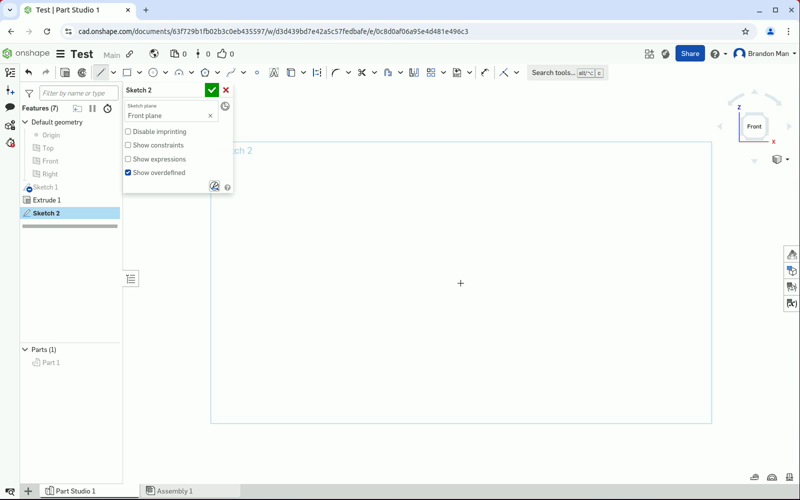
click(460, 282)
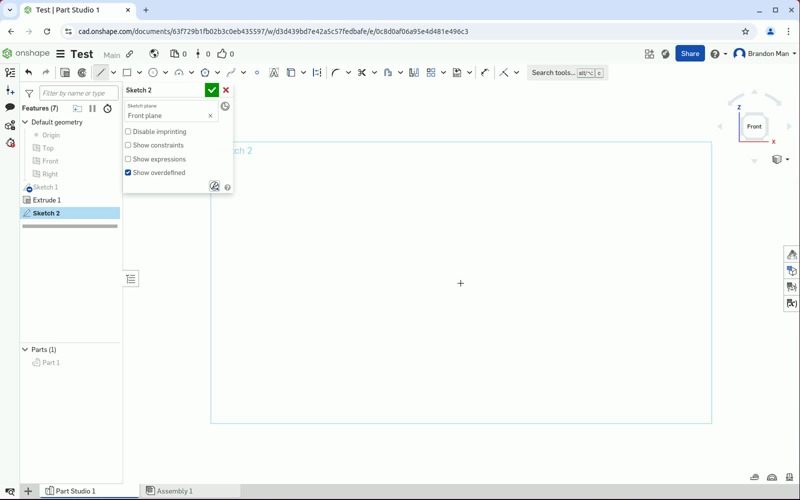
key_up(shift)
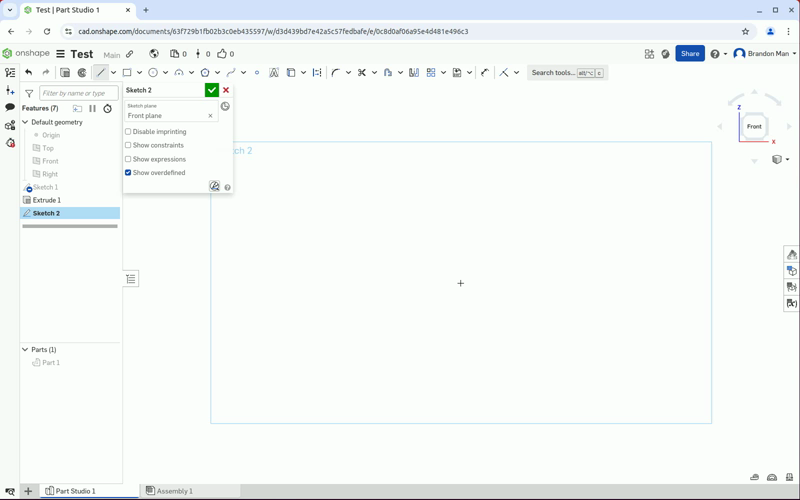
key_down(shift)
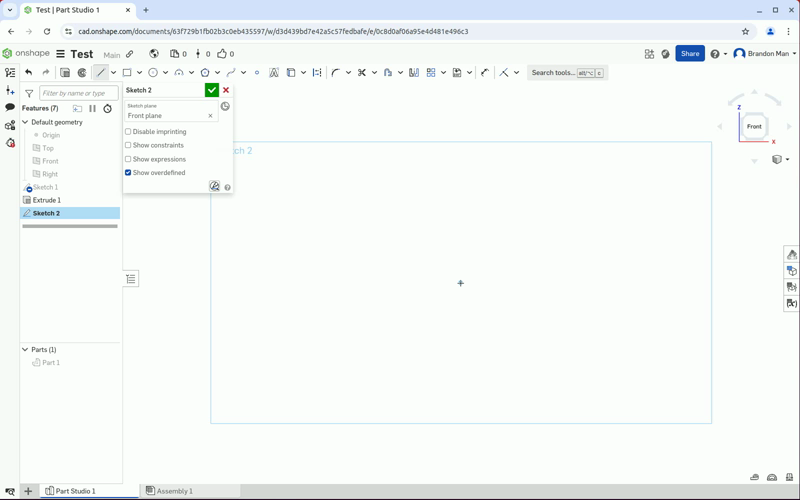
mouse_move(561, 282)
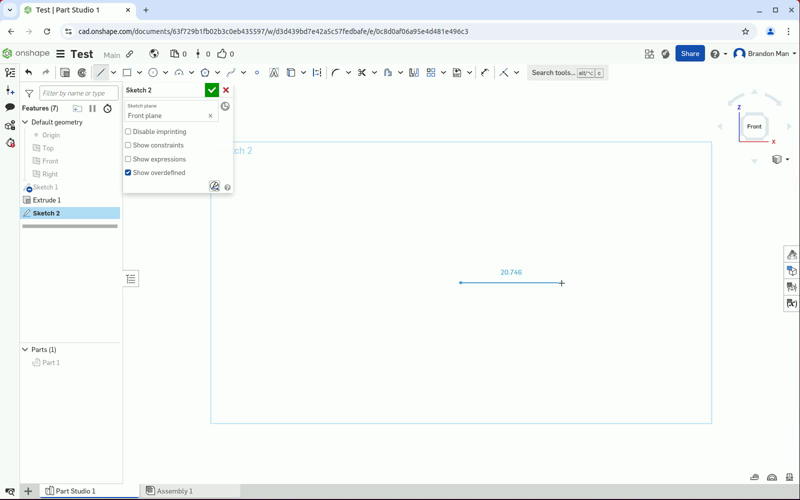
click(561, 282)
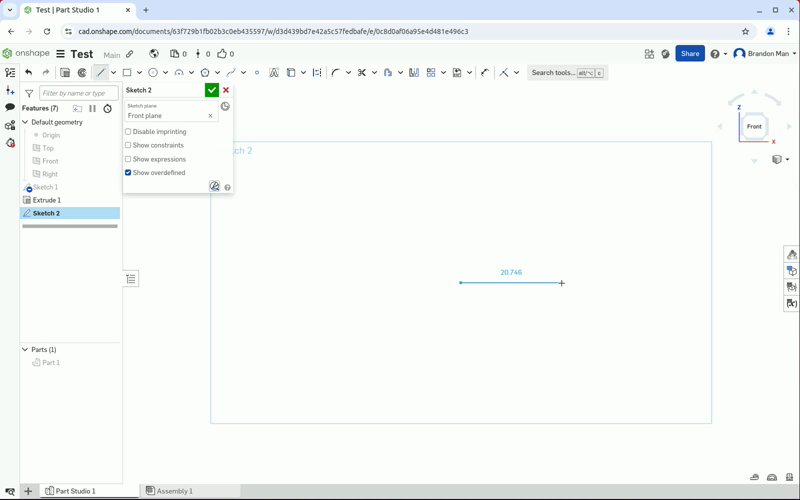
key_up(shift)
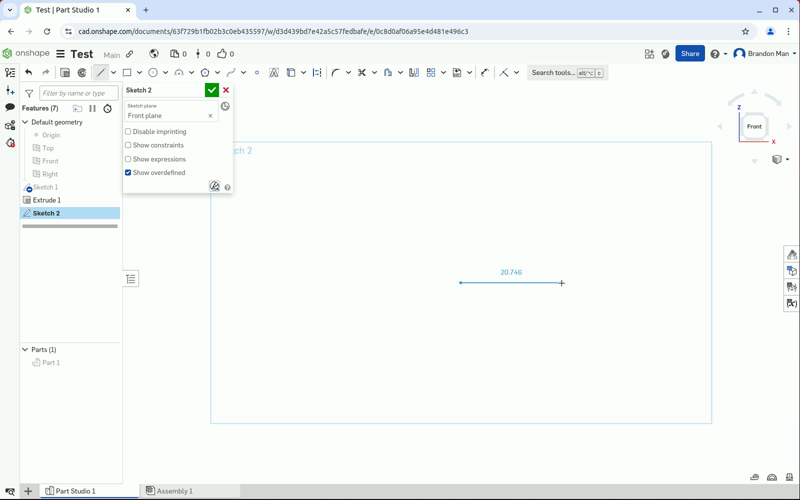
key_down(shift)
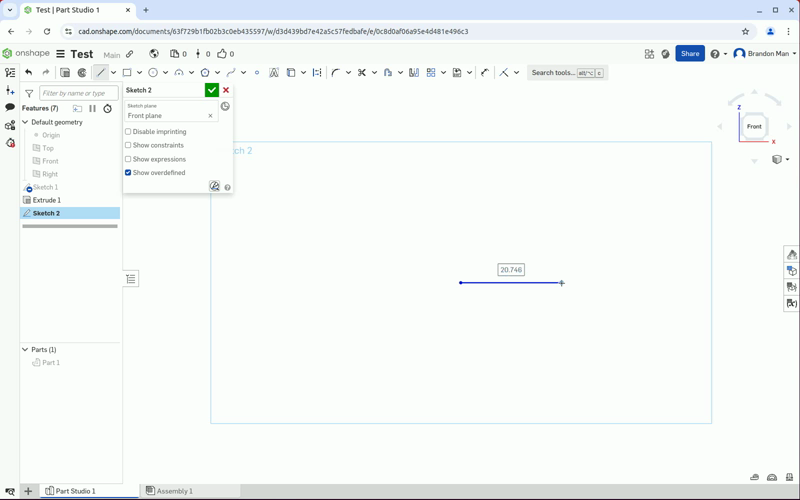
mouse_move(589, 282)
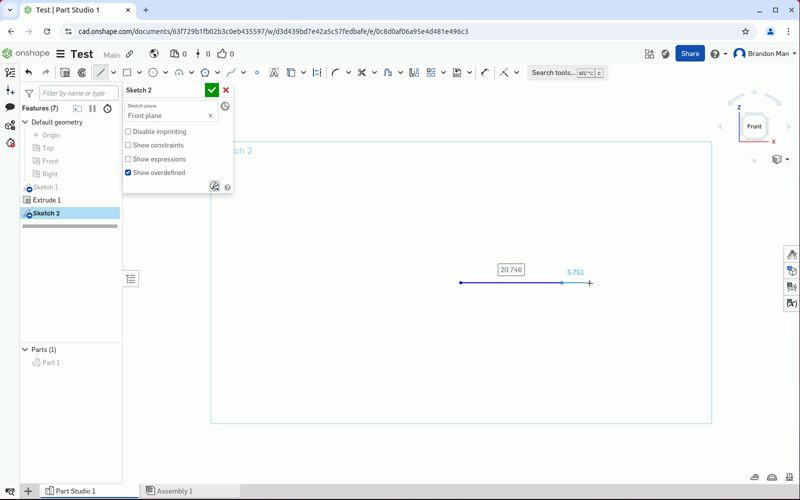
mouse_move(561, 276)
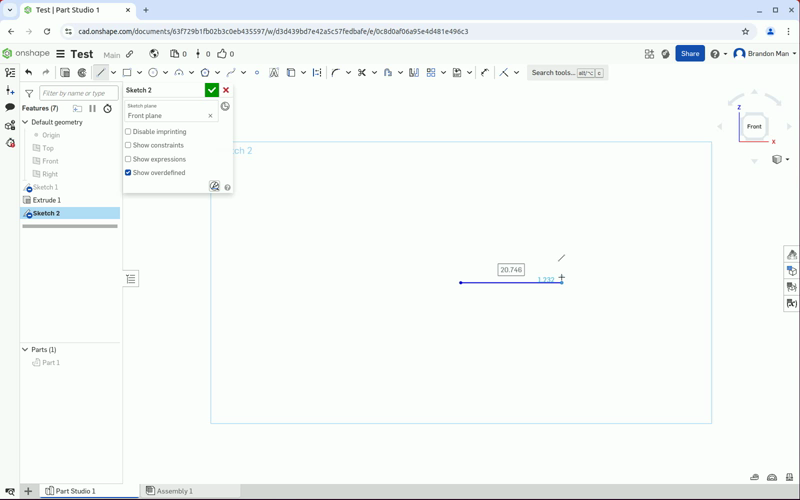
scroll(6)
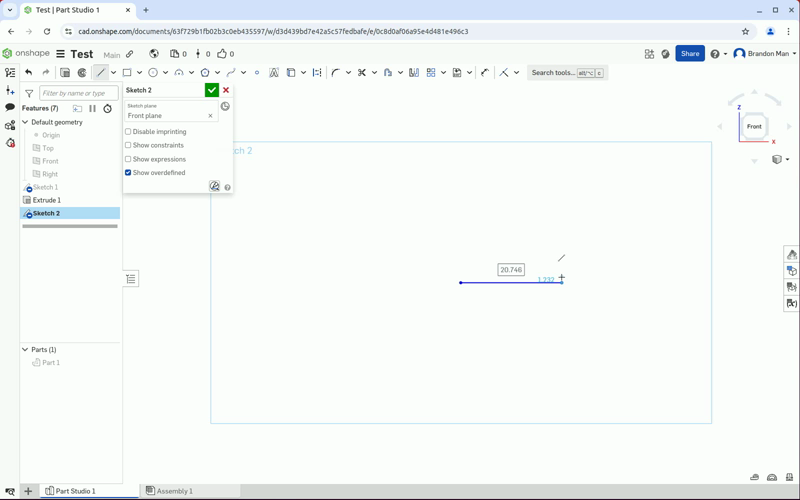
scroll(6)
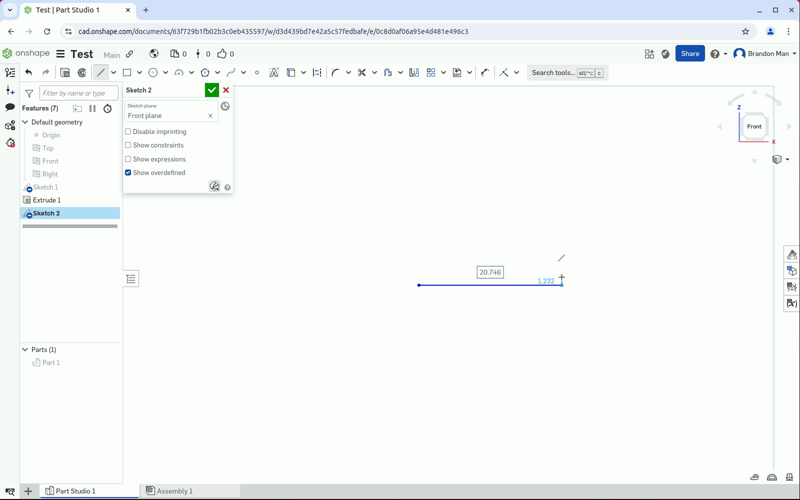
scroll(6)
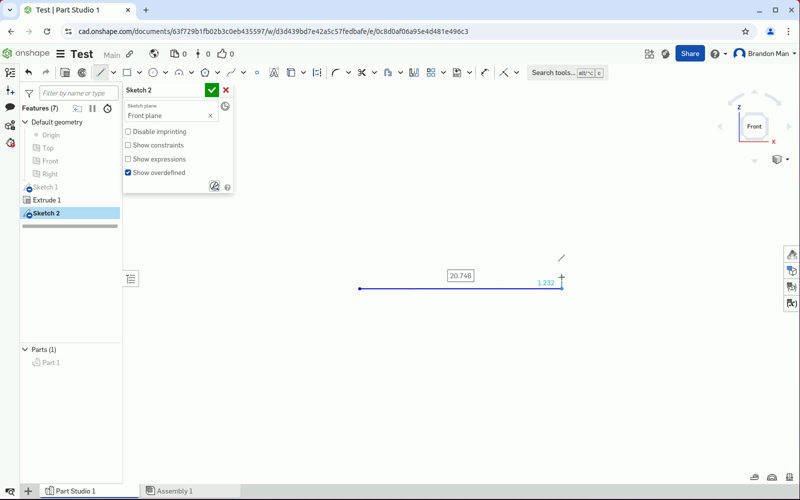
scroll(6)
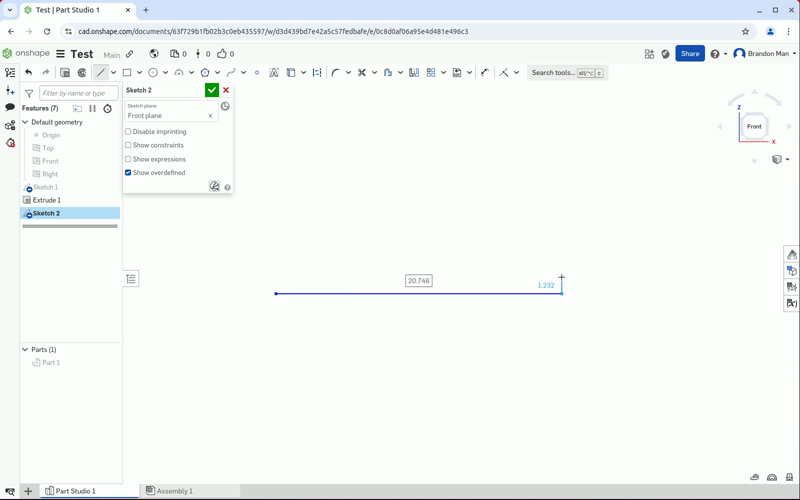
scroll(6)
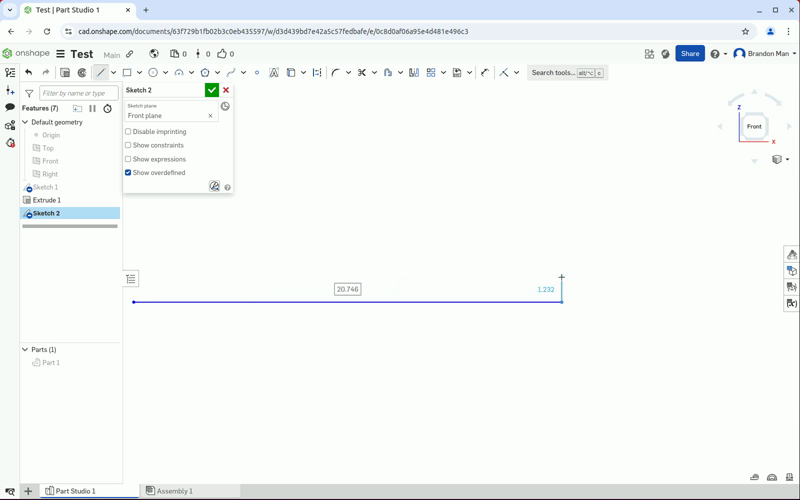
scroll(6)
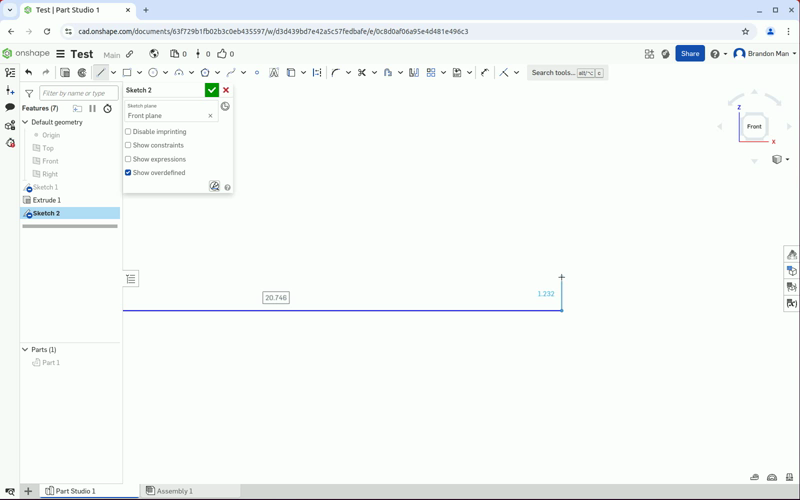
scroll(6)
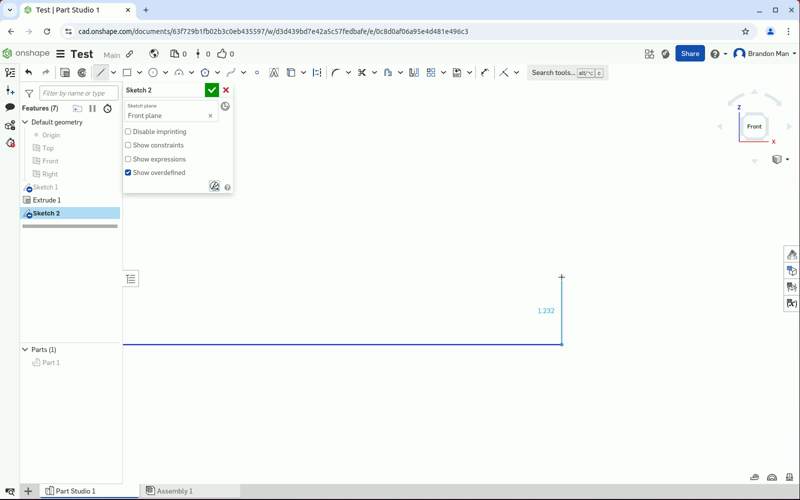
click(561, 276)
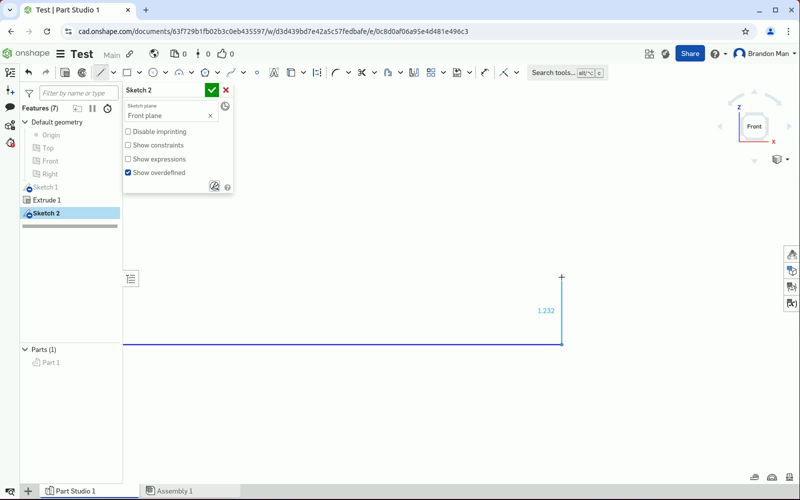
scroll(-6)
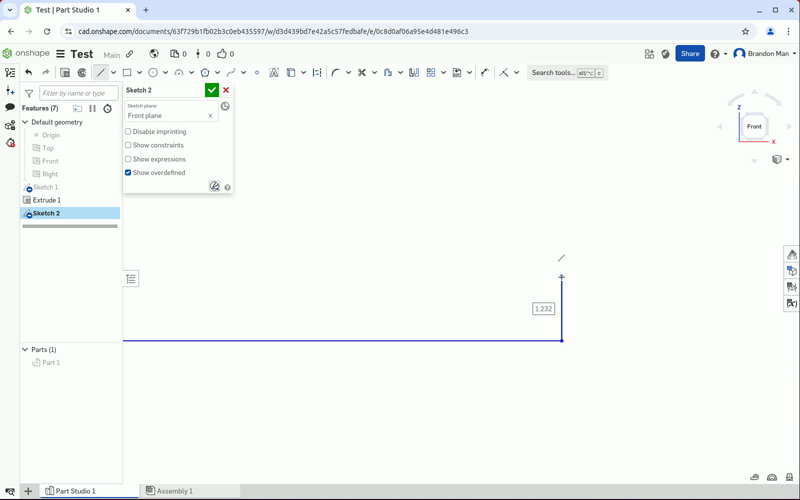
scroll(-6)
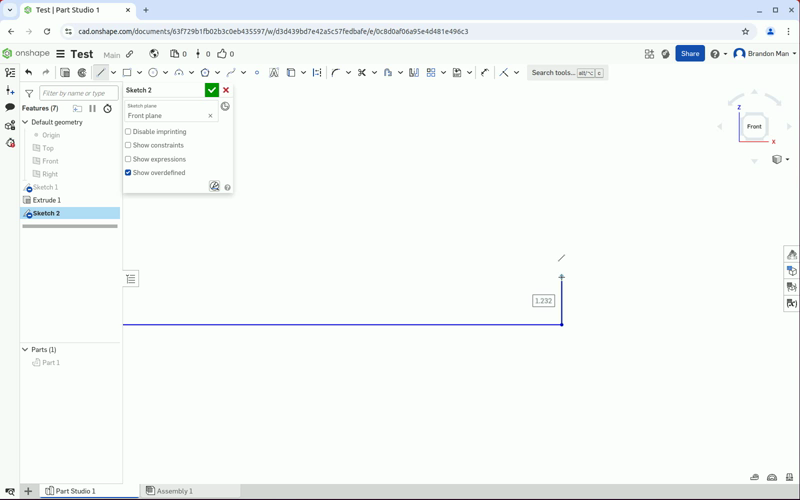
scroll(-6)
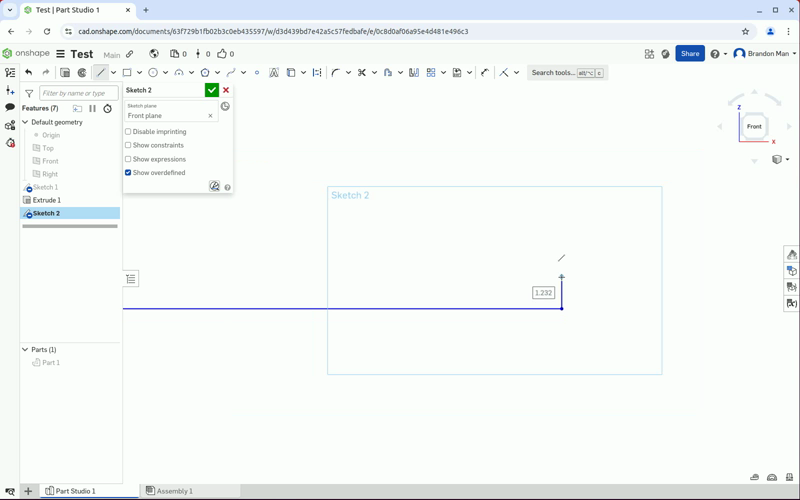
scroll(-6)
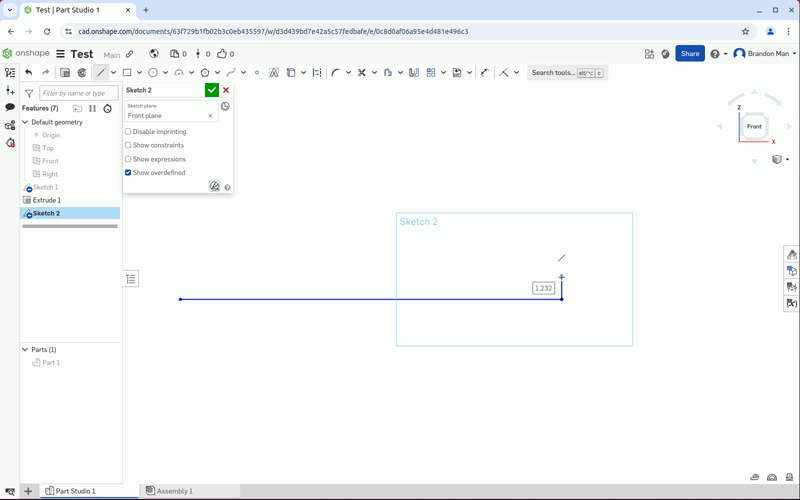
scroll(-6)
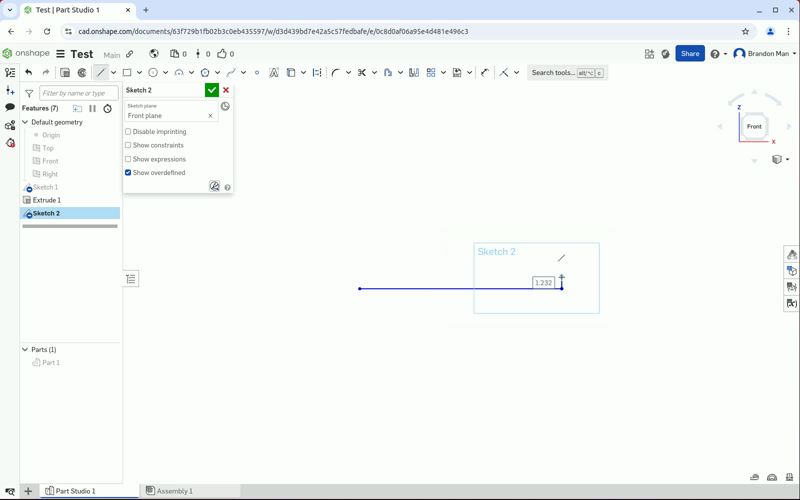
scroll(-6)
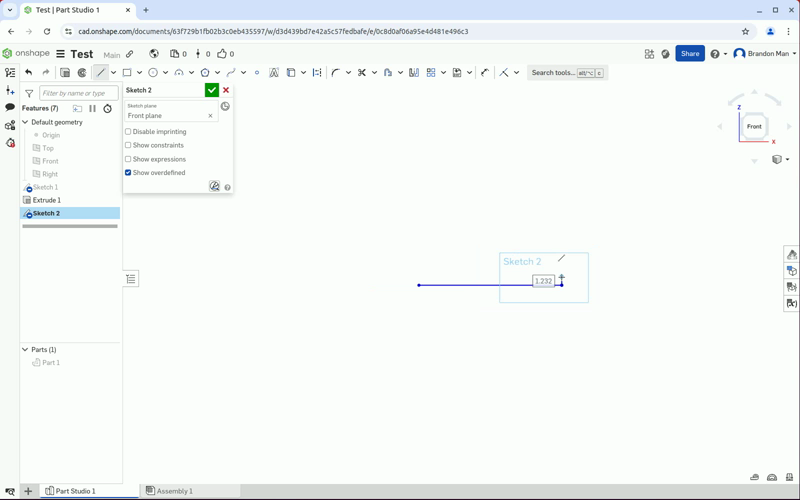
scroll(-6)
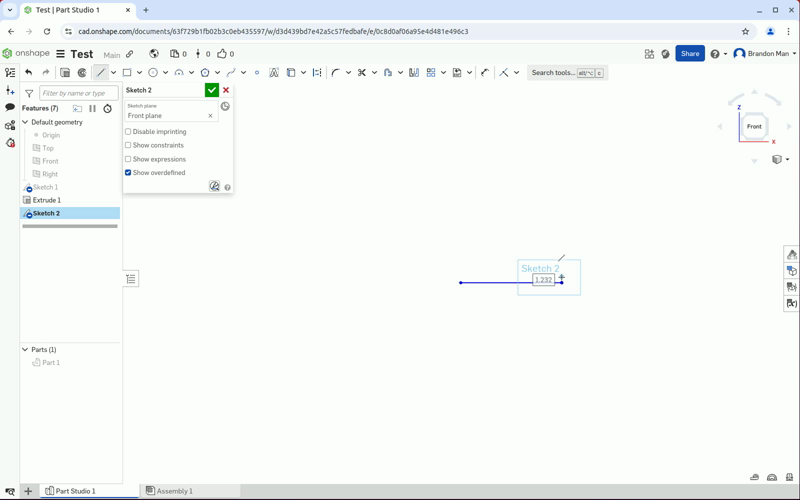
key_up(shift)
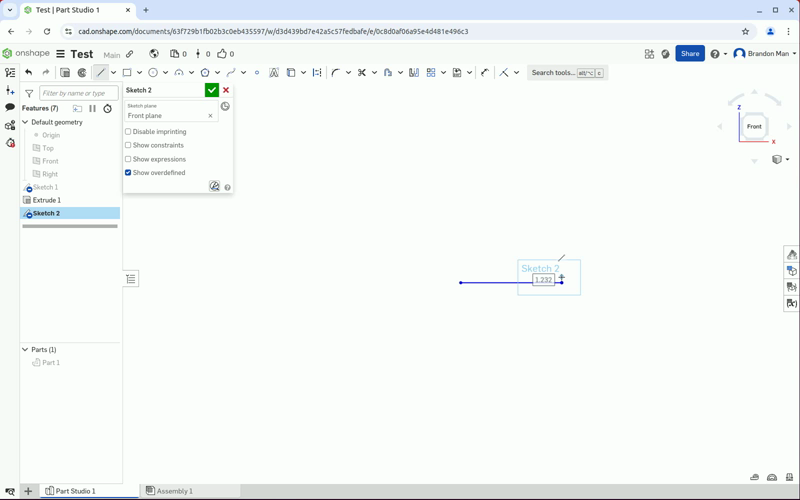
key_down(shift)
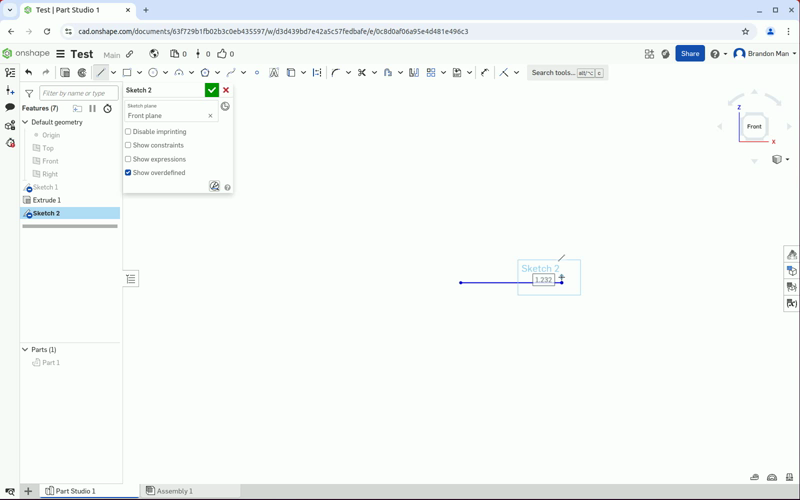
mouse_move(460, 276)
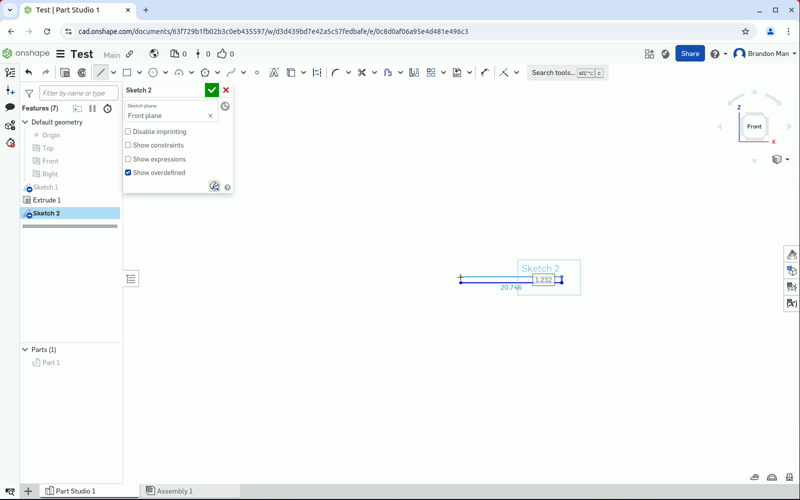
click(460, 276)
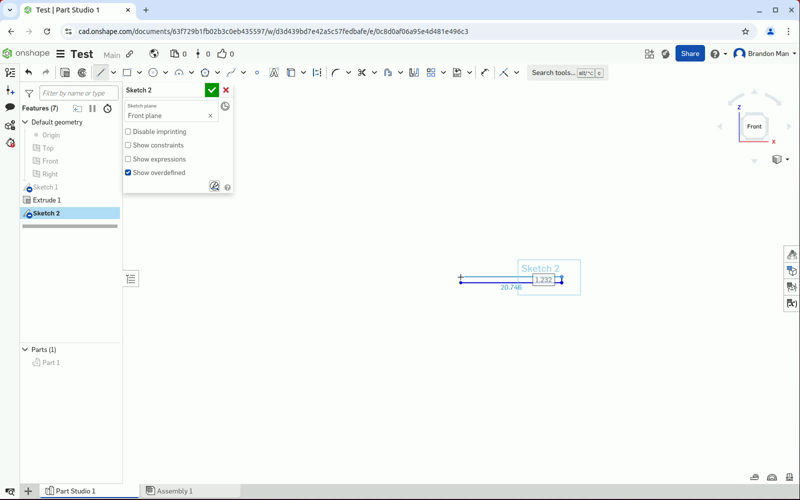
key_up(shift)
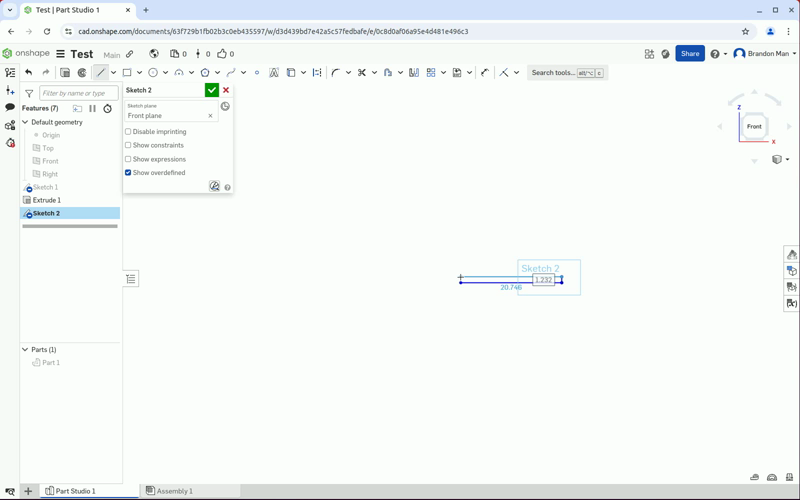
mouse_move(490, 276)
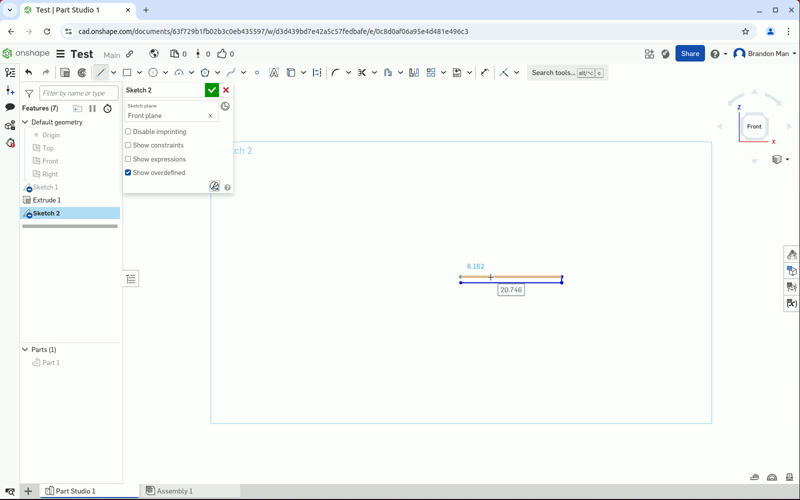
key_down(shift)
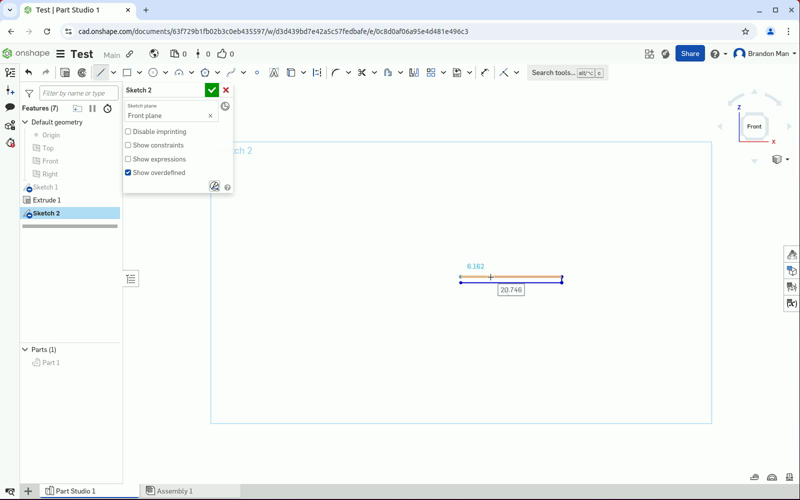
mouse_move(460, 282)
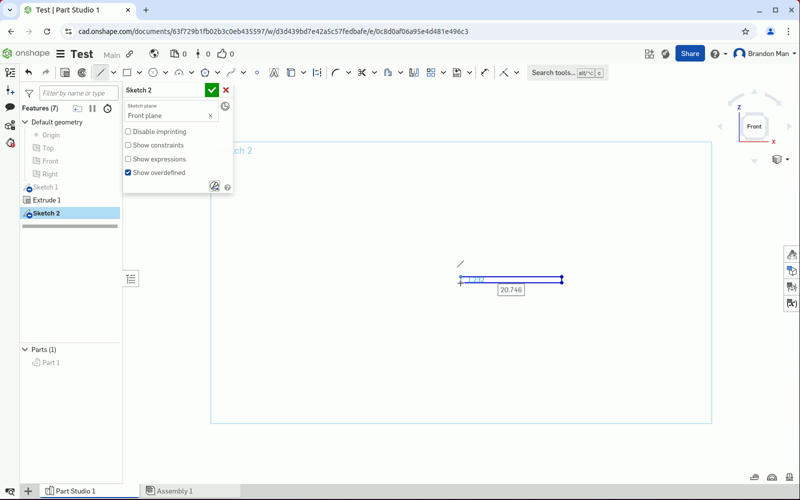
scroll(6)
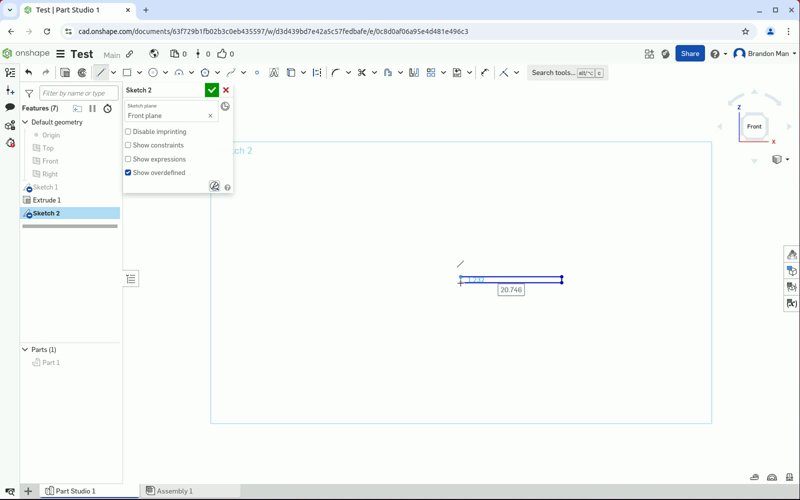
scroll(6)
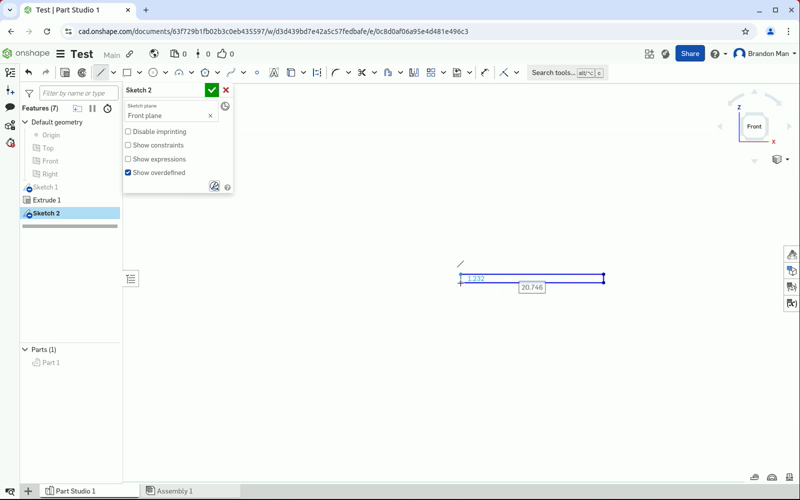
scroll(6)
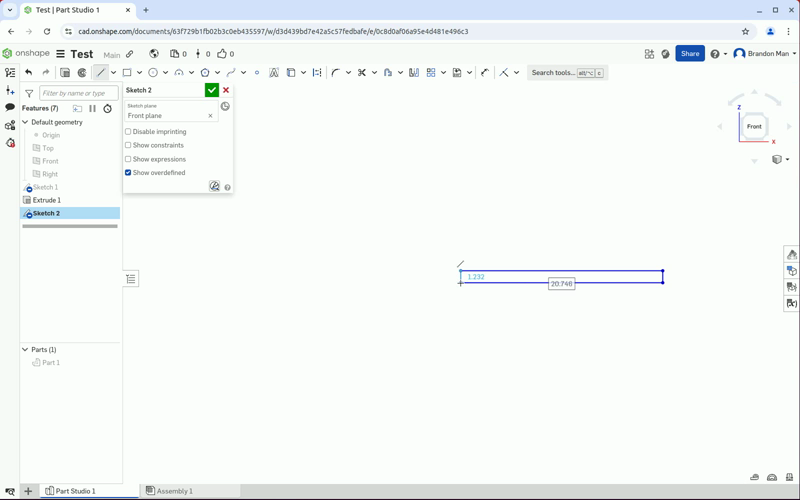
scroll(6)
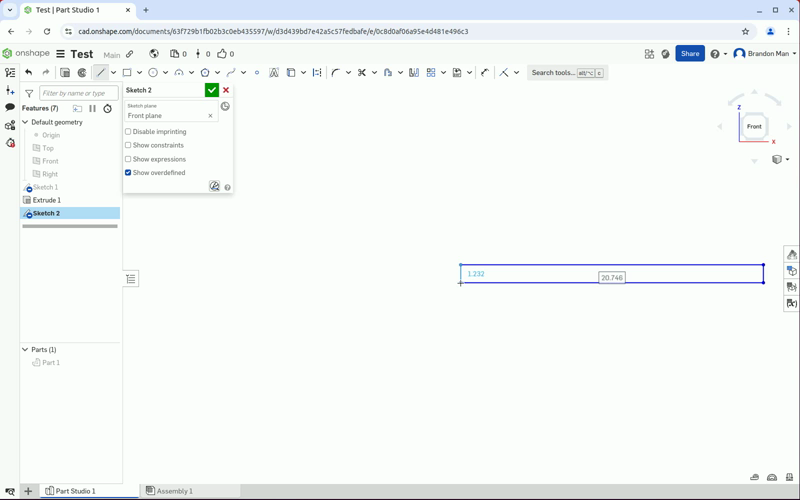
scroll(6)
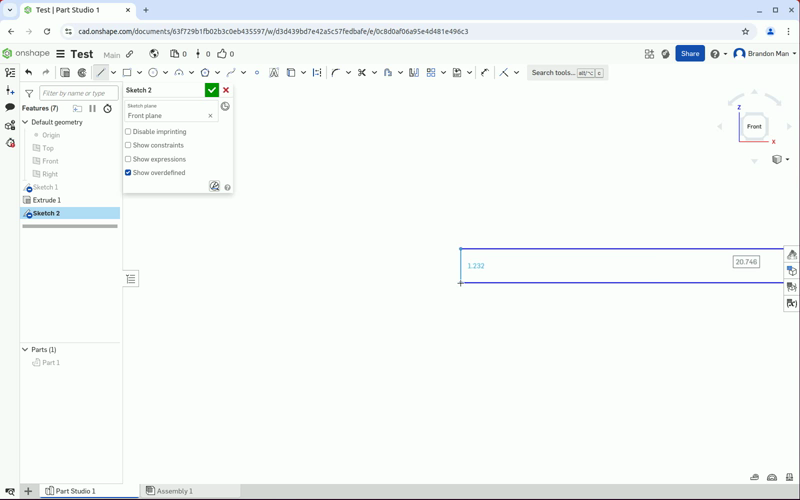
scroll(6)
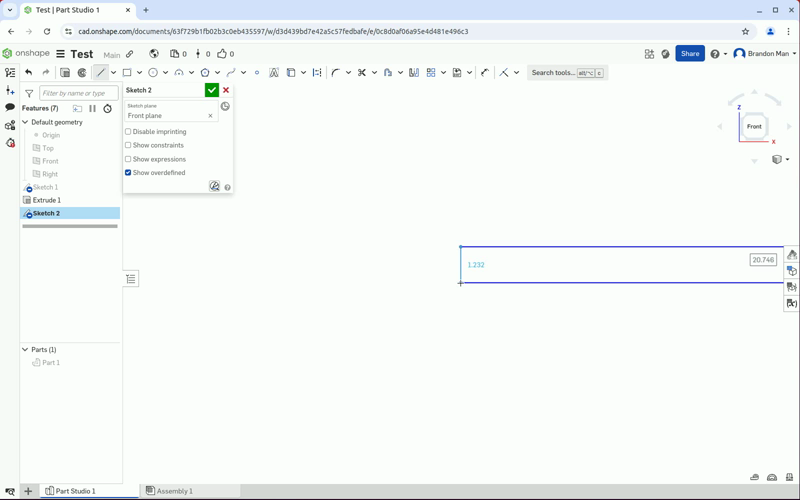
scroll(6)
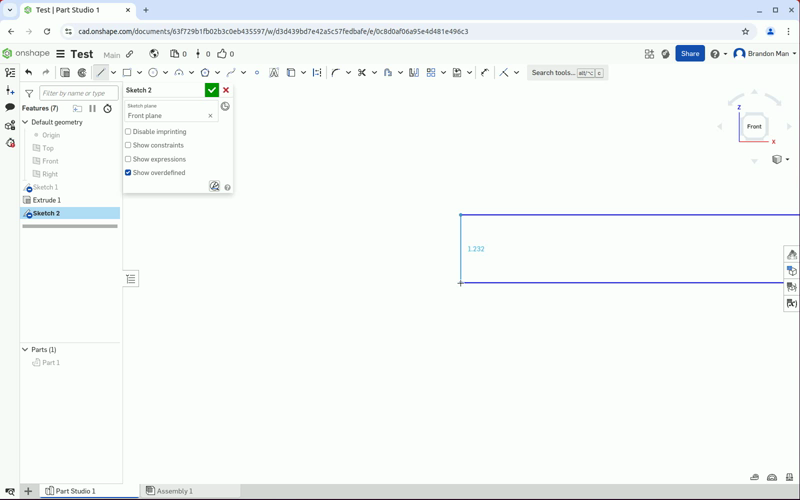
key_up(shift)
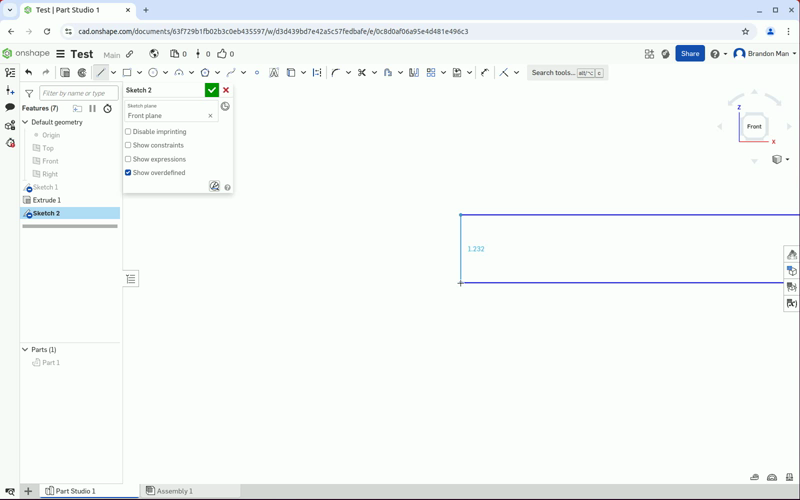
click(460, 282)
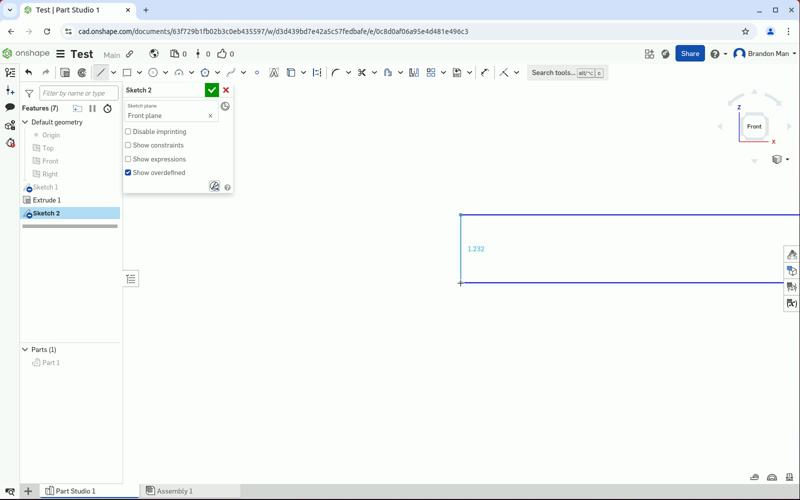
scroll(-6)
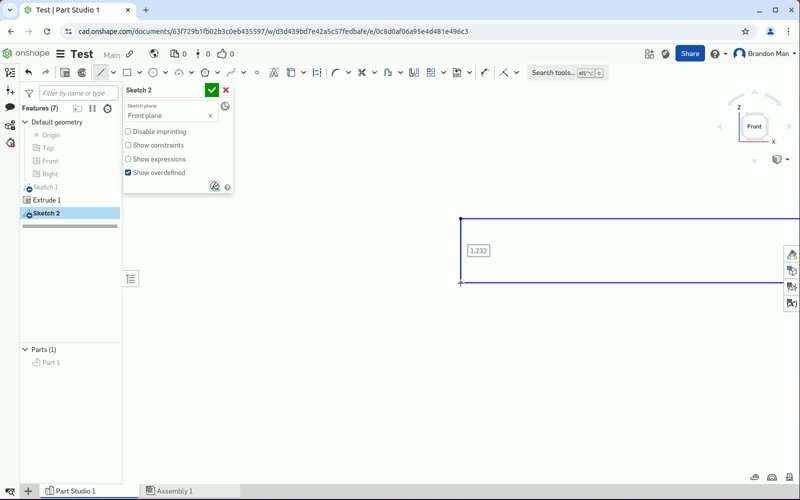
scroll(-6)
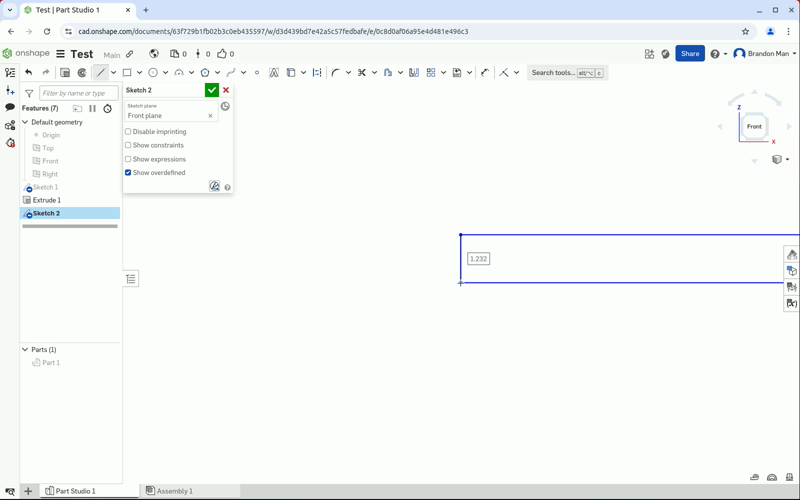
scroll(-6)
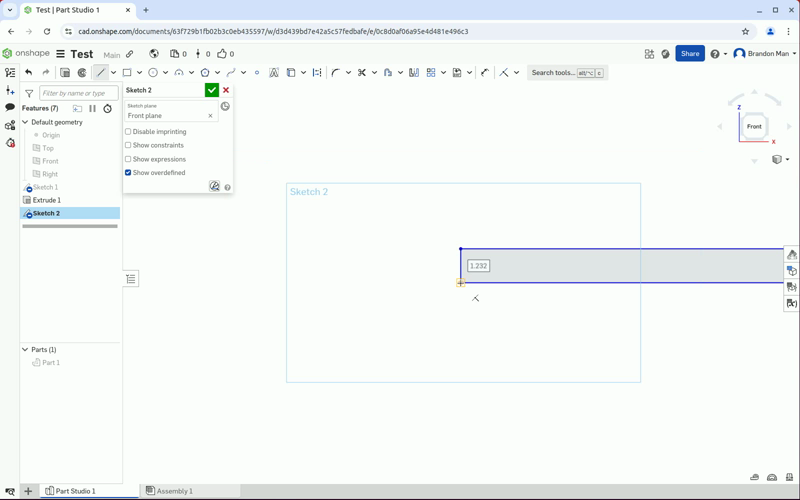
scroll(-6)
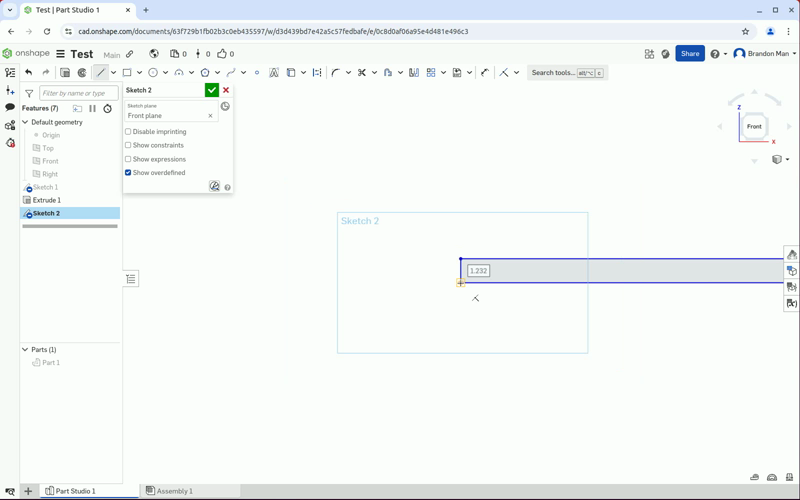
scroll(-6)
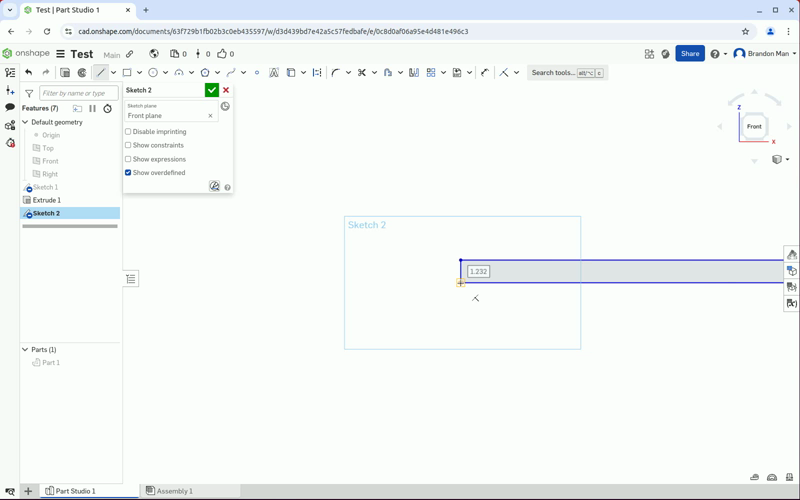
scroll(-6)
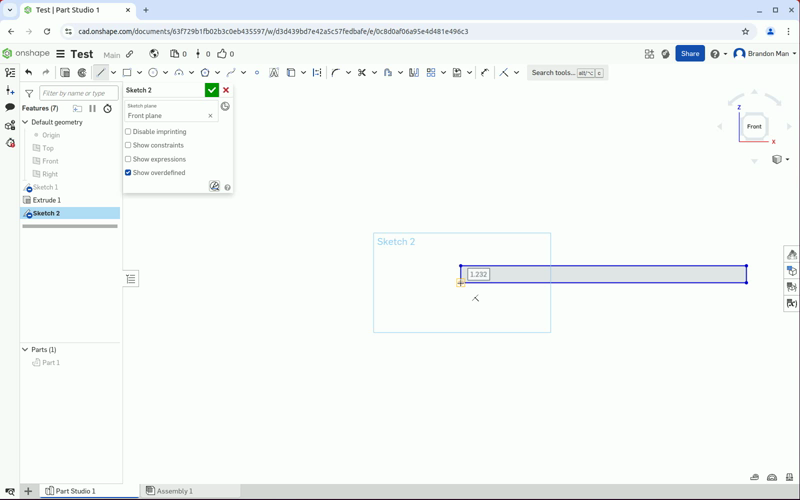
scroll(-6)
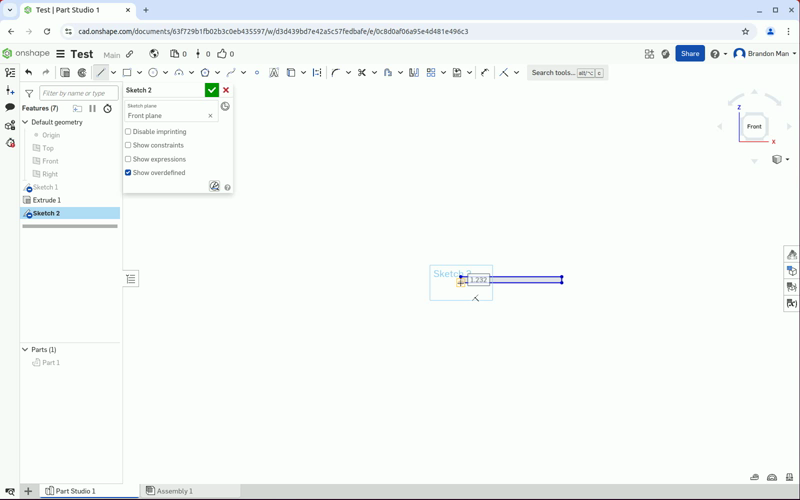
key(esc)
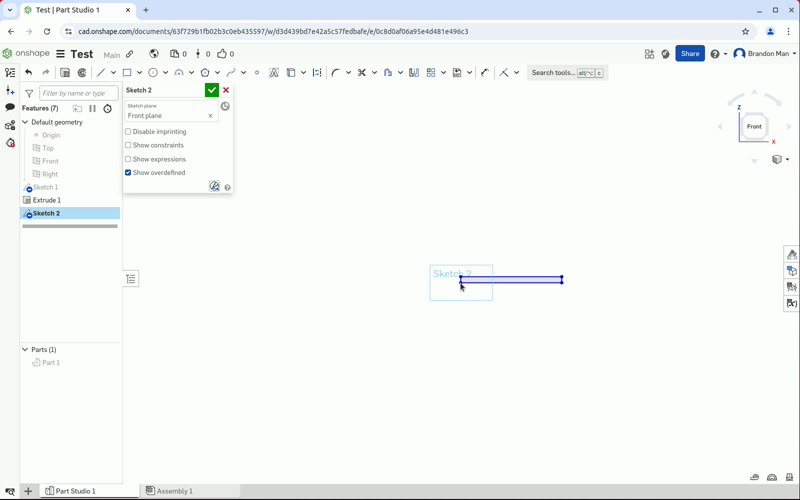
mouse_move(469, 277)
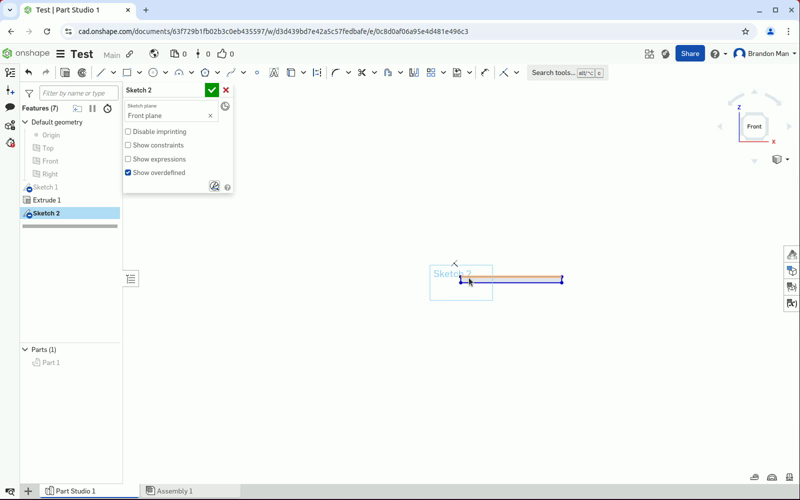
scroll(6)
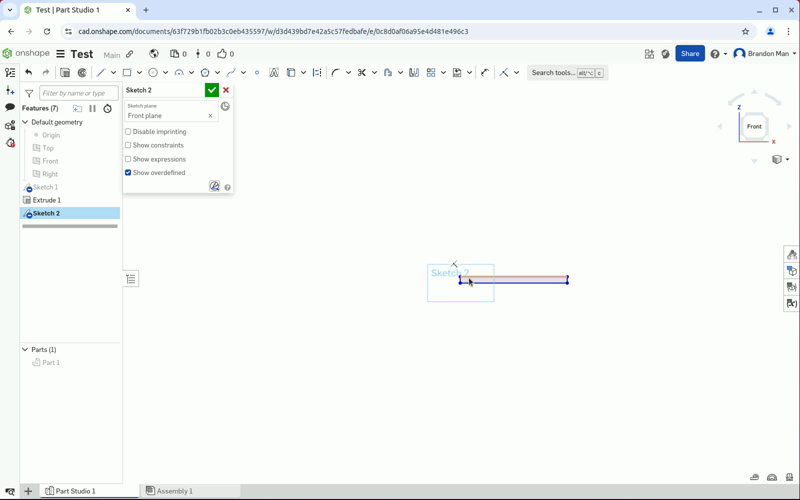
scroll(6)
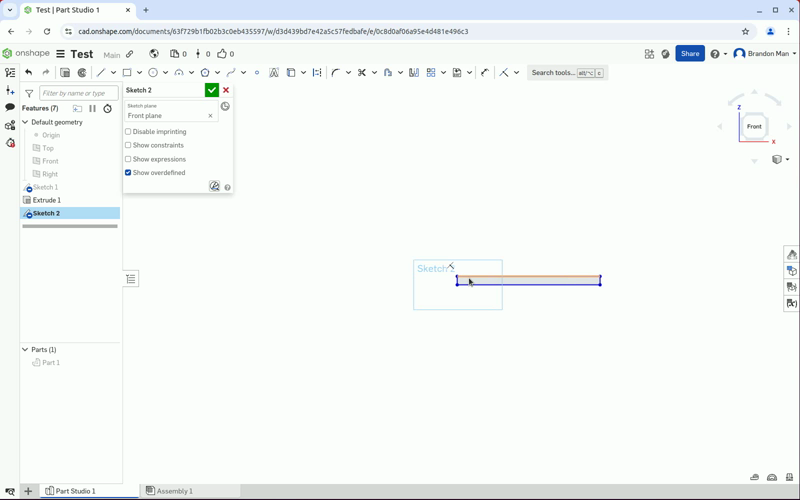
scroll(6)
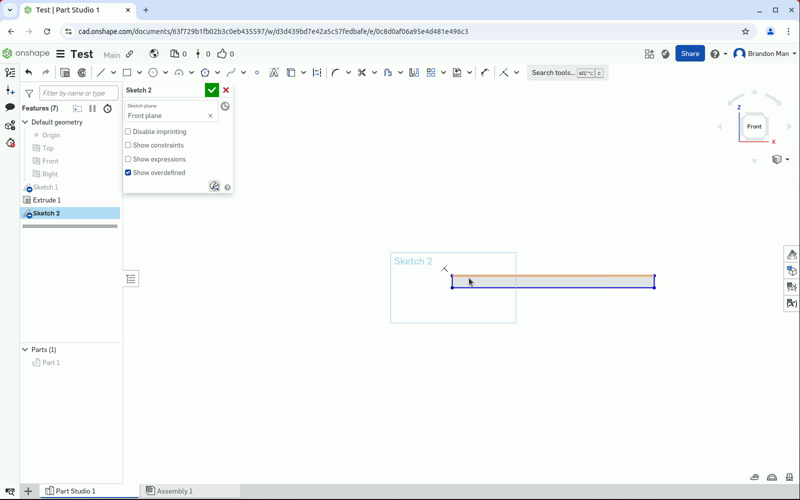
scroll(6)
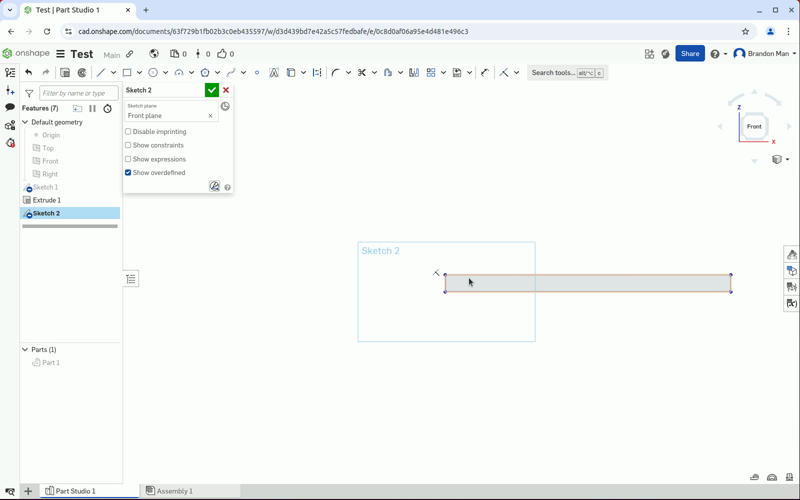
scroll(6)
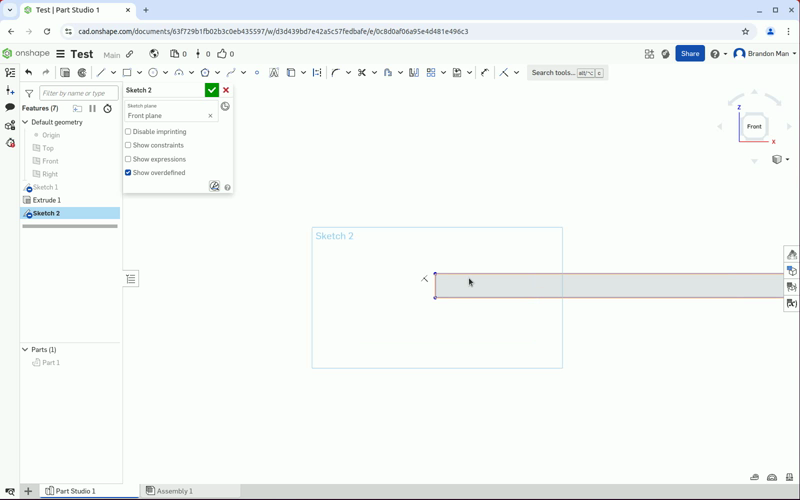
scroll(6)
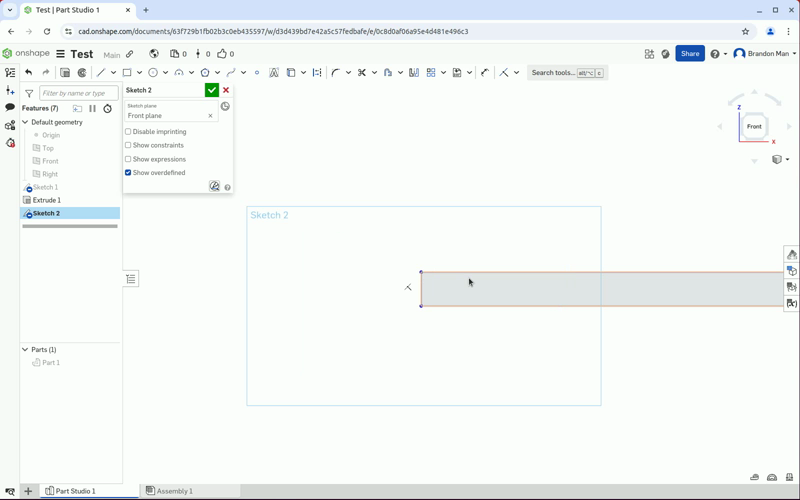
scroll(6)
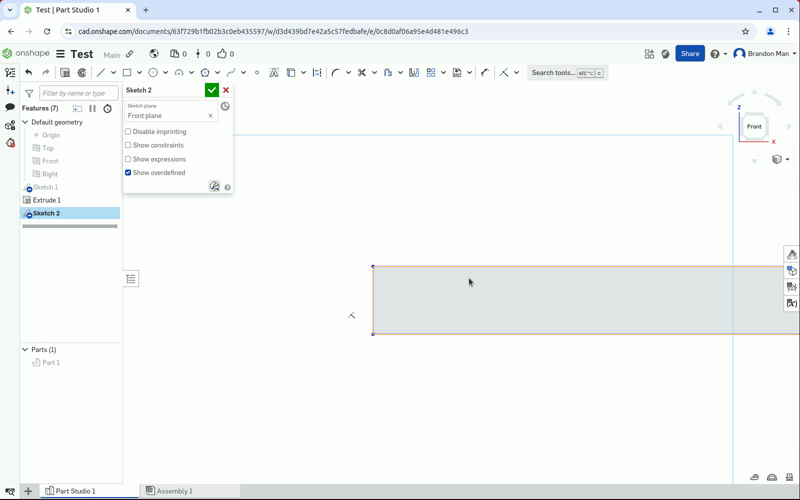
click(469, 277)
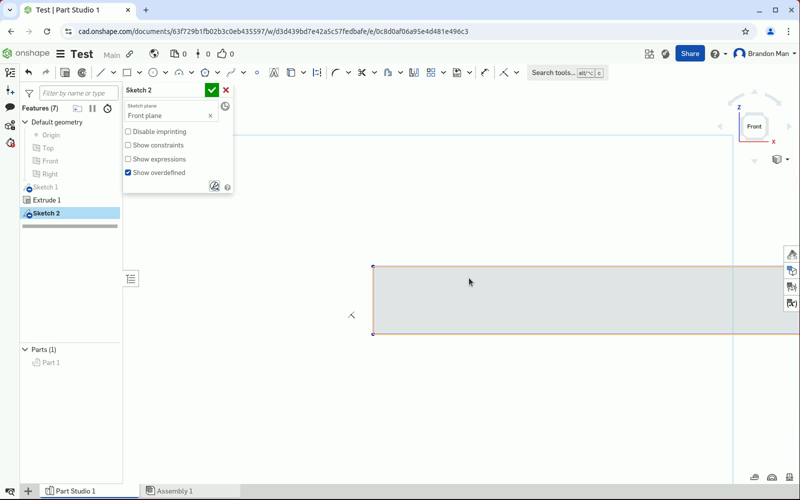
scroll(-6)
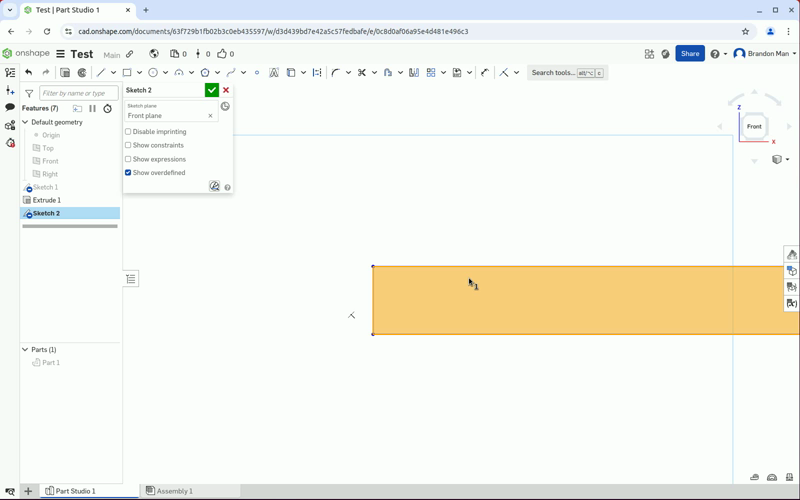
scroll(-6)
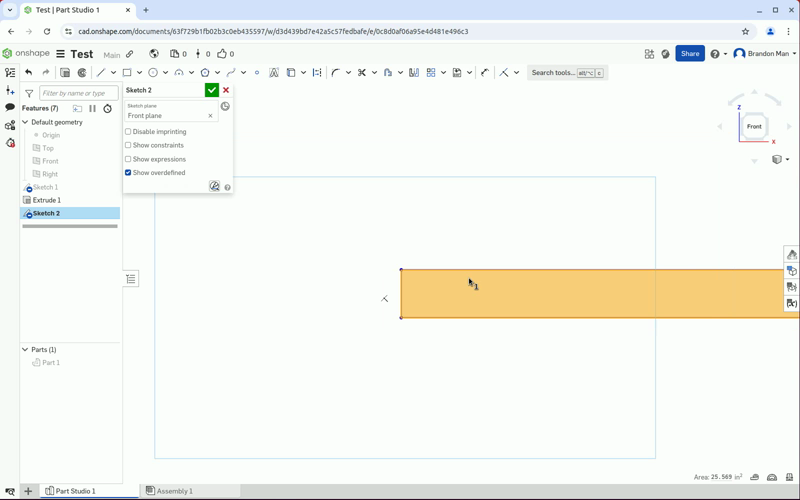
scroll(-6)
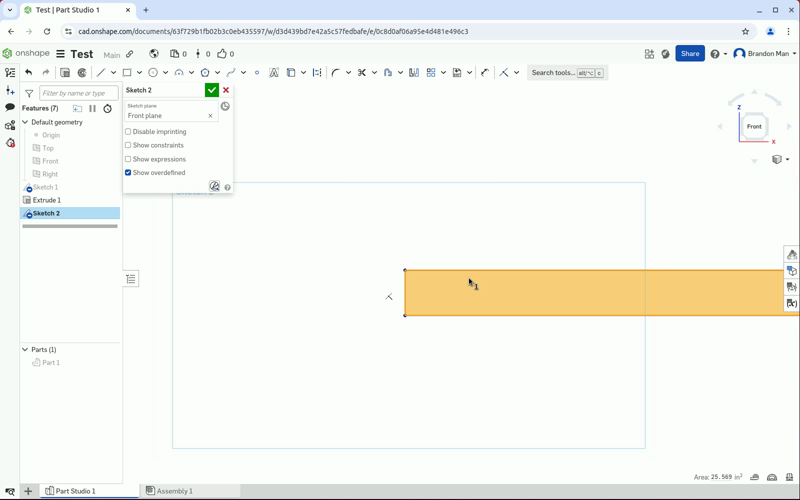
scroll(-6)
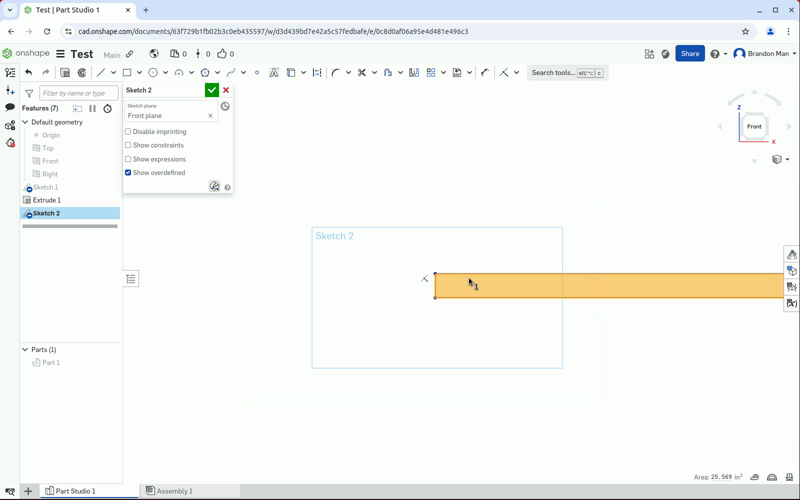
scroll(-6)
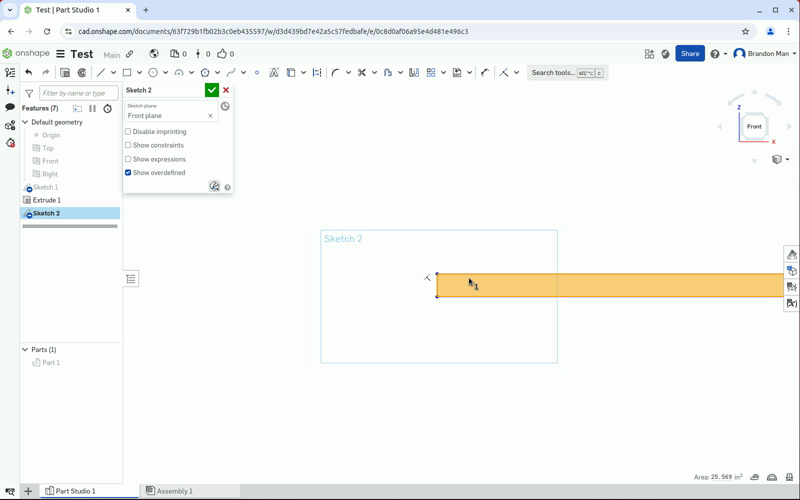
scroll(-6)
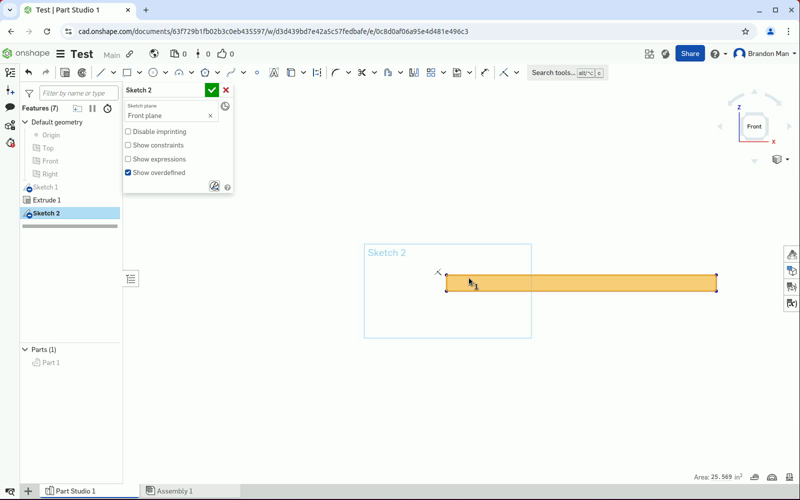
scroll(-6)
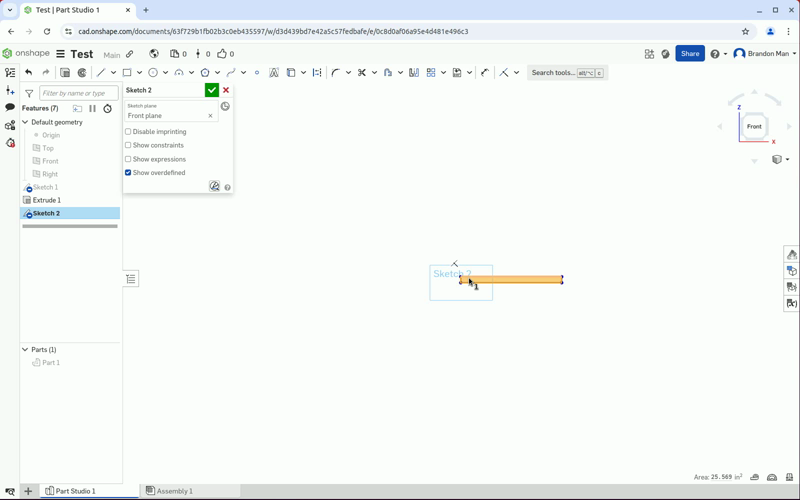
mouse_move(73, 352)
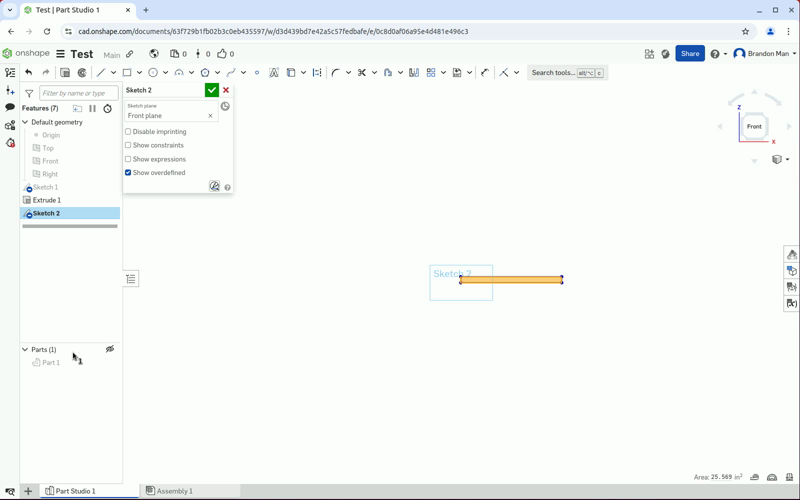
key(shift+y)
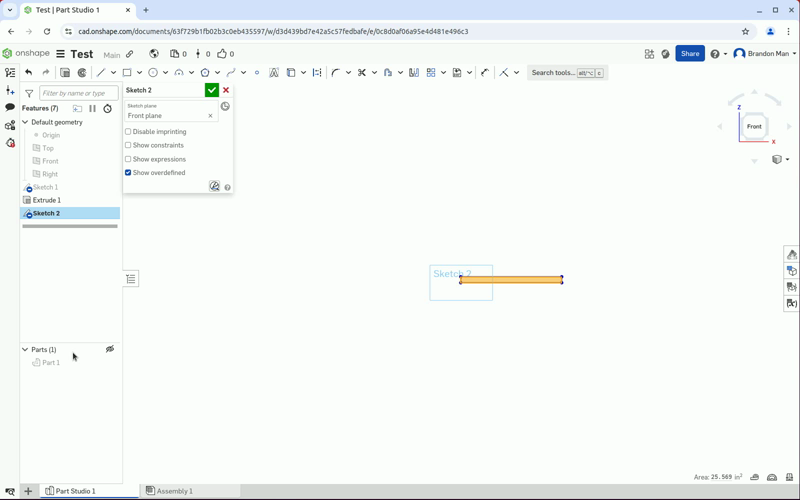
key(shift+e)
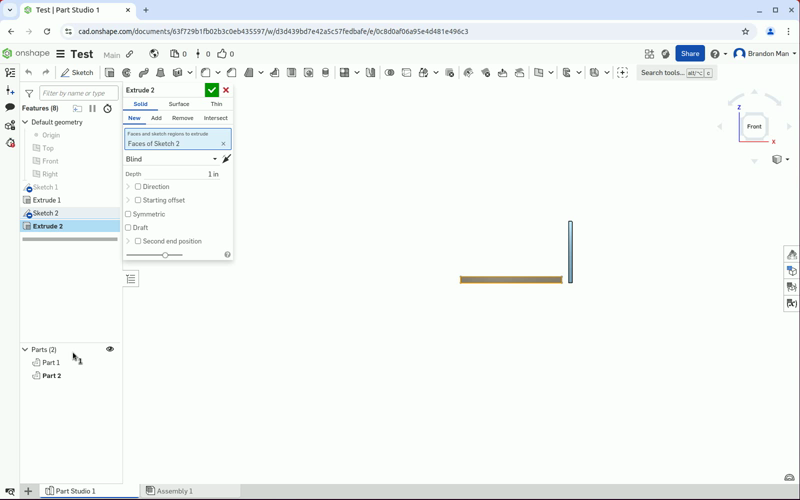
mouse_move(143, 106)
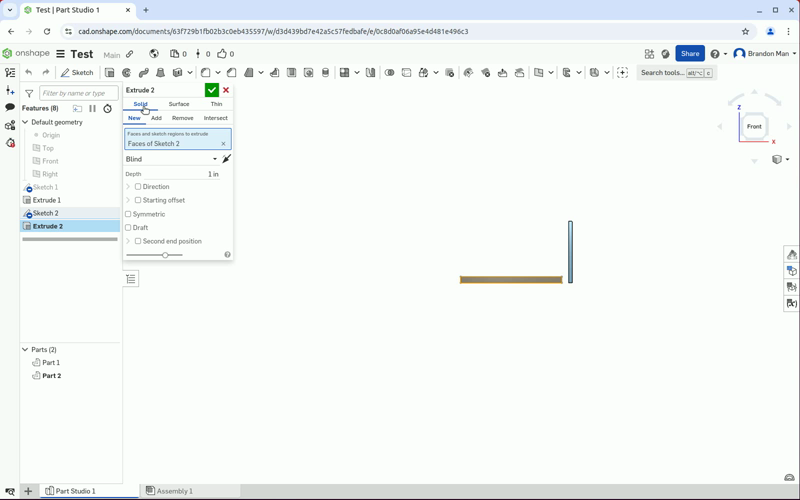
click(143, 106)
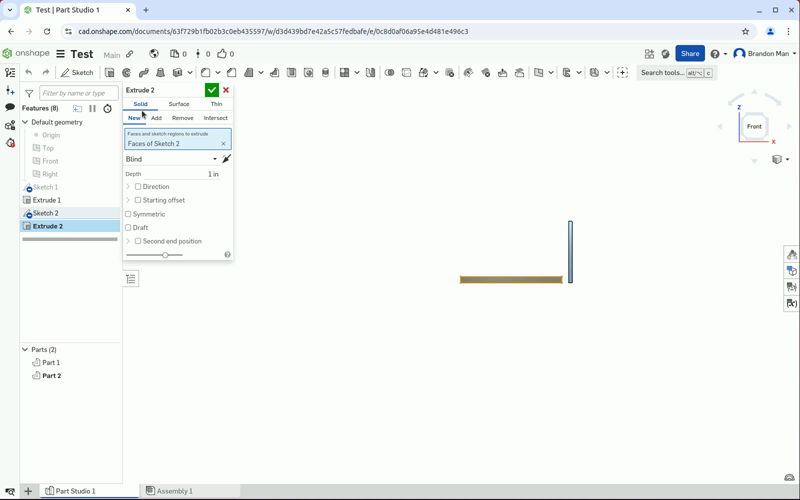
mouse_move(137, 120)
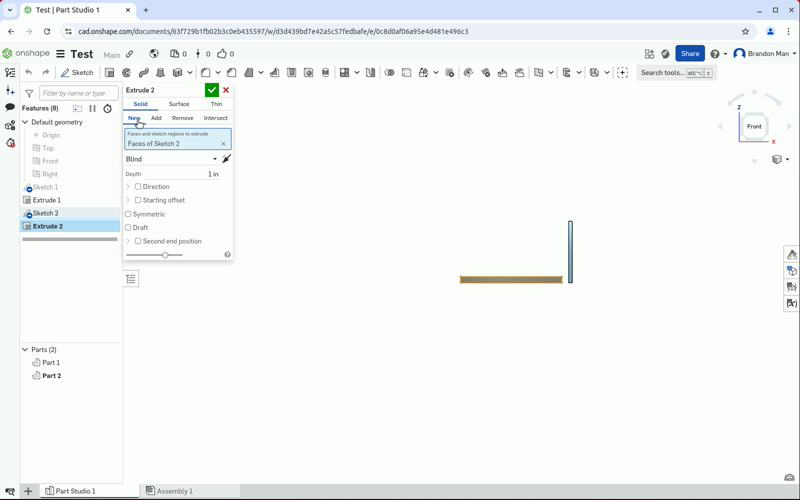
click(137, 120)
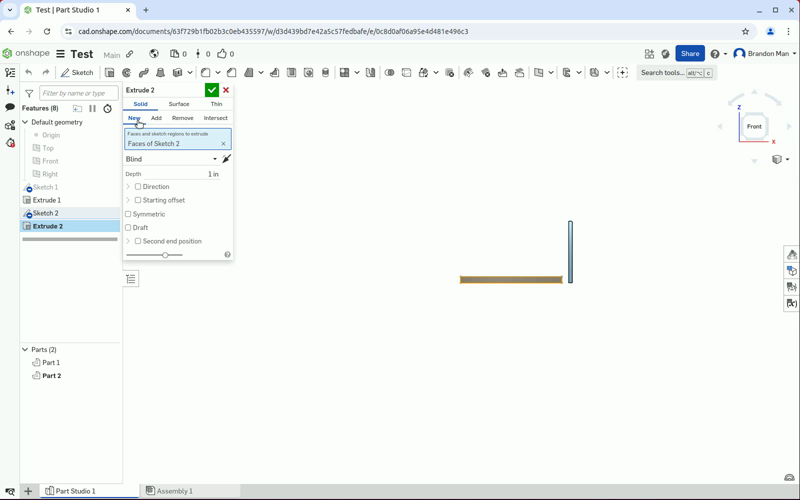
key(tab, 4)
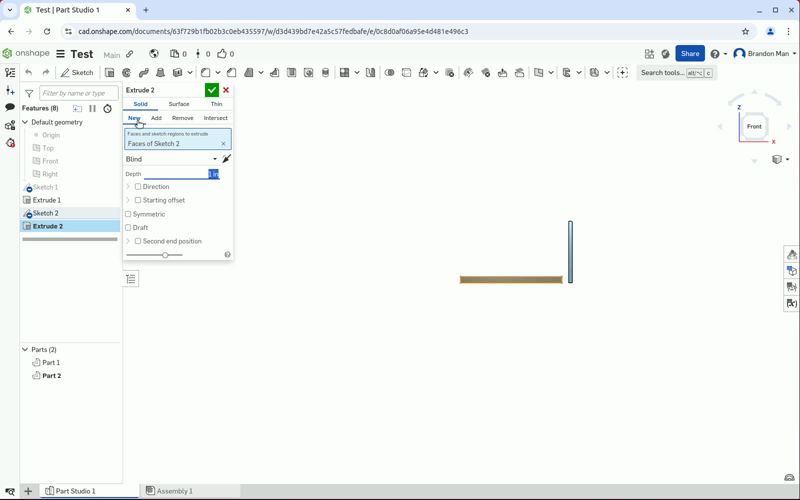
text(0.963)
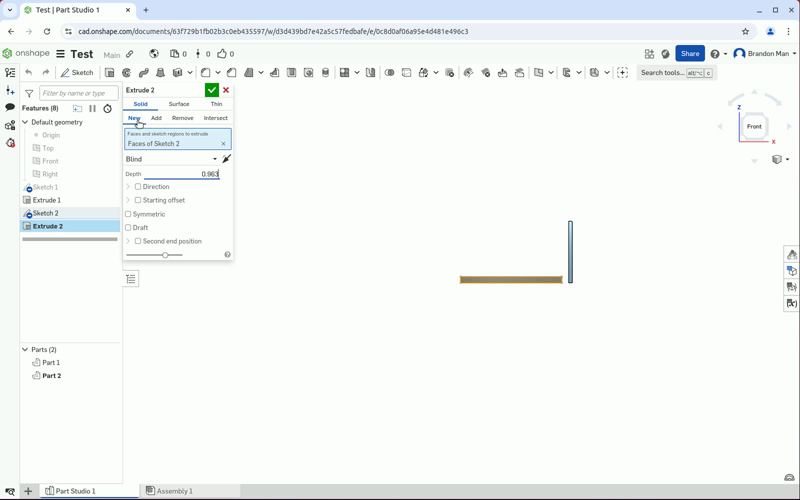
key(enter)
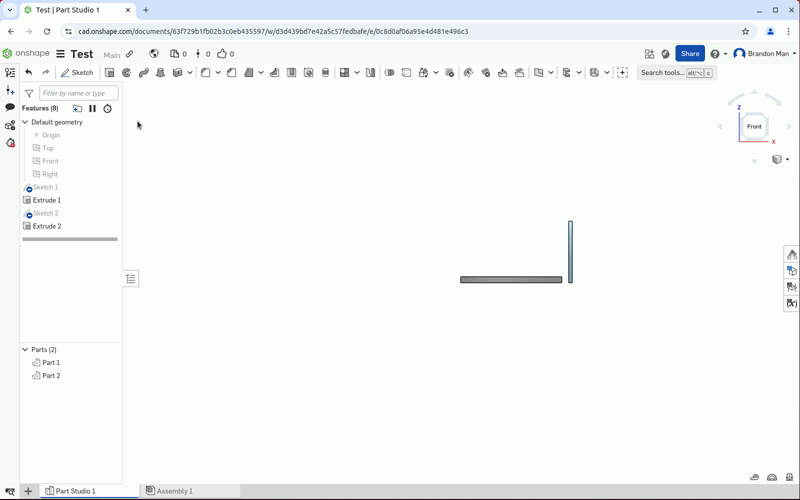
key(shift+h)
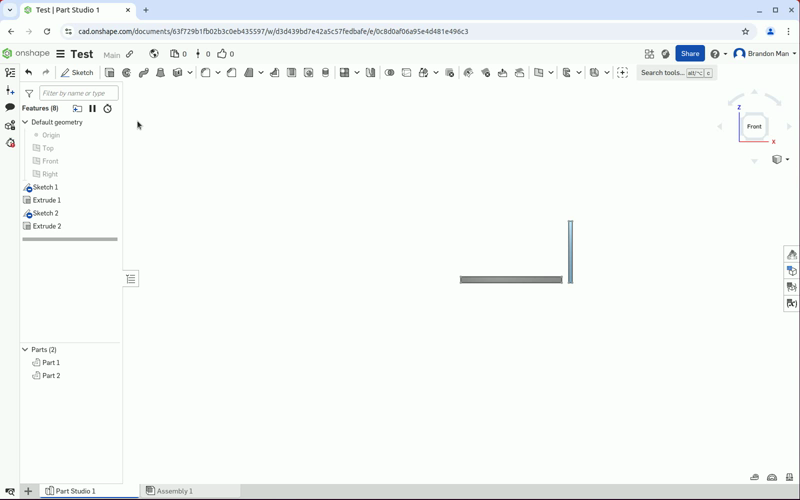
key(shift+h)
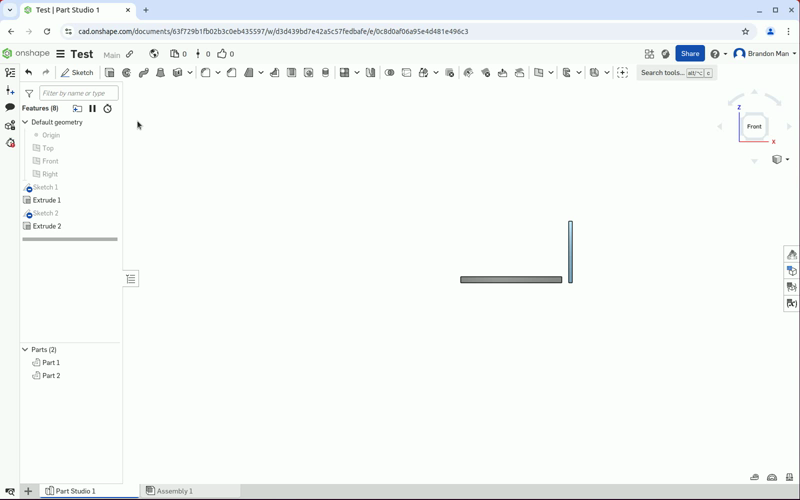
mouse_move(73, 189)
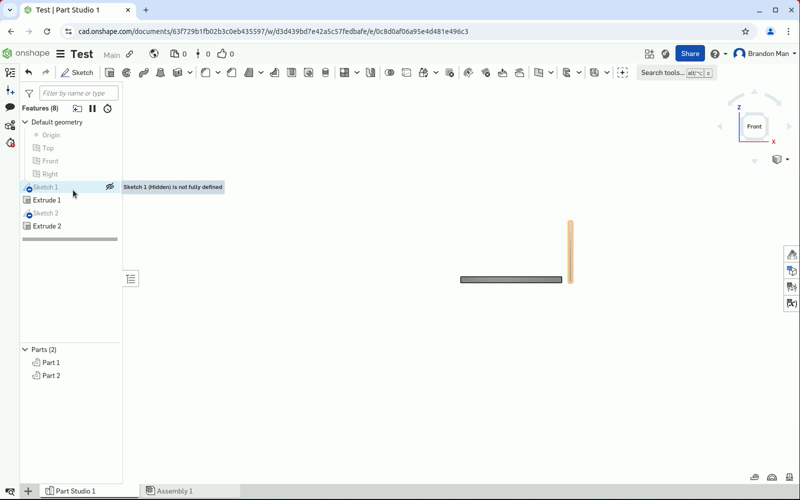
click(73, 189)
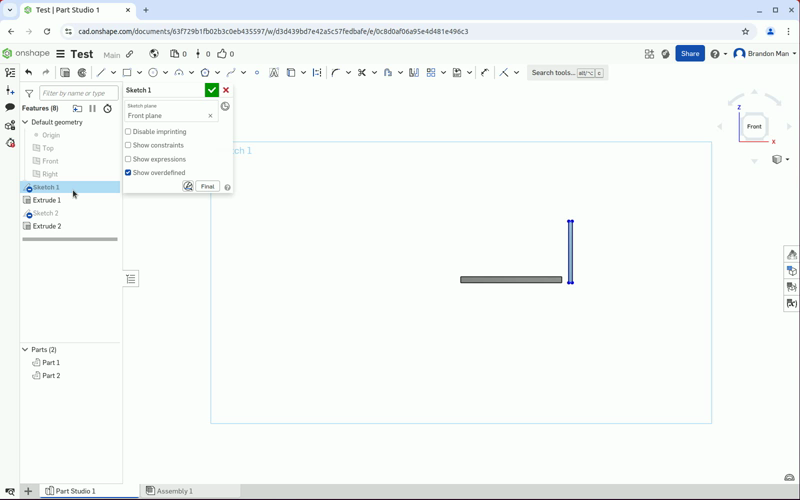
mouse_move(229, 92)
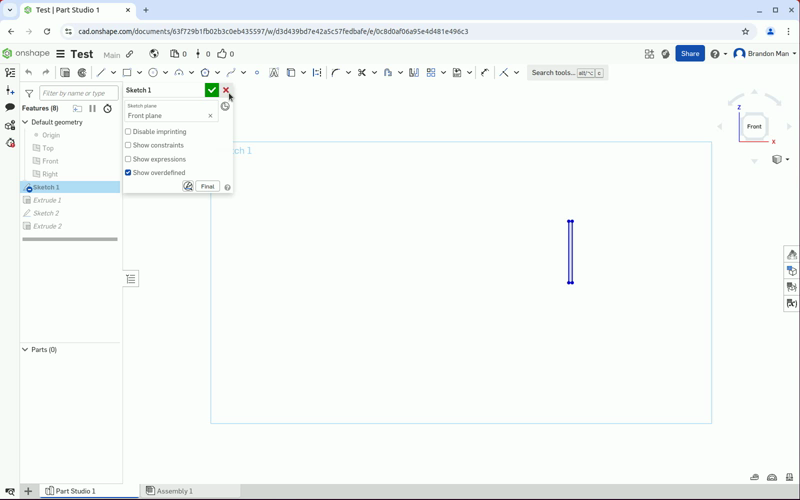
click(229, 92)
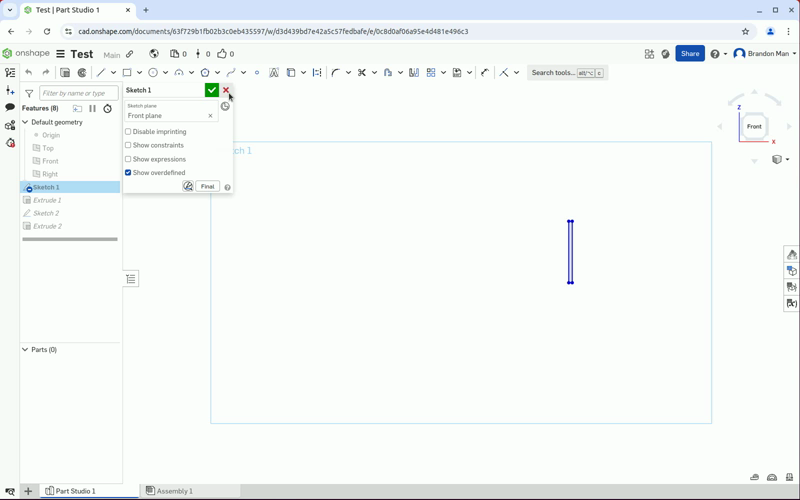
key(shift+s)
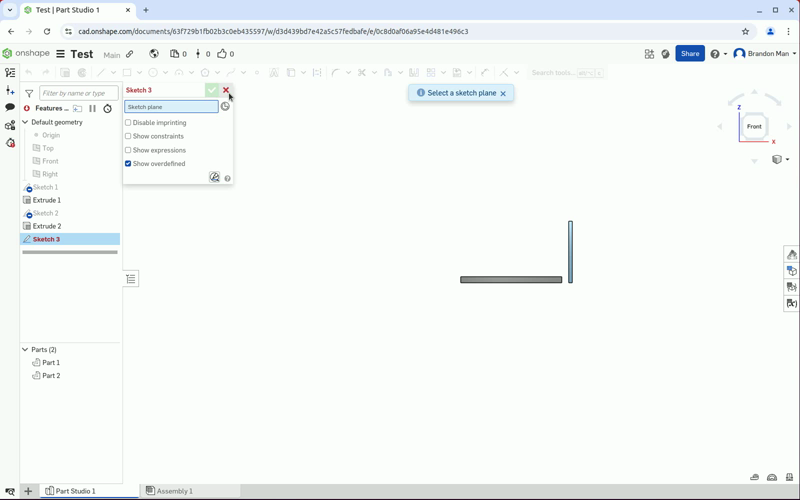
mouse_move(73, 163)
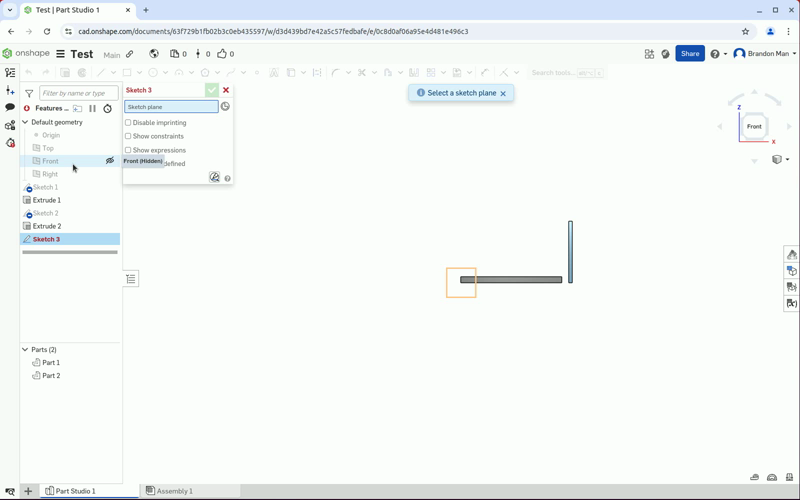
click(73, 163)
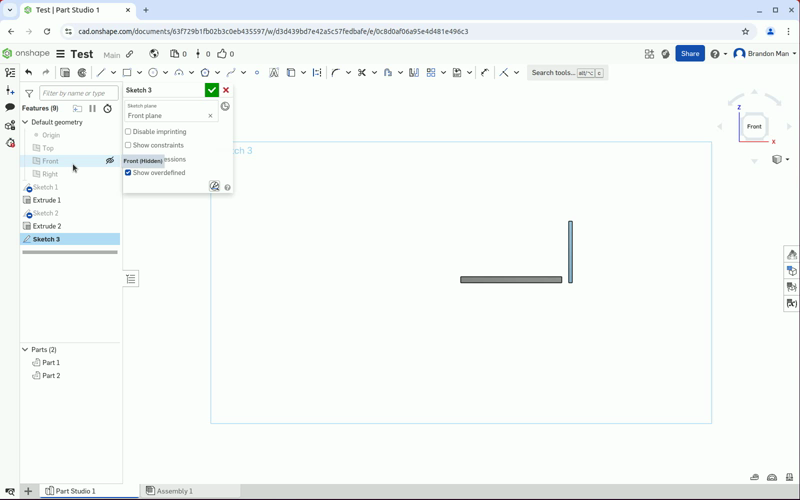
mouse_move(73, 352)
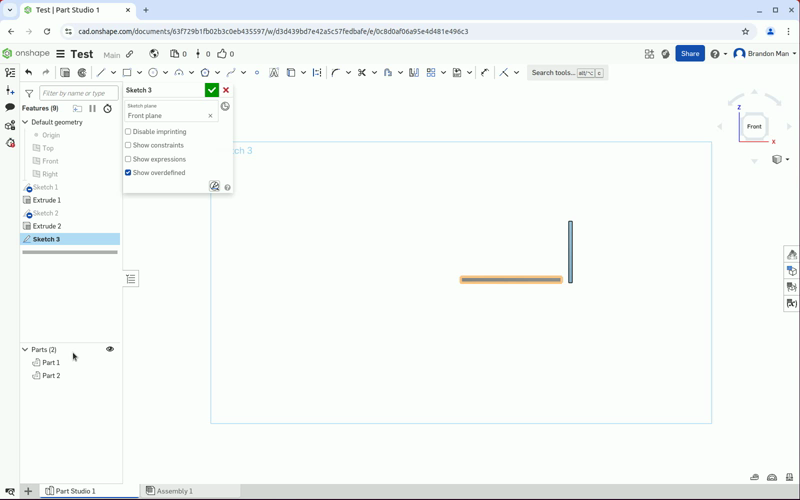
key(y)
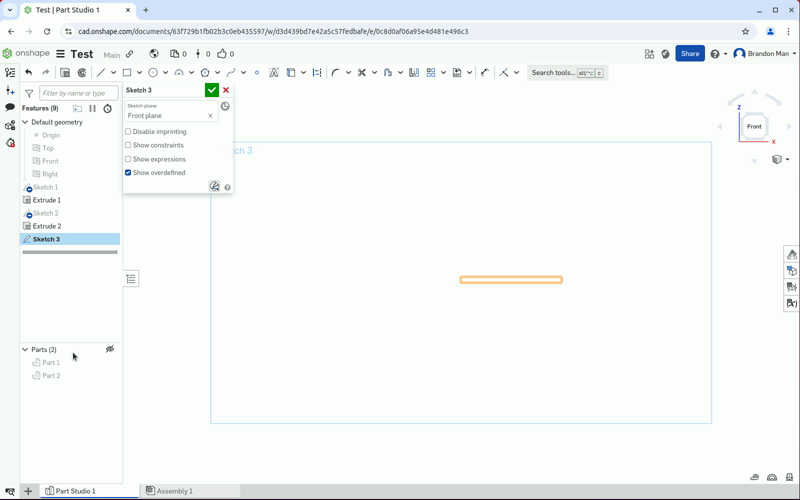
key(l)
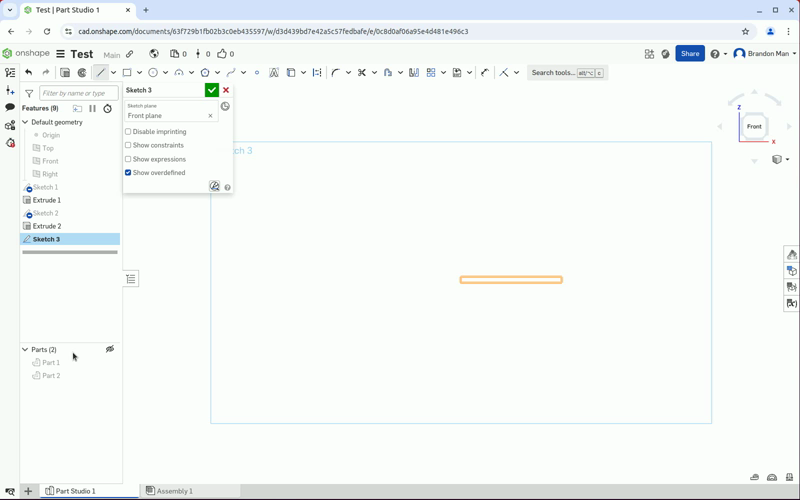
key_down(shift)
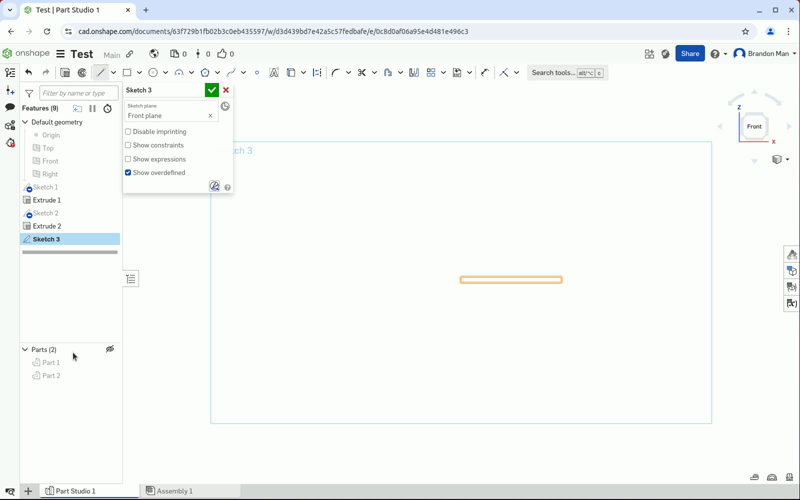
mouse_move(453, 282)
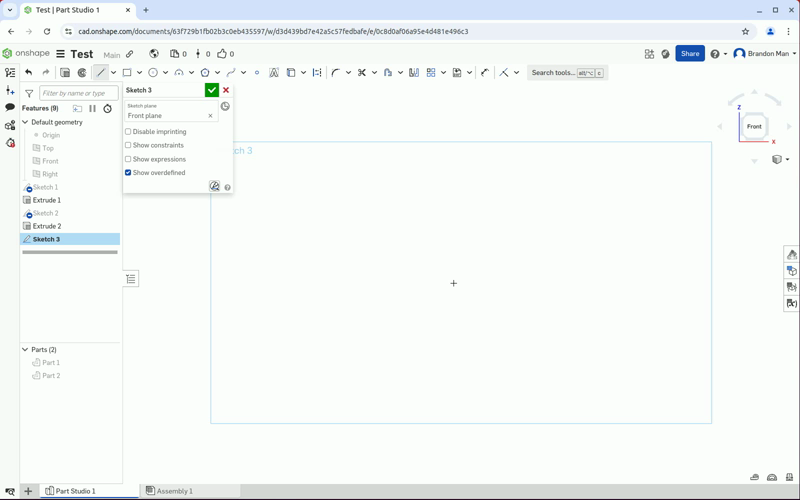
click(453, 282)
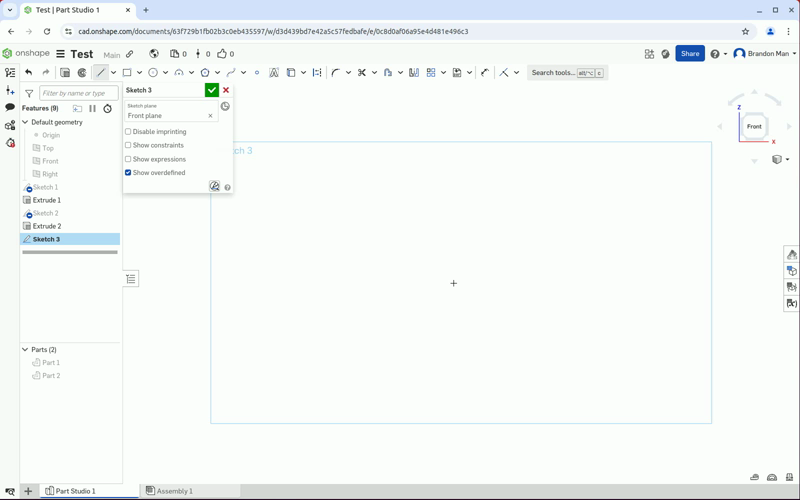
key_up(shift)
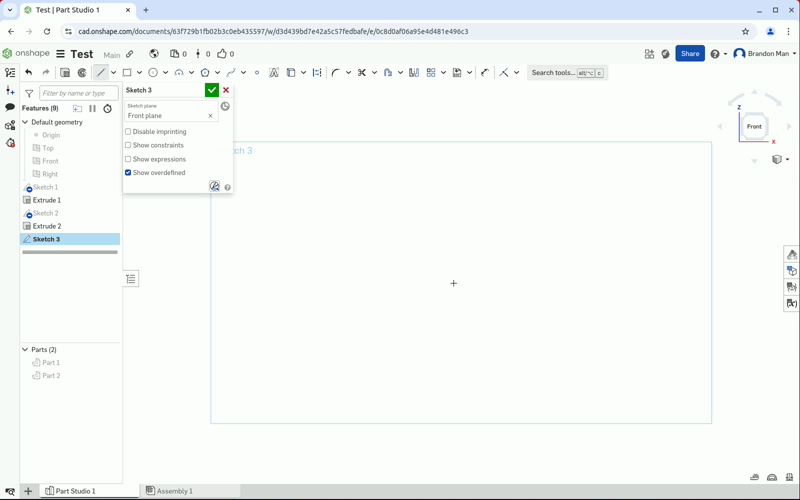
key_down(shift)
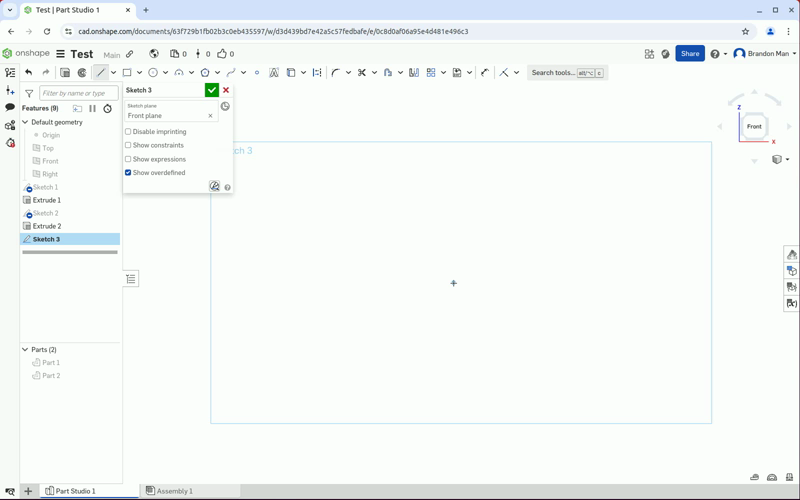
mouse_move(483, 282)
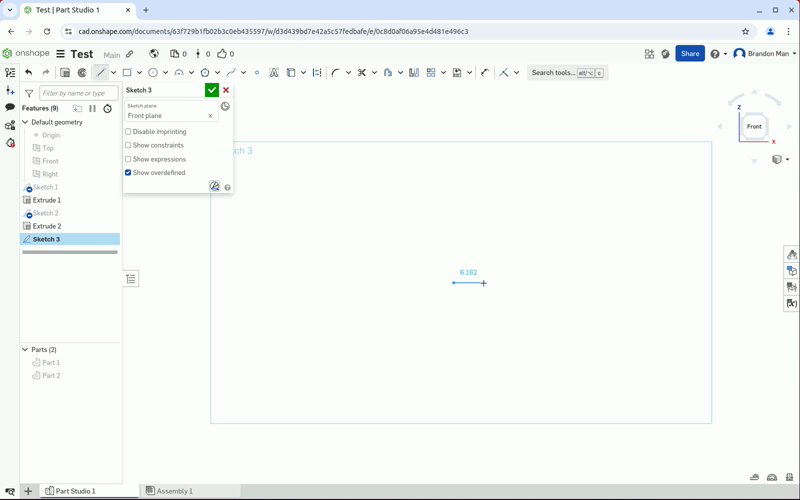
mouse_move(460, 282)
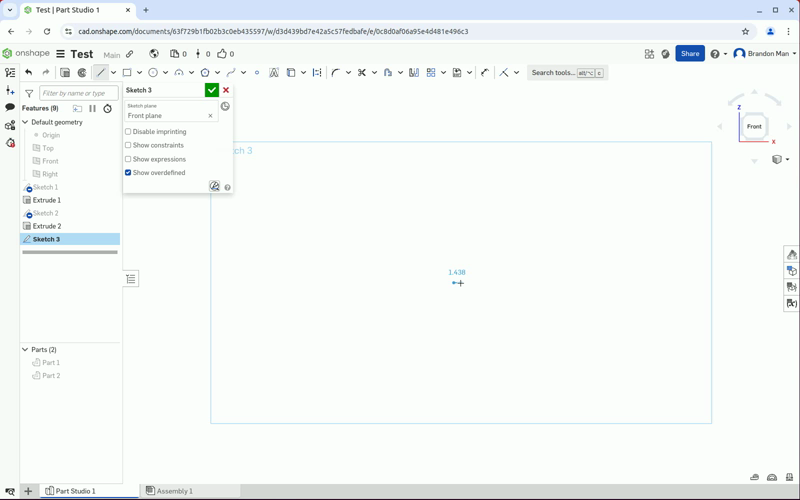
scroll(6)
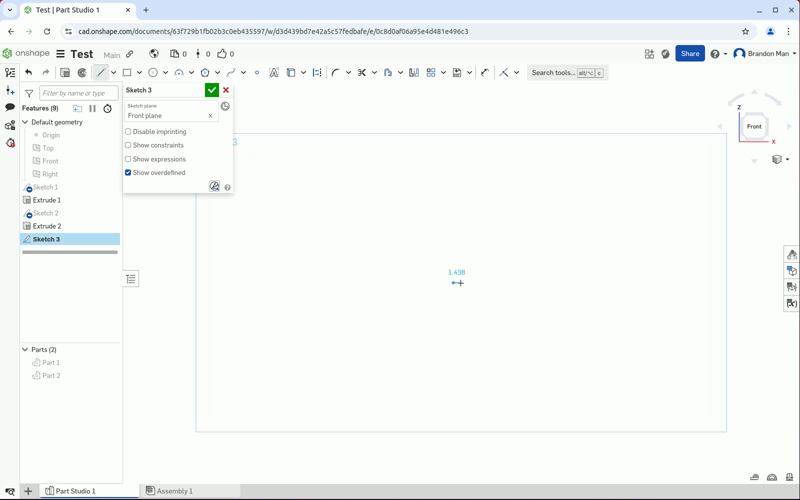
scroll(6)
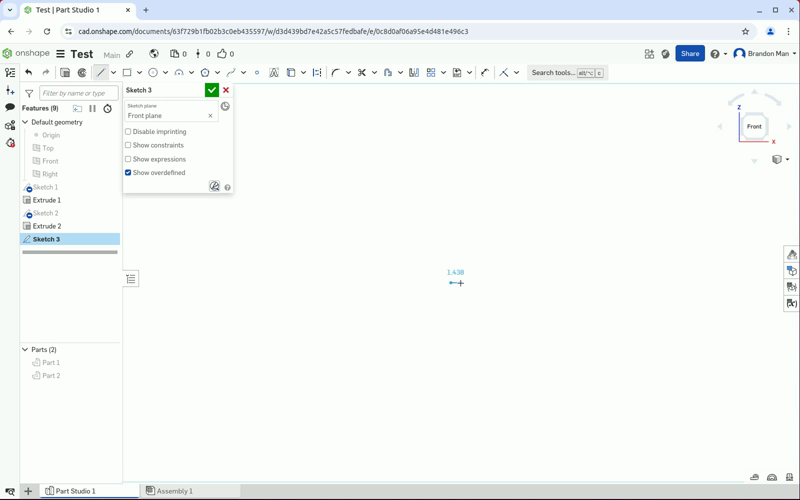
scroll(6)
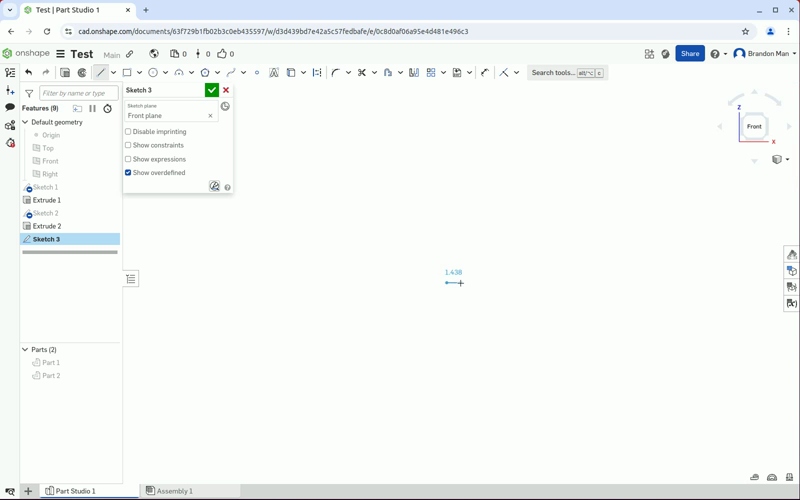
scroll(6)
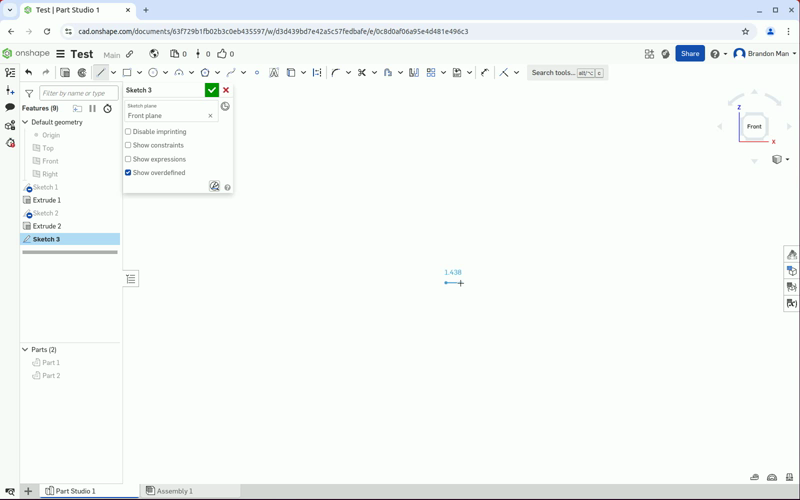
scroll(6)
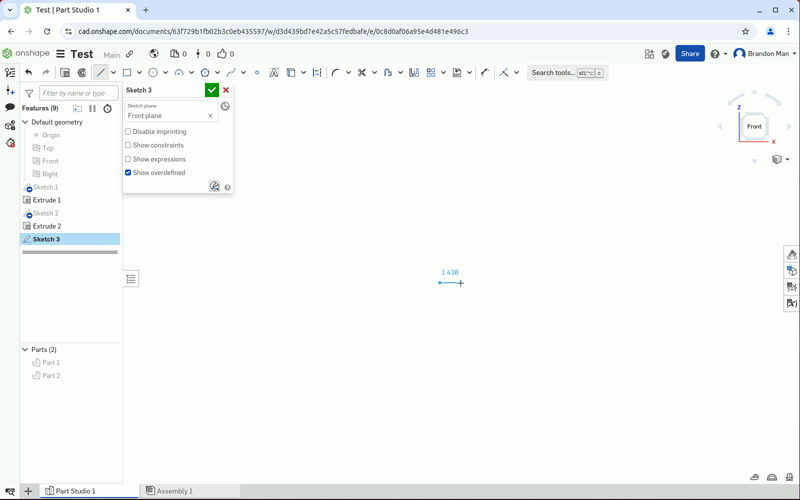
scroll(6)
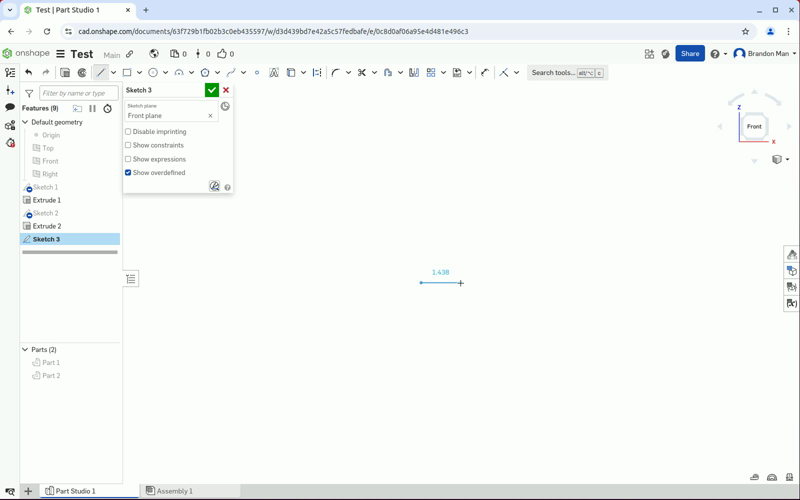
scroll(6)
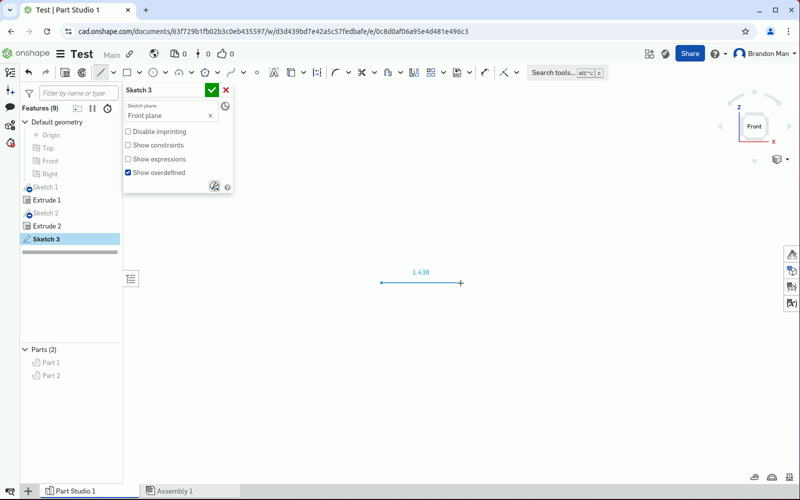
click(460, 282)
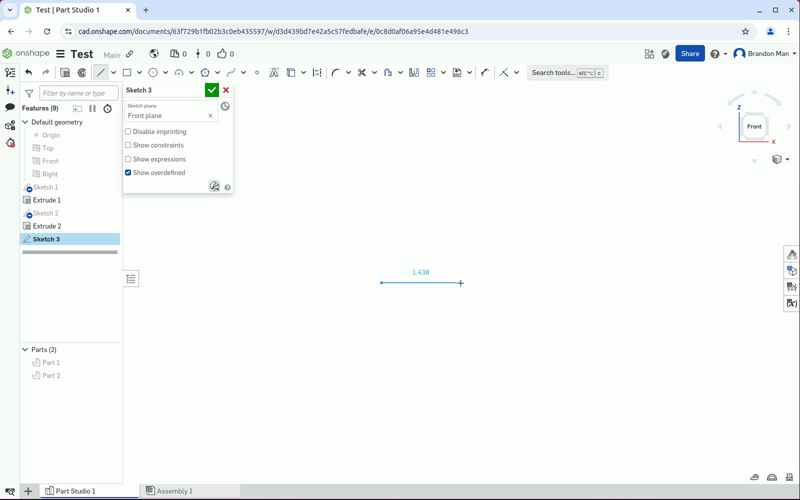
scroll(-6)
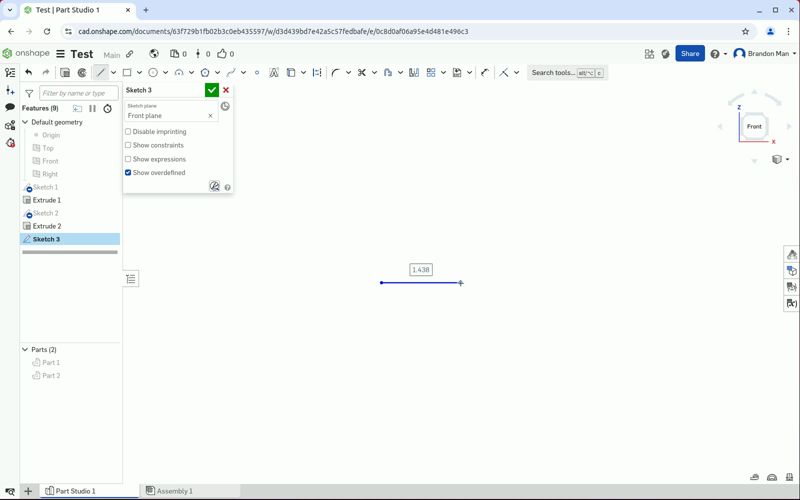
scroll(-6)
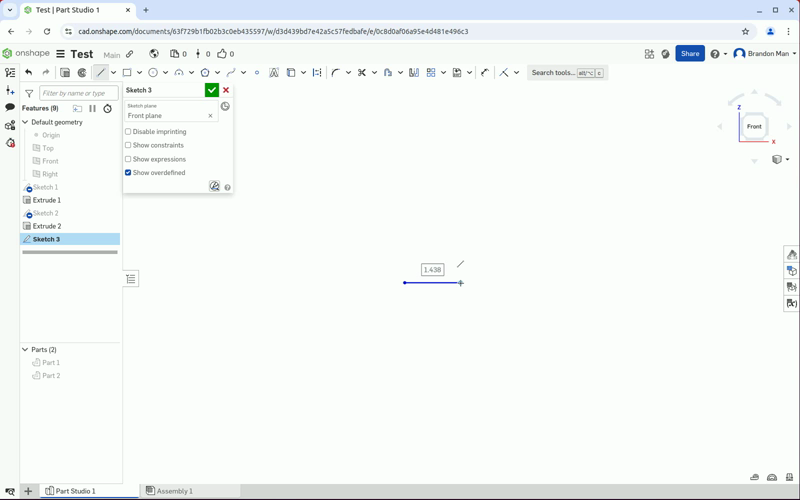
scroll(-6)
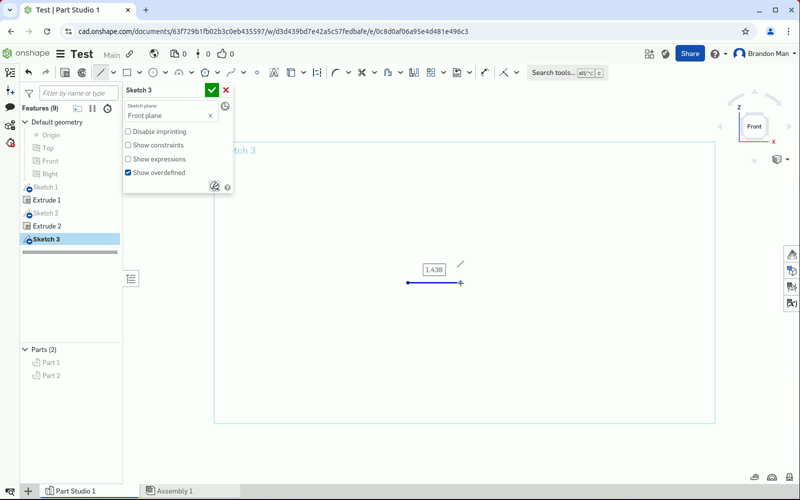
scroll(-6)
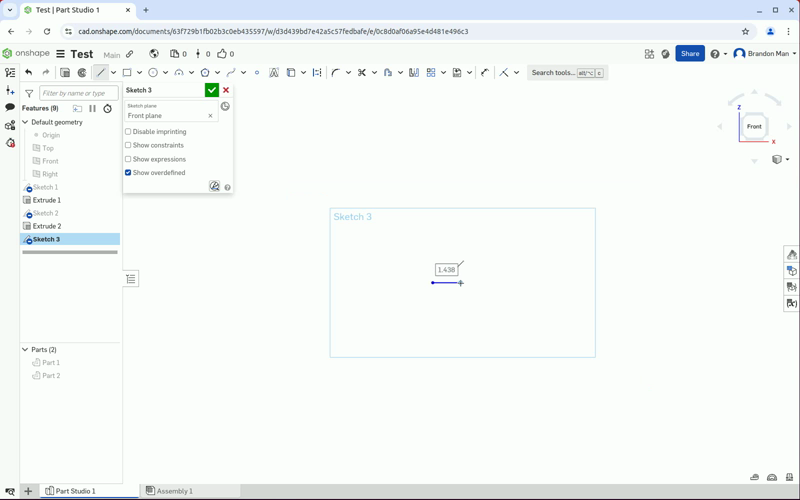
scroll(-6)
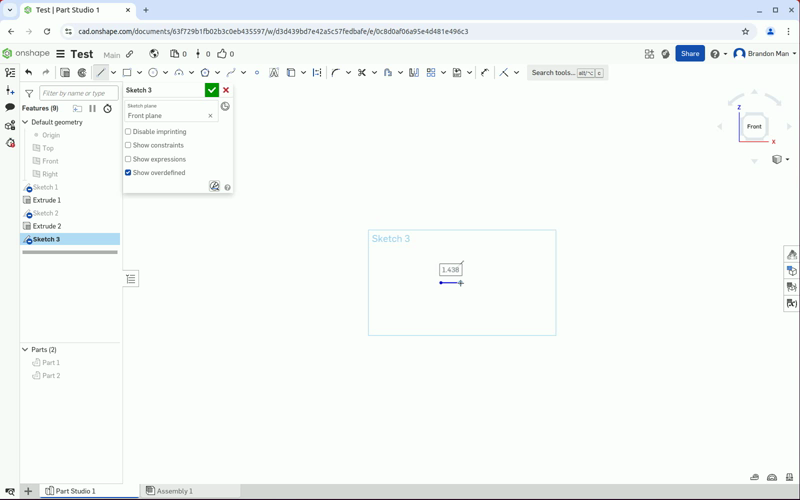
scroll(-6)
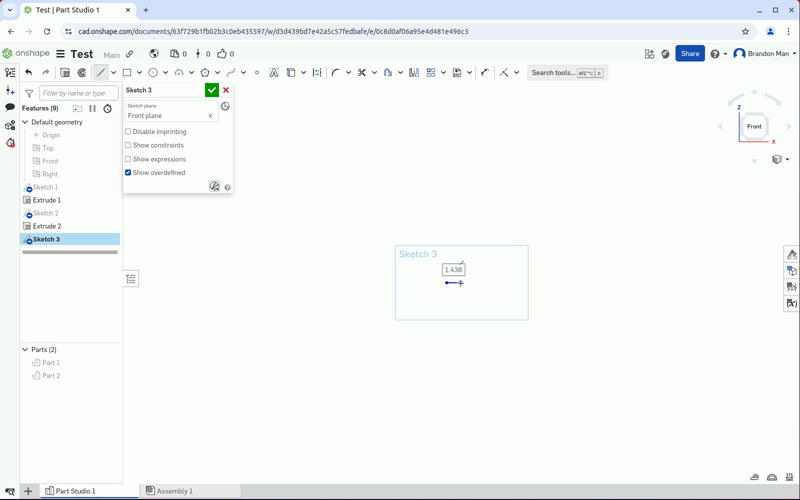
scroll(-6)
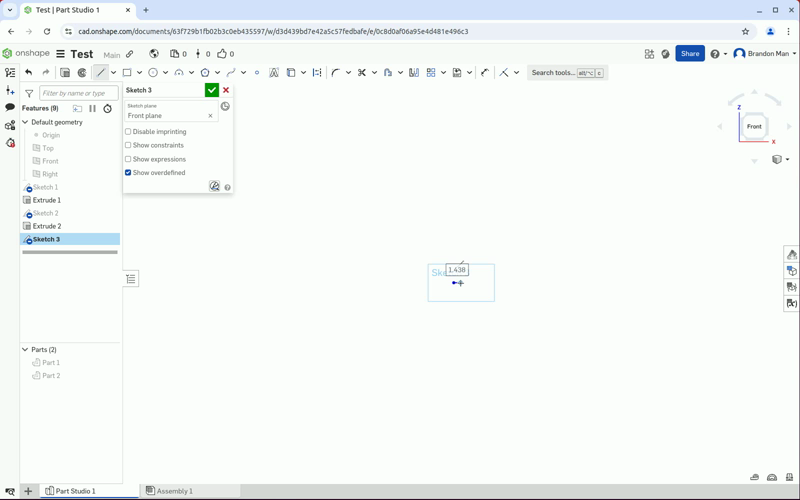
key_up(shift)
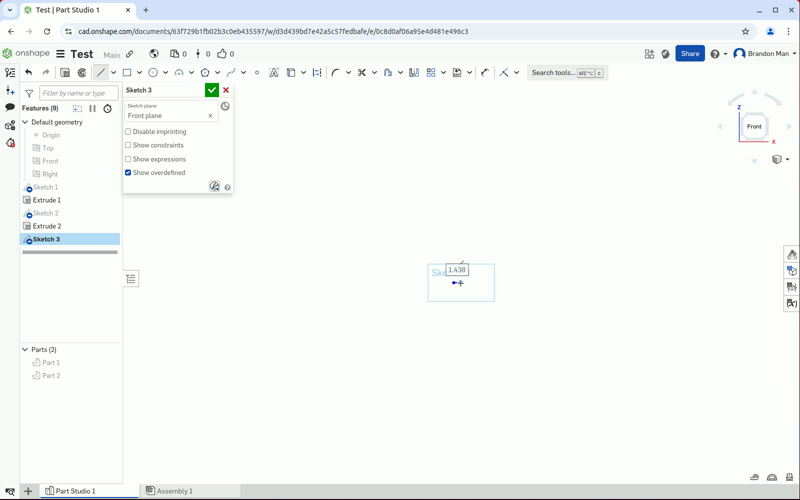
key_down(shift)
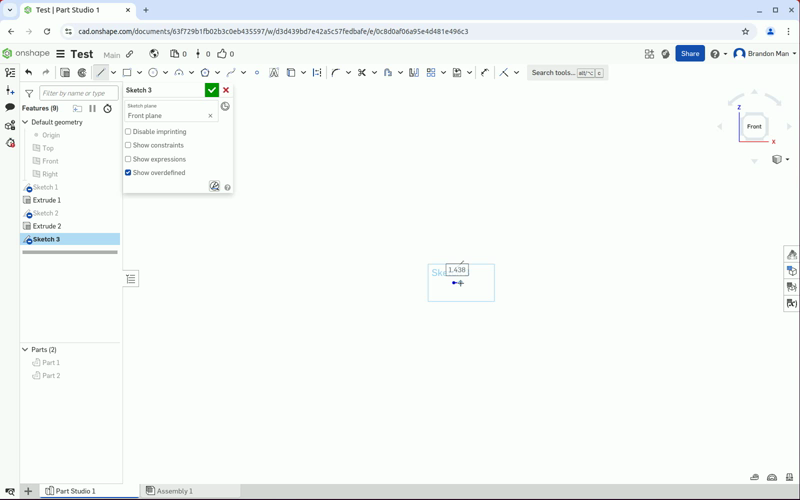
mouse_move(490, 282)
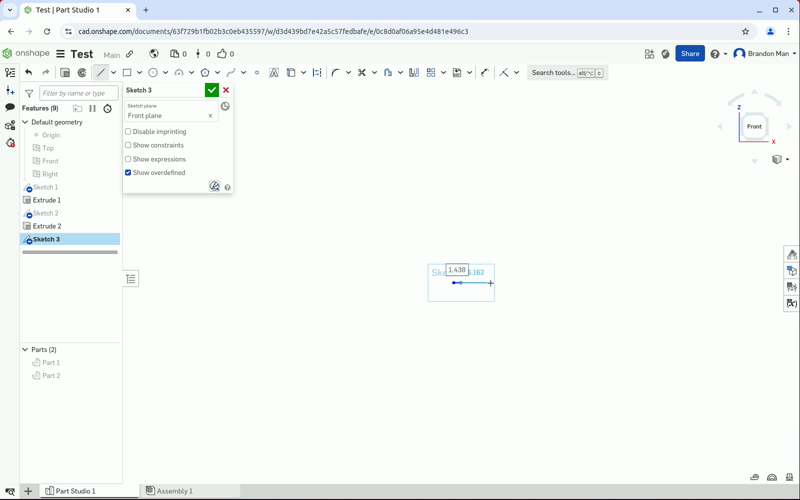
mouse_move(460, 275)
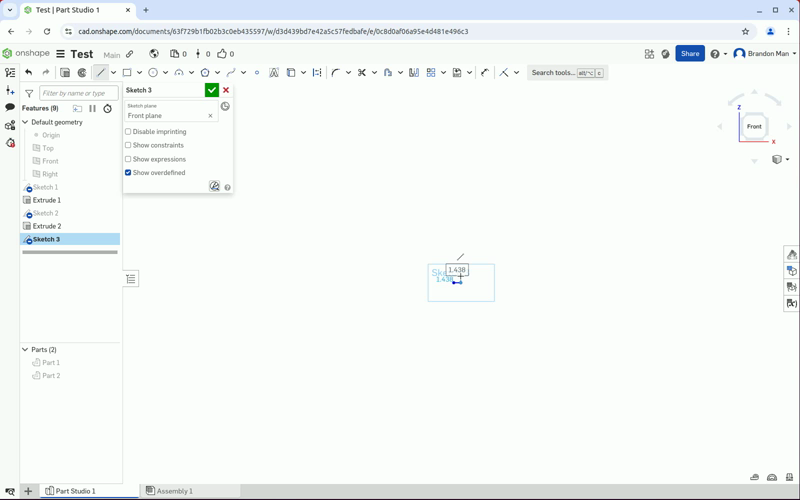
scroll(6)
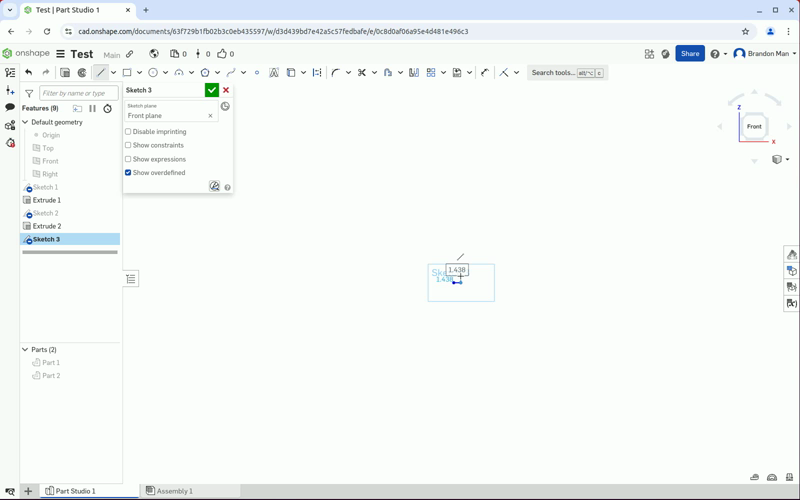
scroll(6)
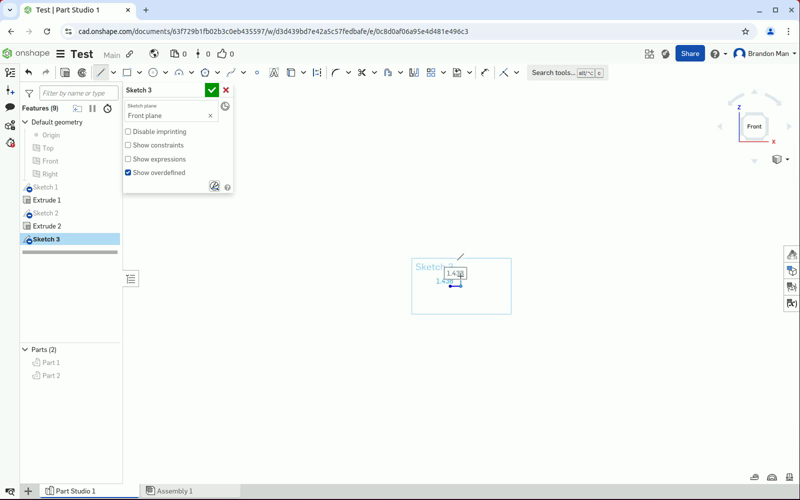
scroll(6)
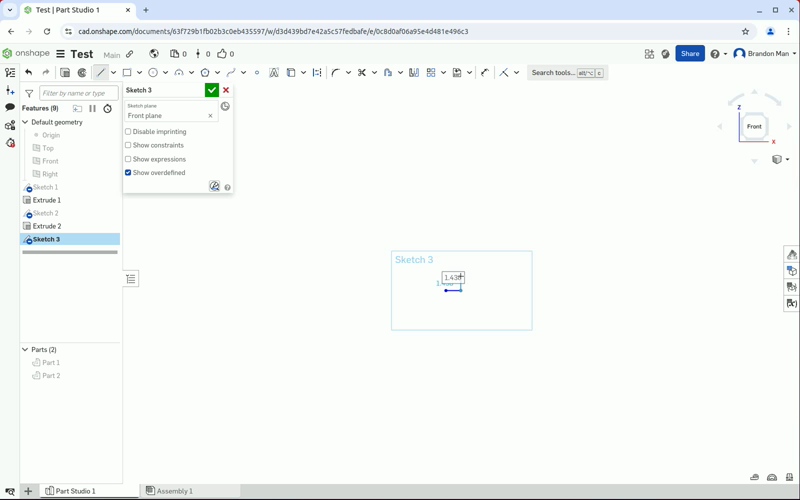
scroll(6)
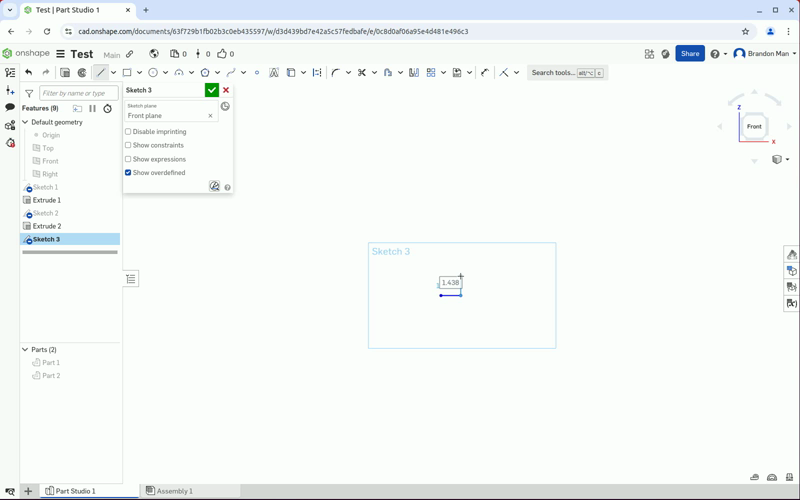
scroll(6)
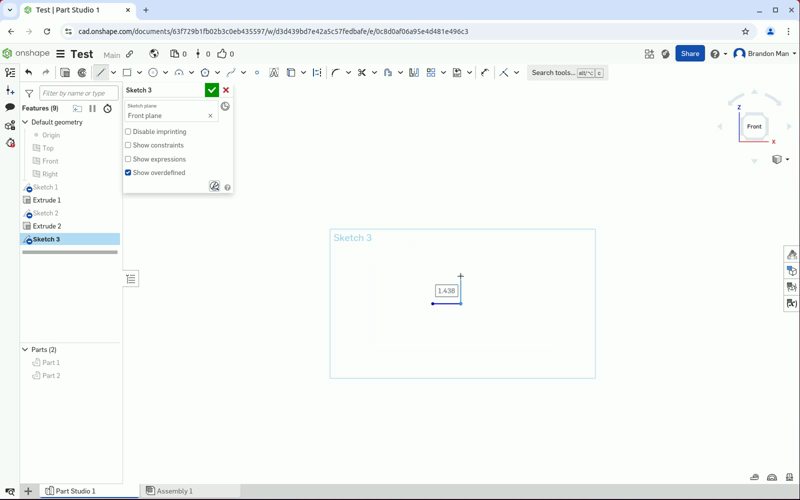
scroll(6)
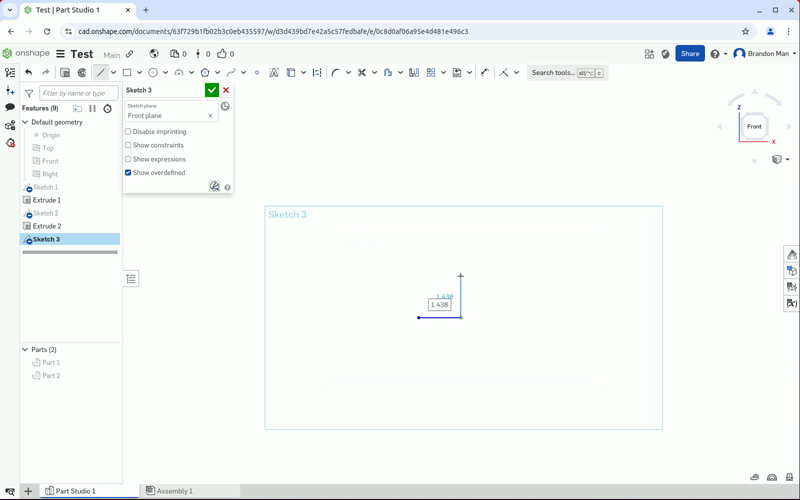
scroll(6)
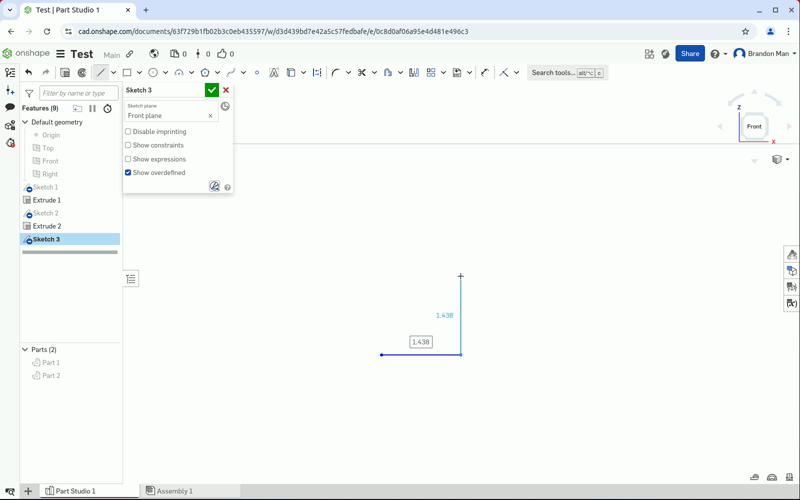
click(460, 275)
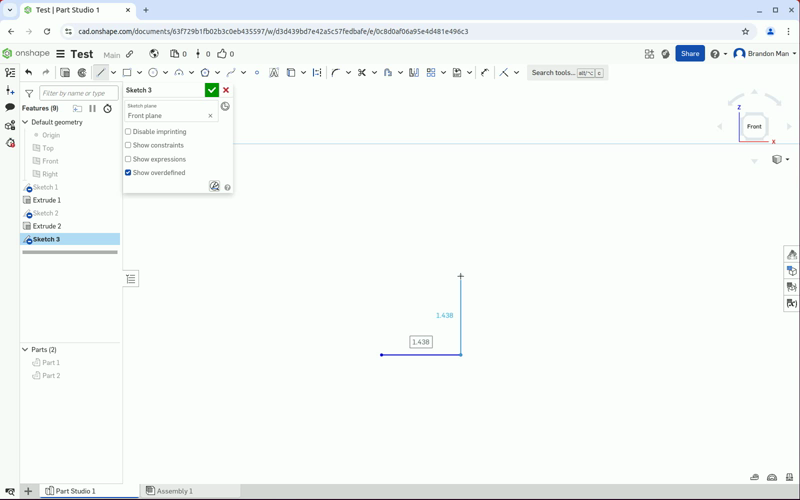
scroll(-6)
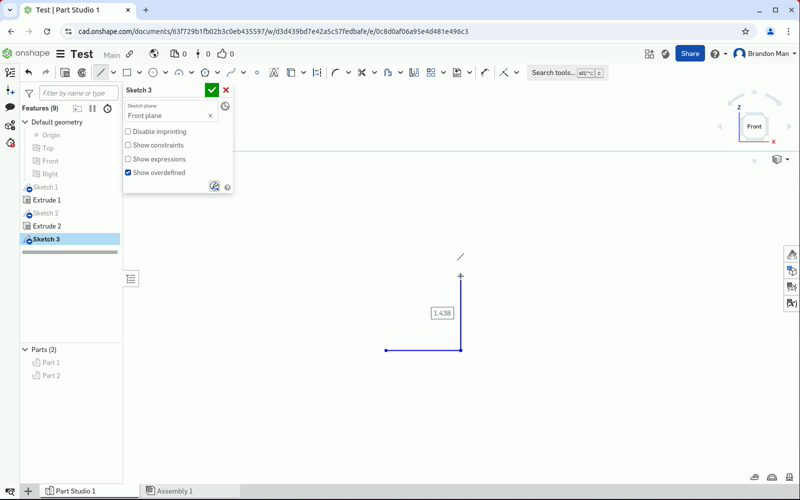
scroll(-6)
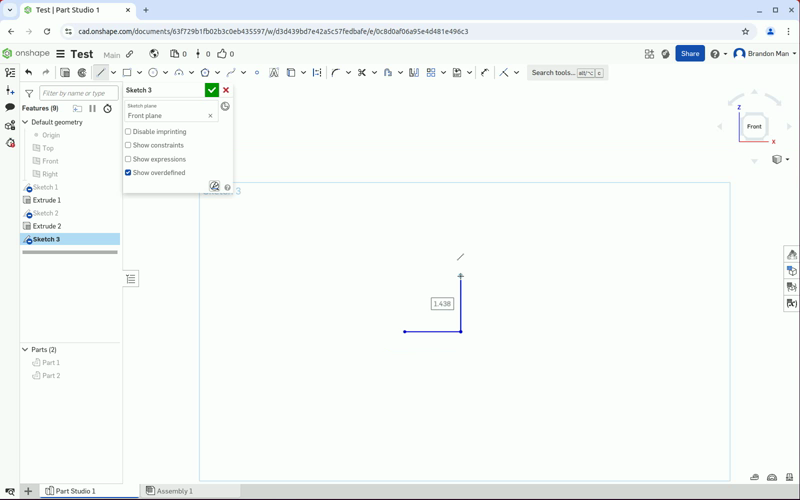
scroll(-6)
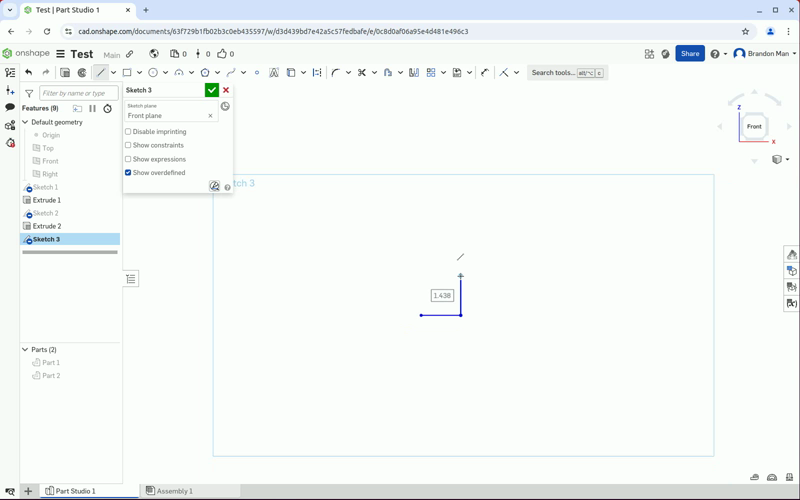
scroll(-6)
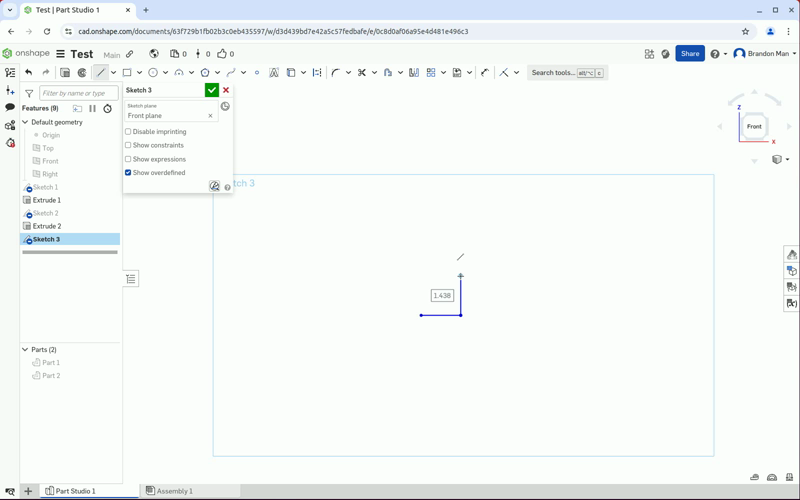
scroll(-6)
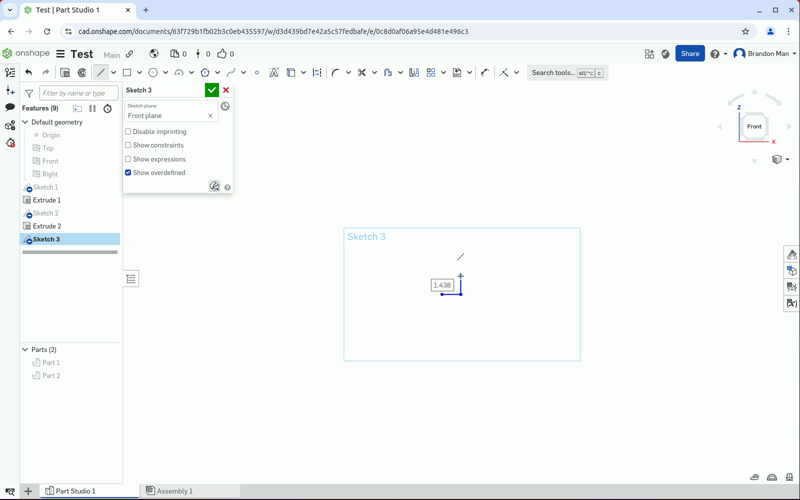
scroll(-6)
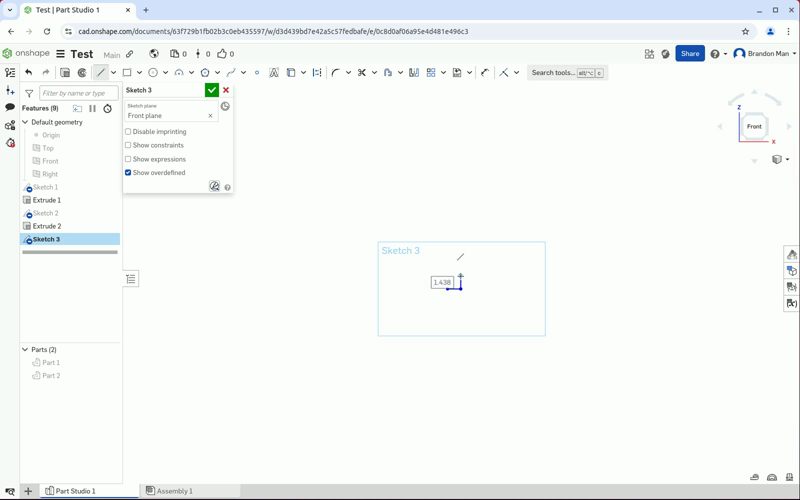
scroll(-6)
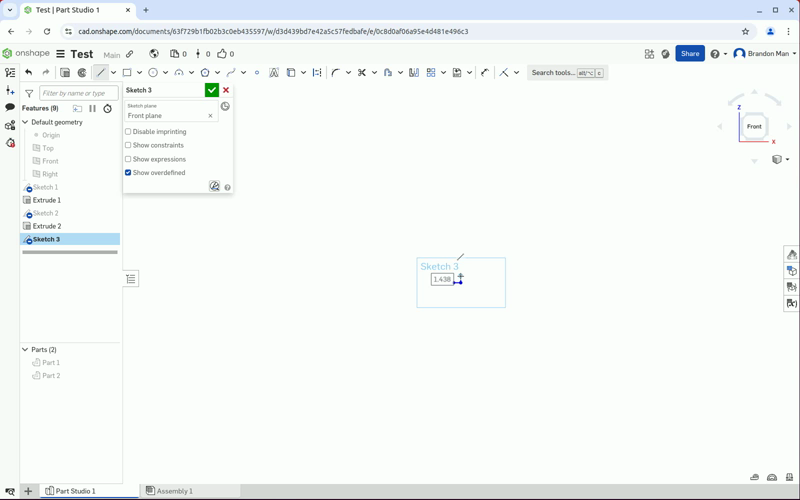
key_up(shift)
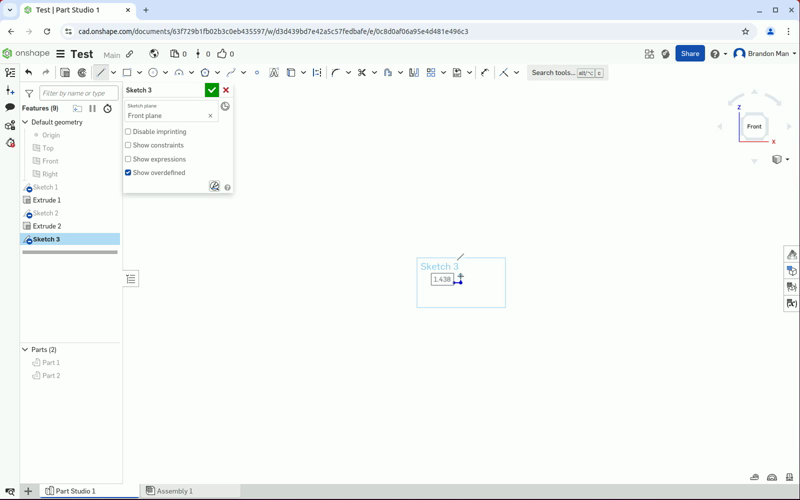
key_down(shift)
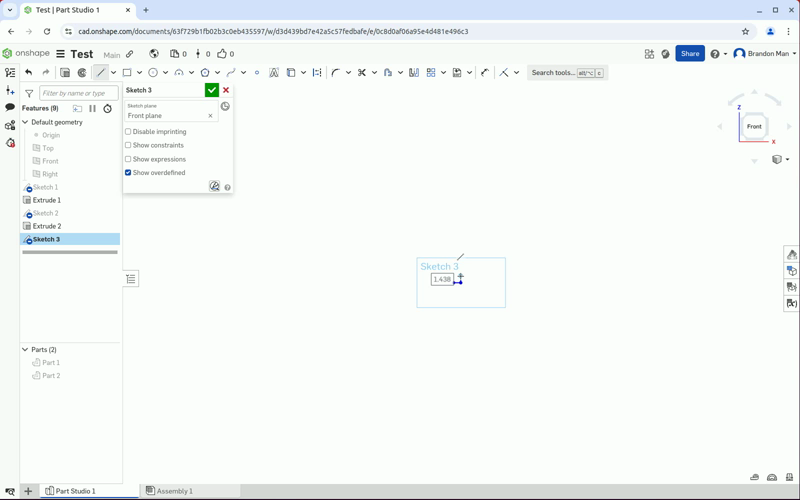
mouse_move(490, 275)
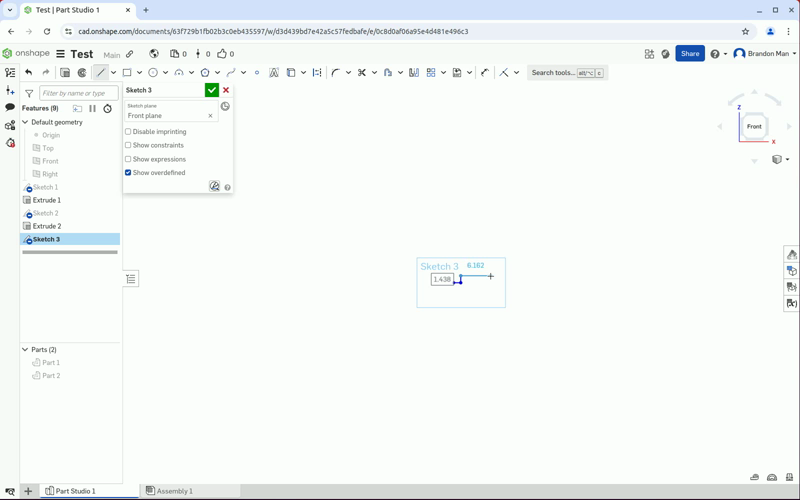
mouse_move(460, 228)
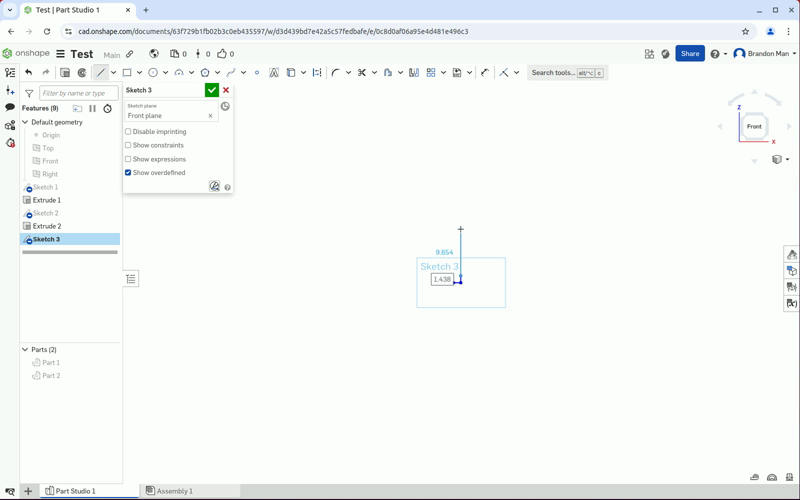
click(460, 228)
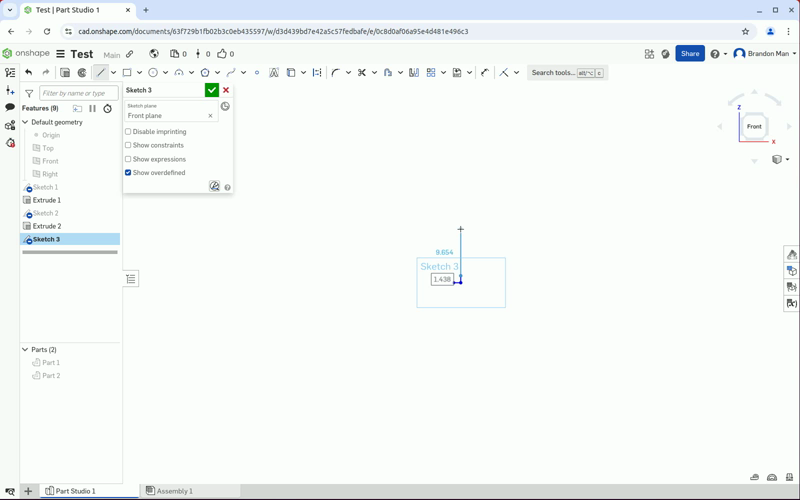
key_up(shift)
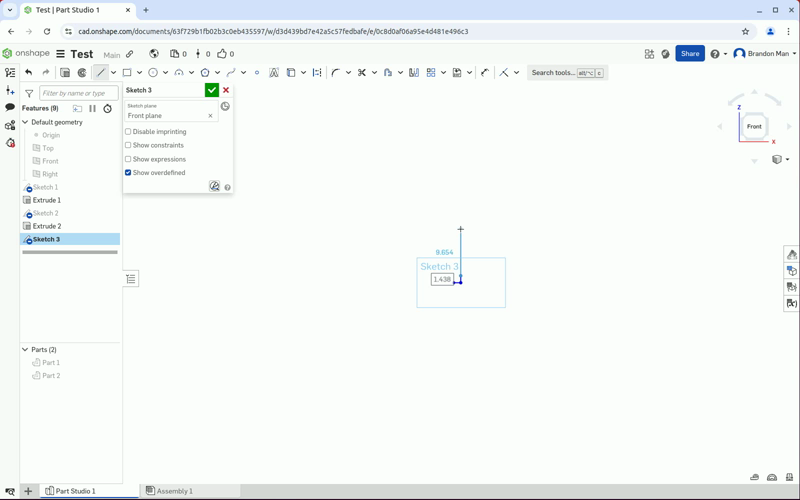
key_down(shift)
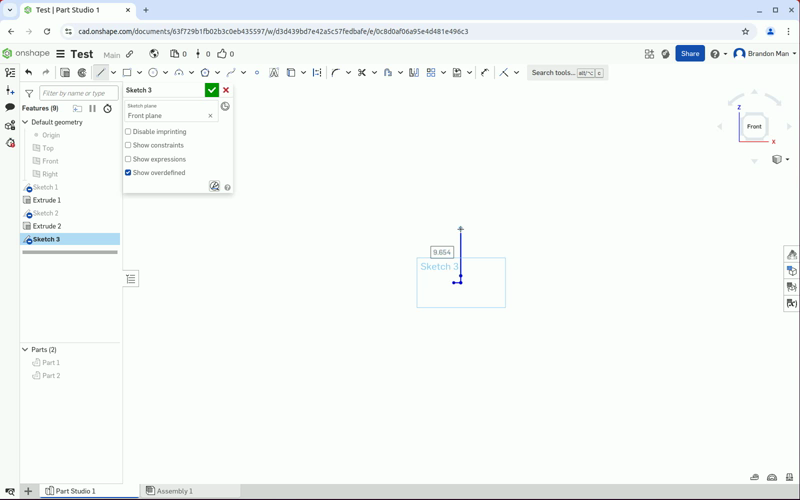
mouse_move(490, 228)
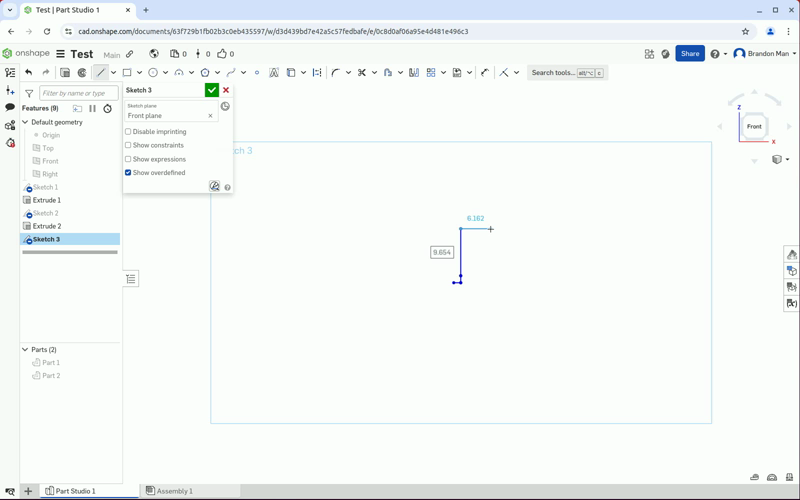
mouse_move(460, 221)
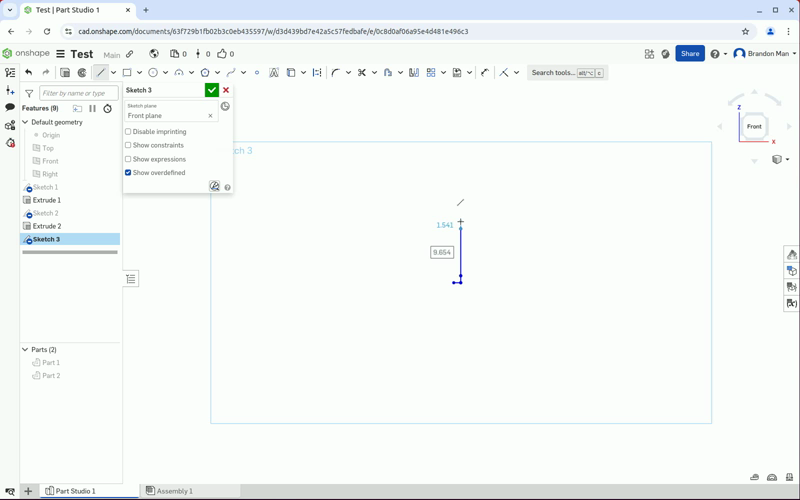
scroll(6)
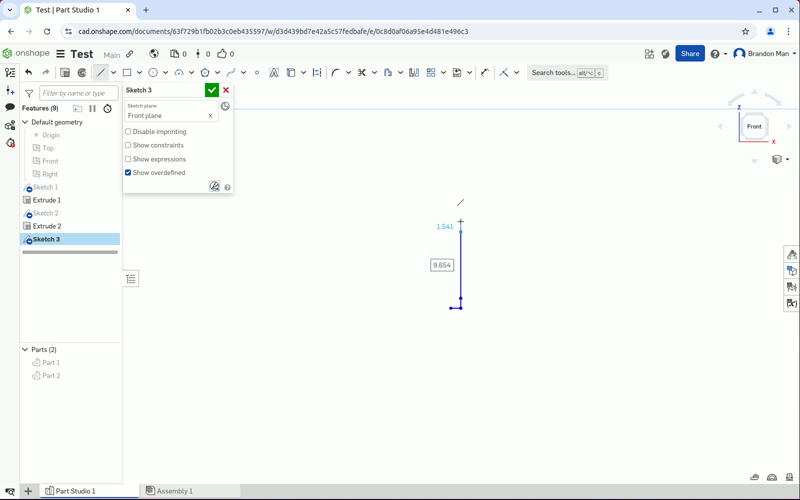
scroll(6)
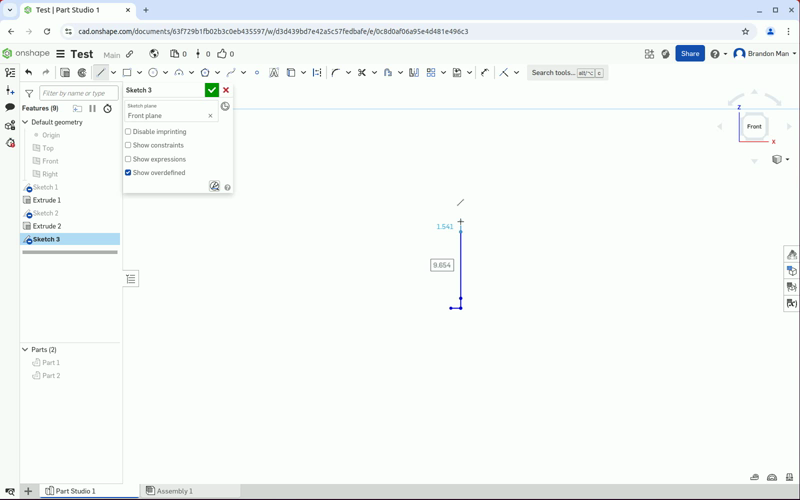
scroll(6)
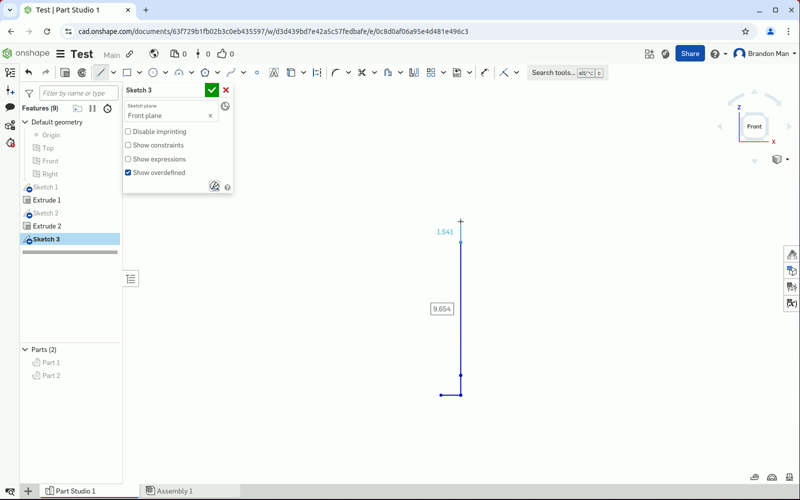
scroll(6)
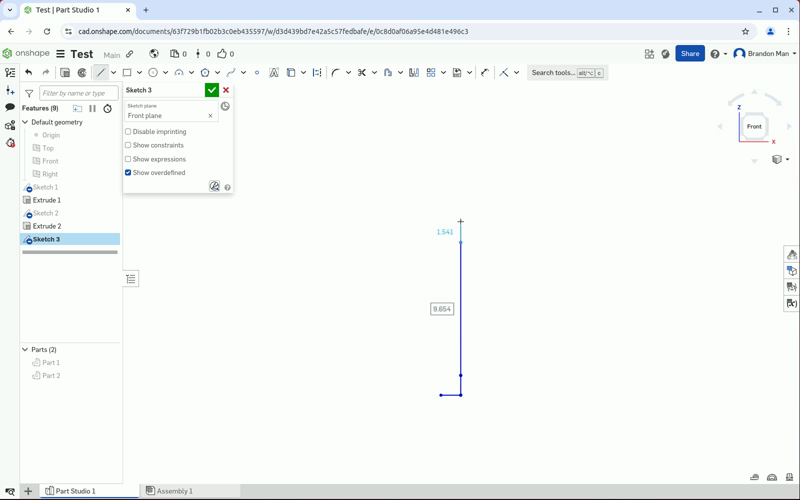
scroll(6)
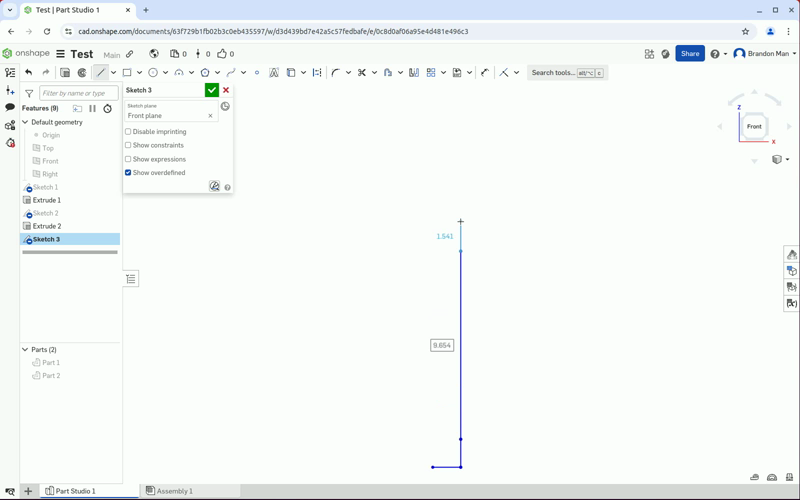
scroll(6)
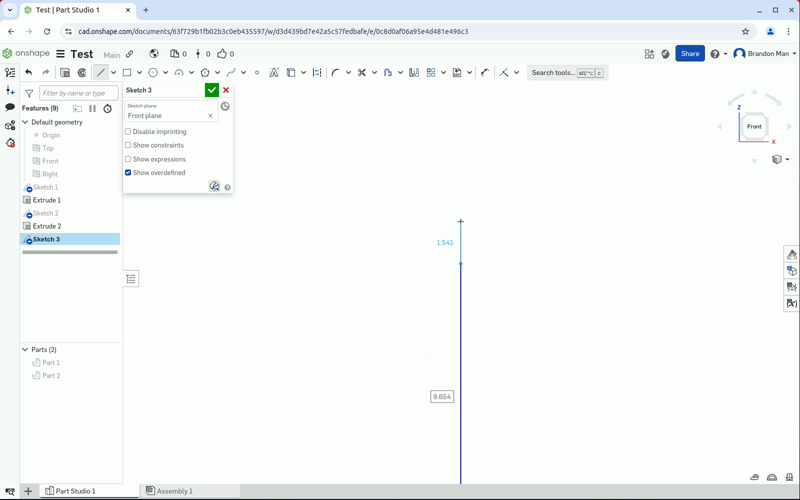
scroll(6)
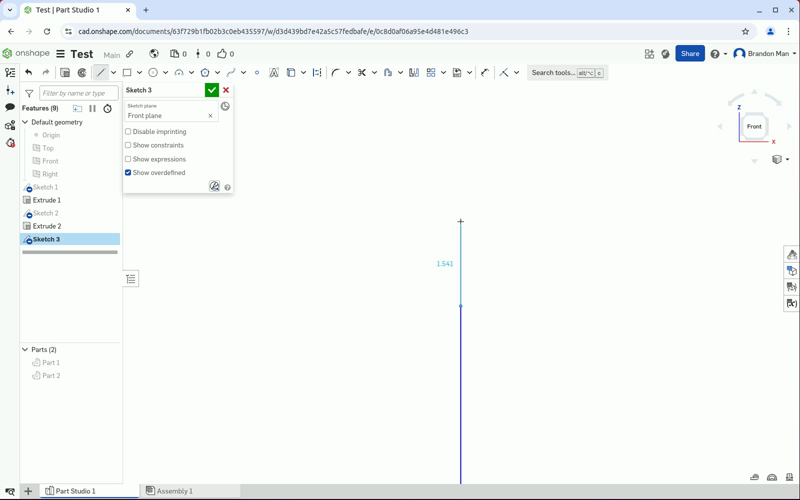
click(460, 221)
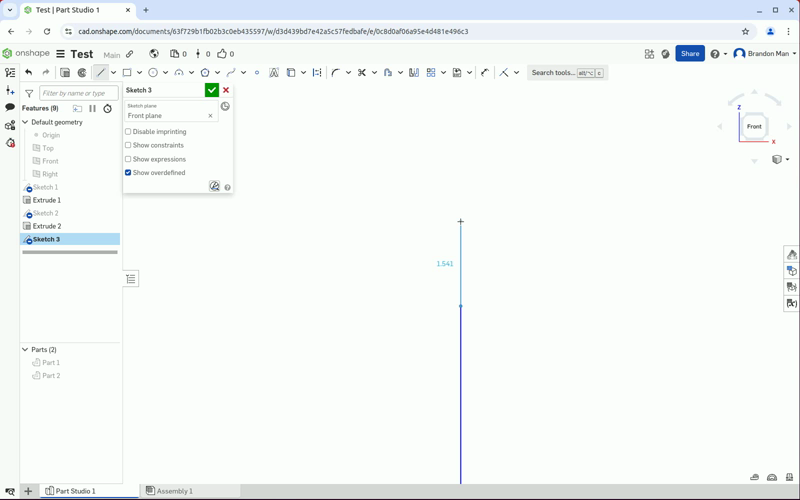
scroll(-6)
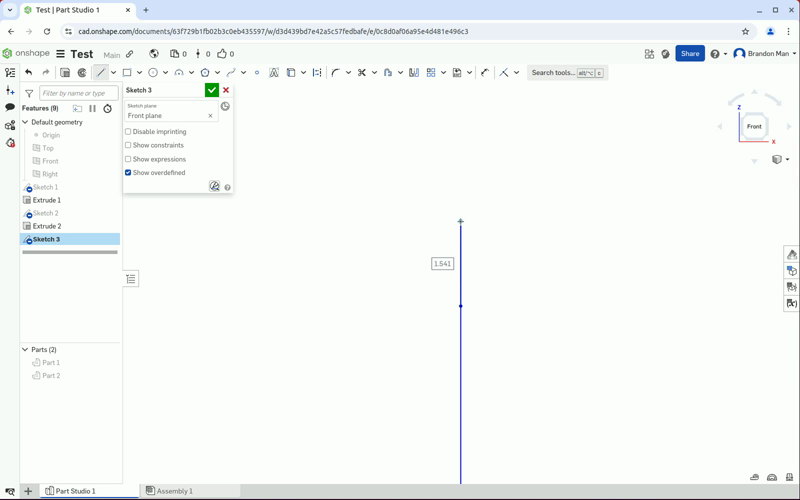
scroll(-6)
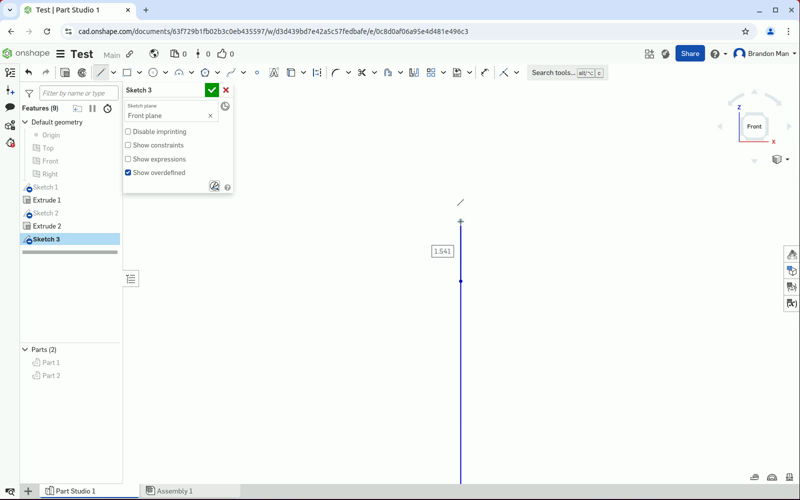
scroll(-6)
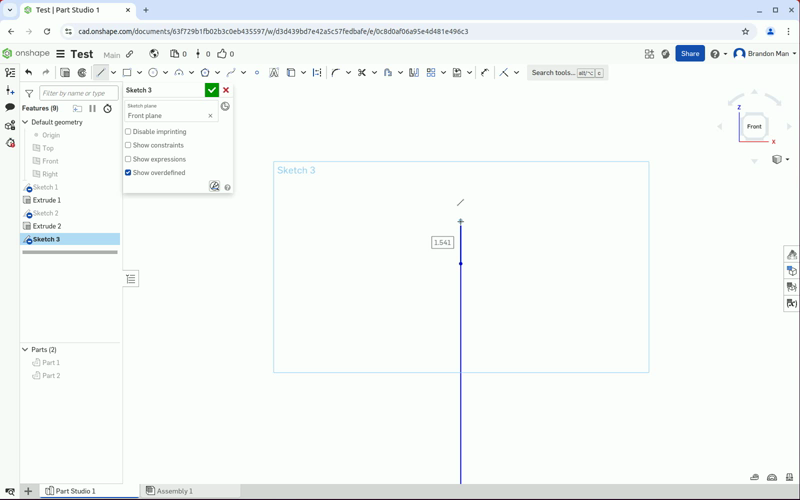
scroll(-6)
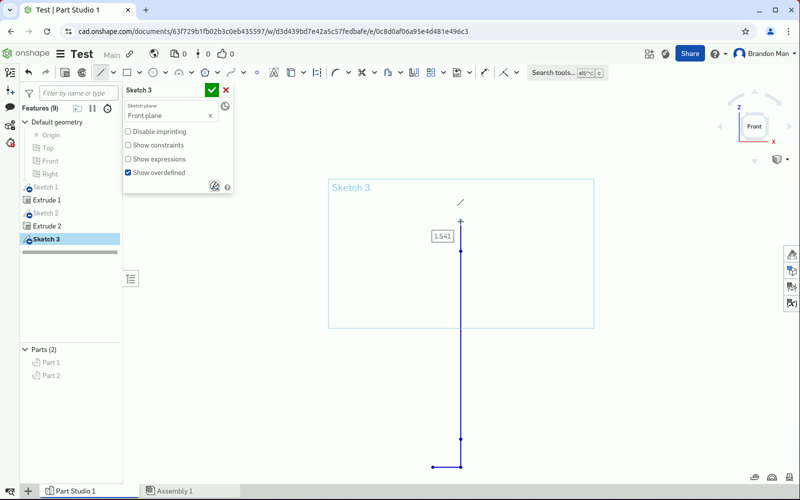
scroll(-6)
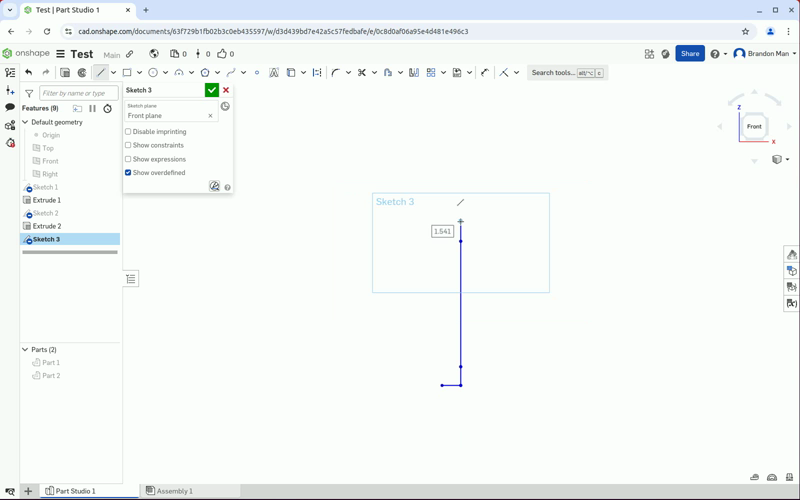
scroll(-6)
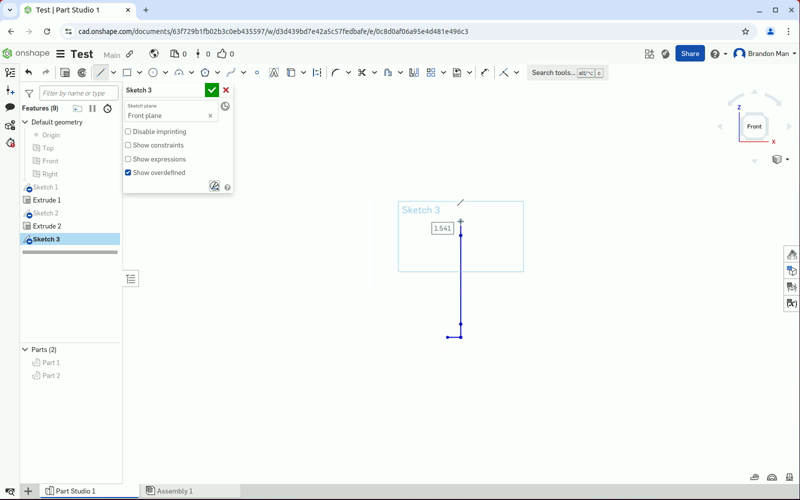
scroll(-6)
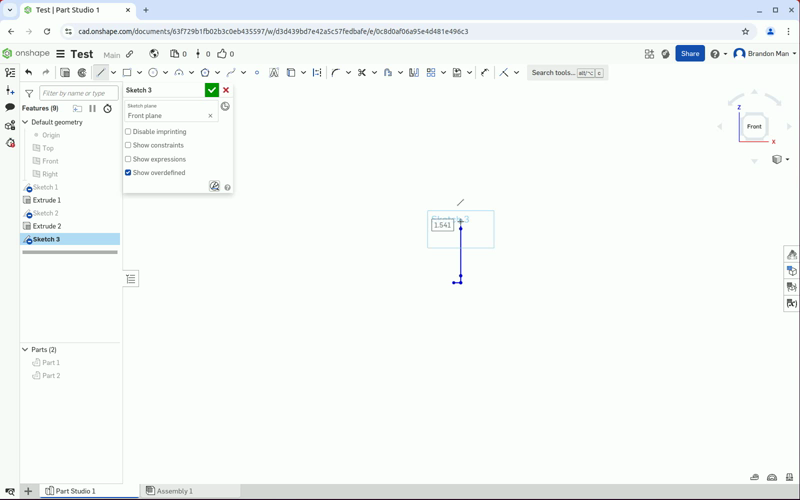
key_up(shift)
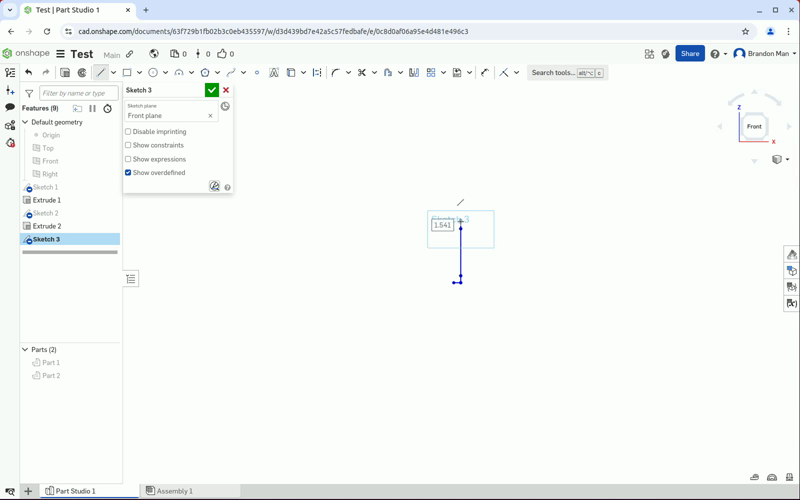
key_down(shift)
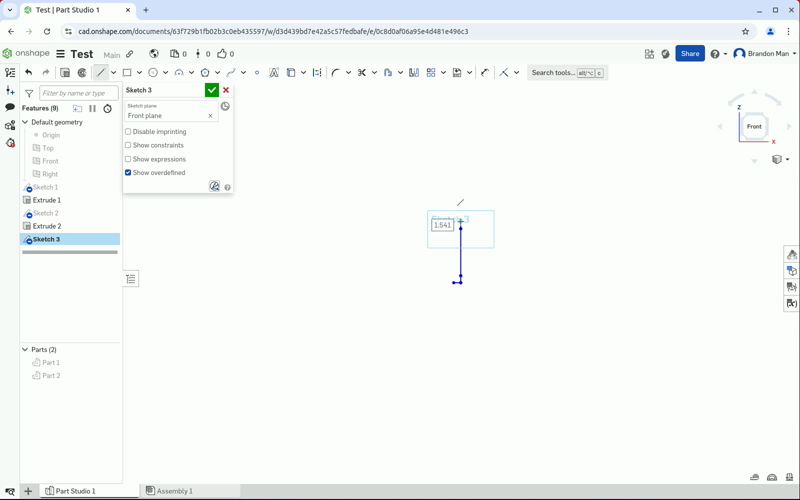
mouse_move(490, 221)
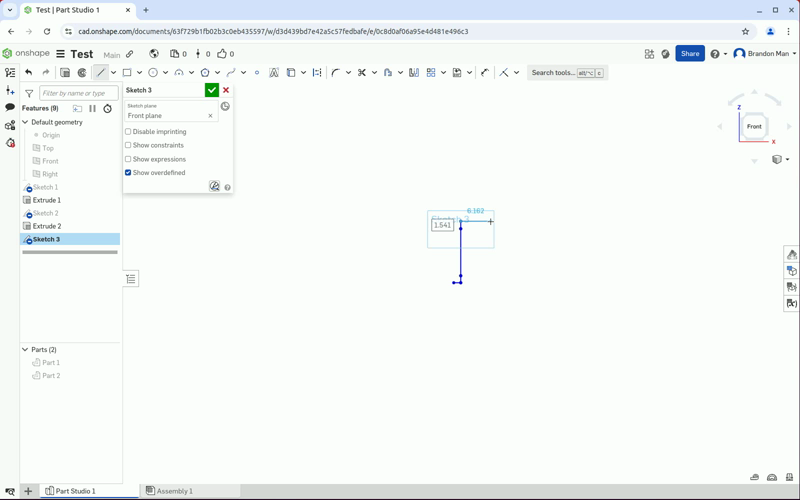
mouse_move(453, 221)
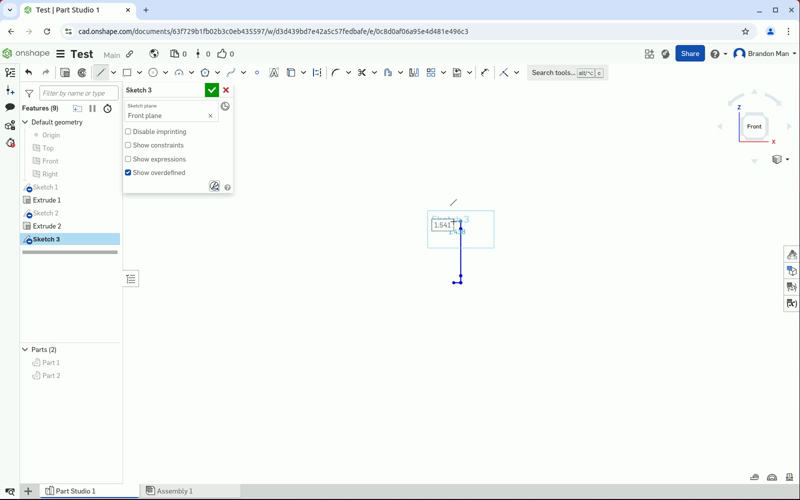
scroll(6)
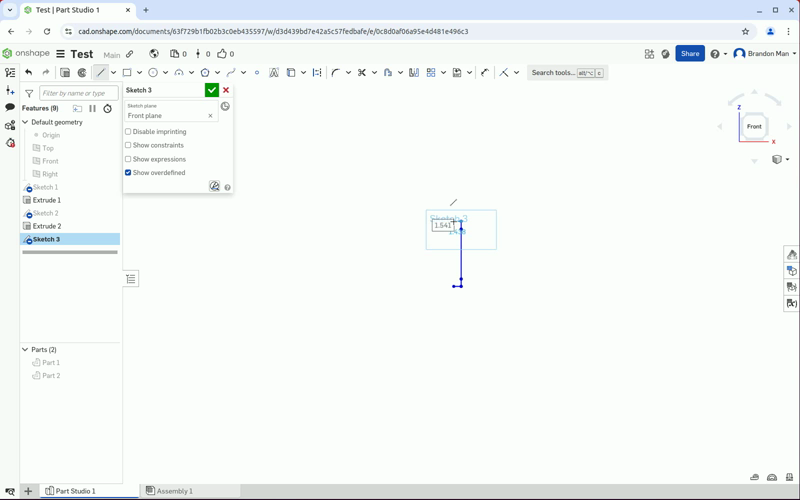
scroll(6)
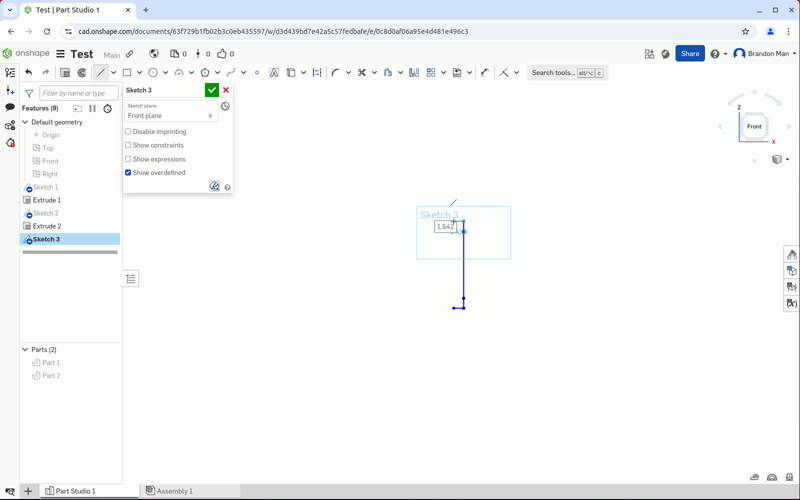
scroll(6)
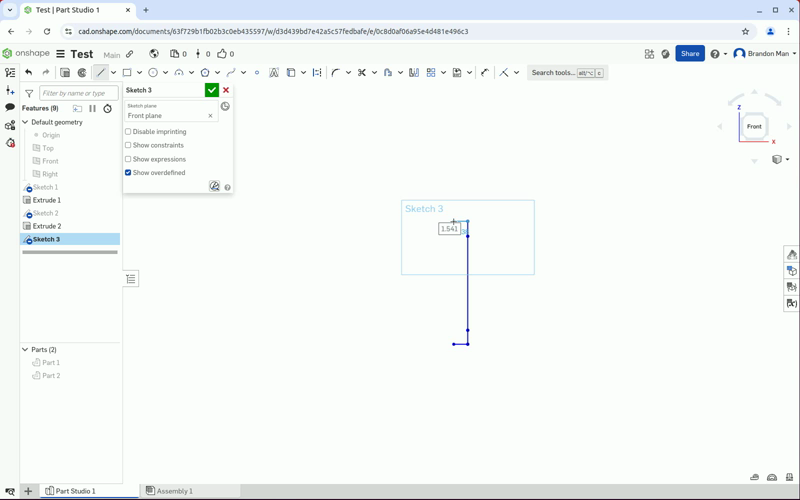
scroll(6)
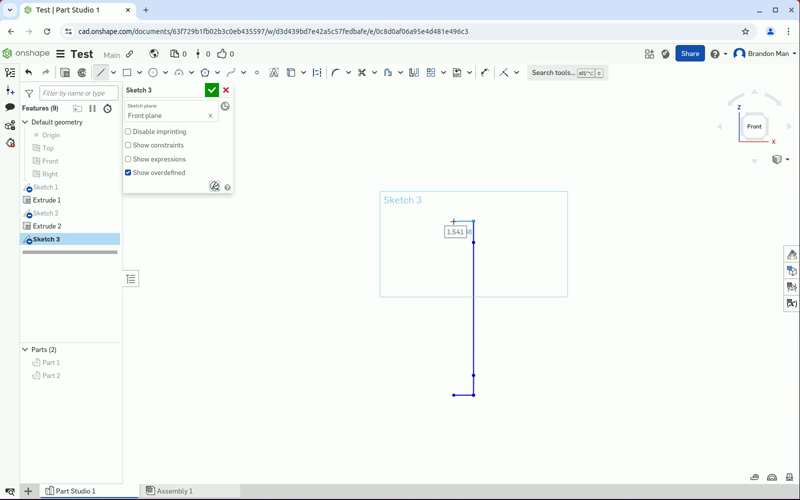
scroll(6)
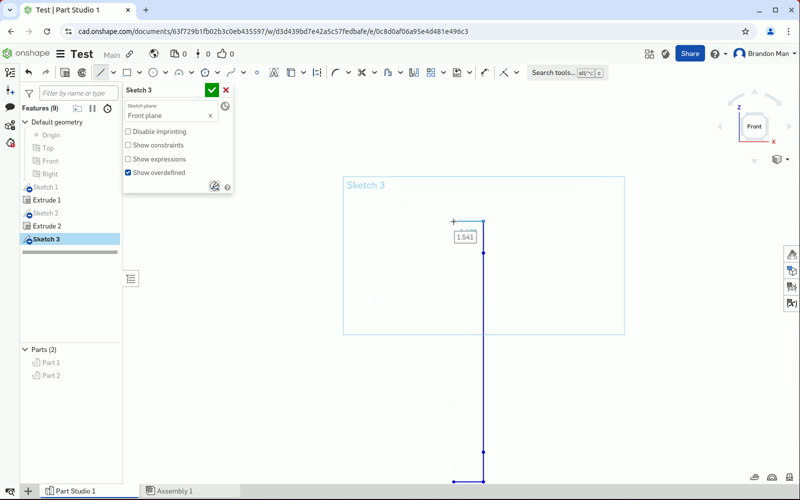
scroll(6)
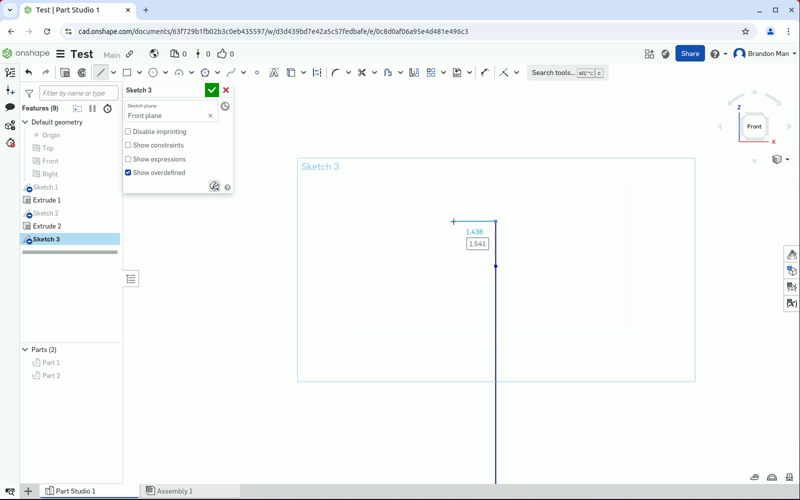
scroll(6)
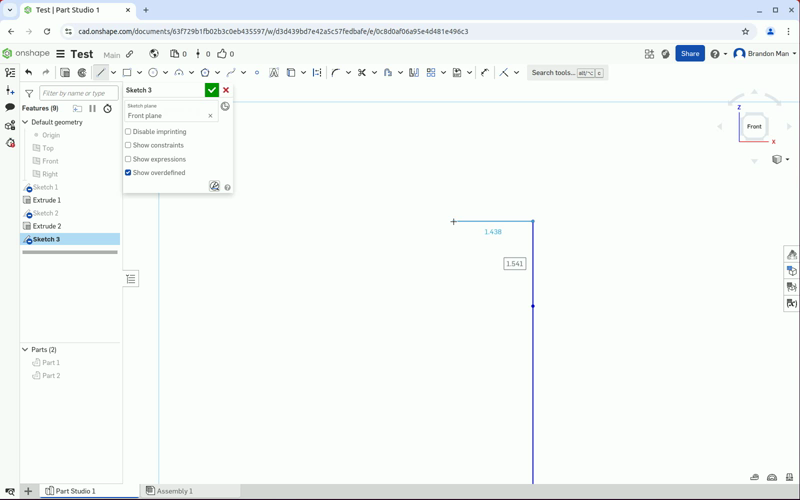
click(453, 221)
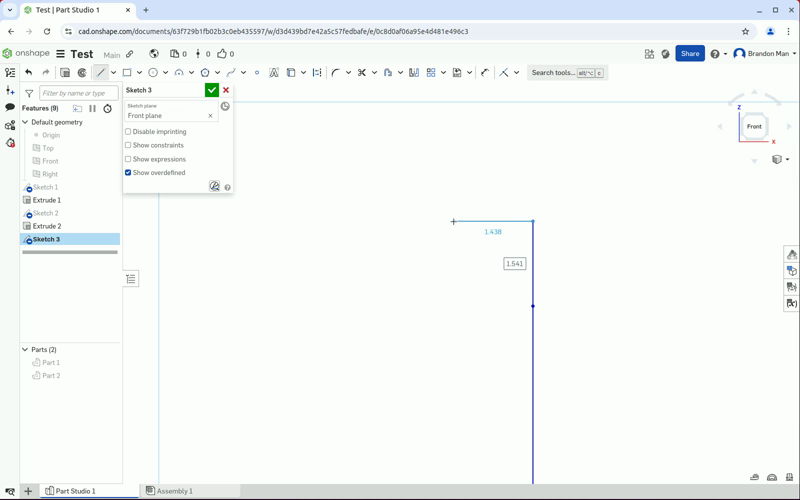
scroll(-6)
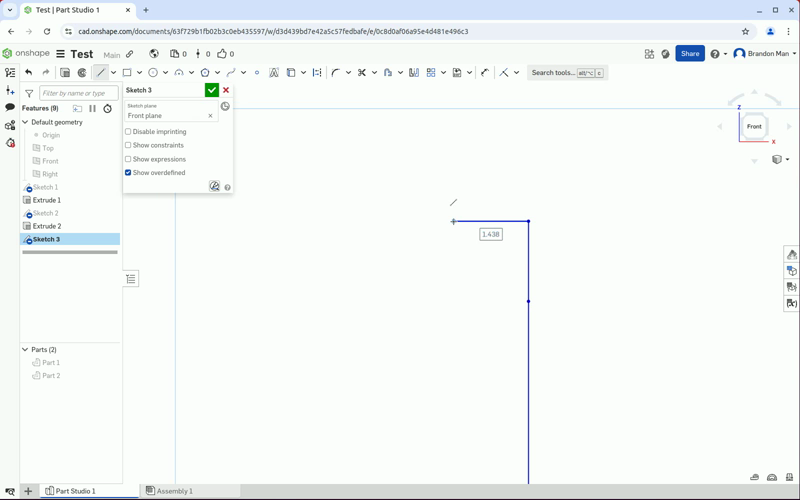
scroll(-6)
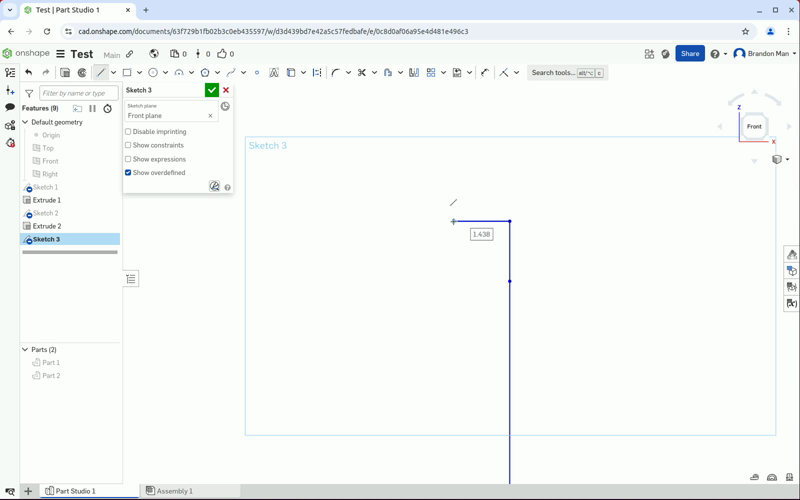
scroll(-6)
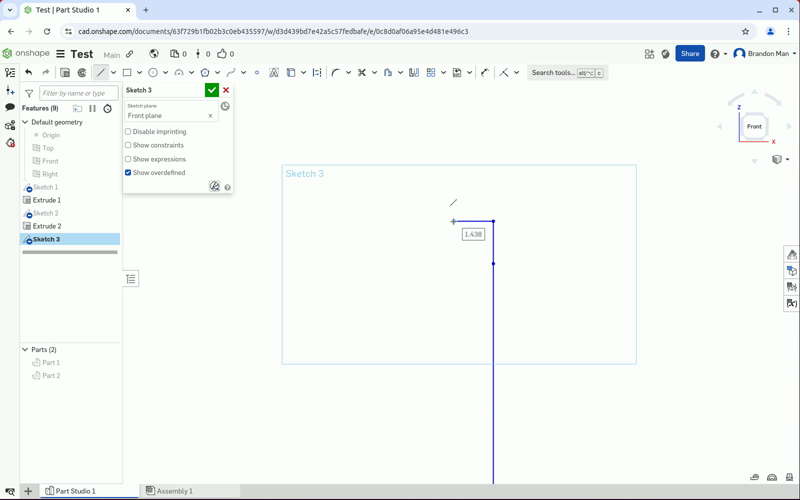
scroll(-6)
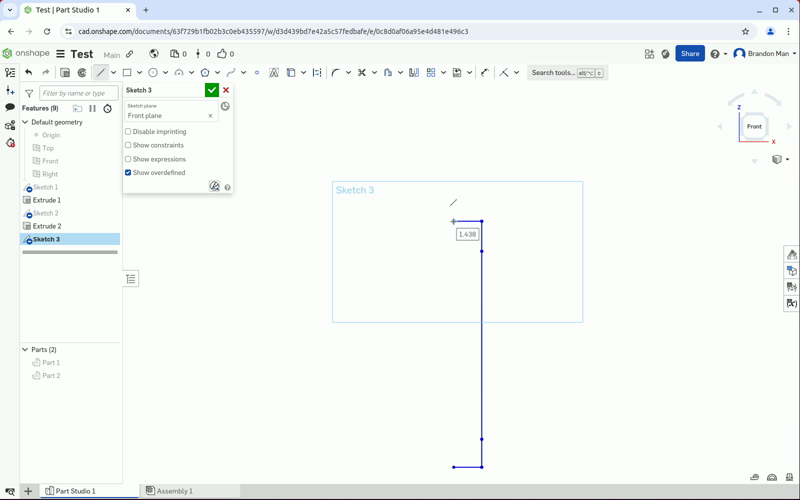
scroll(-6)
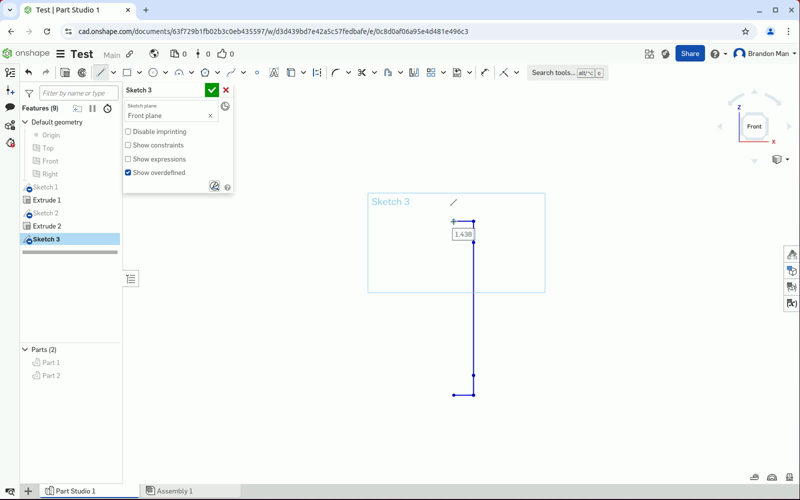
scroll(-6)
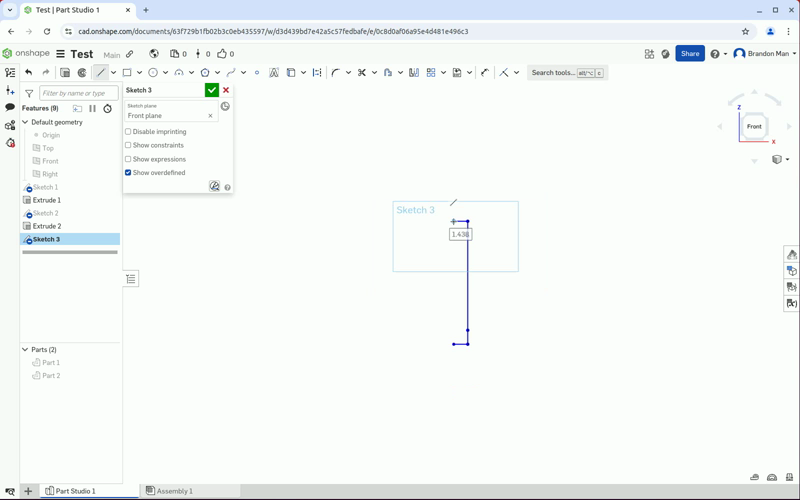
scroll(-6)
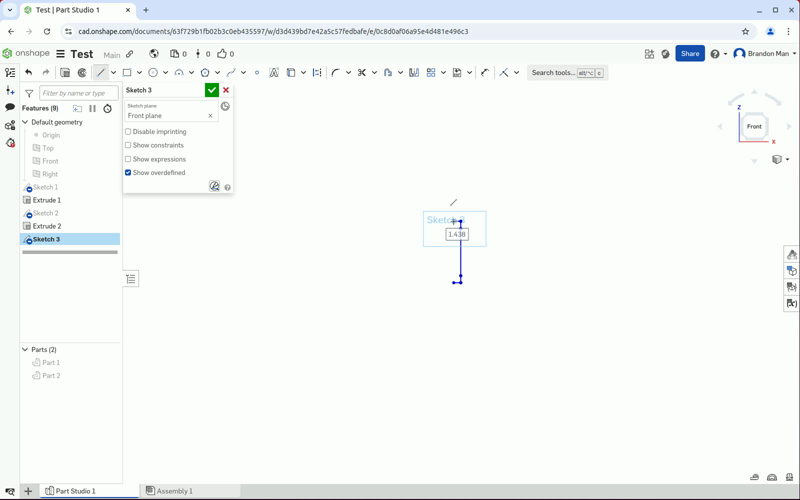
key_up(shift)
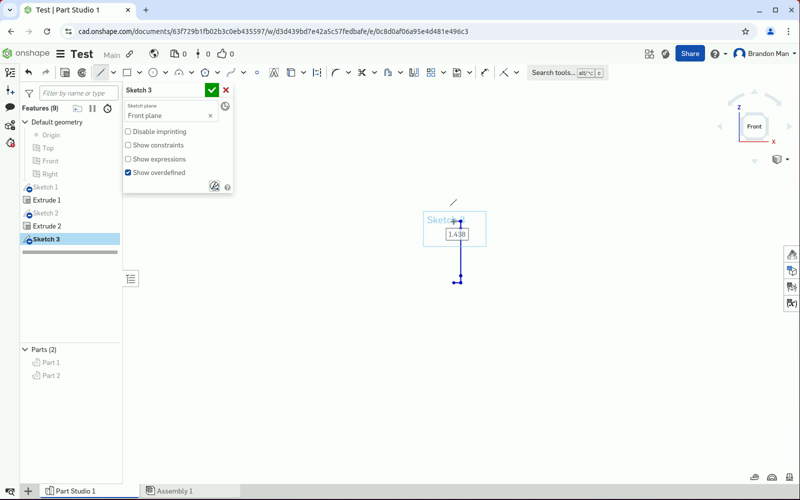
key_down(shift)
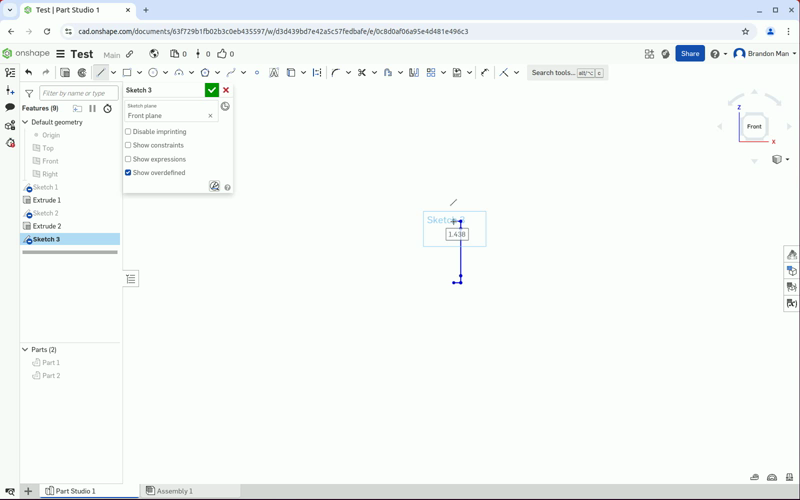
mouse_move(453, 282)
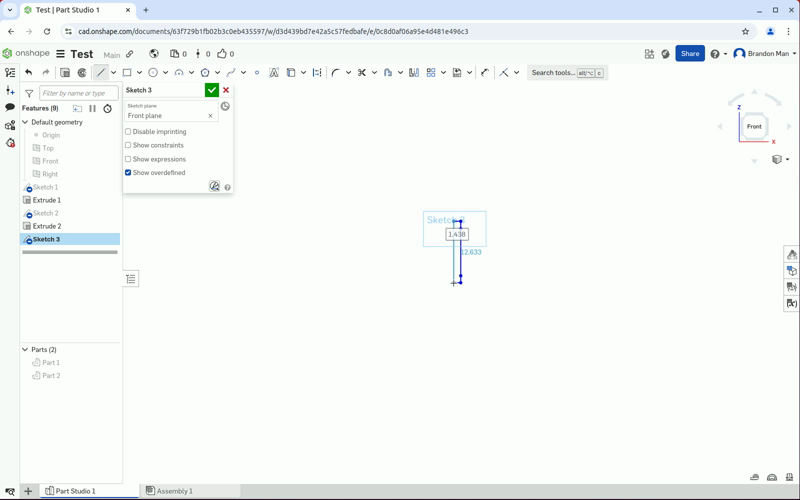
key_up(shift)
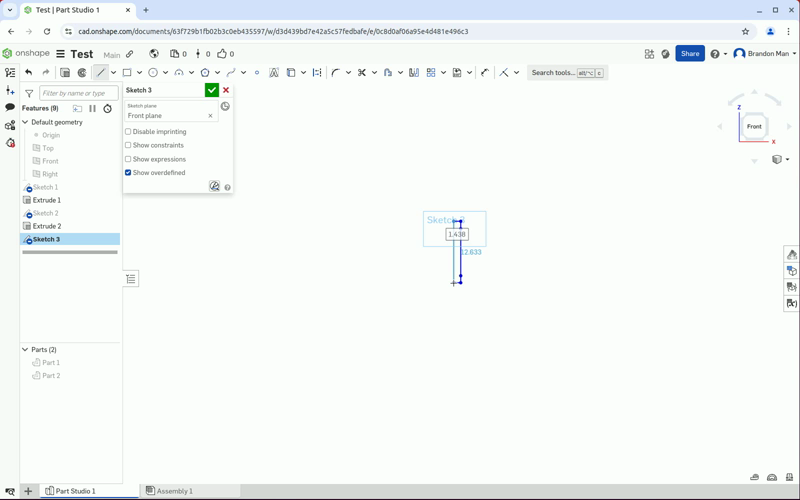
click(453, 282)
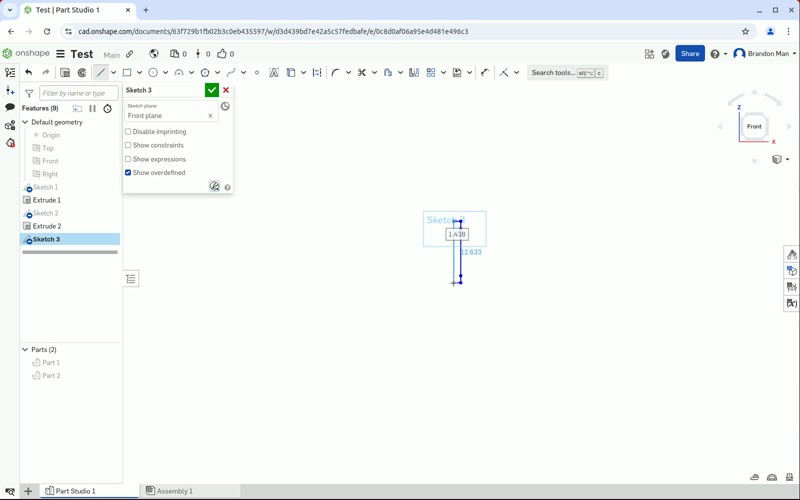
key(esc)
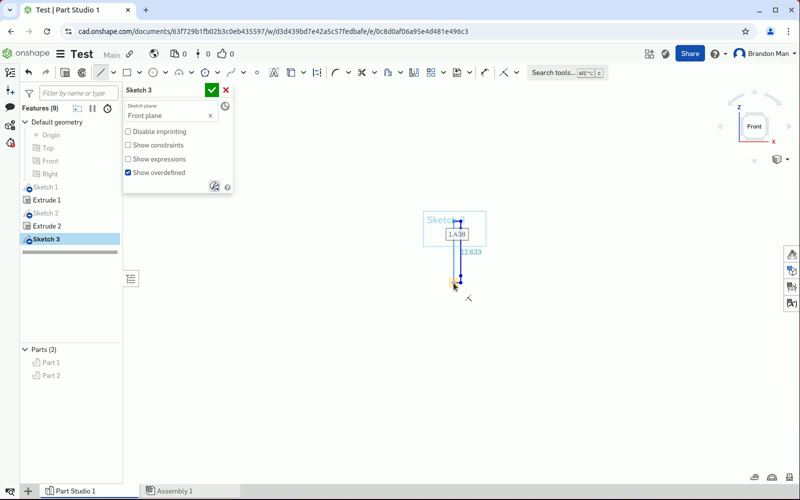
mouse_move(454, 234)
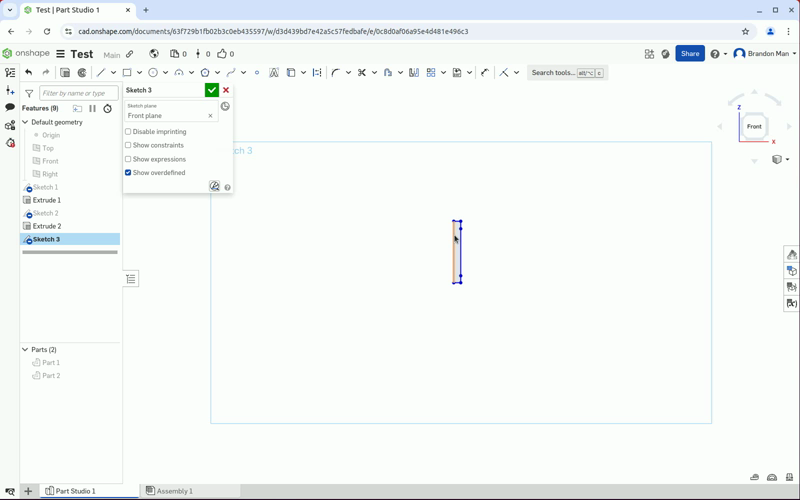
scroll(6)
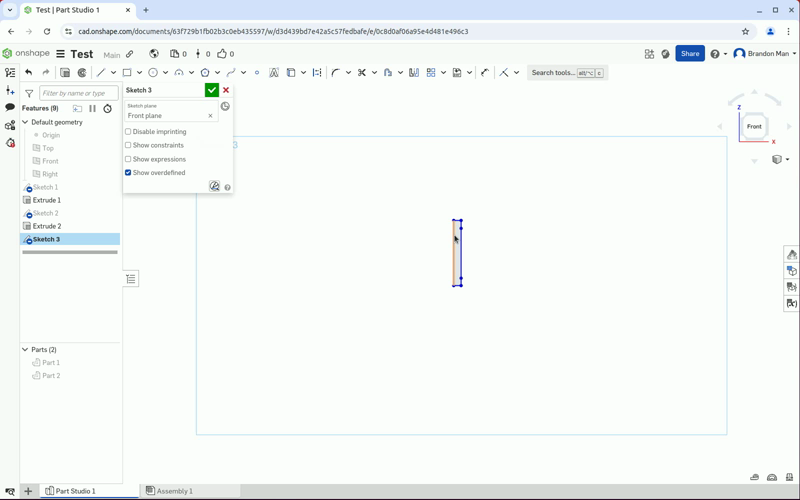
scroll(6)
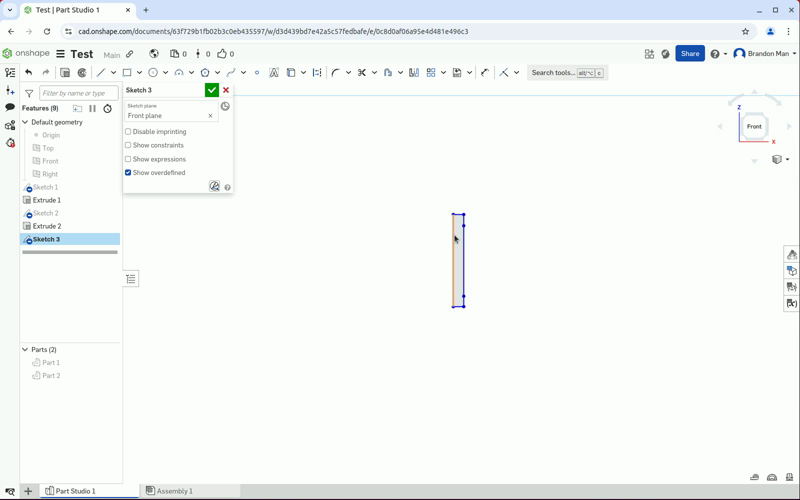
scroll(6)
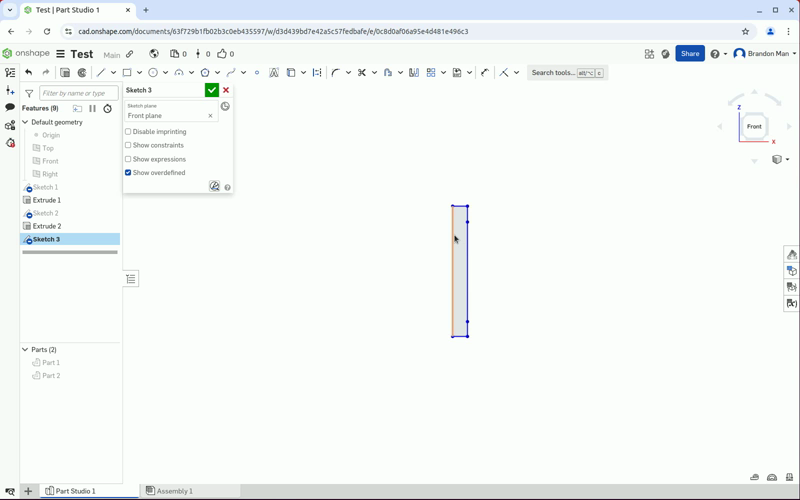
scroll(6)
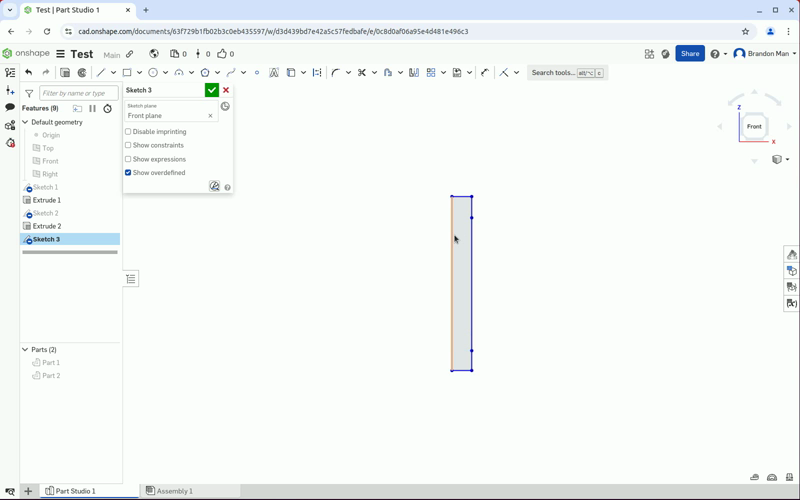
scroll(6)
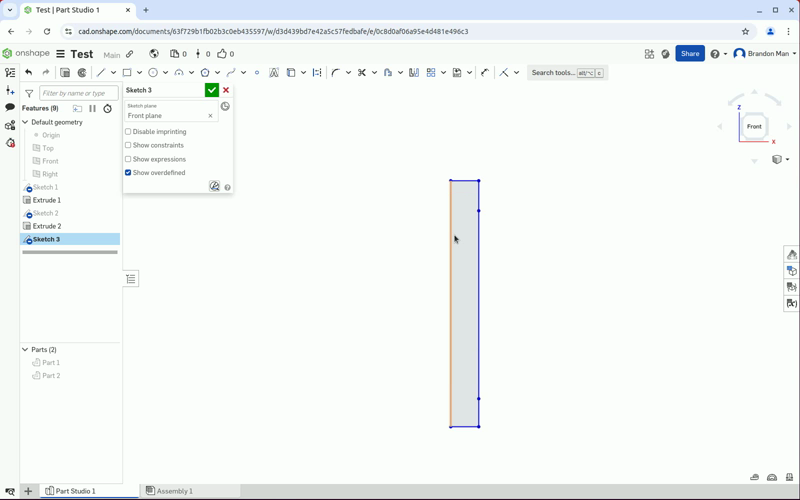
scroll(6)
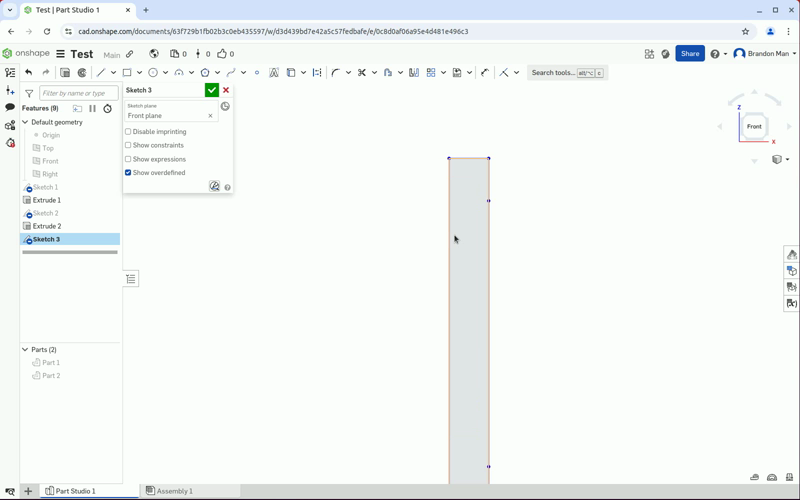
scroll(6)
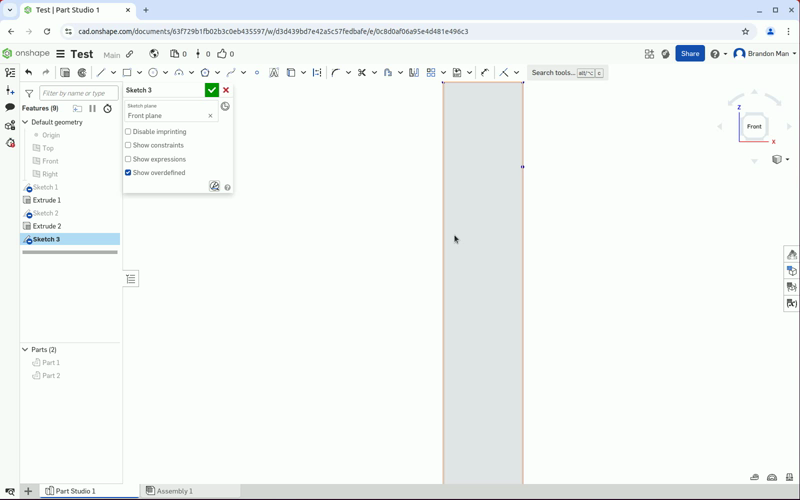
click(454, 234)
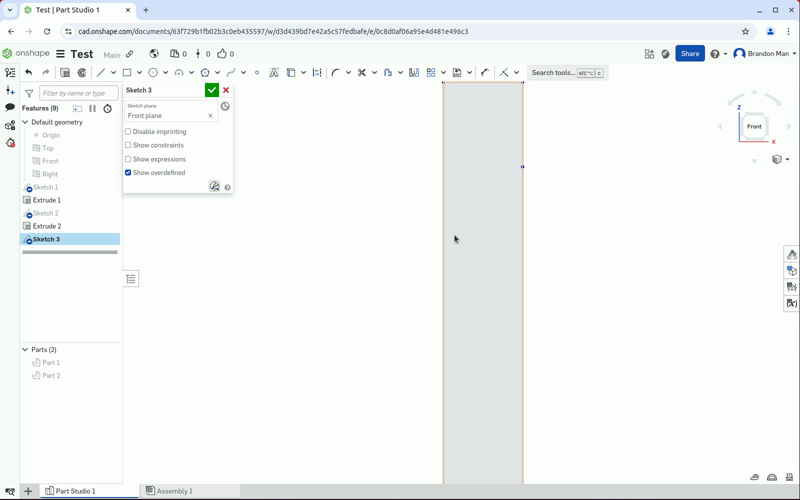
scroll(-6)
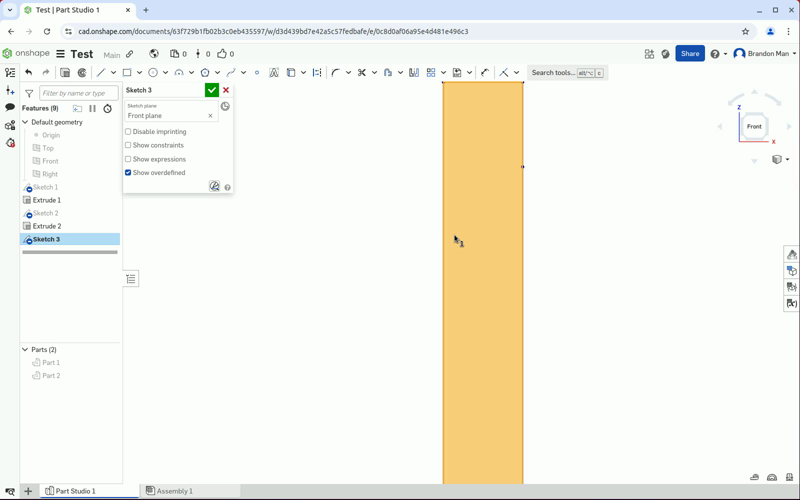
scroll(-6)
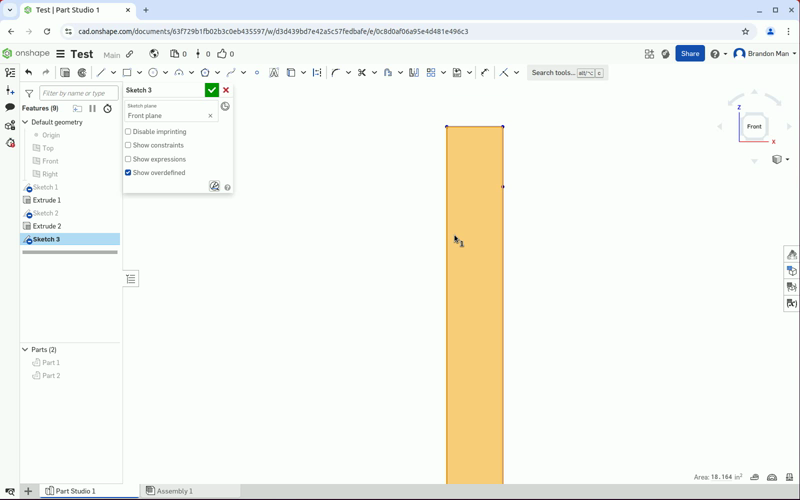
scroll(-6)
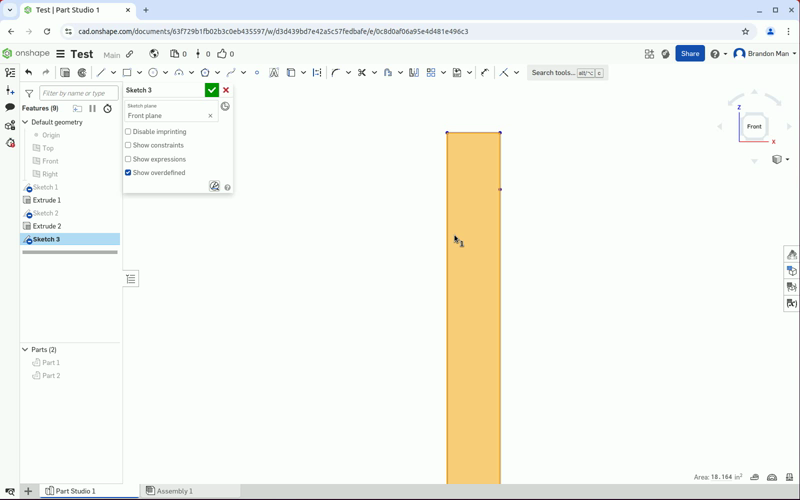
scroll(-6)
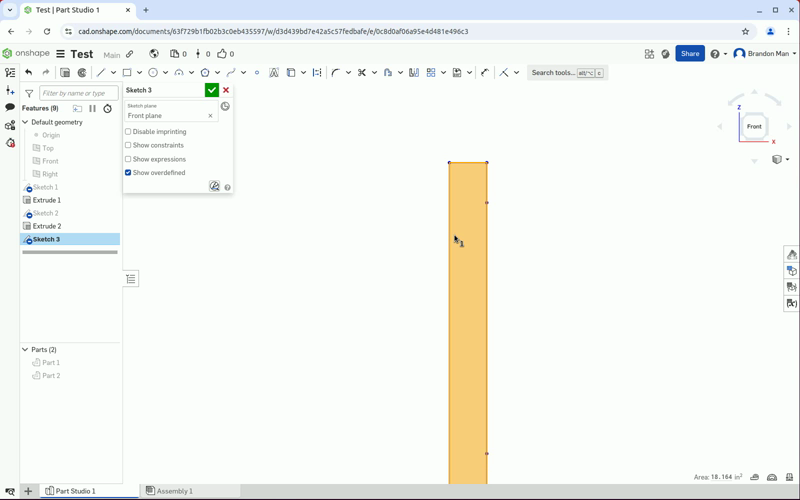
scroll(-6)
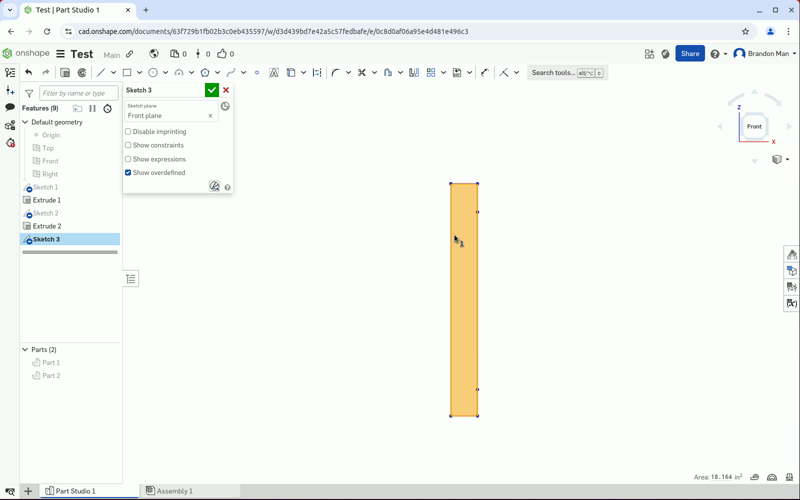
scroll(-6)
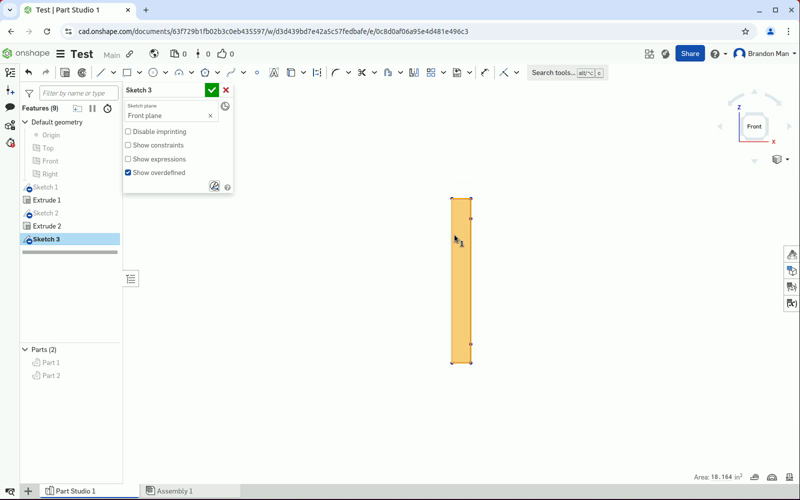
scroll(-6)
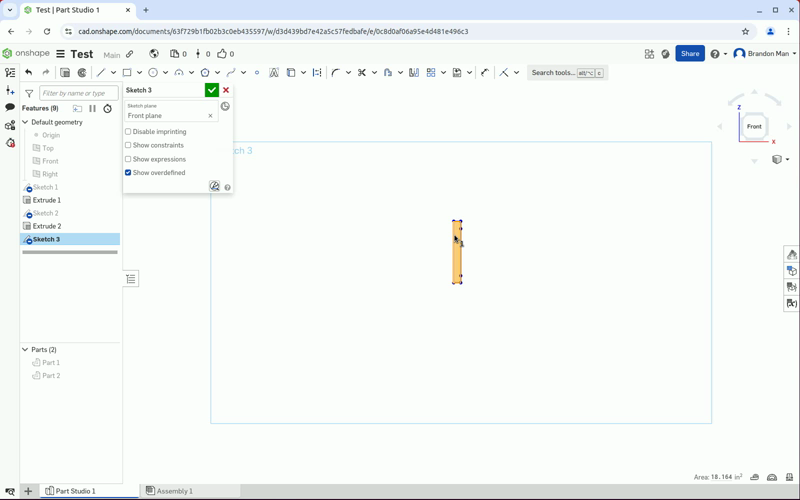
mouse_move(73, 352)
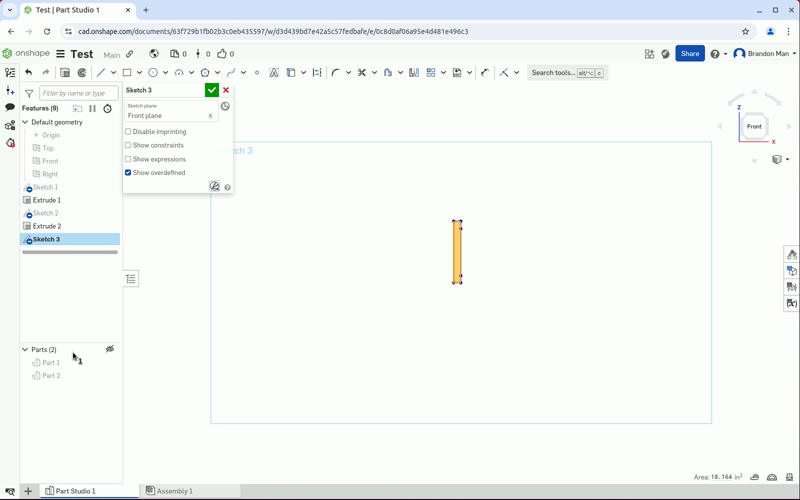
key(shift+y)
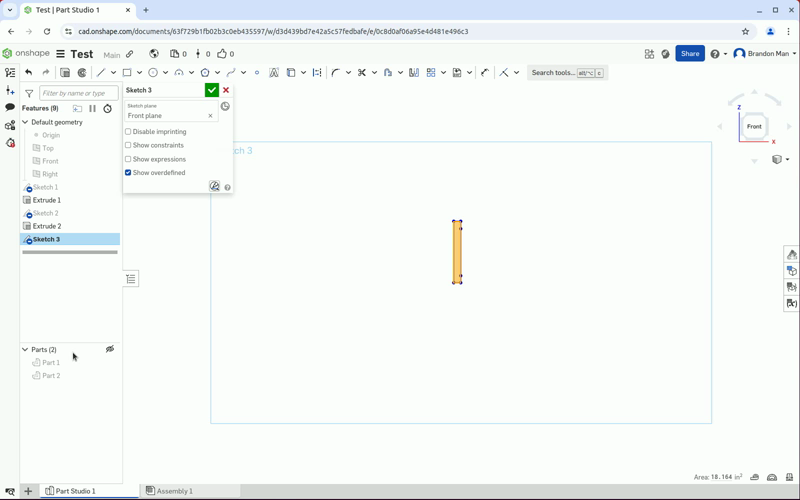
key(shift+e)
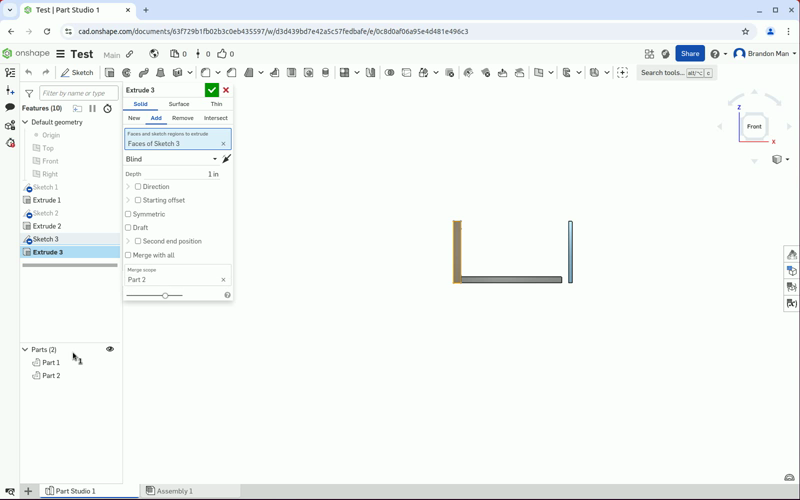
mouse_move(143, 106)
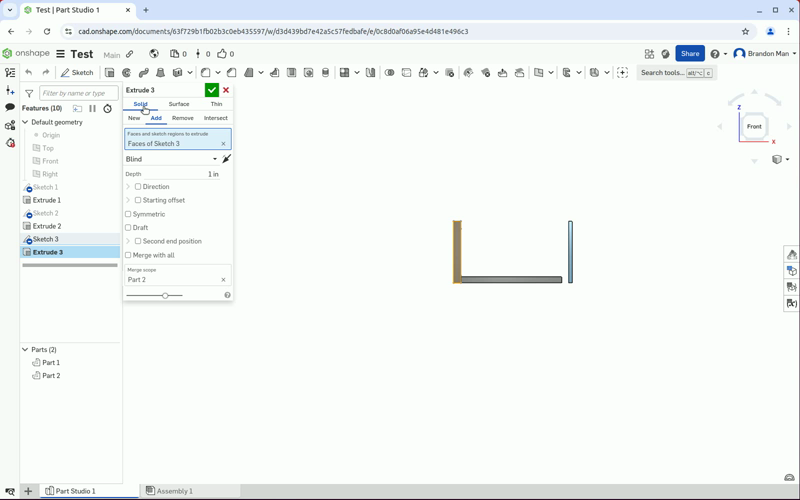
click(143, 106)
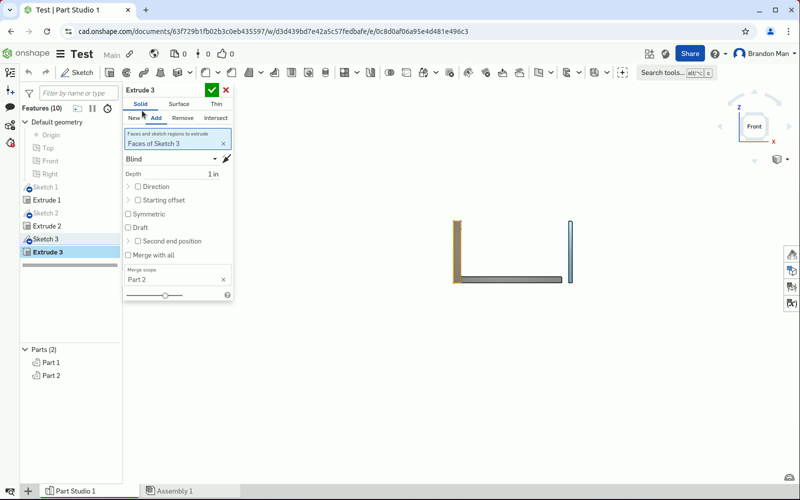
mouse_move(137, 120)
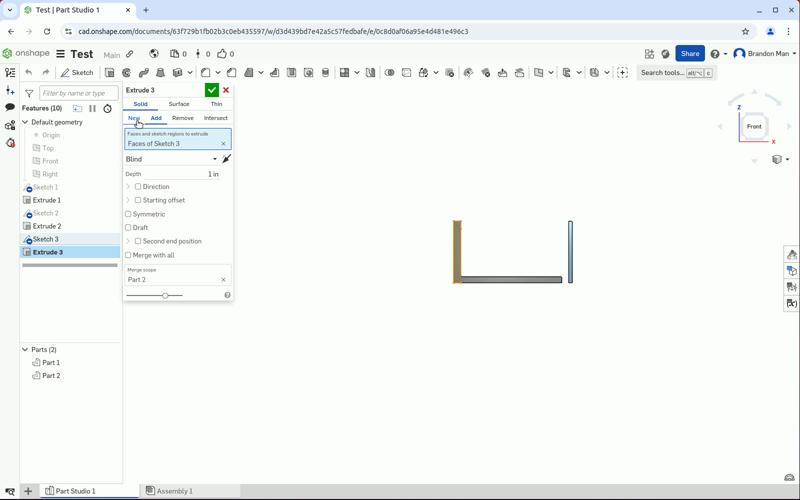
click(137, 120)
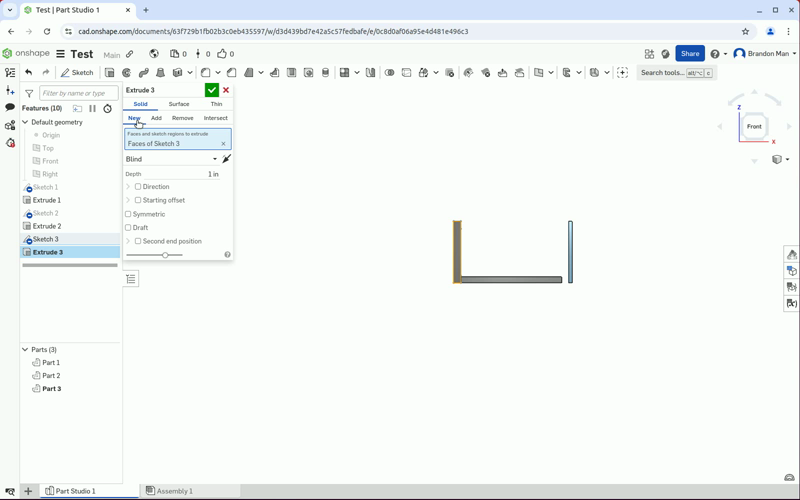
key(tab, 4)
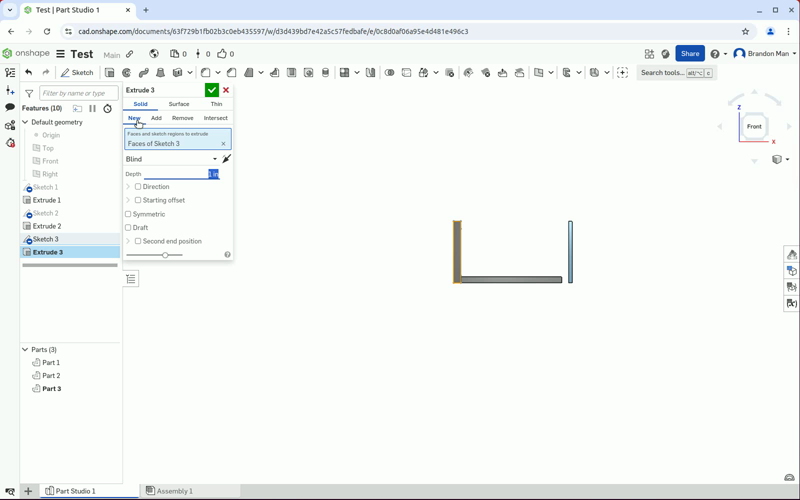
text(0.963)
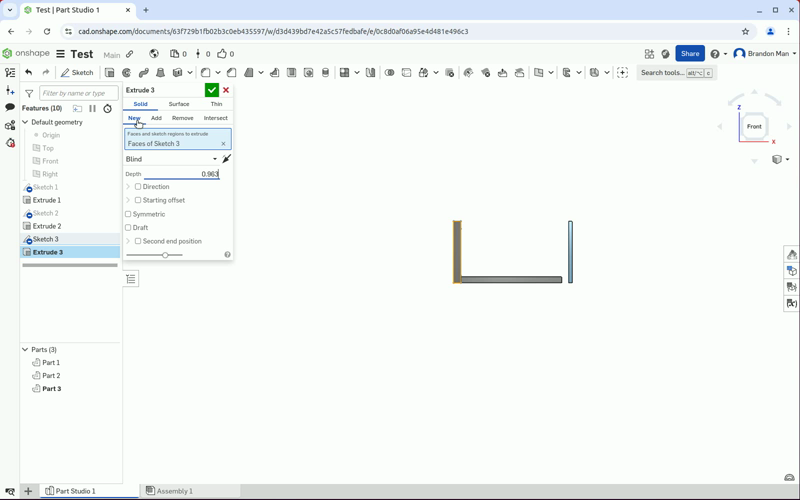
key(enter)
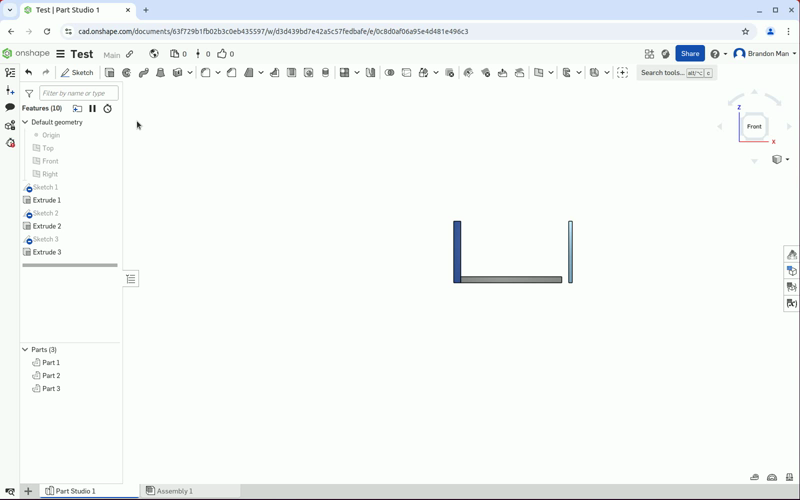
key(shift+h)
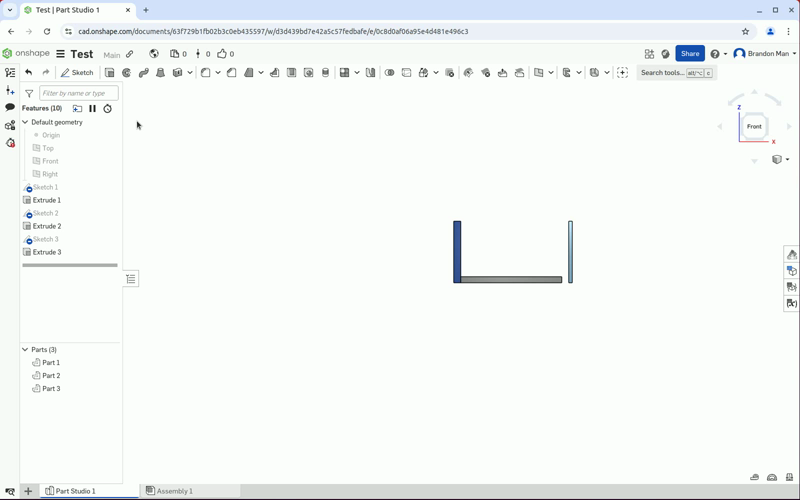
key(shift+h)
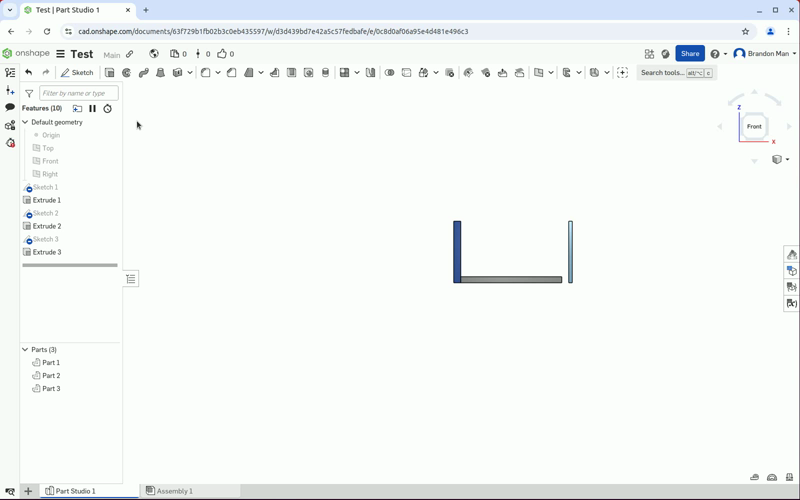
mouse_move(73, 189)
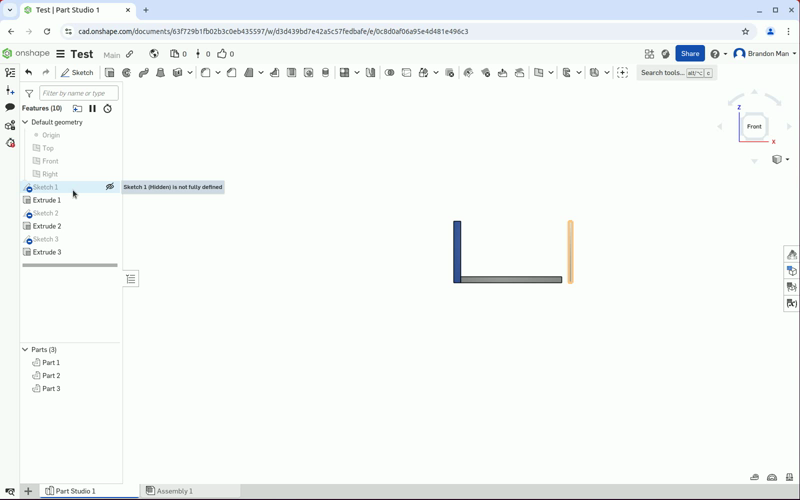
click(73, 189)
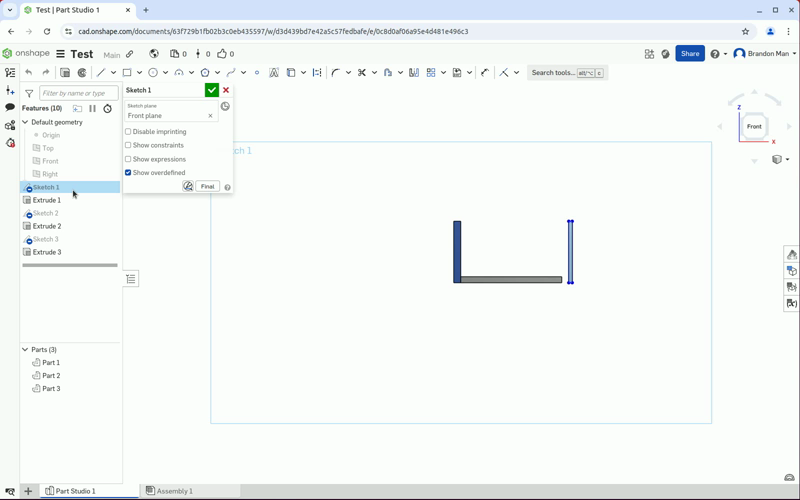
mouse_move(229, 92)
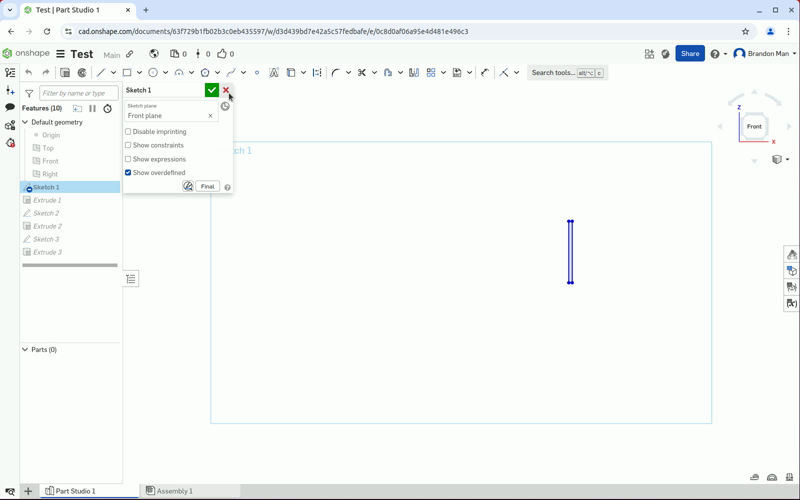
click(229, 92)
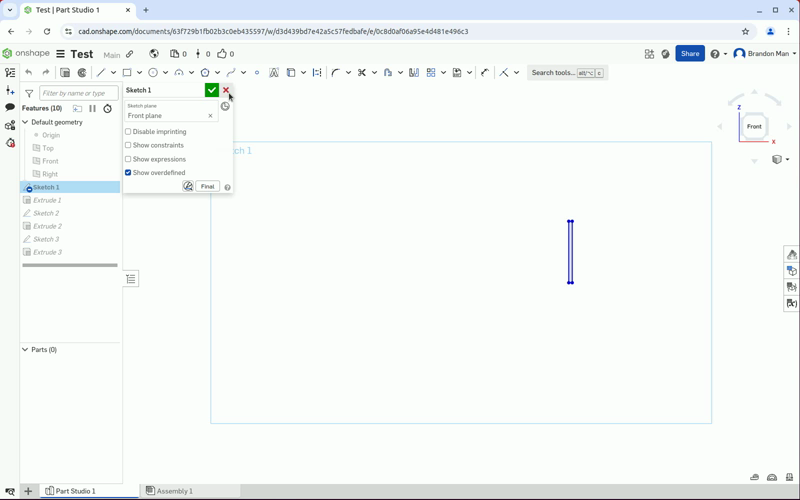
key(shift+s)
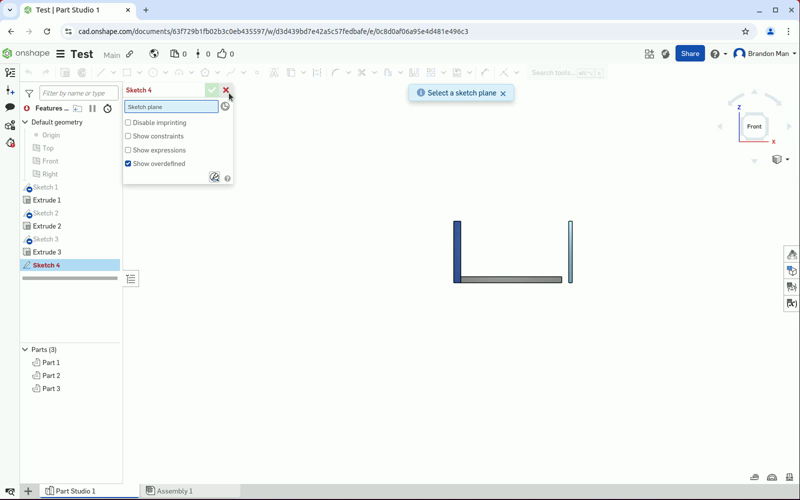
mouse_move(73, 163)
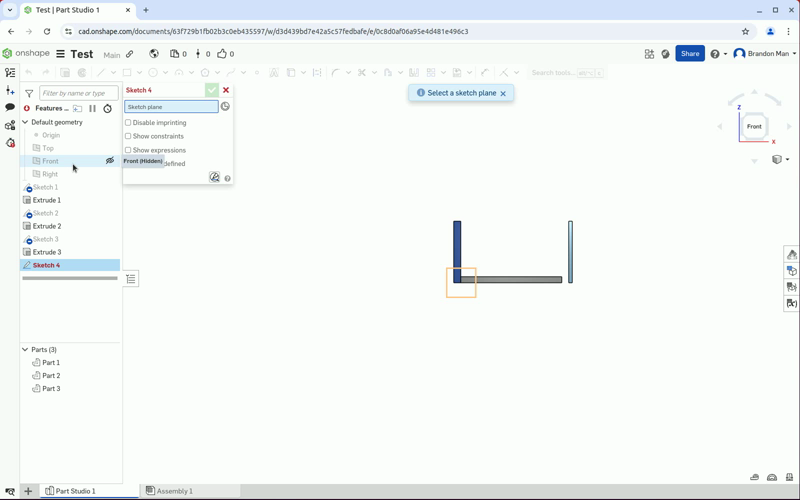
click(73, 163)
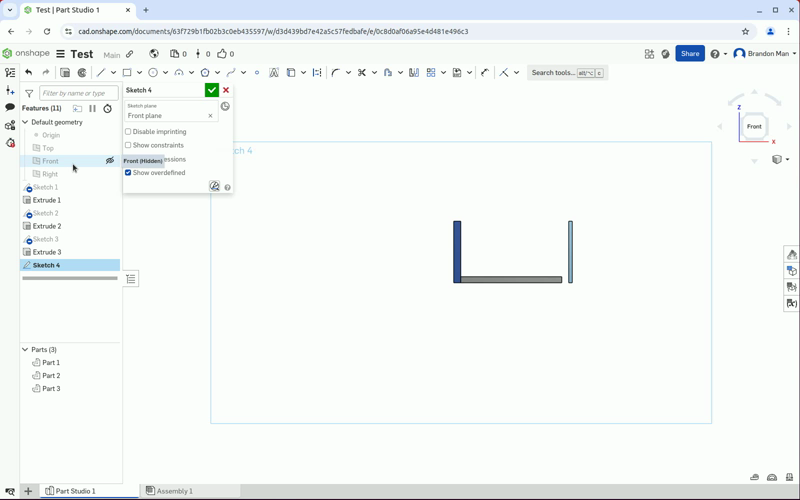
mouse_move(73, 352)
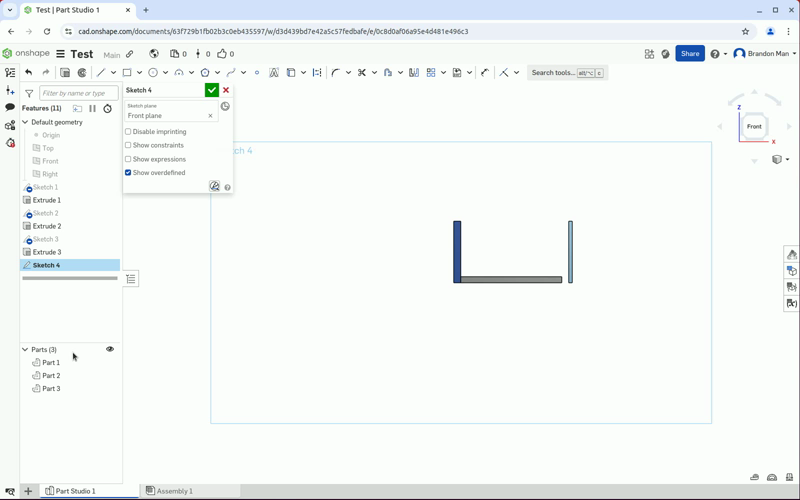
key(y)
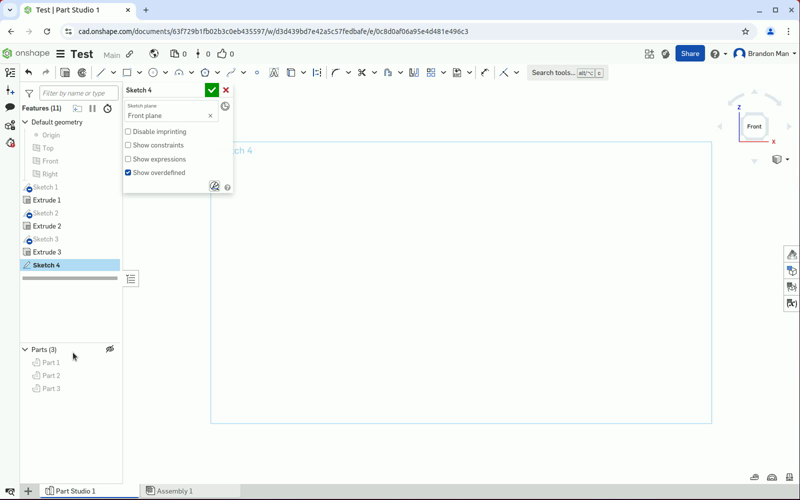
key(l)
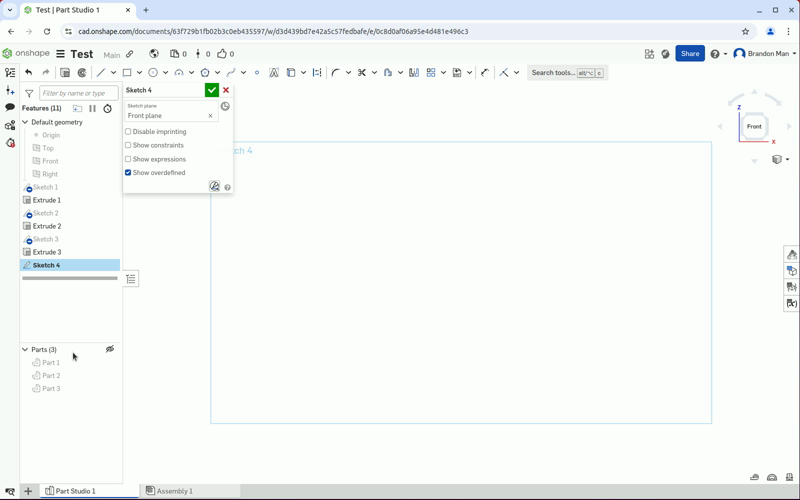
key_down(shift)
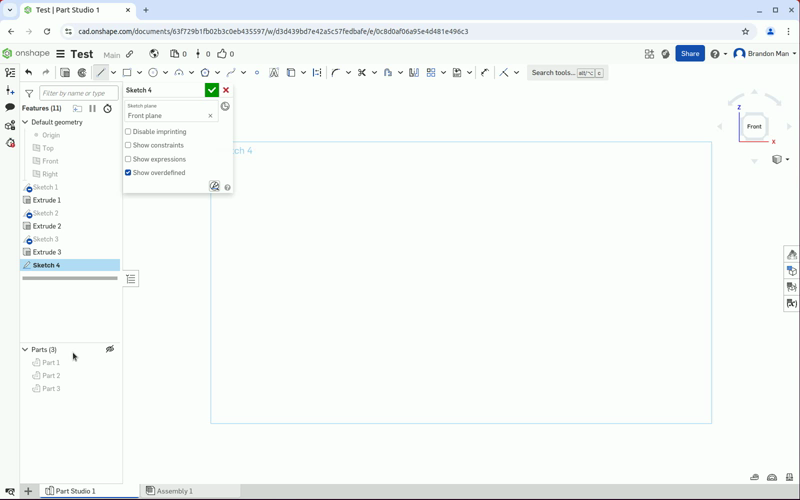
mouse_move(561, 282)
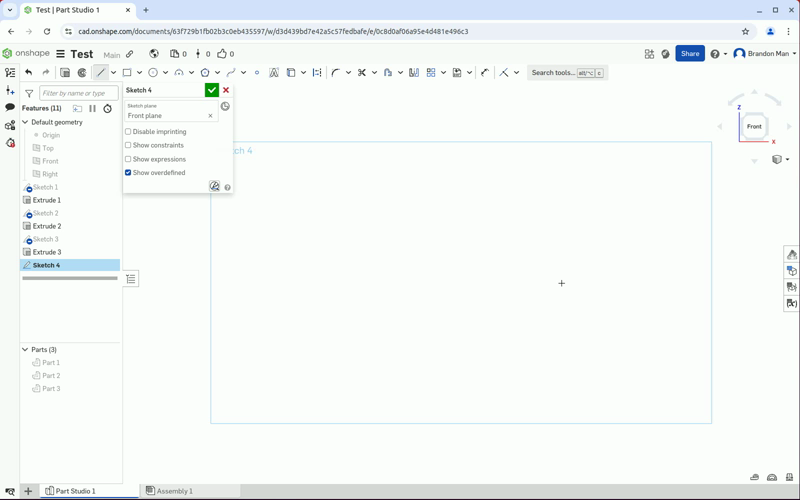
click(561, 282)
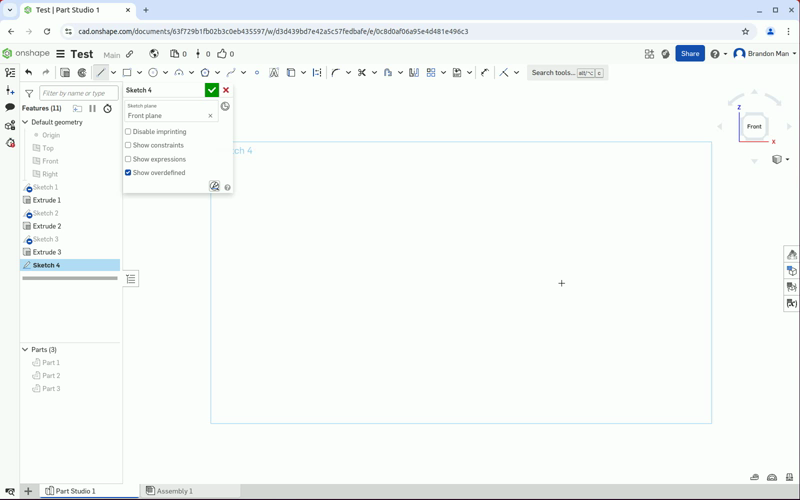
key_up(shift)
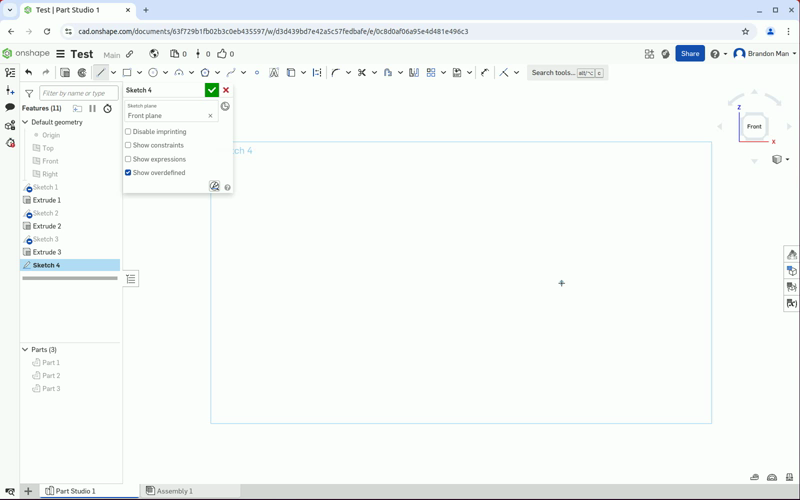
key_down(shift)
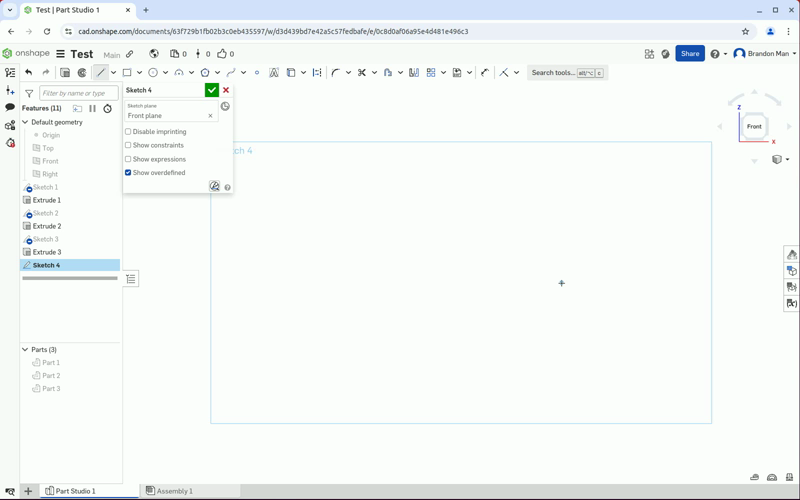
mouse_move(589, 282)
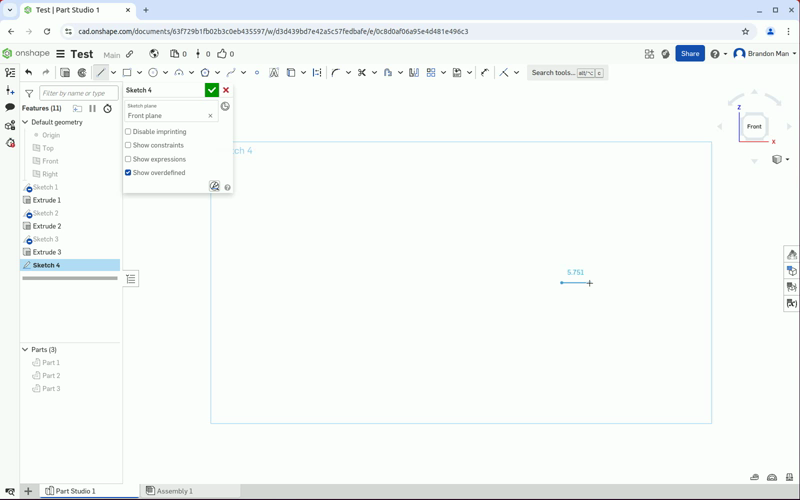
mouse_move(568, 282)
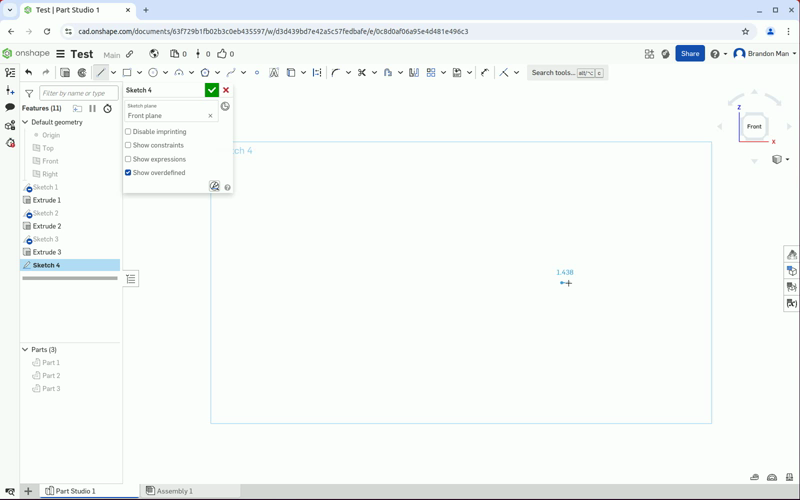
scroll(6)
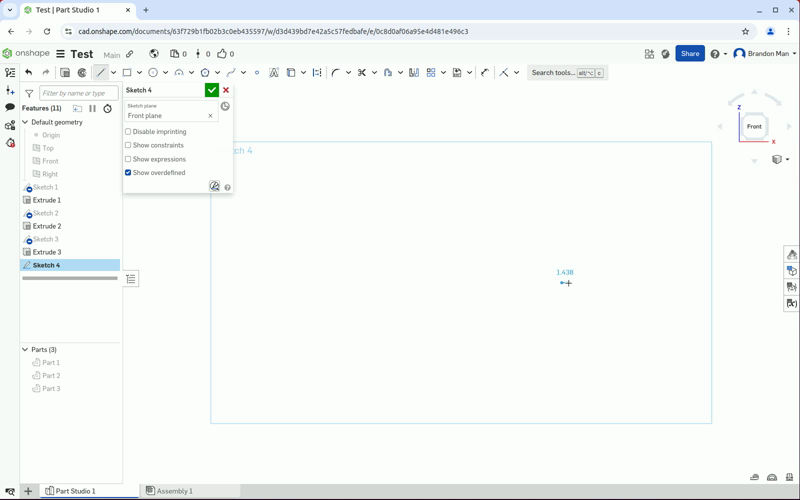
scroll(6)
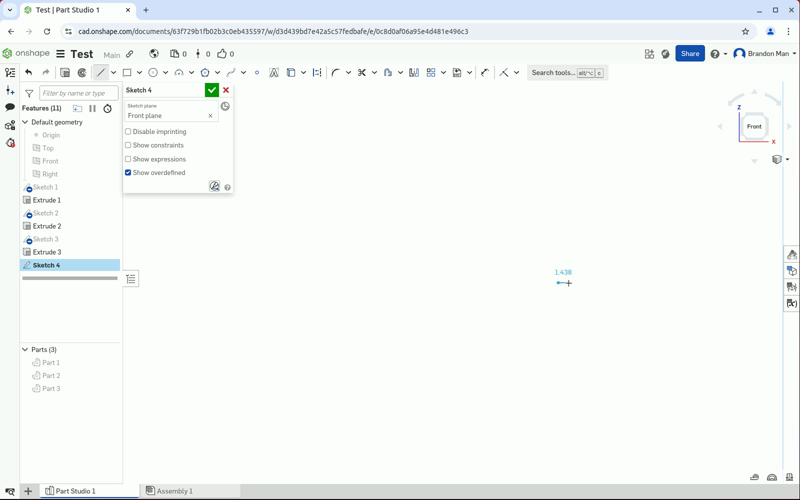
scroll(6)
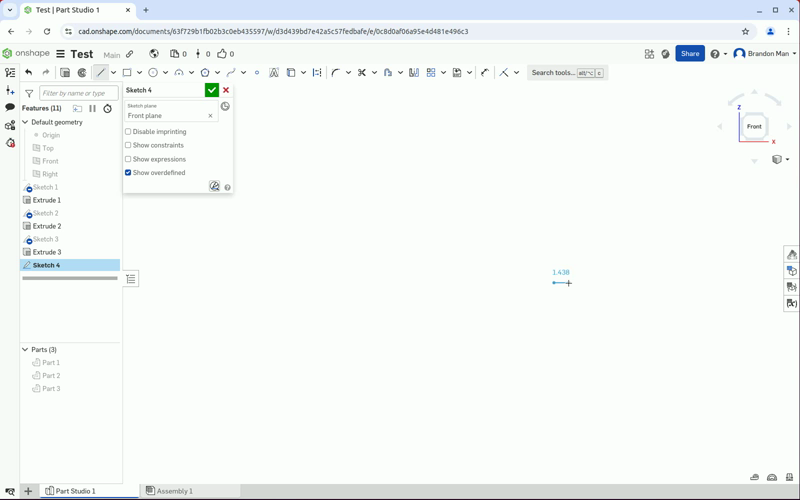
scroll(6)
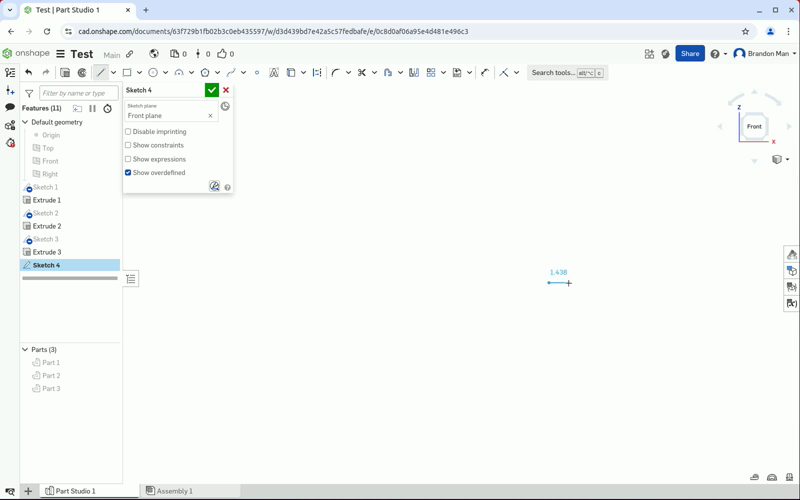
scroll(6)
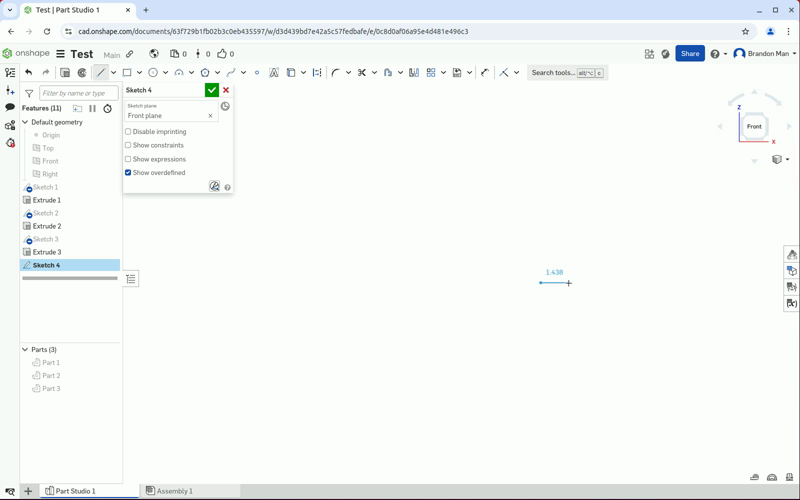
scroll(6)
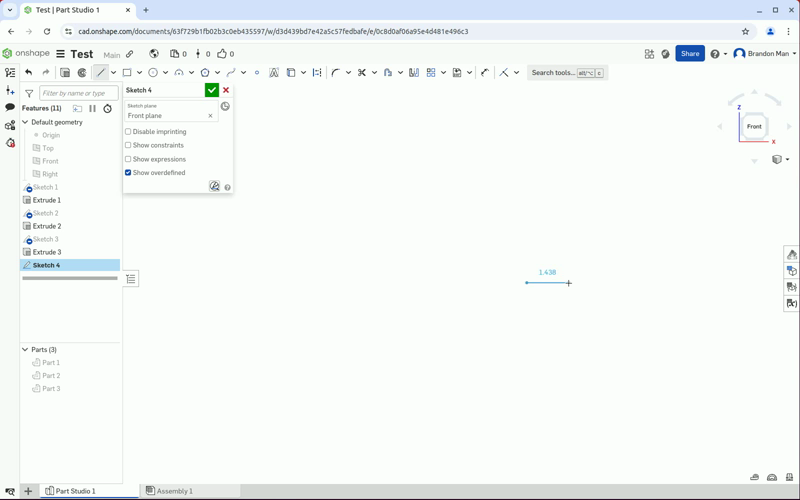
scroll(6)
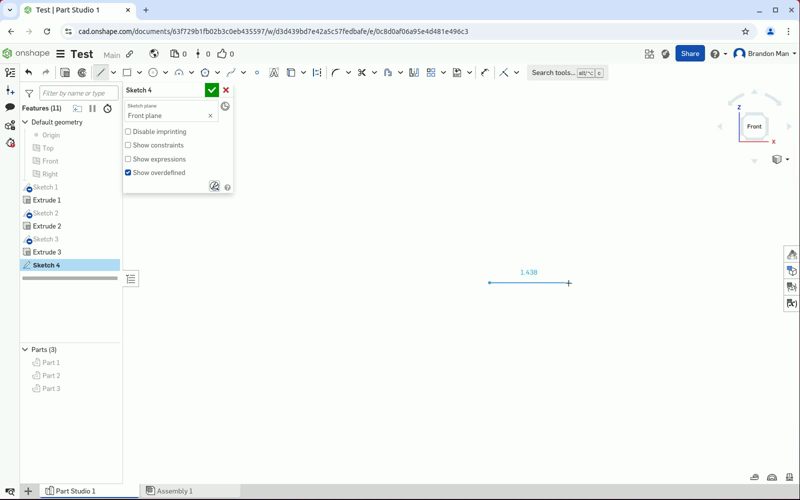
click(568, 282)
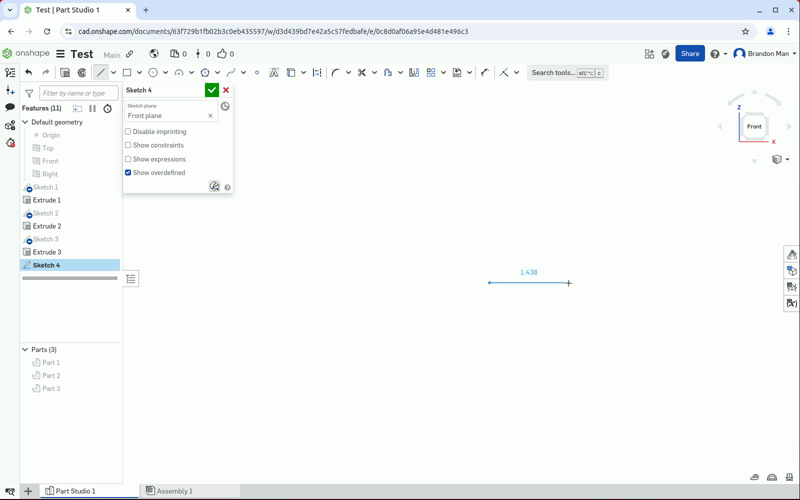
scroll(-6)
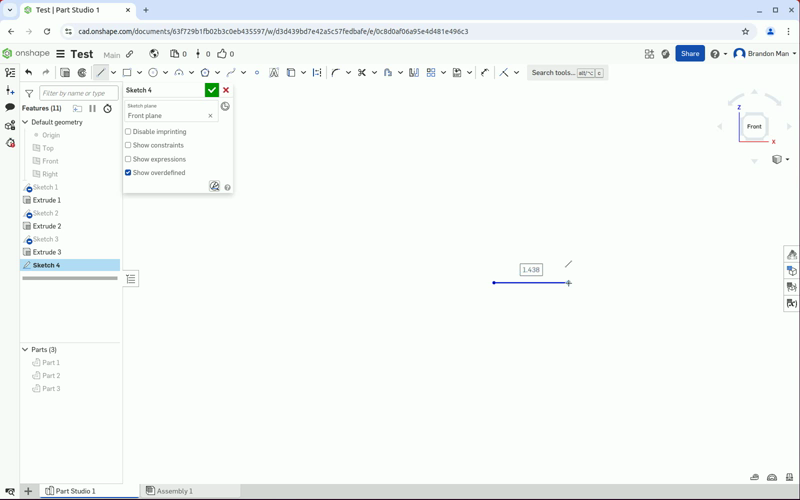
scroll(-6)
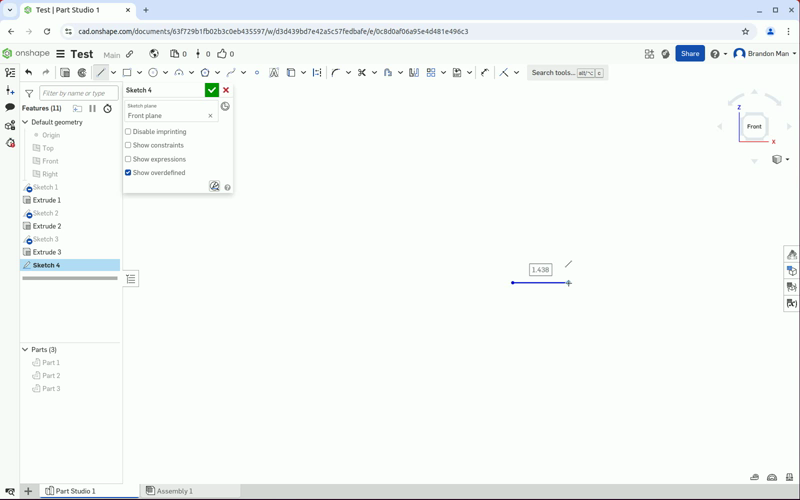
scroll(-6)
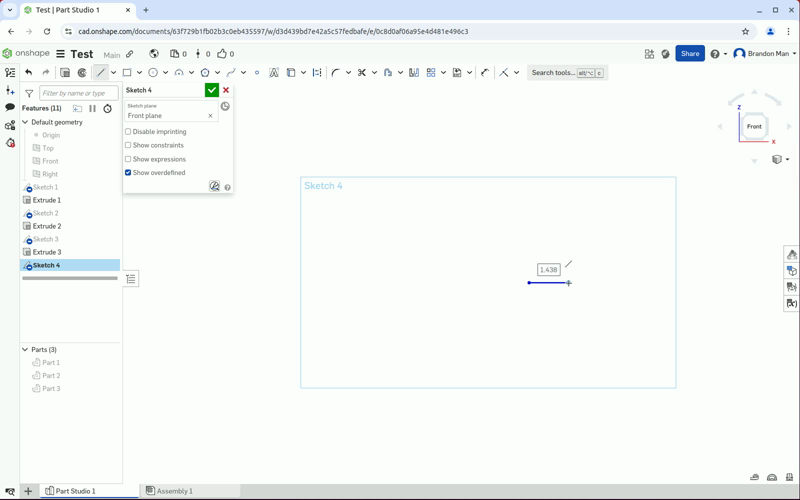
scroll(-6)
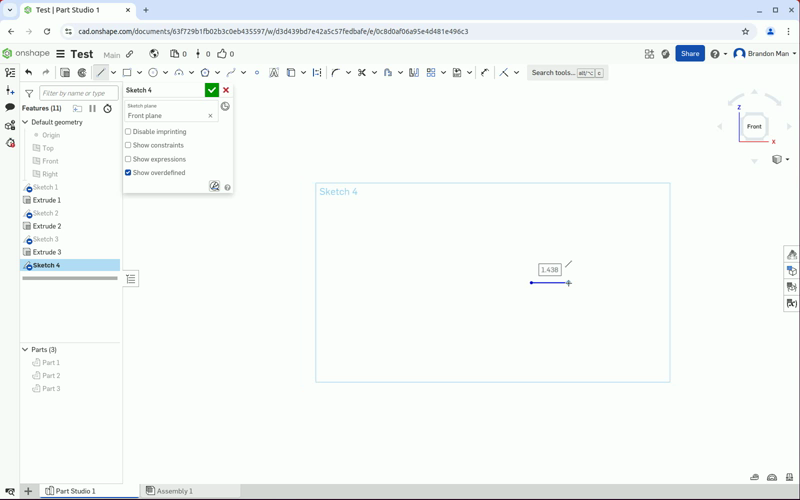
scroll(-6)
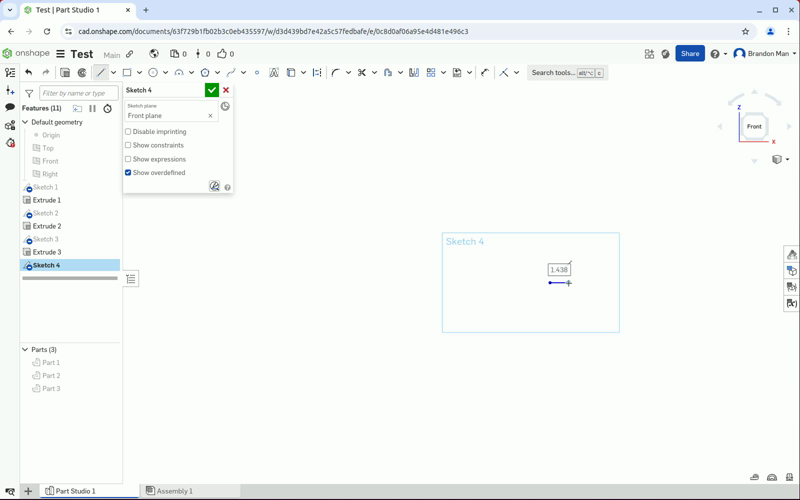
scroll(-6)
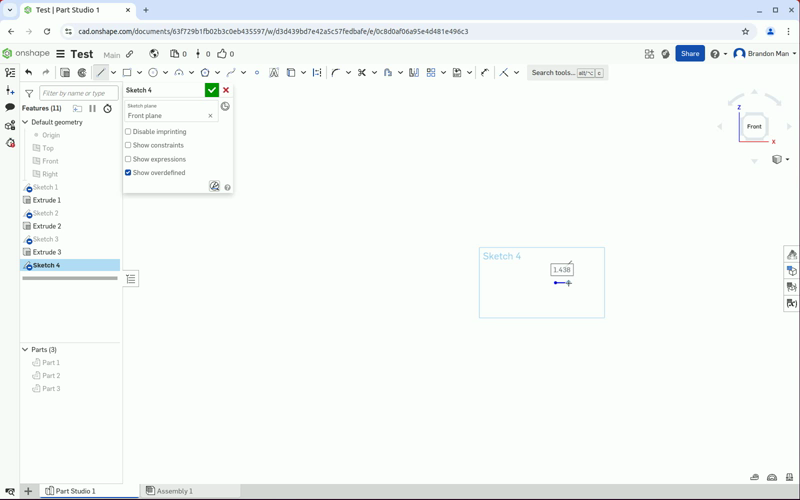
scroll(-6)
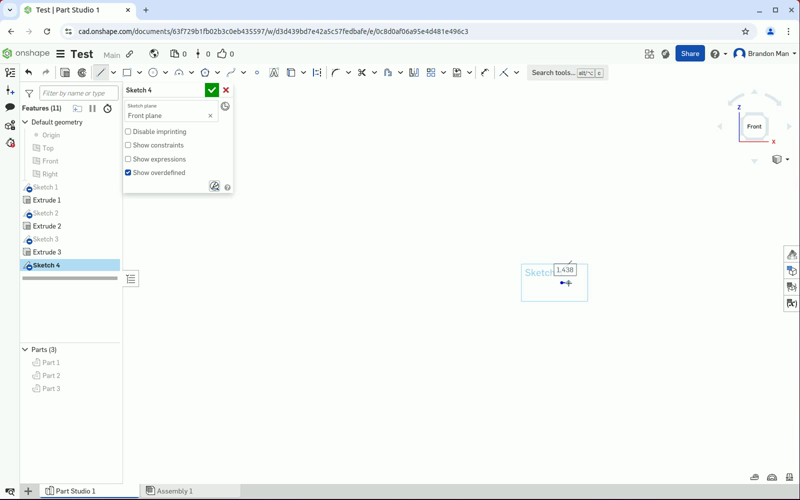
key_up(shift)
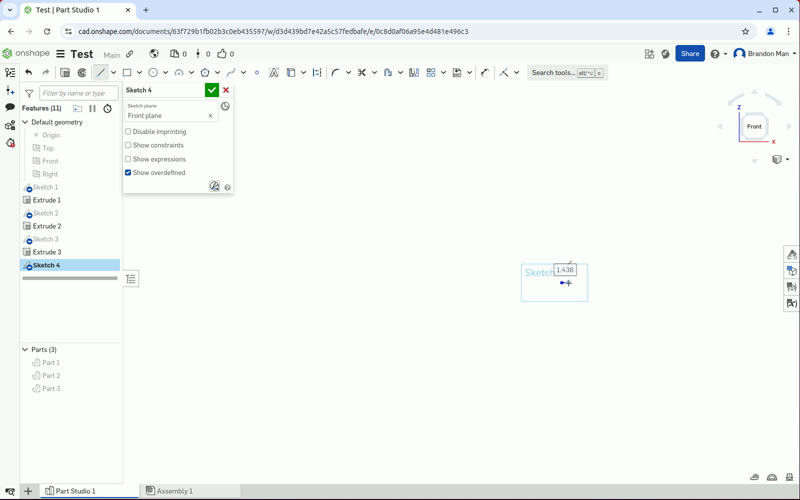
key_down(shift)
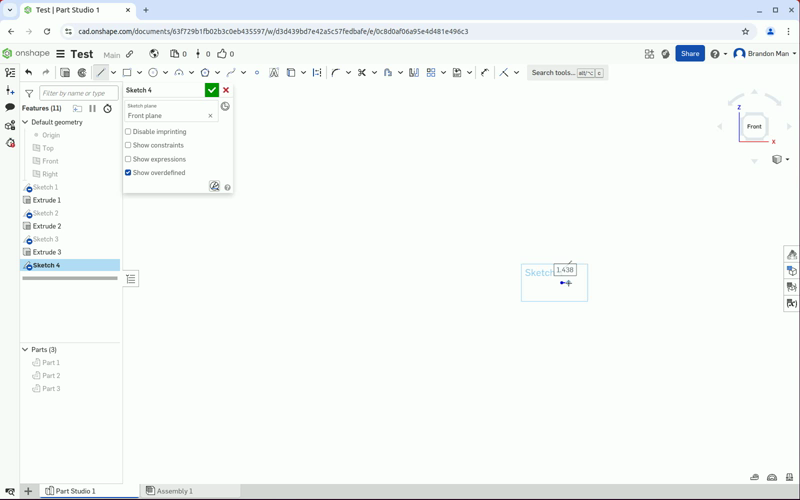
mouse_move(568, 221)
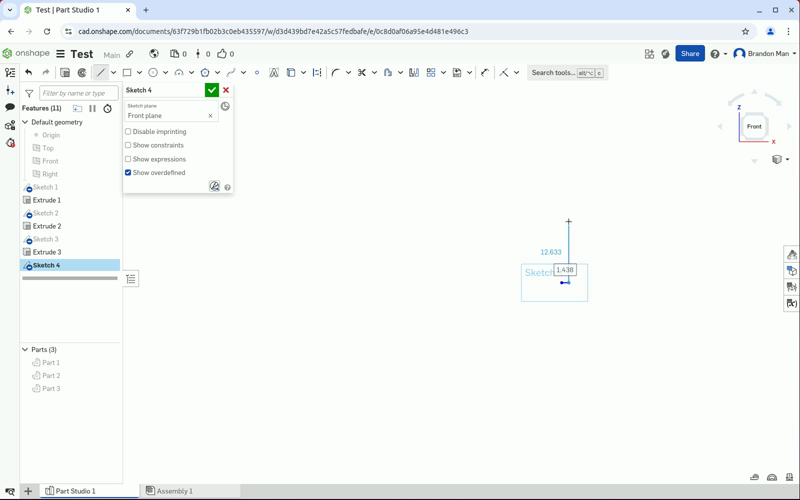
click(568, 221)
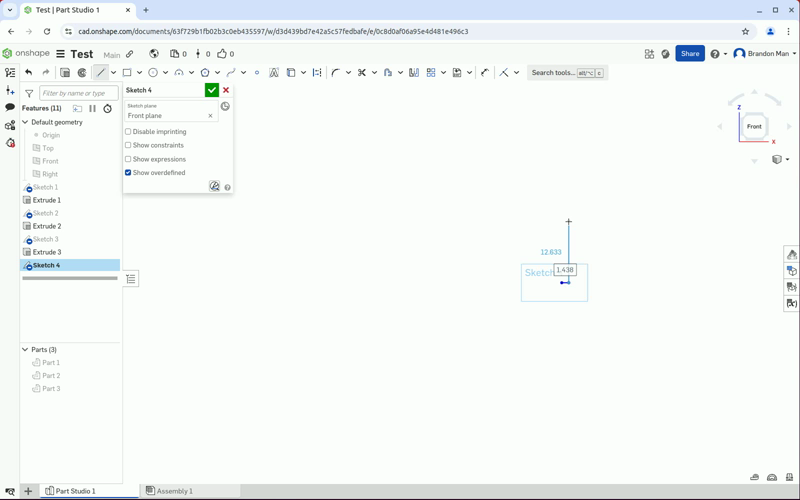
key_up(shift)
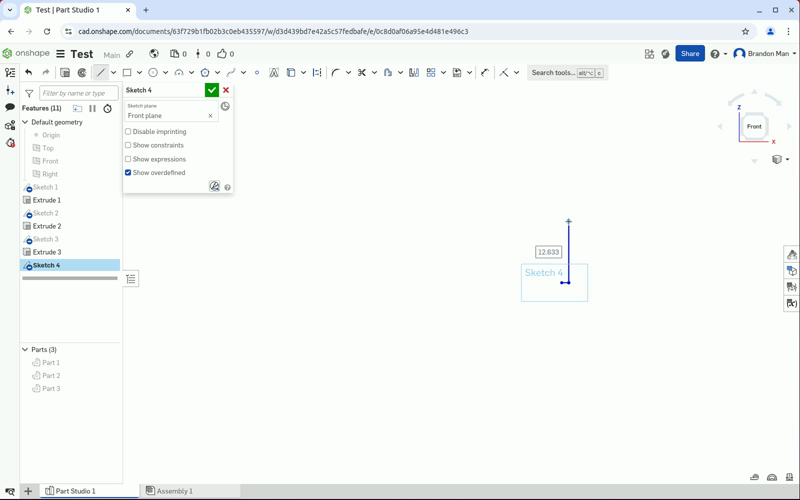
key_down(shift)
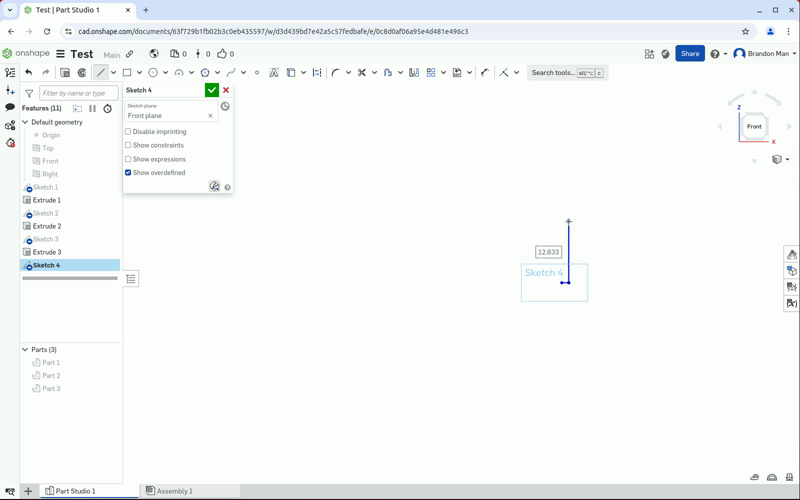
mouse_move(589, 221)
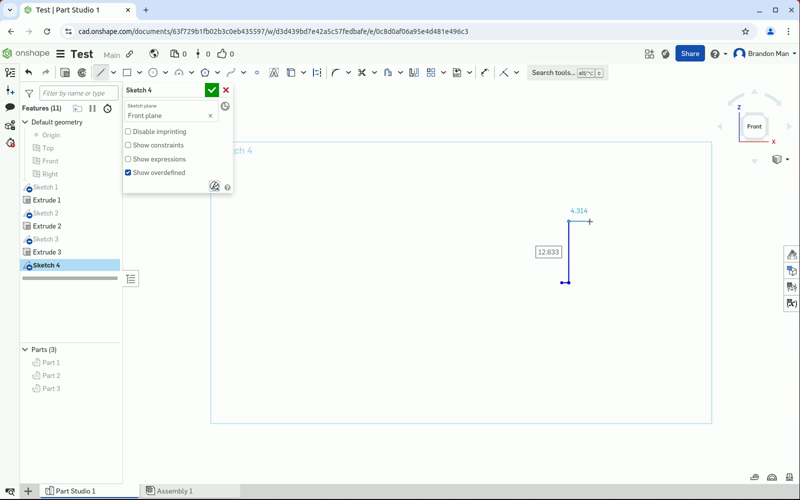
mouse_move(561, 221)
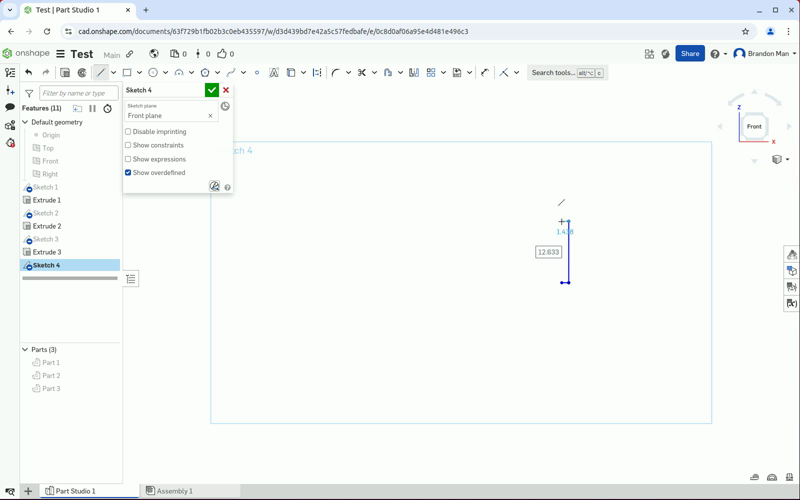
scroll(6)
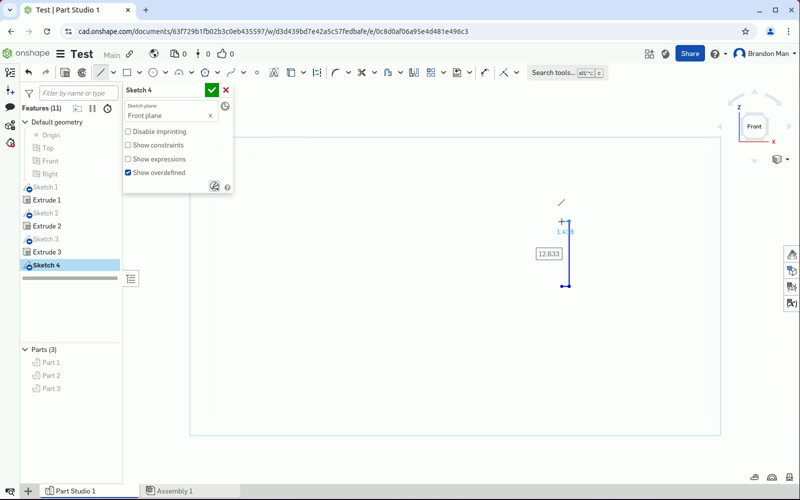
scroll(6)
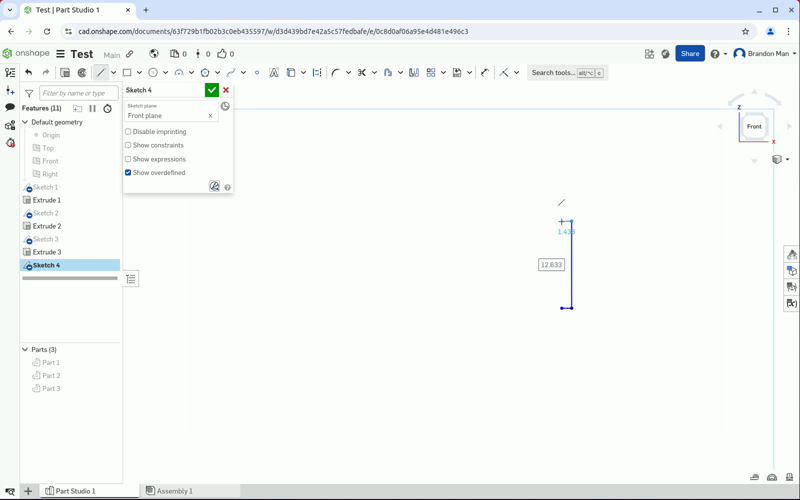
scroll(6)
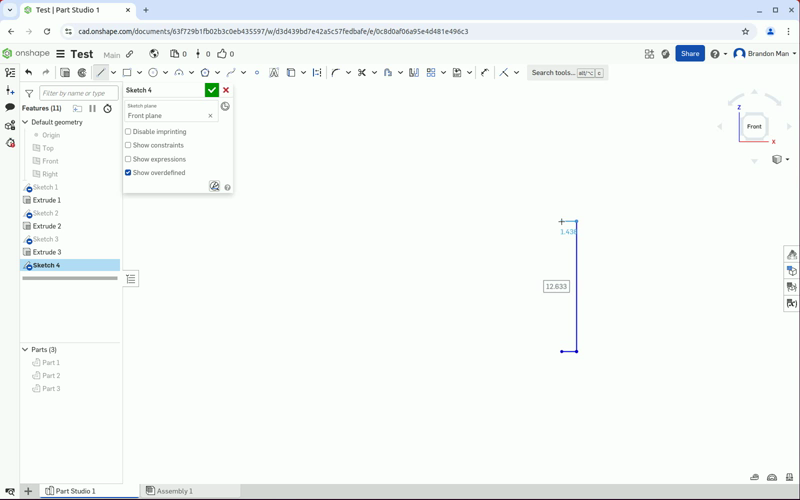
scroll(6)
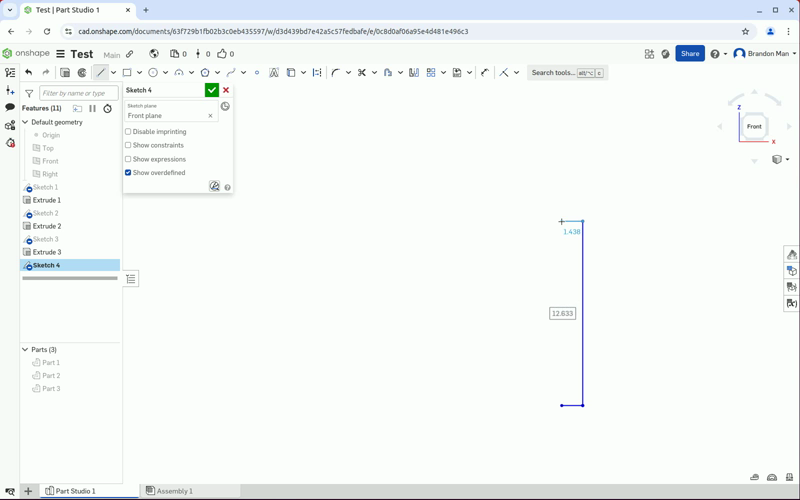
scroll(6)
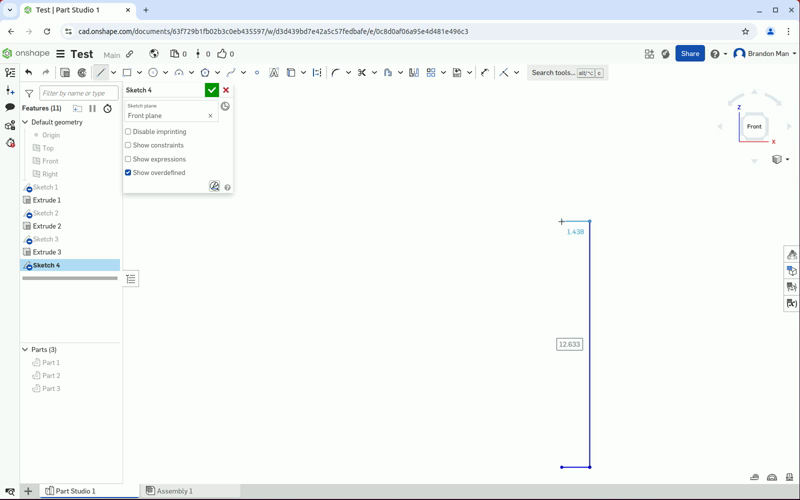
scroll(6)
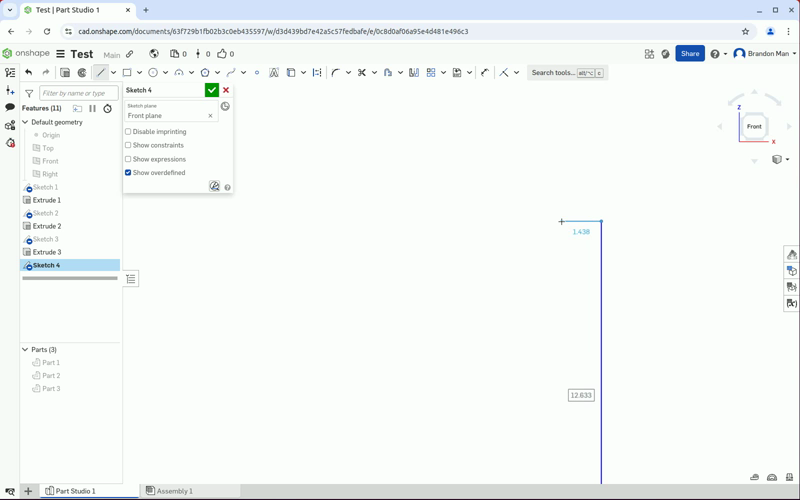
scroll(6)
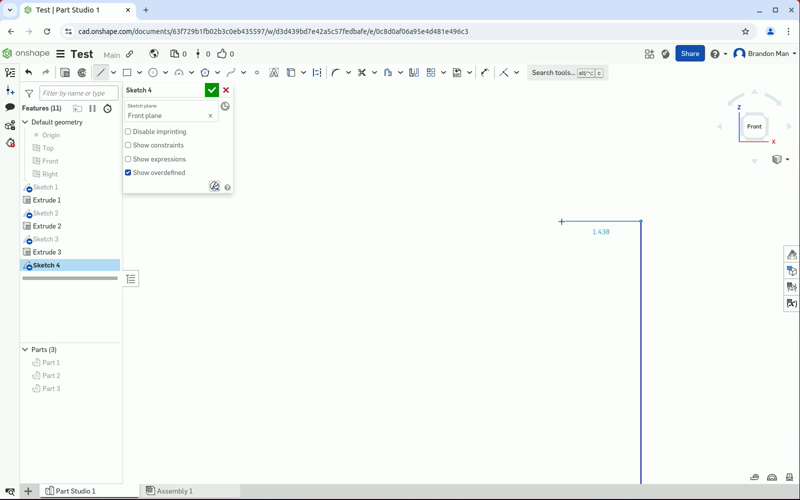
click(561, 221)
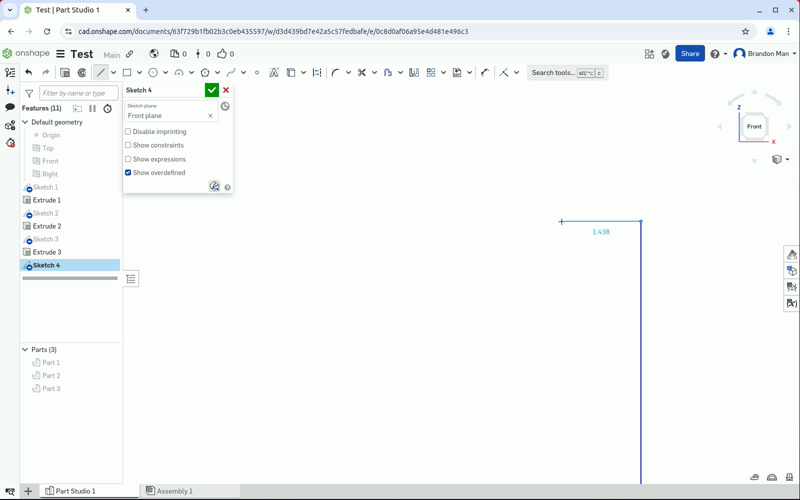
scroll(-6)
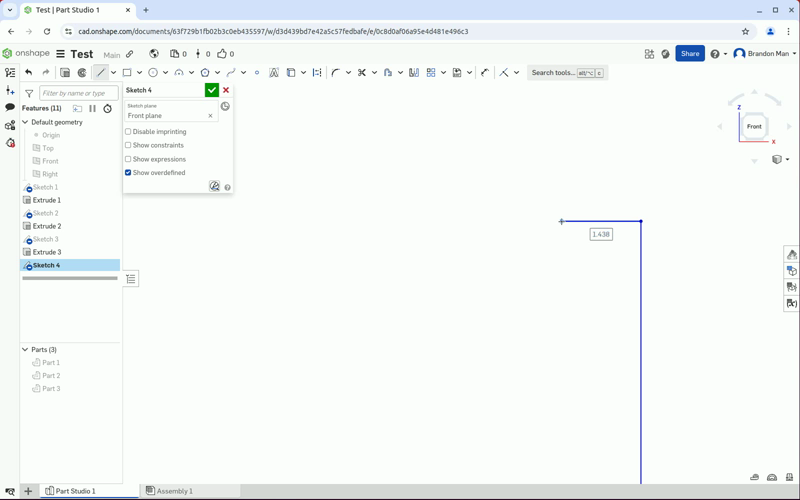
scroll(-6)
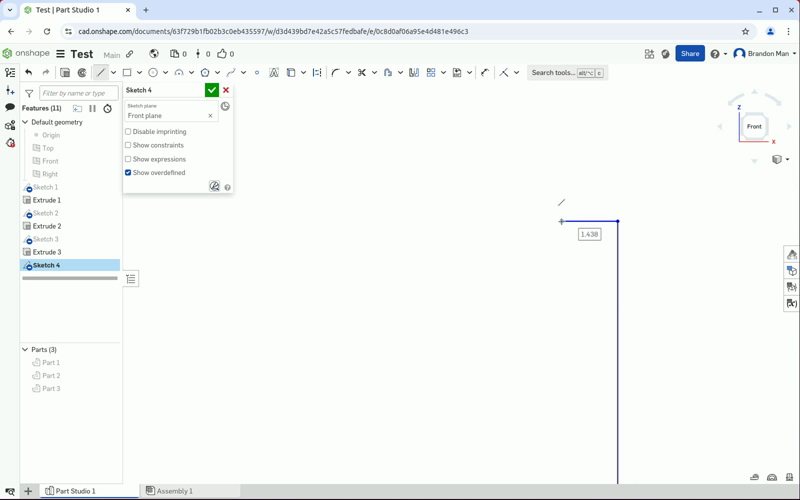
scroll(-6)
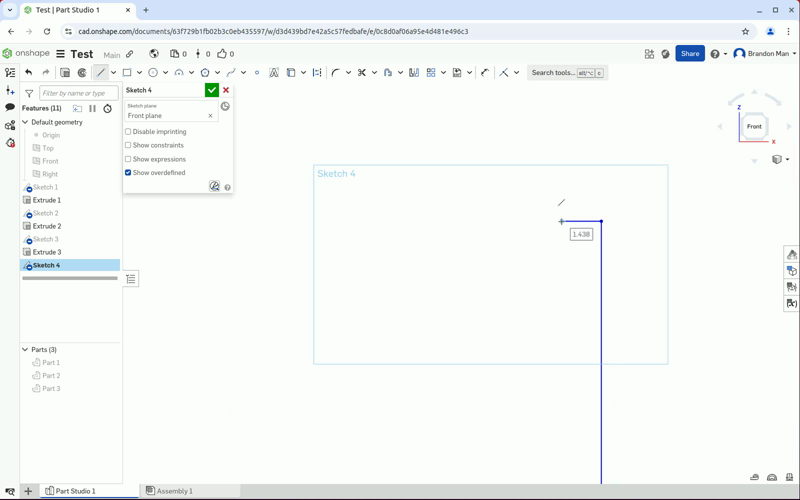
scroll(-6)
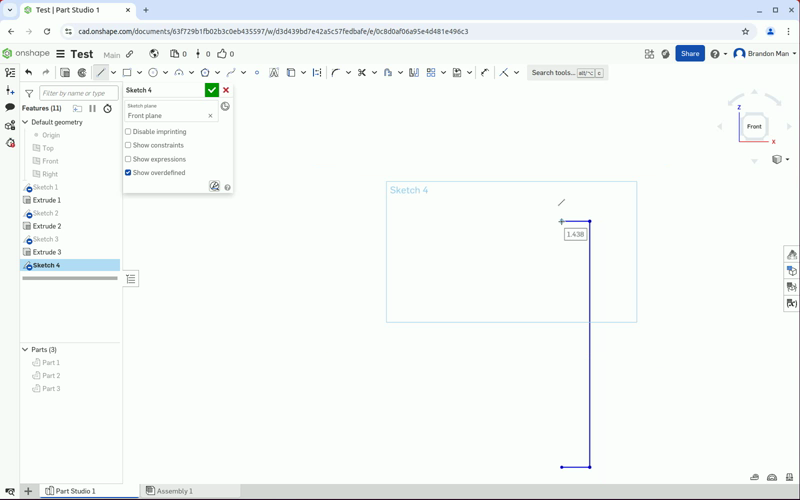
scroll(-6)
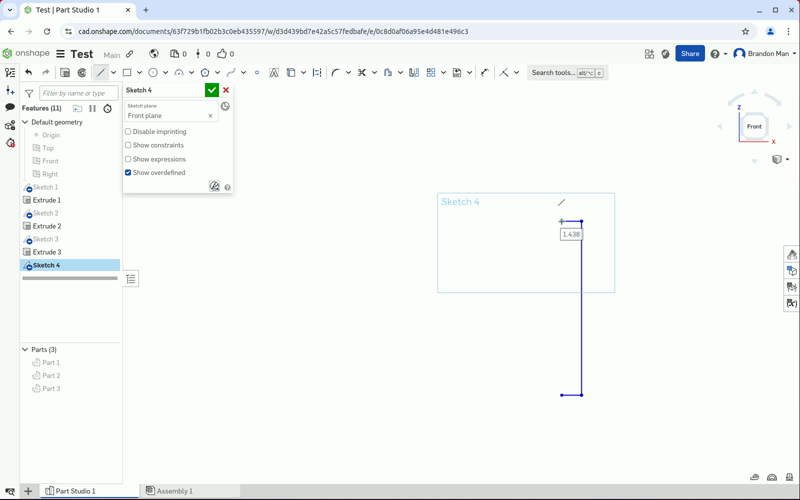
scroll(-6)
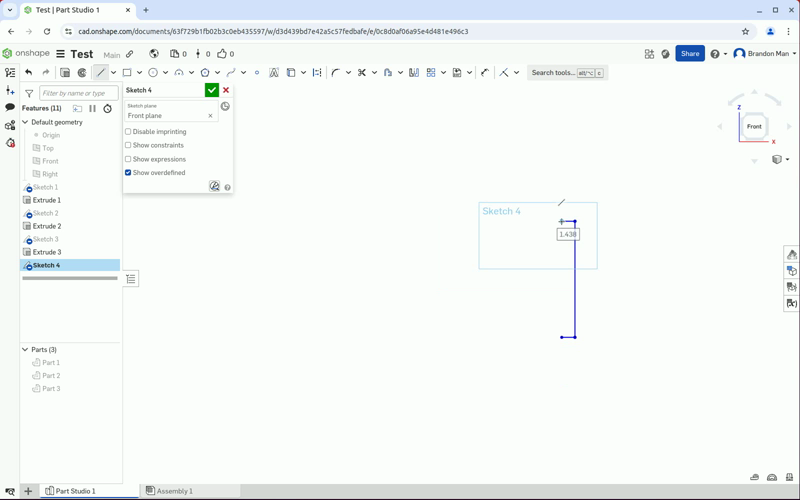
scroll(-6)
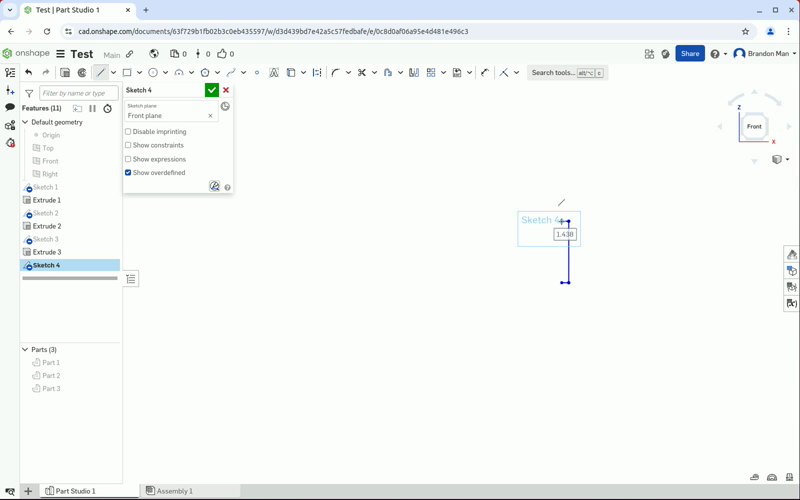
key_up(shift)
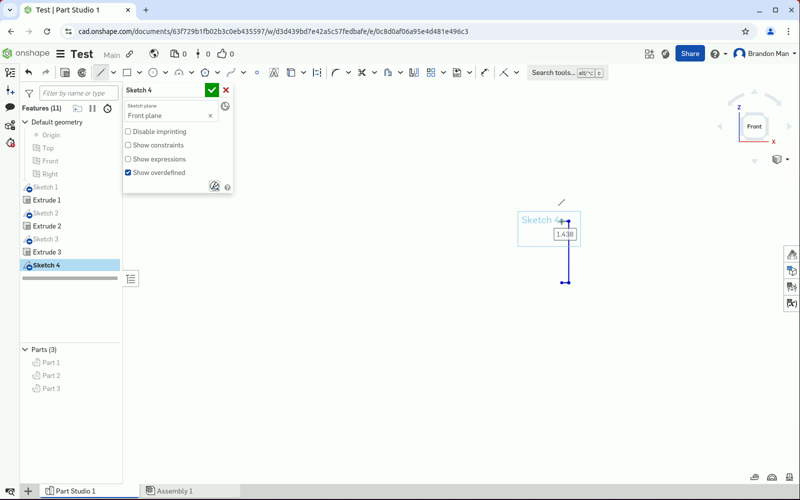
key_down(shift)
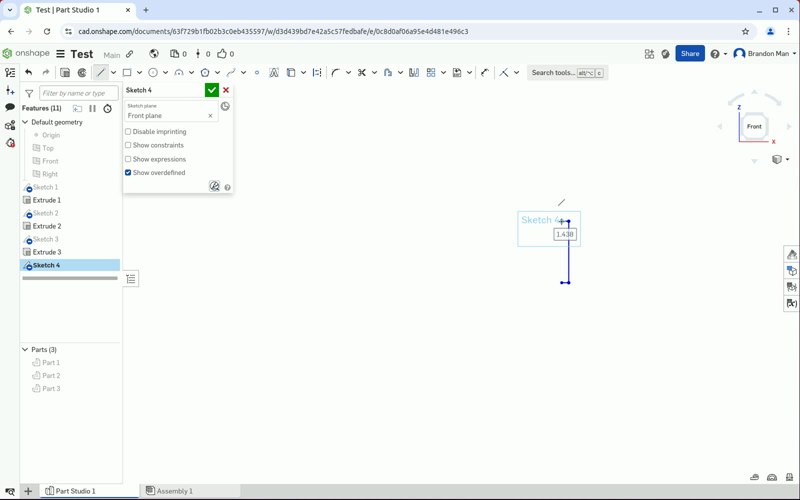
mouse_move(589, 221)
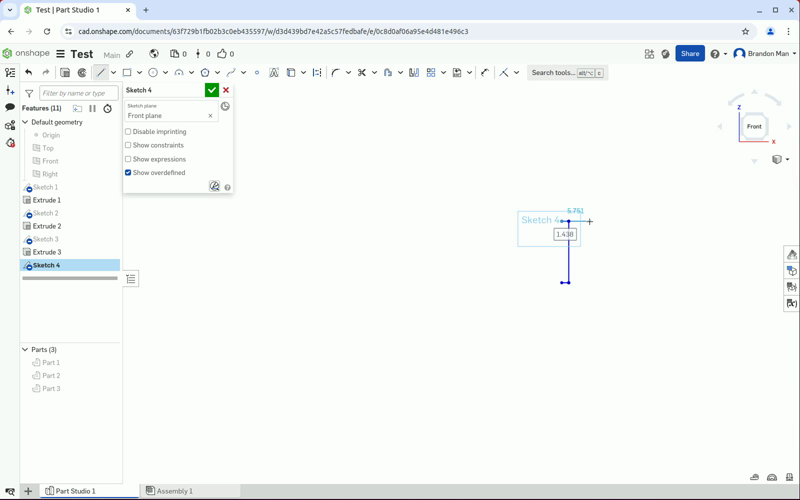
mouse_move(561, 228)
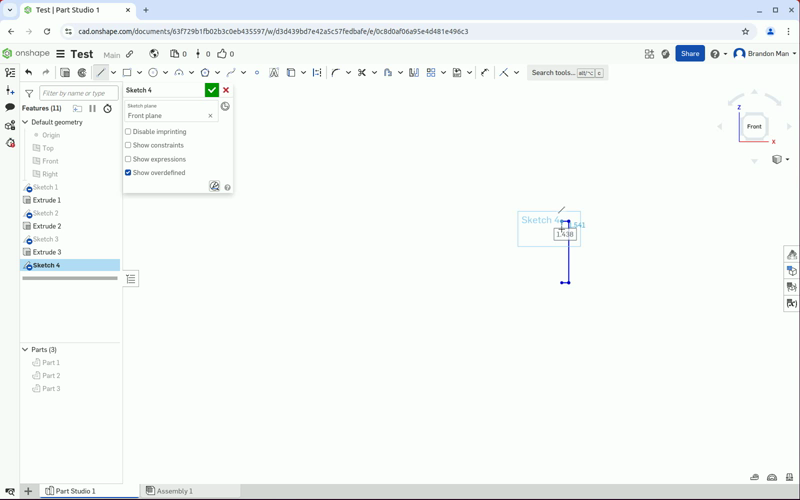
scroll(6)
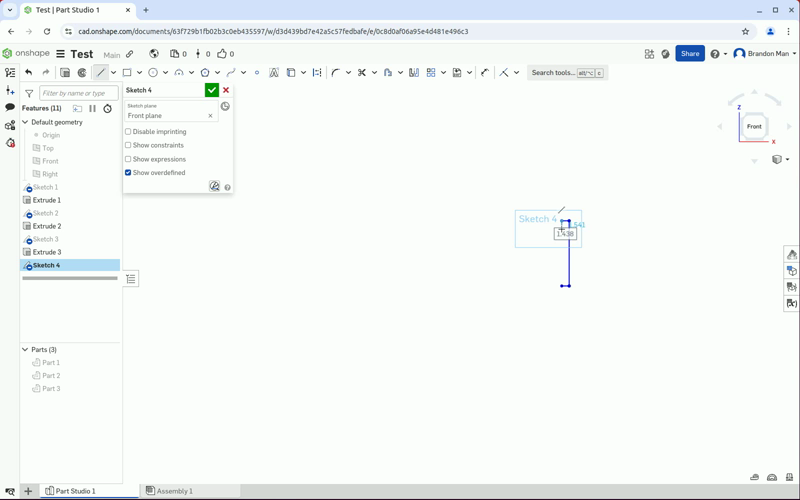
scroll(6)
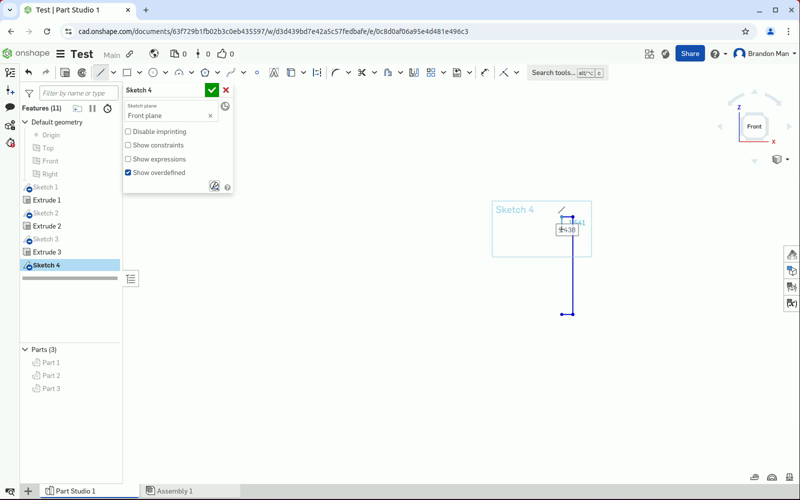
scroll(6)
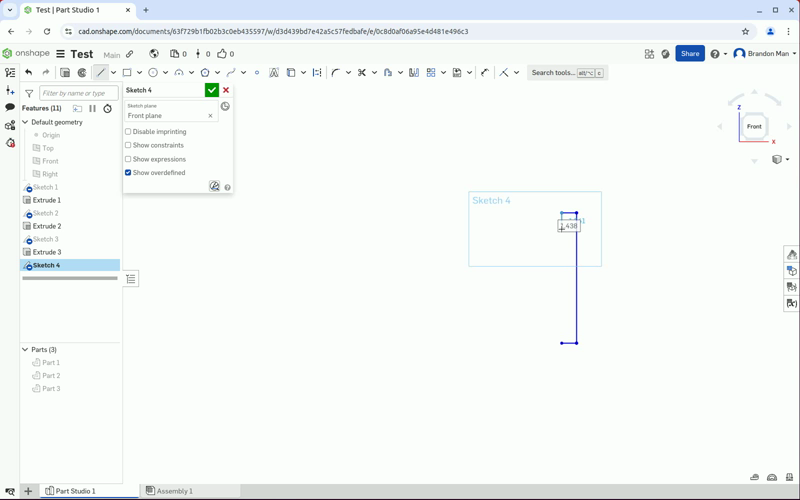
scroll(6)
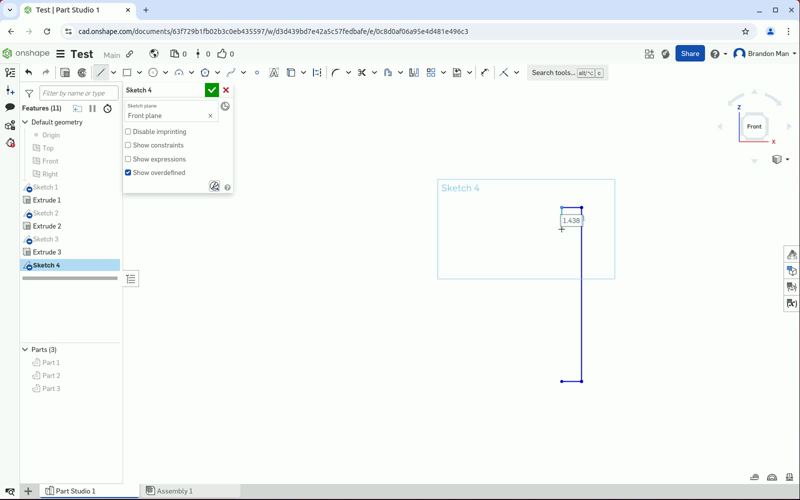
scroll(6)
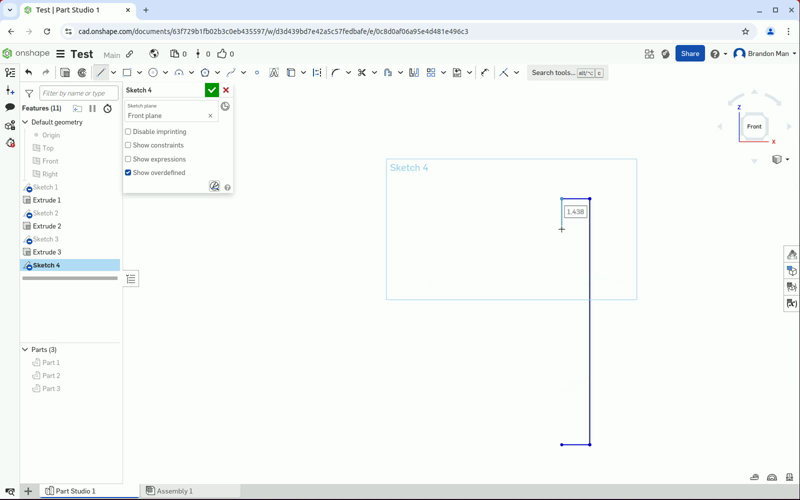
scroll(6)
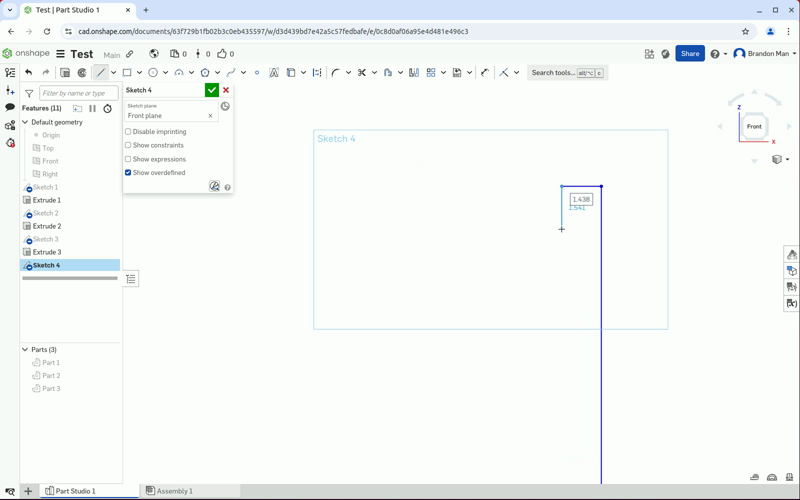
scroll(6)
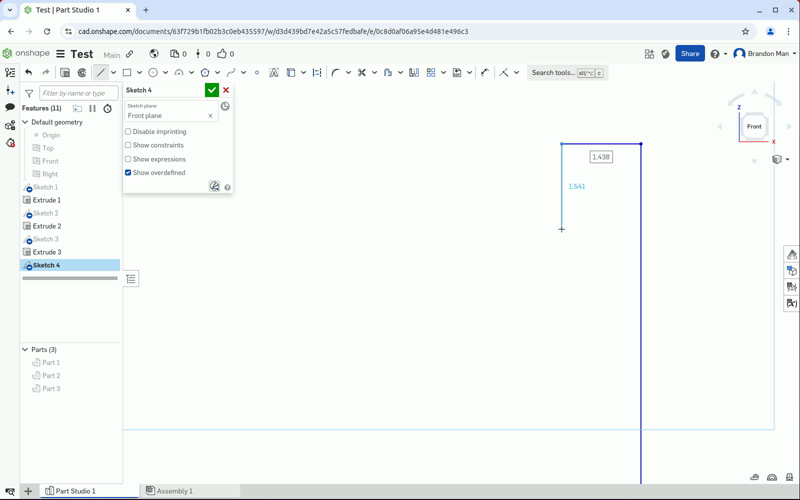
click(561, 228)
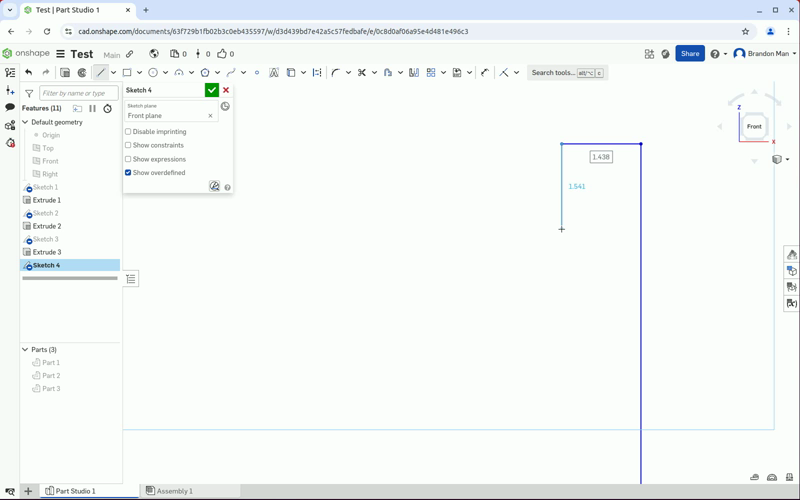
scroll(-6)
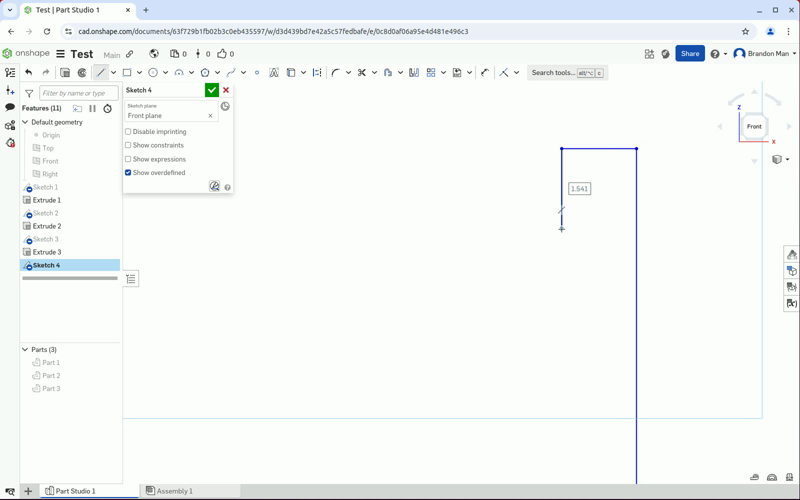
scroll(-6)
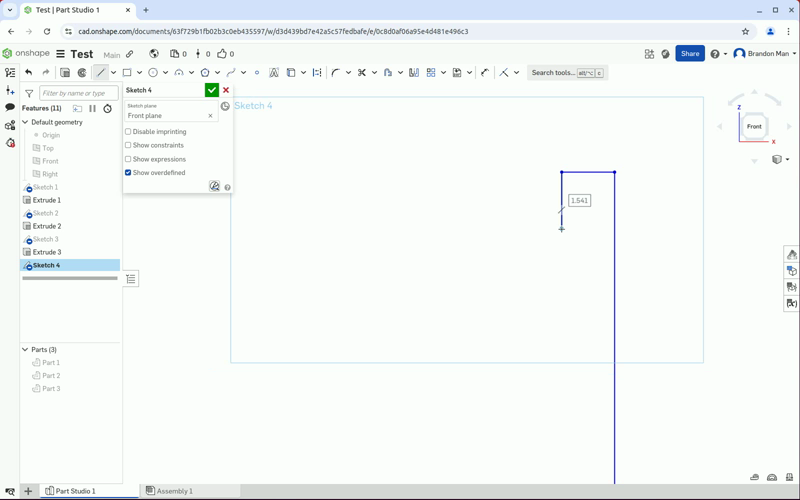
scroll(-6)
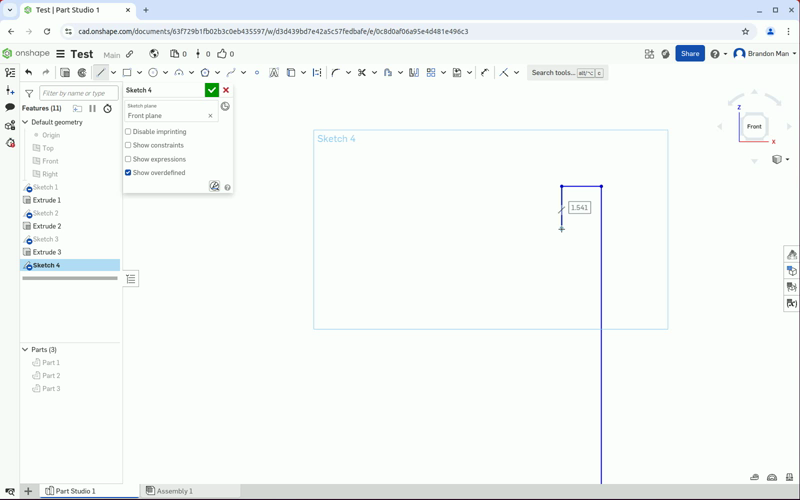
scroll(-6)
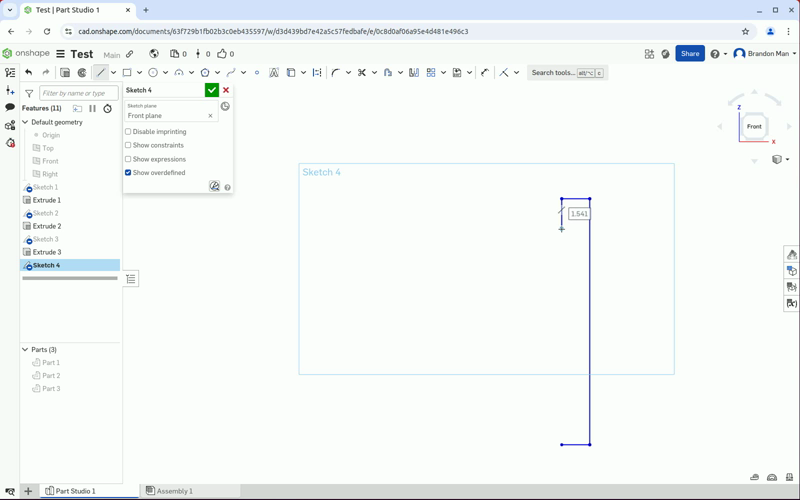
scroll(-6)
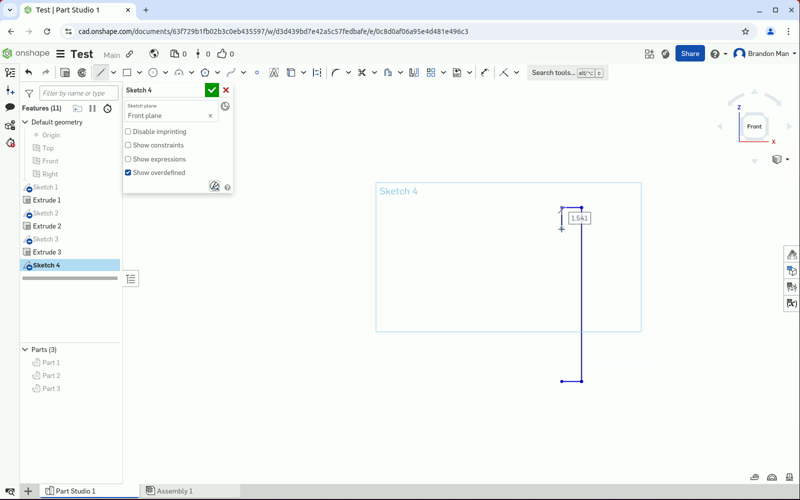
scroll(-6)
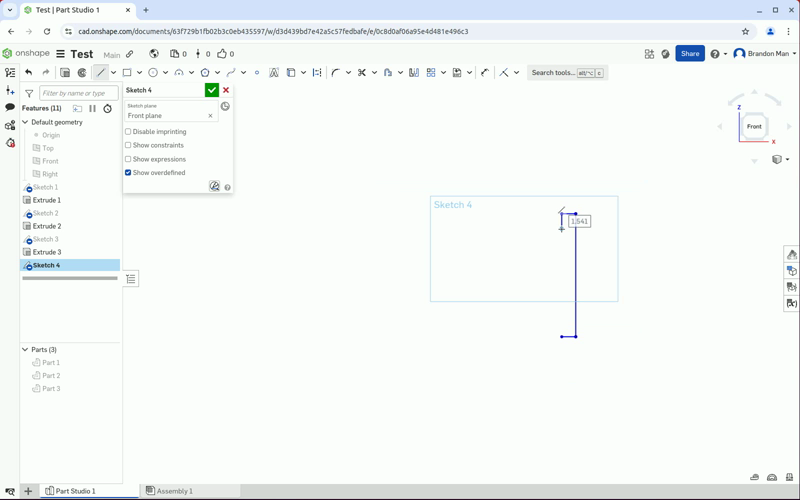
scroll(-6)
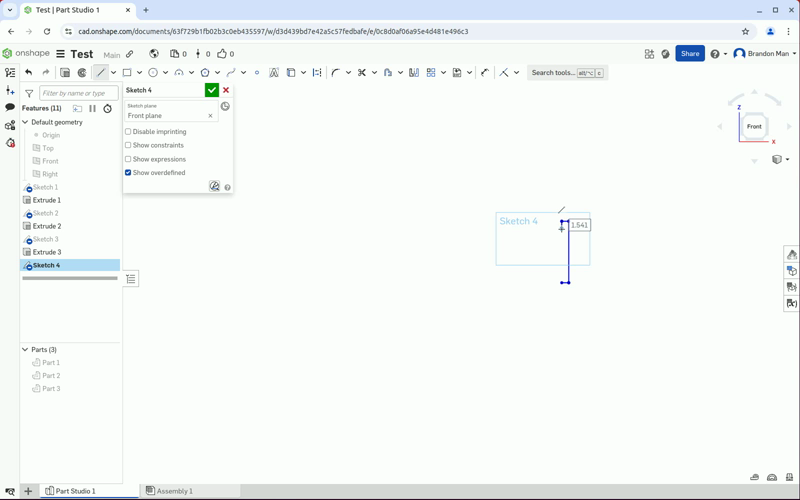
key_up(shift)
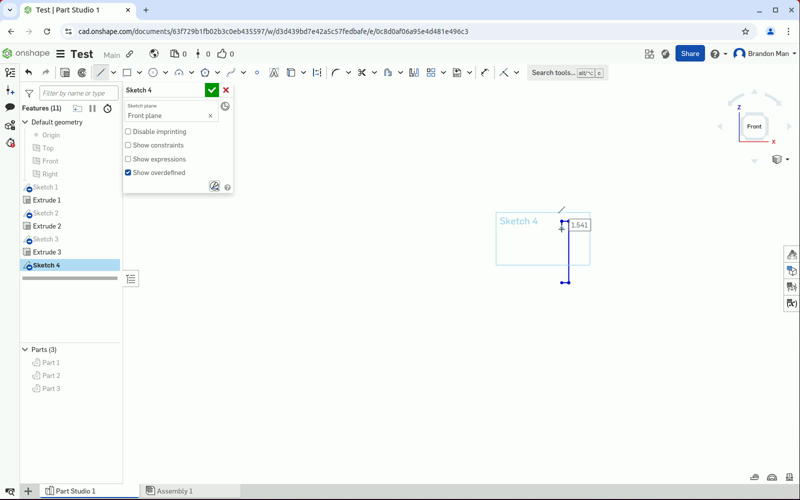
key_down(shift)
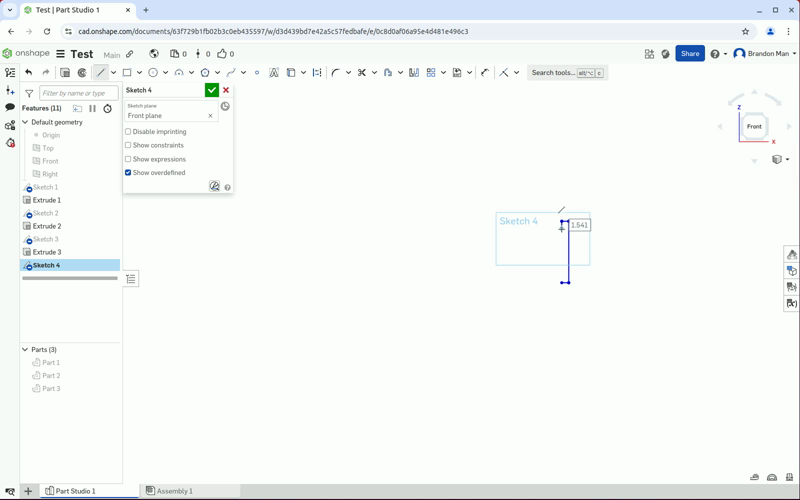
mouse_move(589, 228)
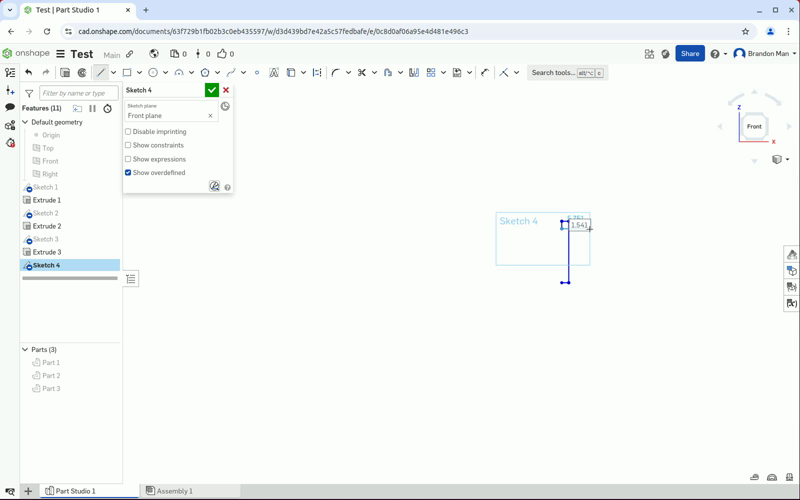
mouse_move(561, 275)
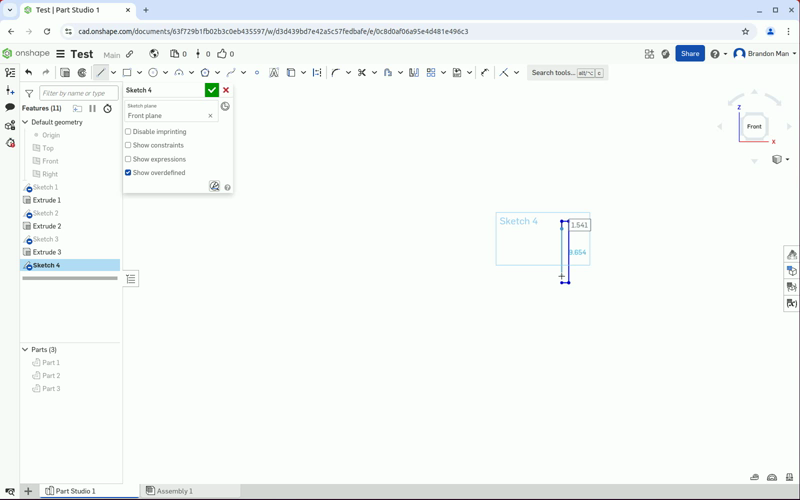
click(561, 275)
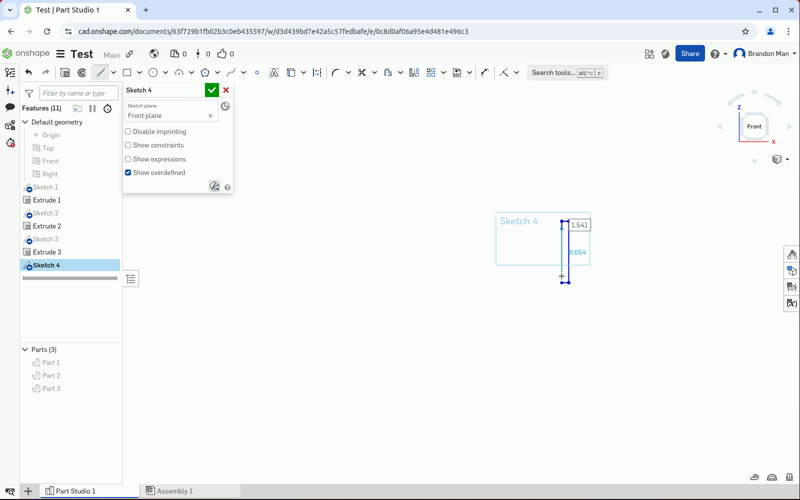
key_up(shift)
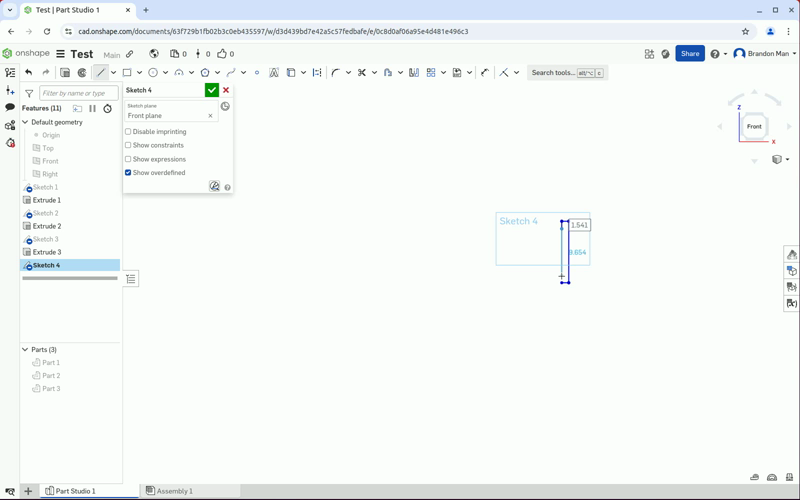
mouse_move(589, 275)
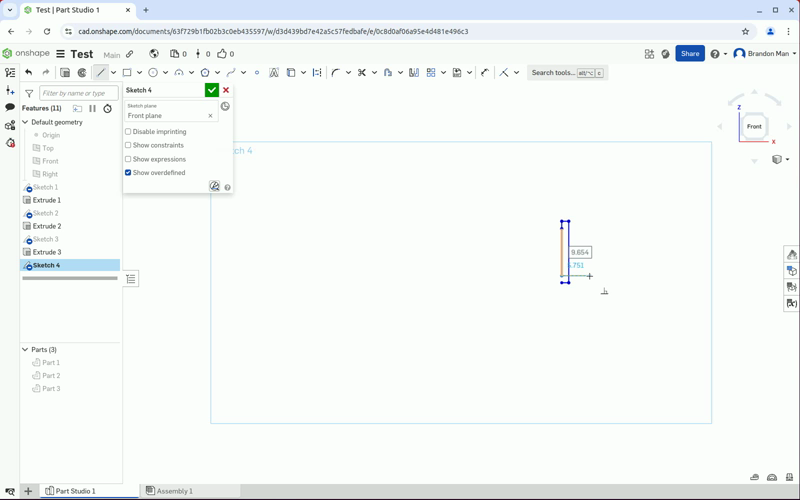
key_down(shift)
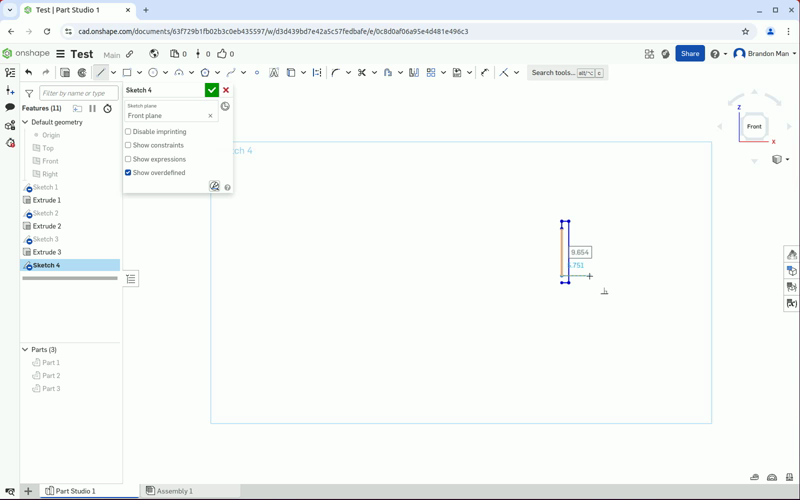
mouse_move(561, 282)
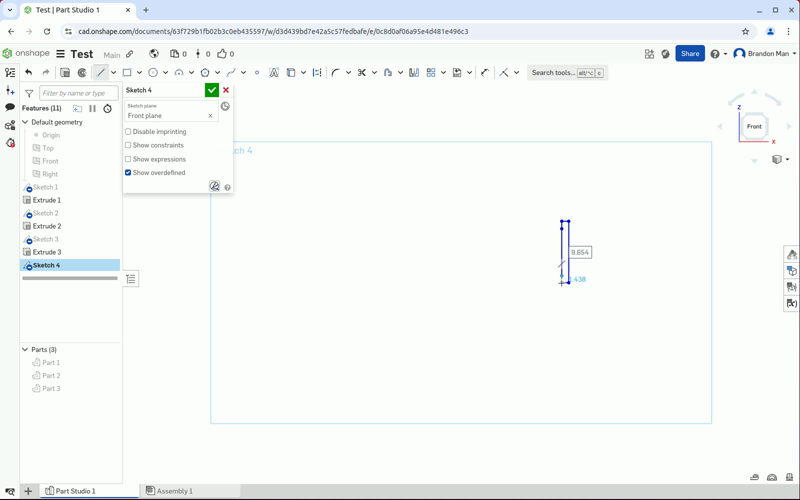
scroll(6)
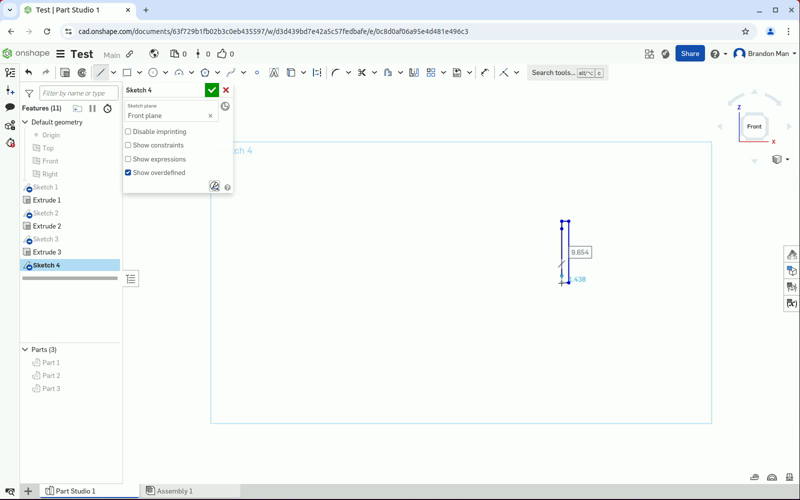
scroll(6)
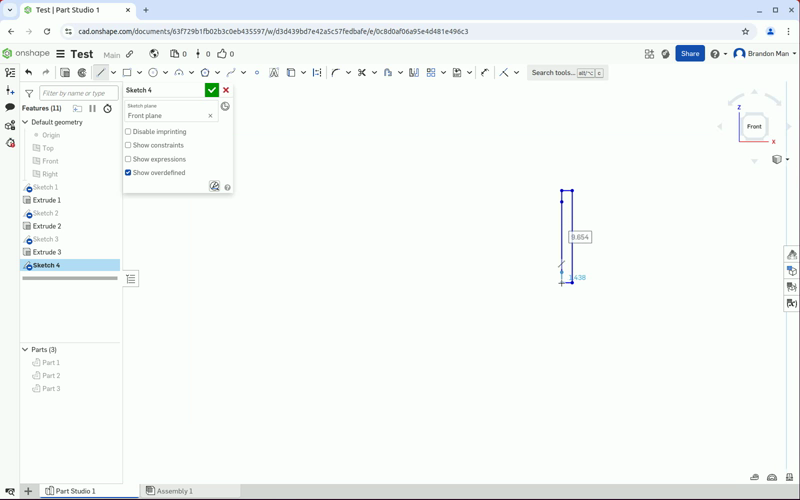
scroll(6)
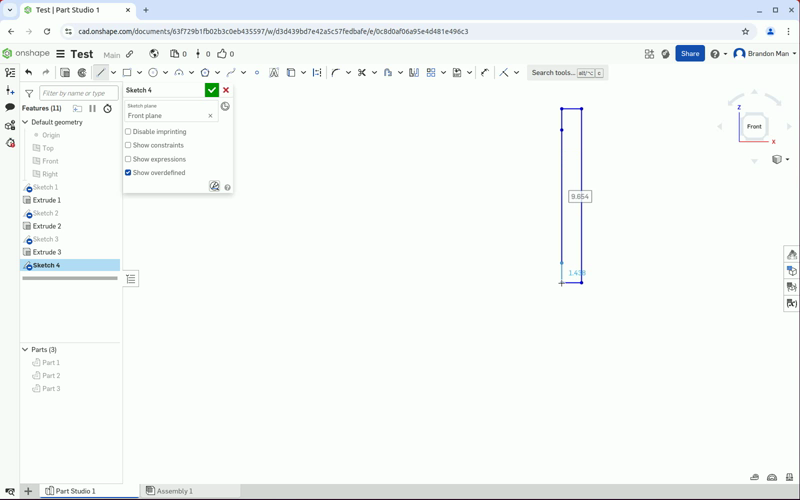
scroll(6)
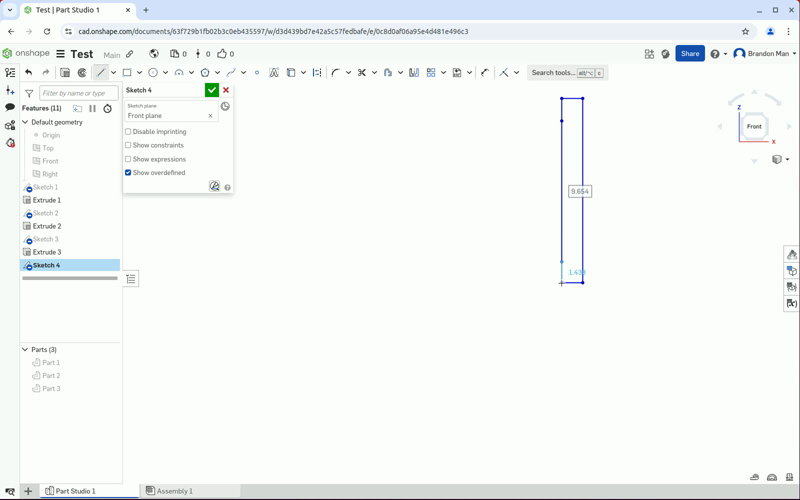
scroll(6)
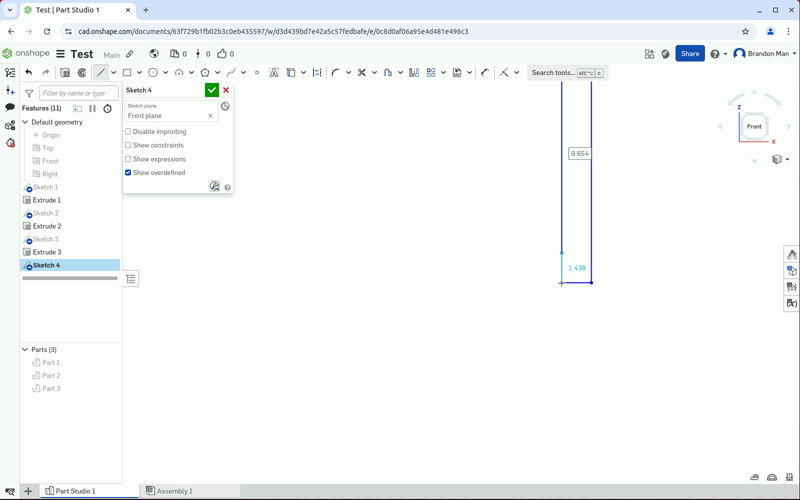
scroll(6)
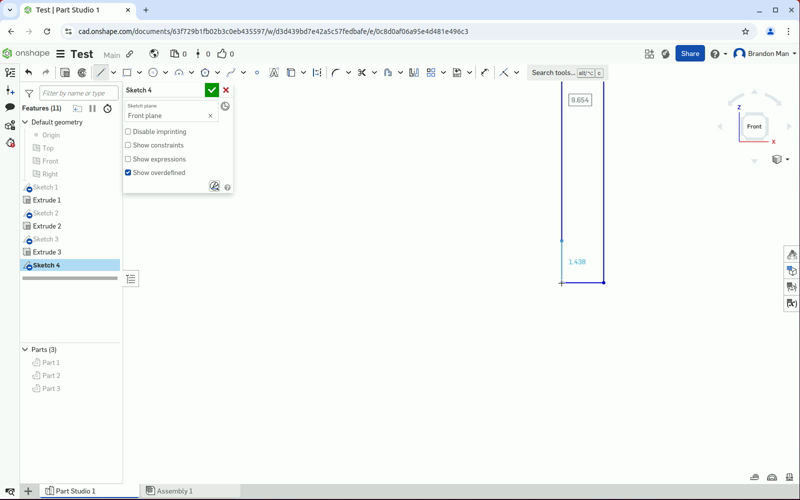
scroll(6)
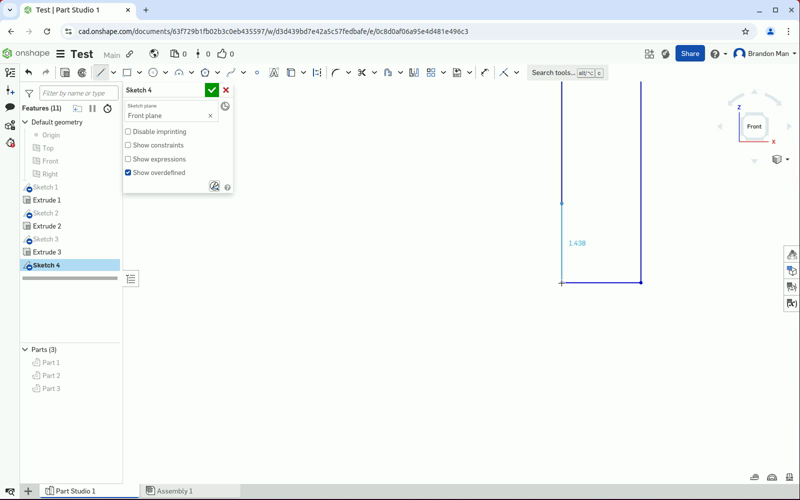
key_up(shift)
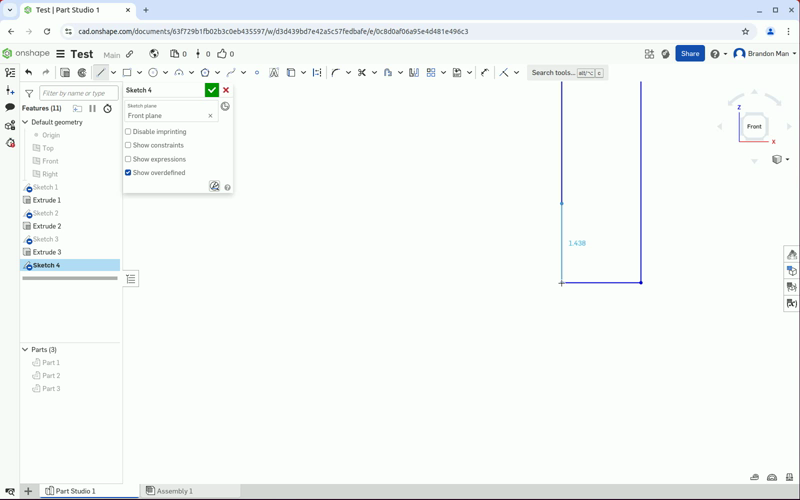
click(561, 282)
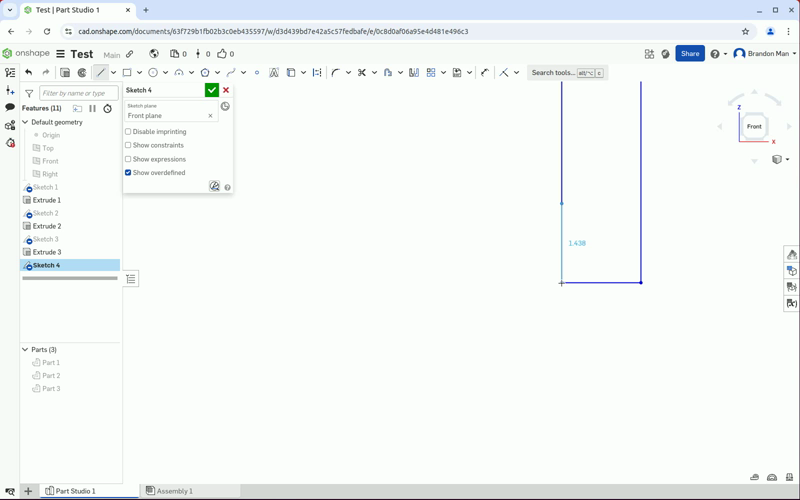
scroll(-6)
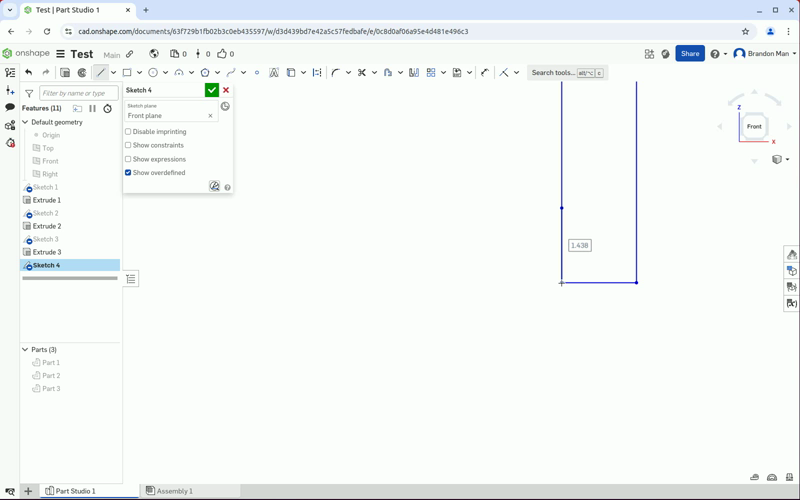
scroll(-6)
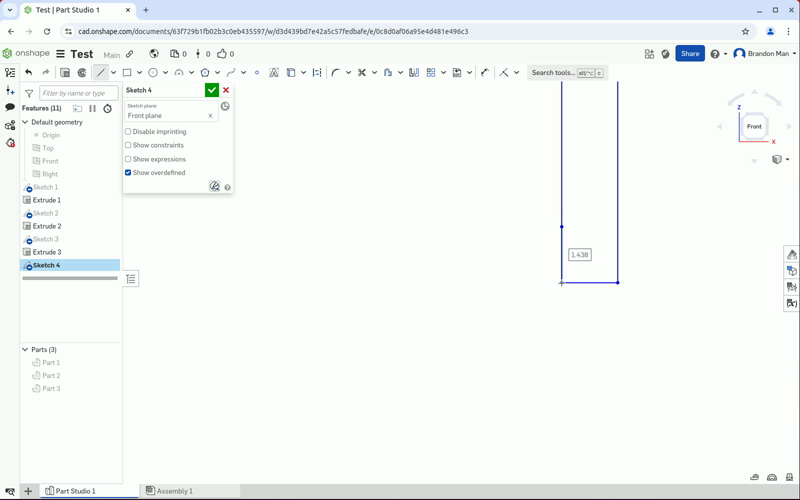
scroll(-6)
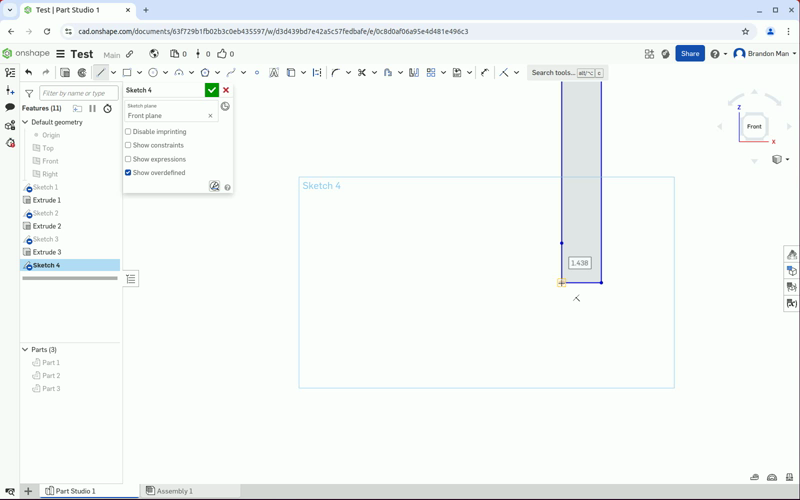
scroll(-6)
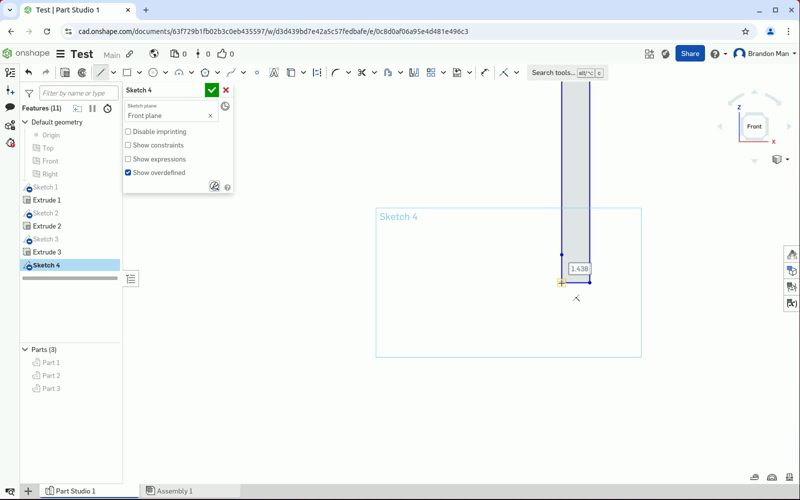
scroll(-6)
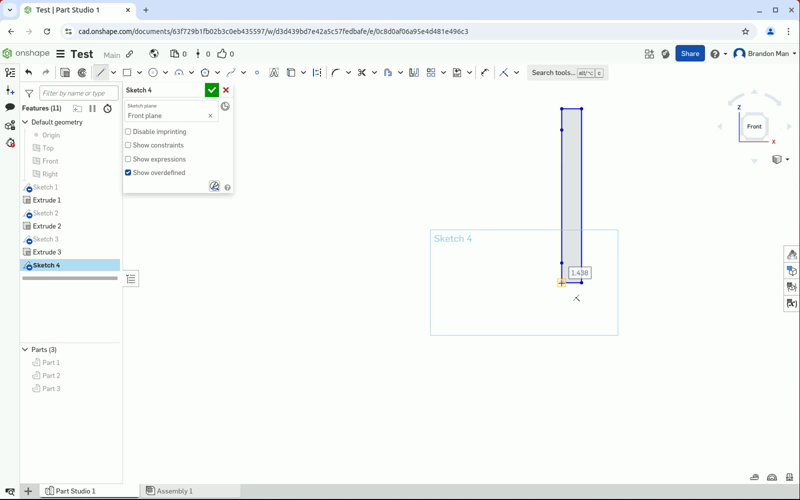
scroll(-6)
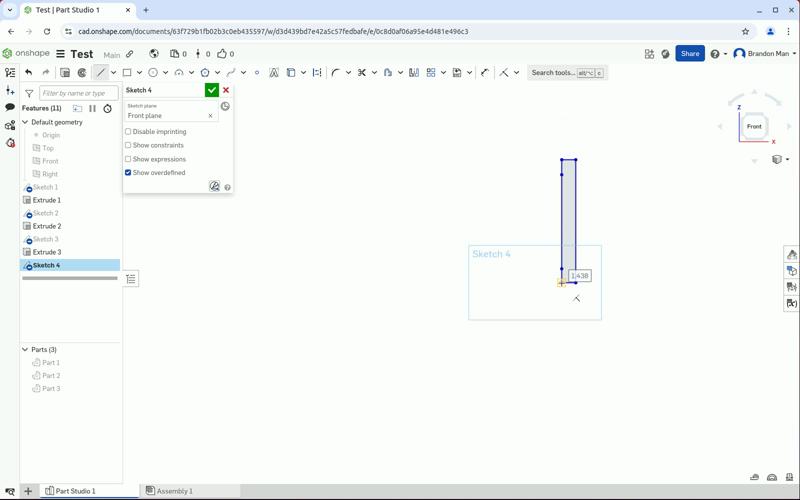
scroll(-6)
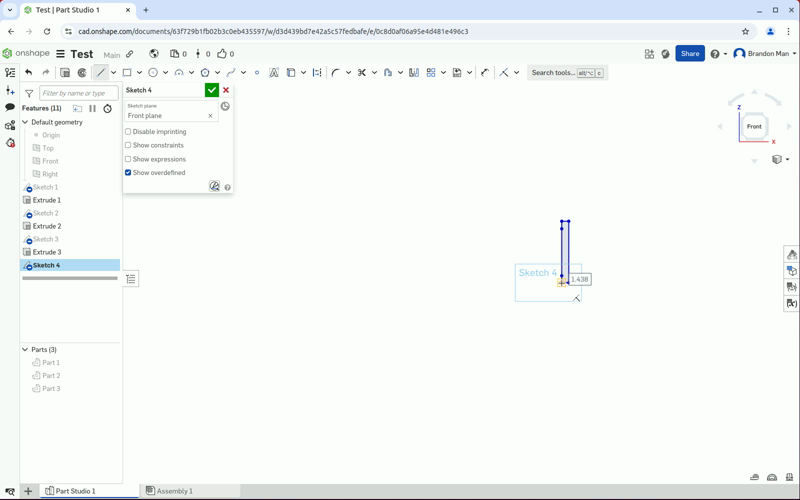
key(esc)
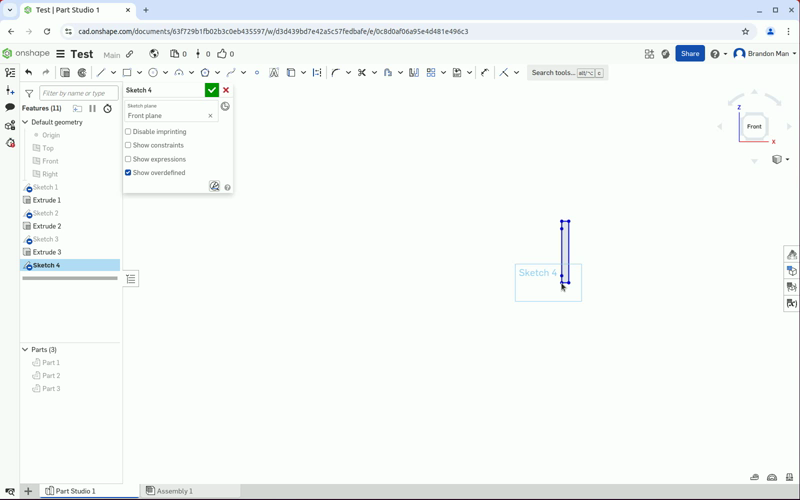
mouse_move(567, 242)
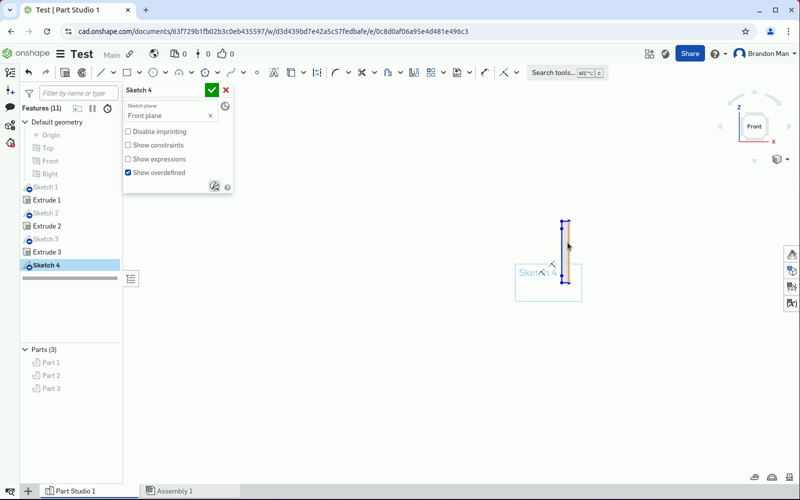
scroll(6)
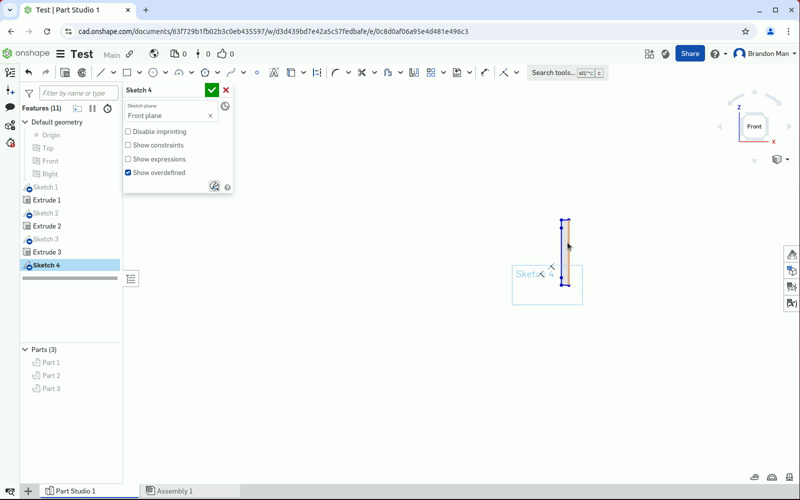
scroll(6)
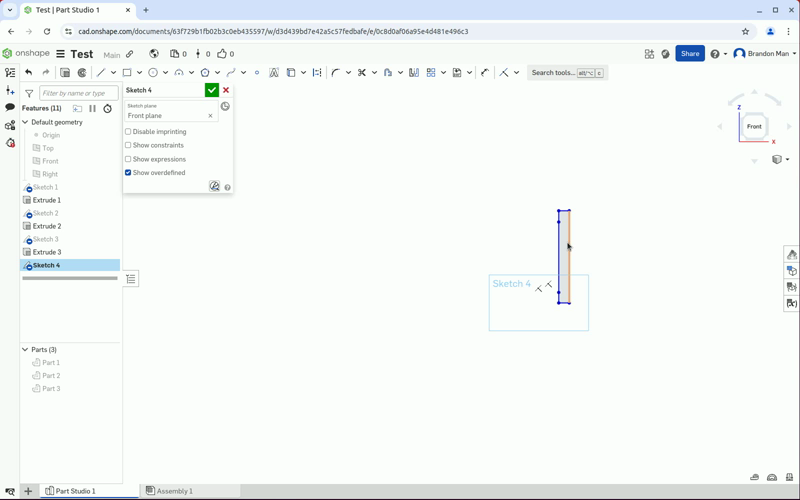
scroll(6)
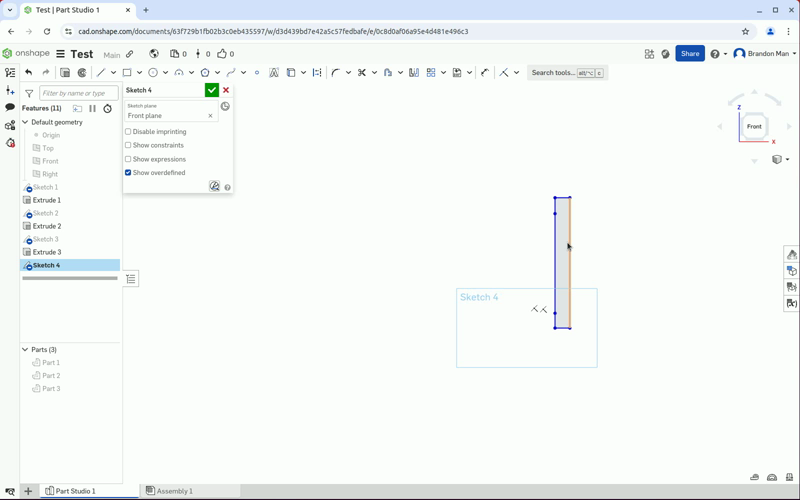
scroll(6)
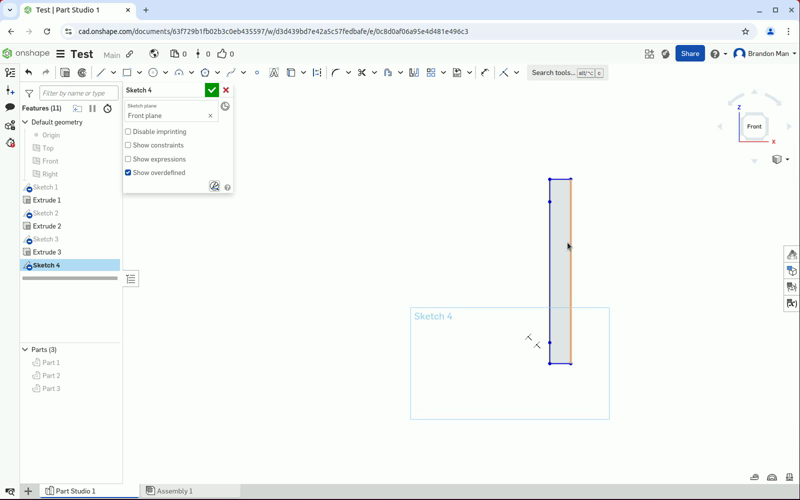
scroll(6)
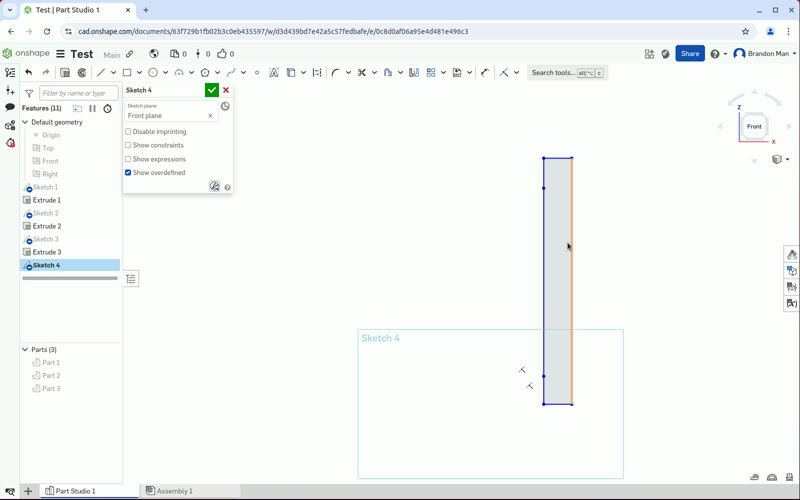
scroll(6)
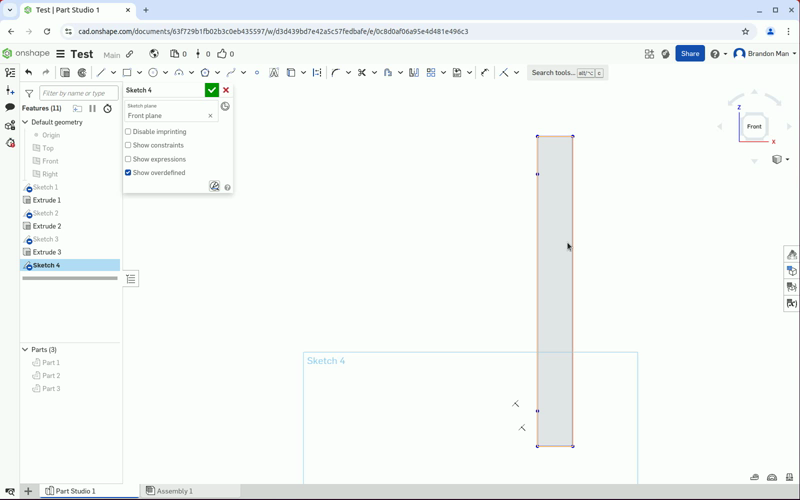
scroll(6)
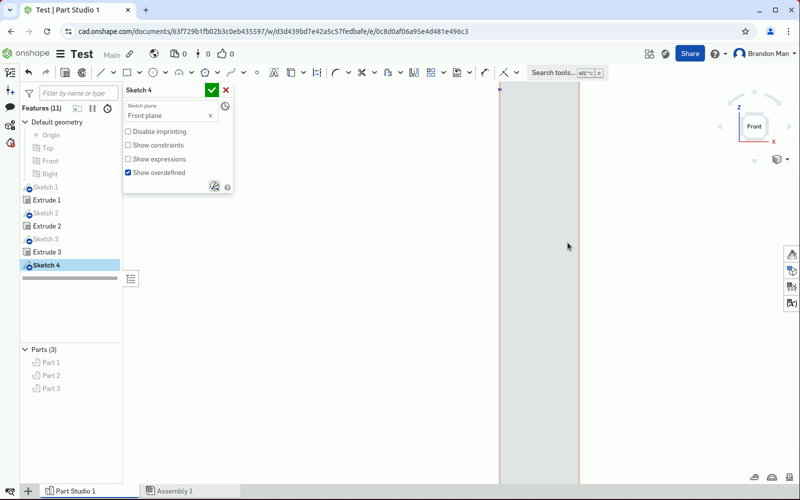
click(567, 242)
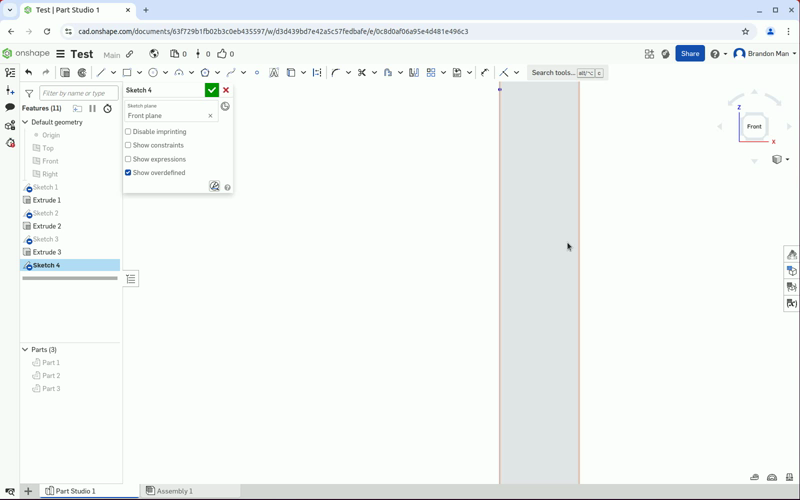
scroll(-6)
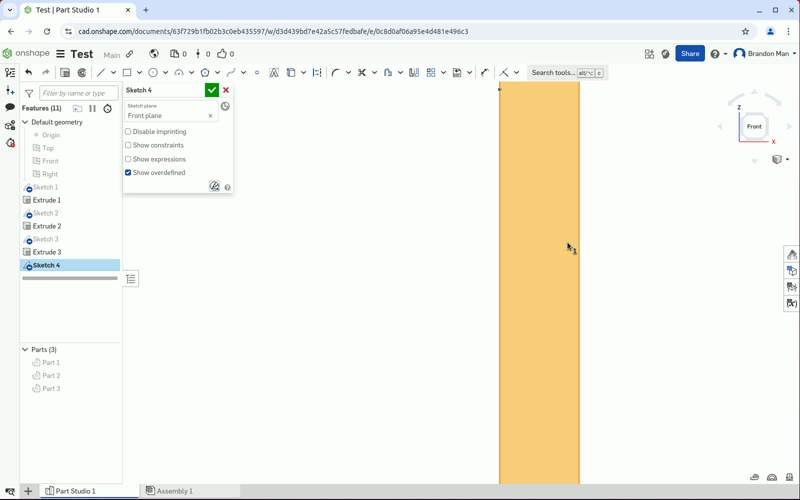
scroll(-6)
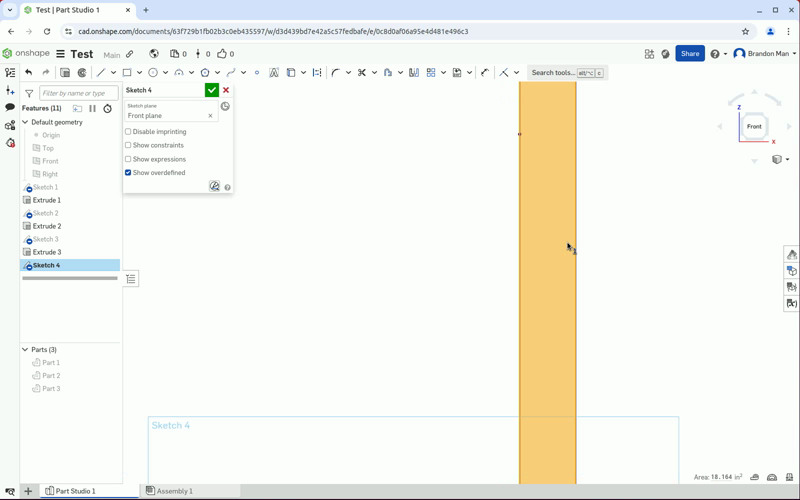
scroll(-6)
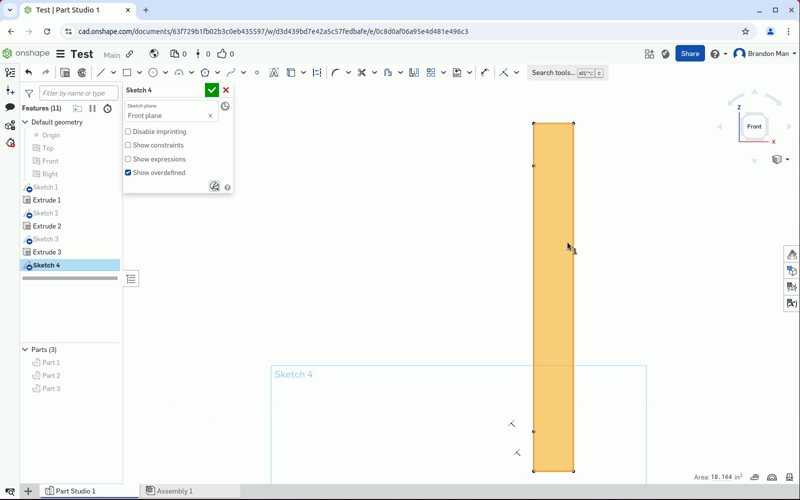
scroll(-6)
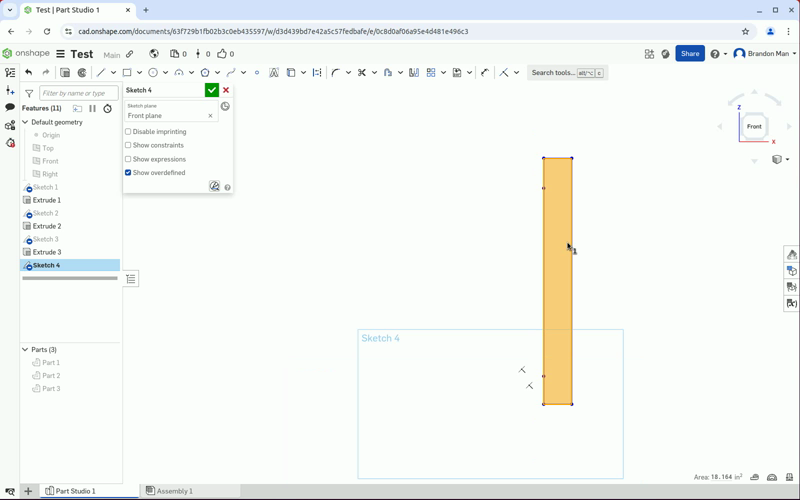
scroll(-6)
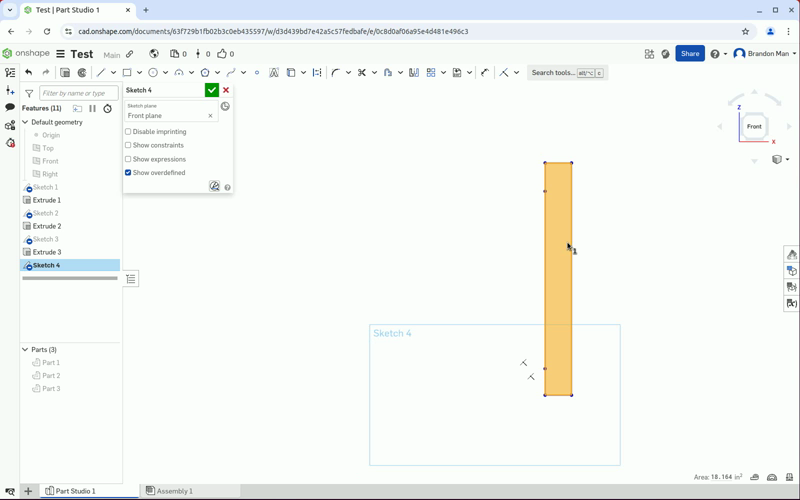
scroll(-6)
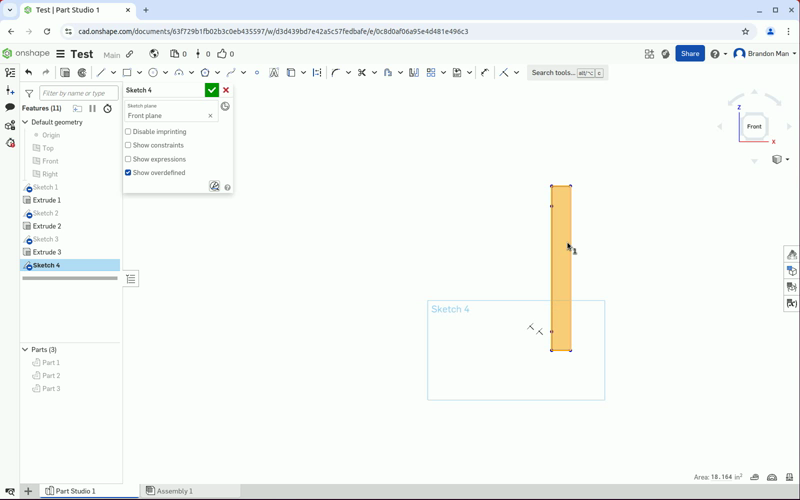
scroll(-6)
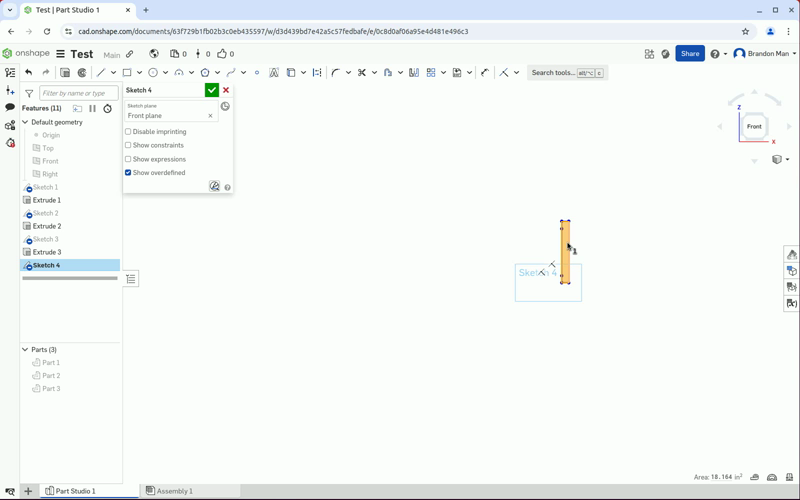
mouse_move(73, 352)
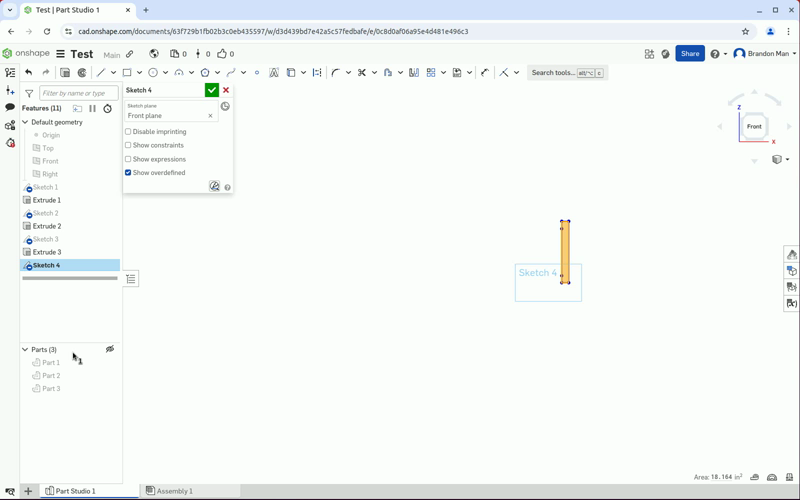
key(shift+y)
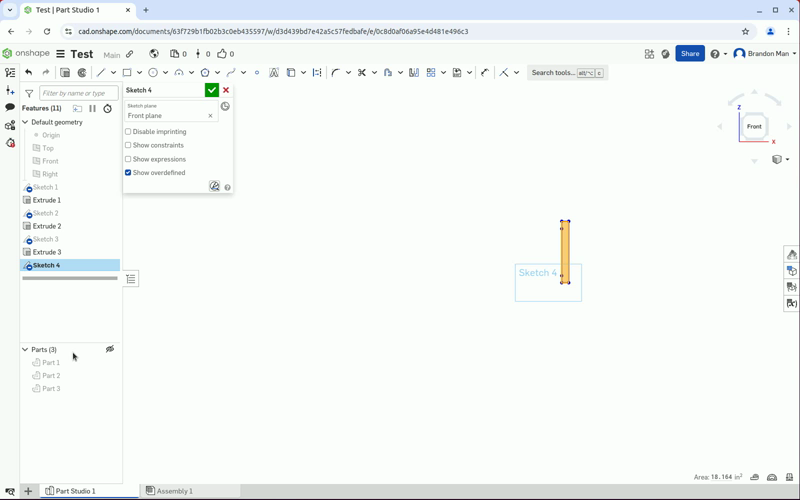
key(shift+e)
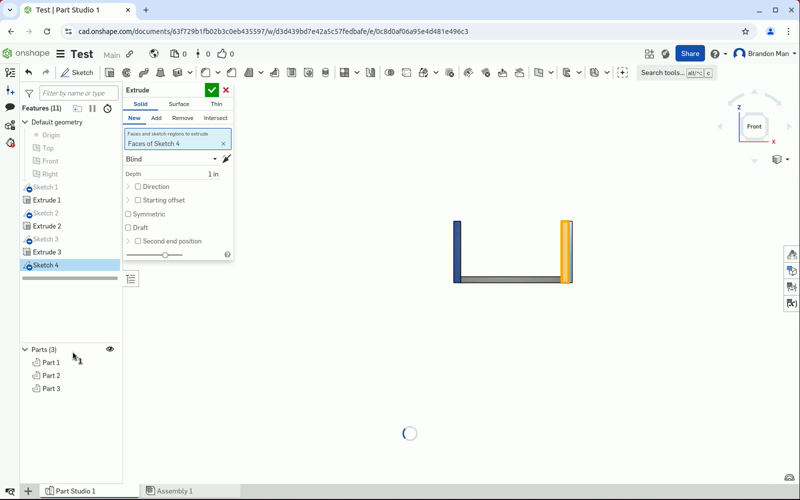
mouse_move(143, 106)
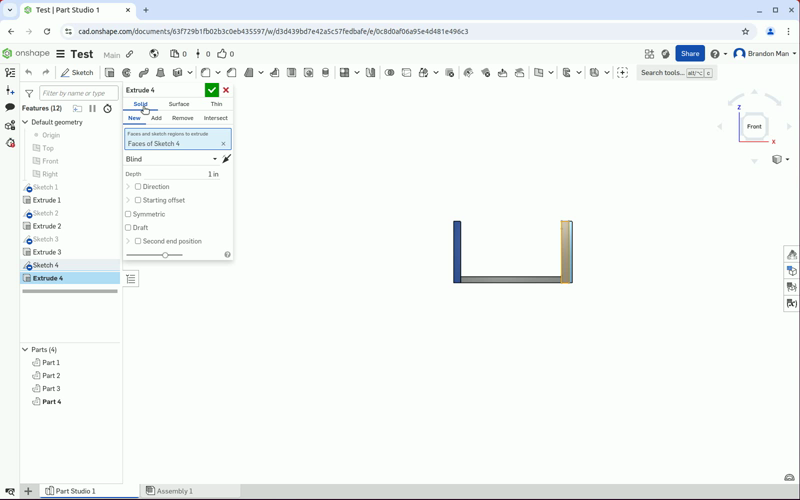
click(143, 106)
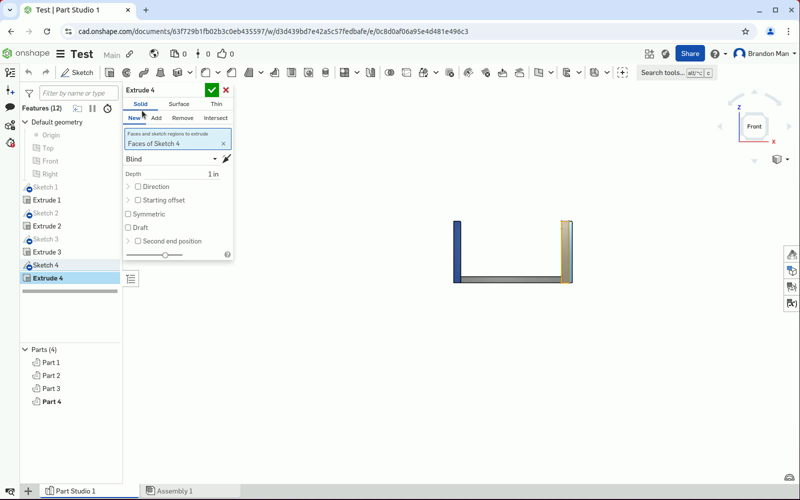
mouse_move(137, 120)
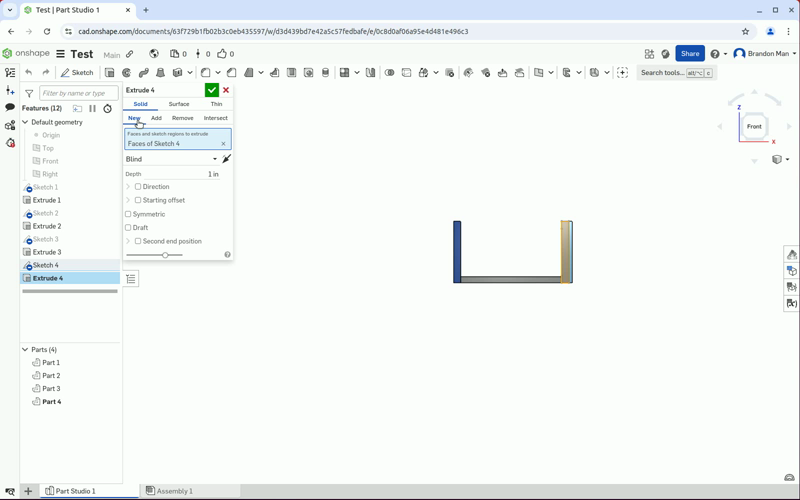
click(137, 120)
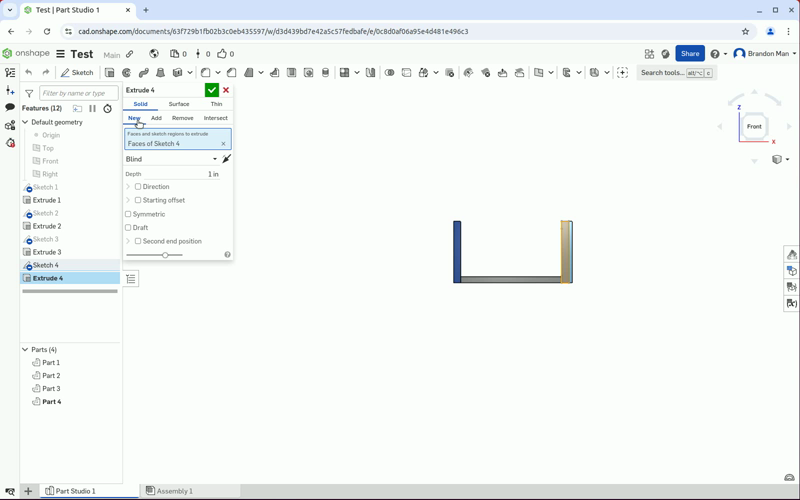
key(tab, 4)
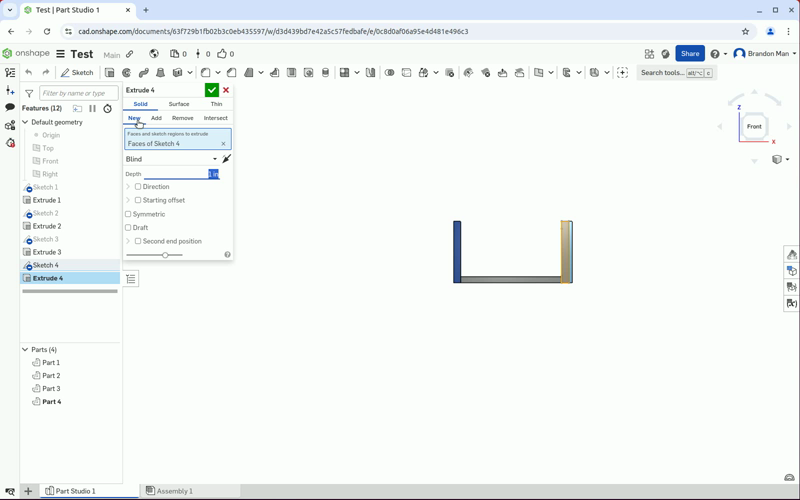
text(0.963)
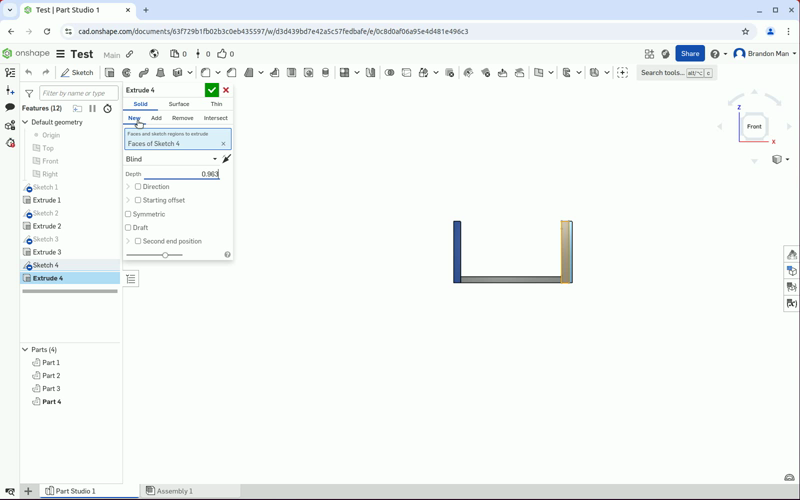
key(enter)
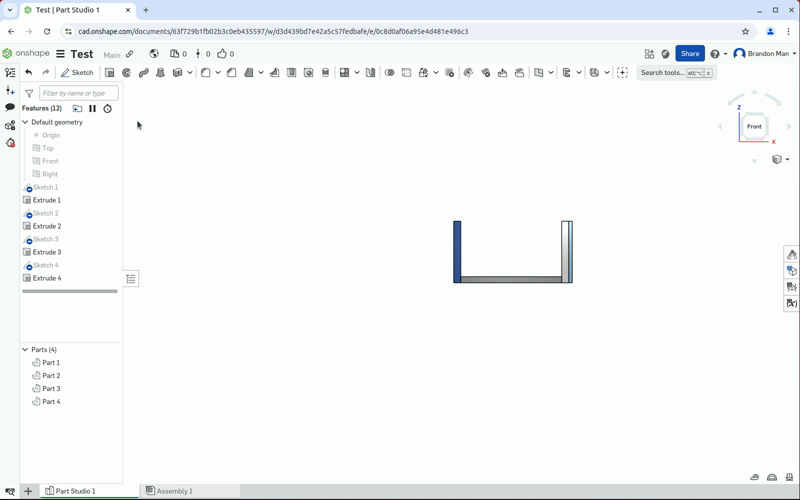
key(shift+h)
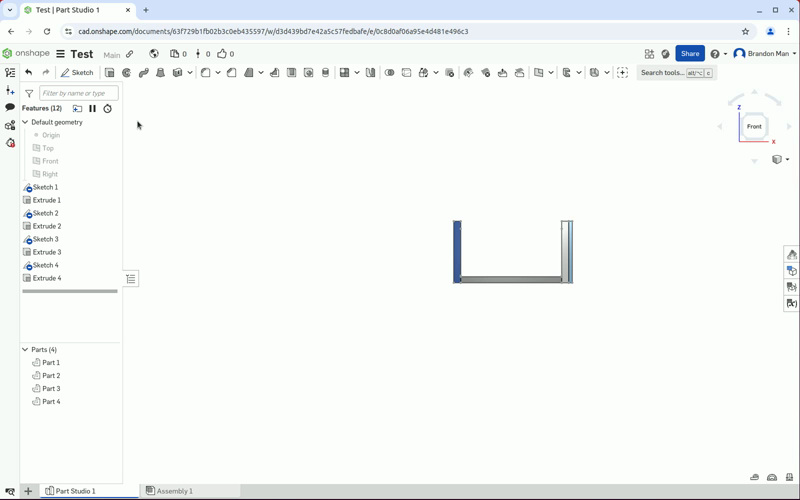
key(shift+h)
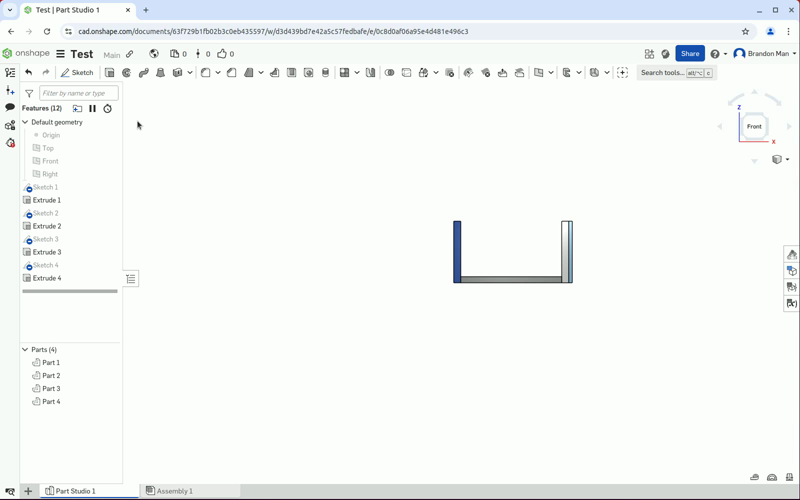
mouse_move(73, 189)
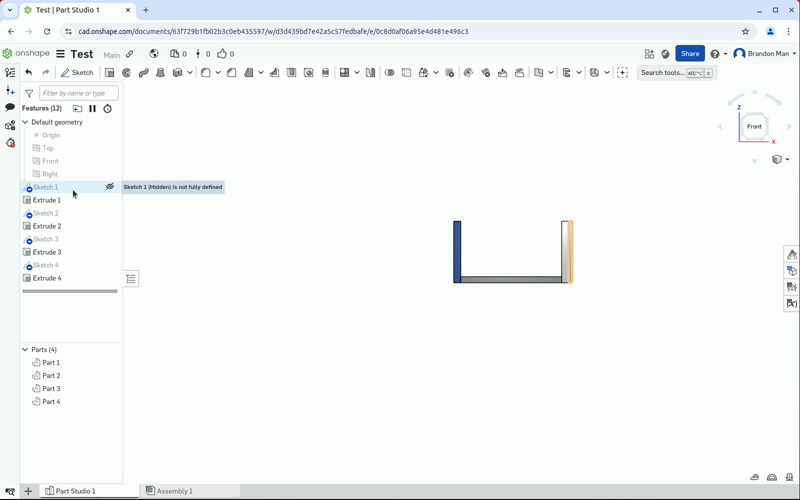
click(73, 189)
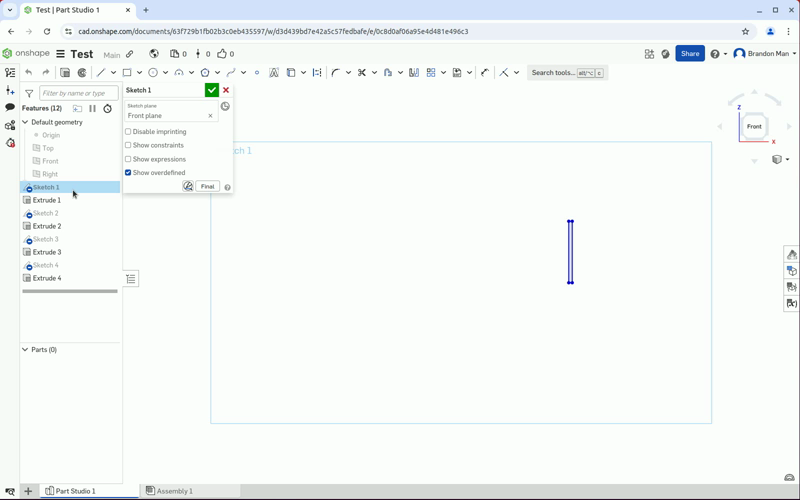
mouse_move(229, 92)
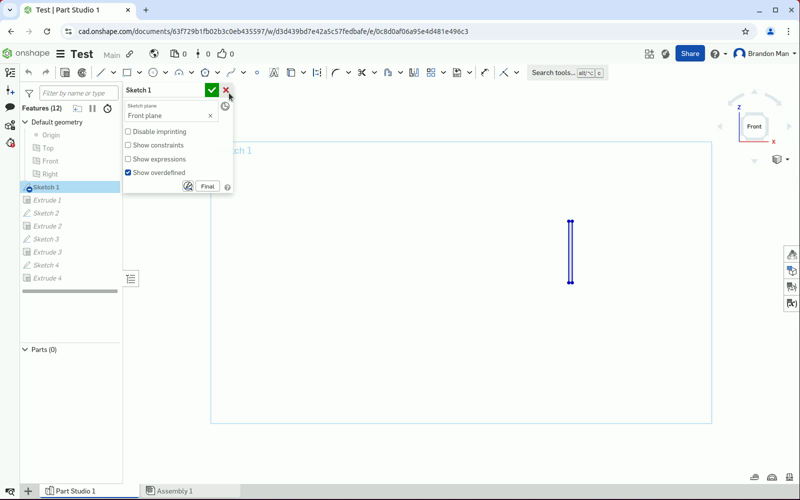
click(229, 92)
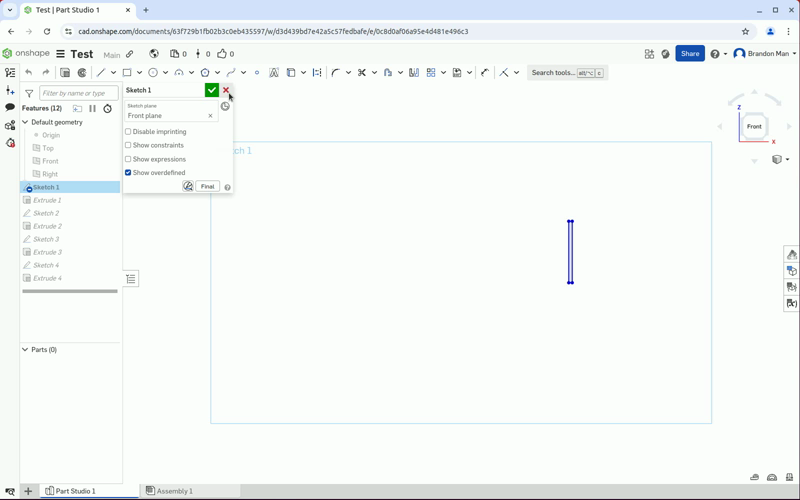
key(shift+s)
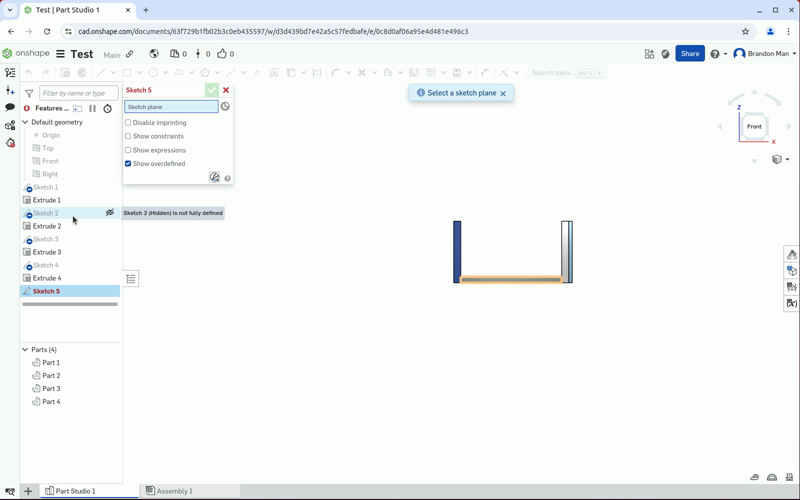
scroll(3)
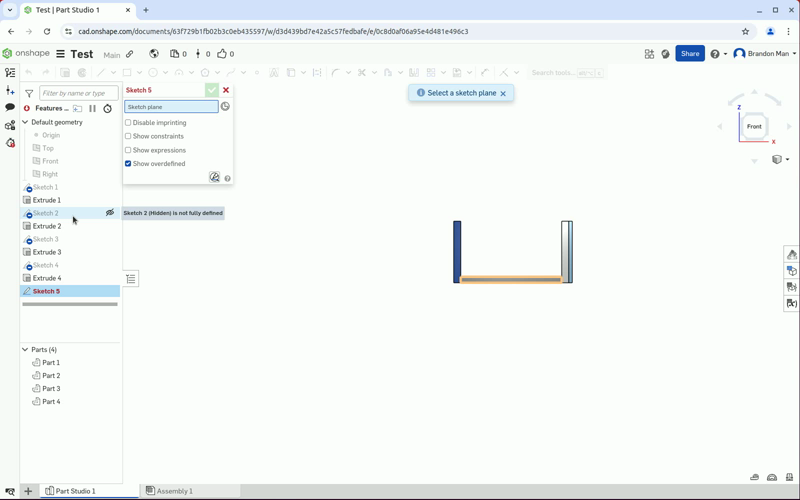
mouse_move(73, 163)
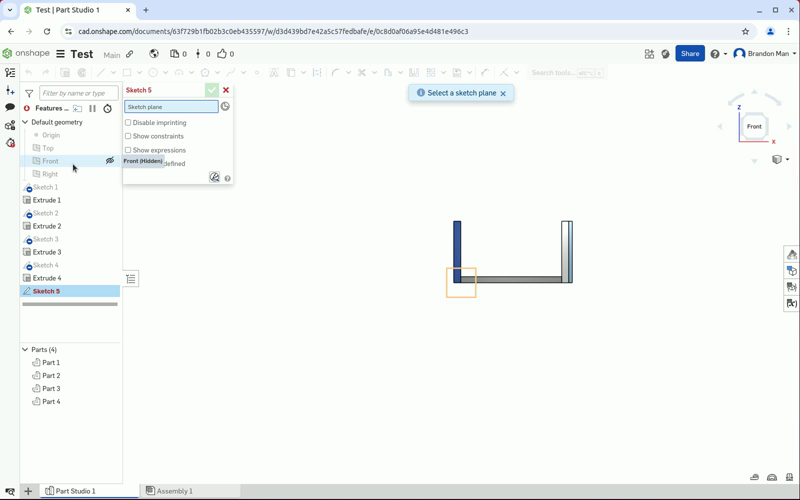
click(73, 163)
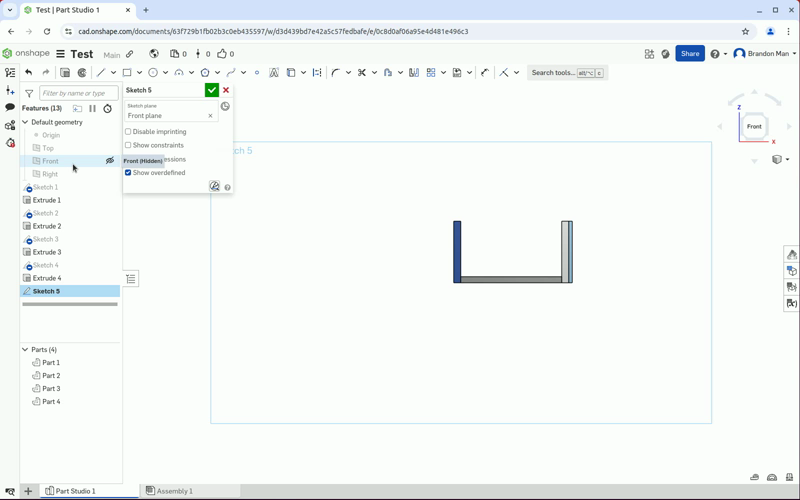
mouse_move(73, 352)
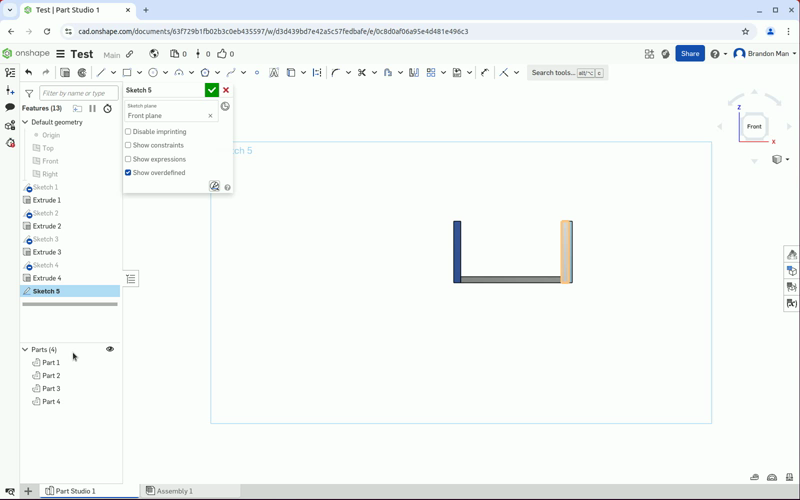
key(y)
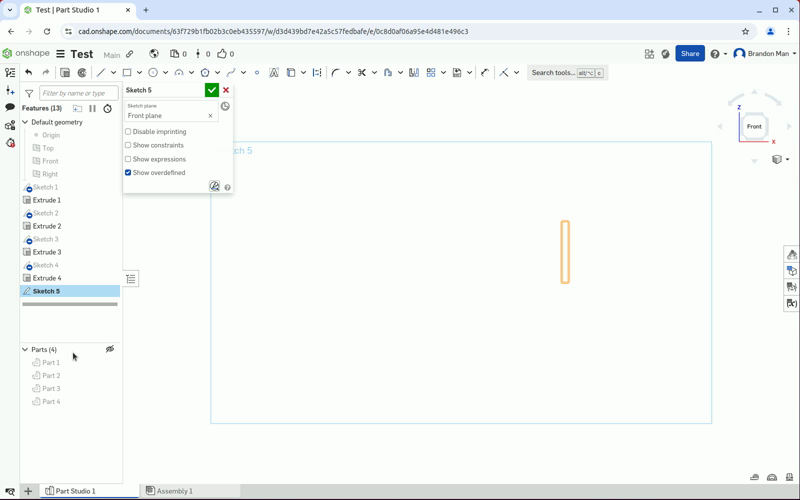
key(l)
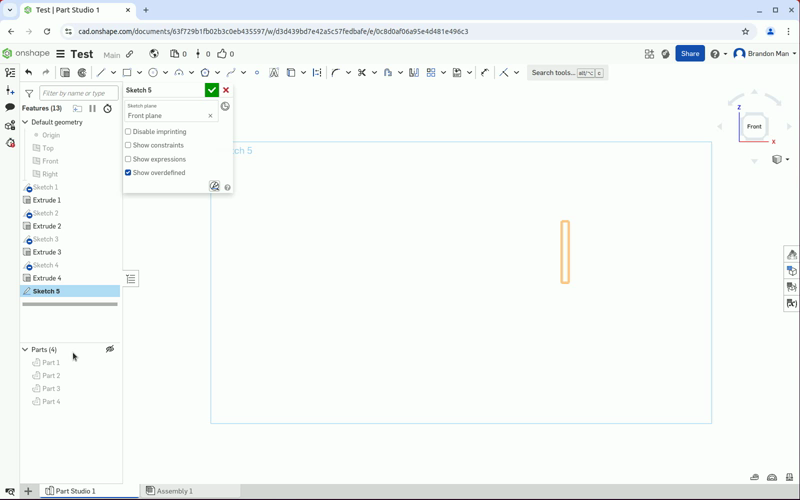
key_down(shift)
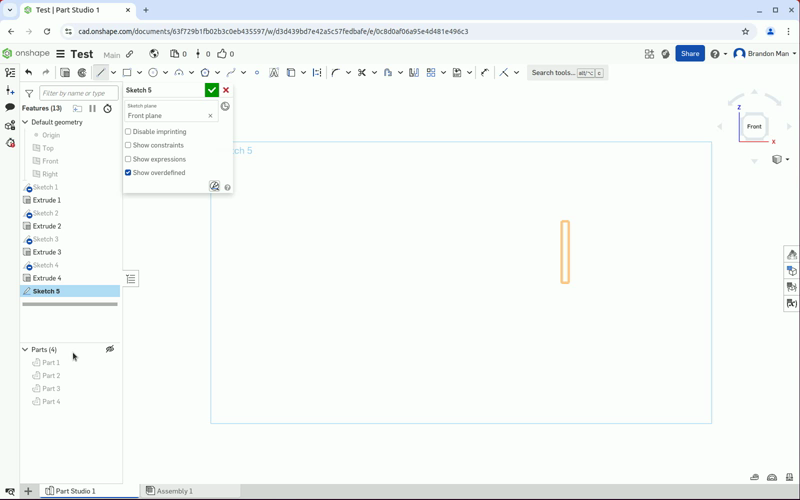
mouse_move(460, 228)
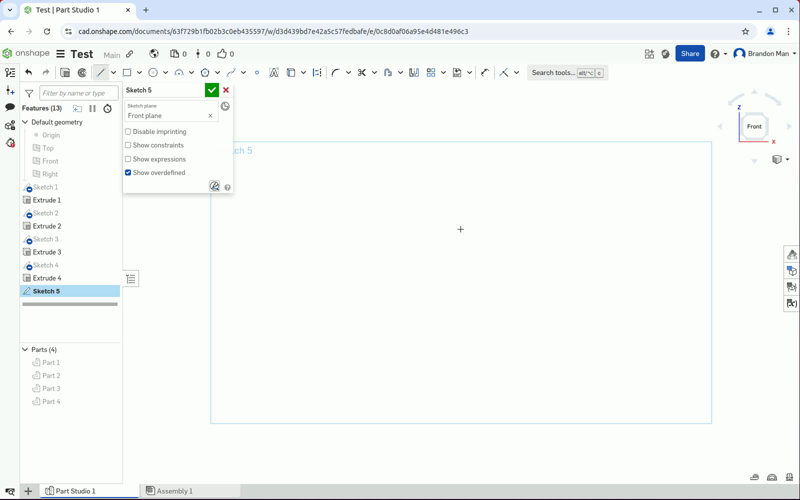
click(460, 228)
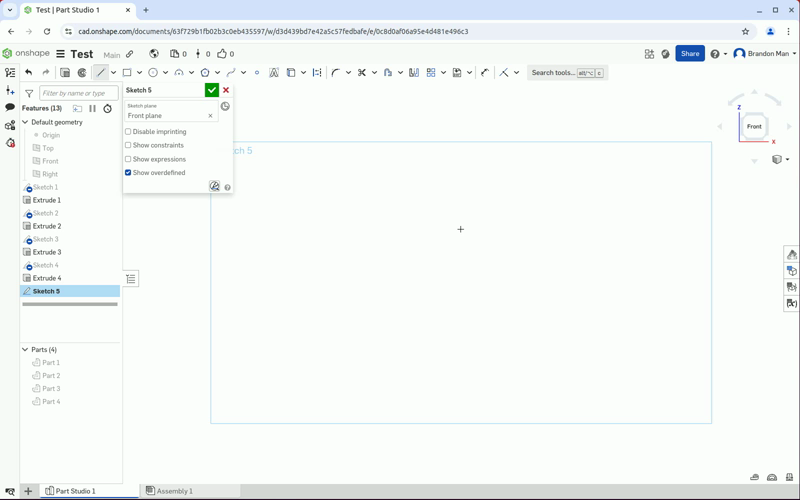
key_up(shift)
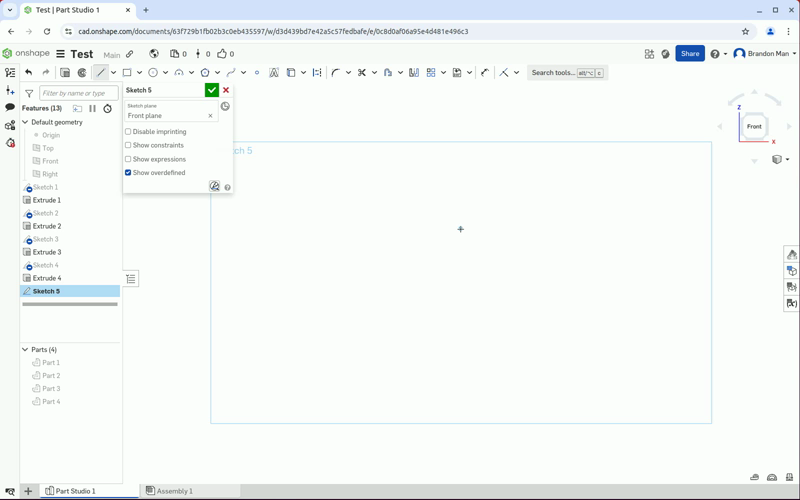
key_down(shift)
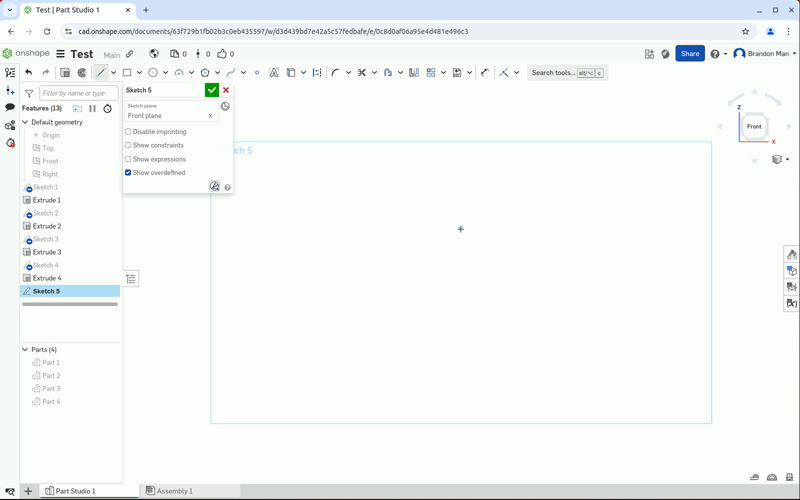
mouse_move(561, 229)
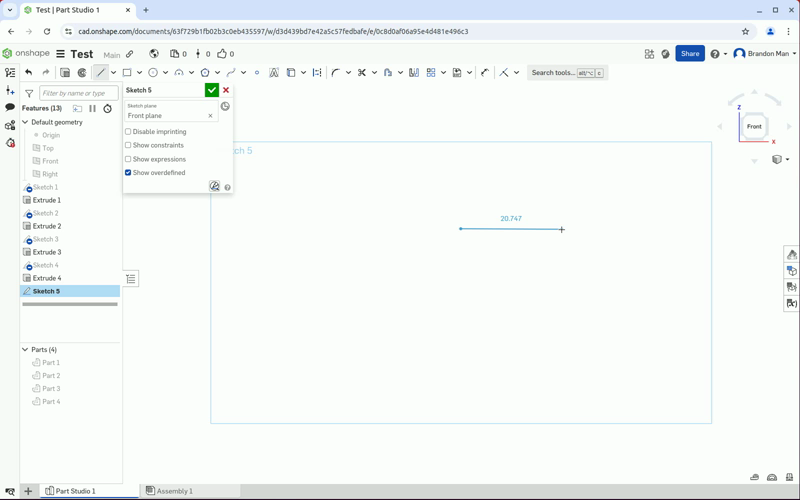
click(561, 229)
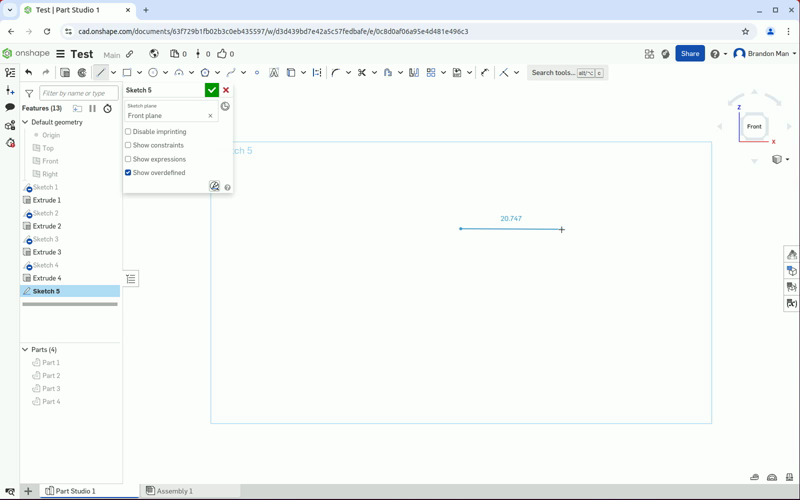
key_up(shift)
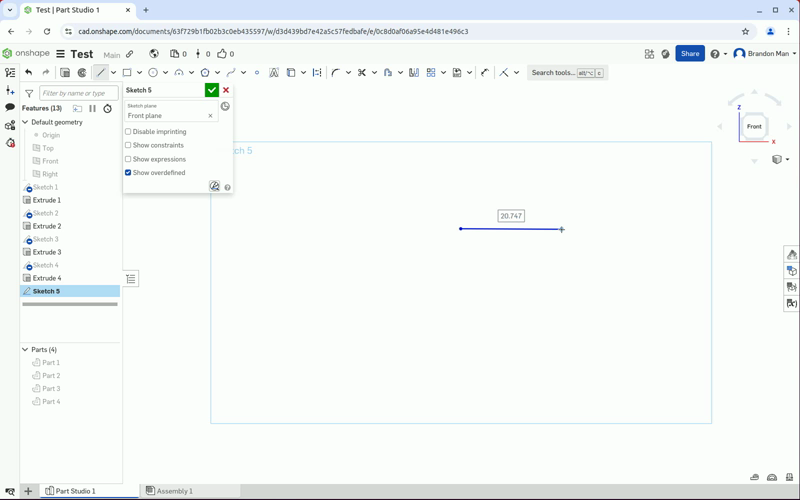
key_down(shift)
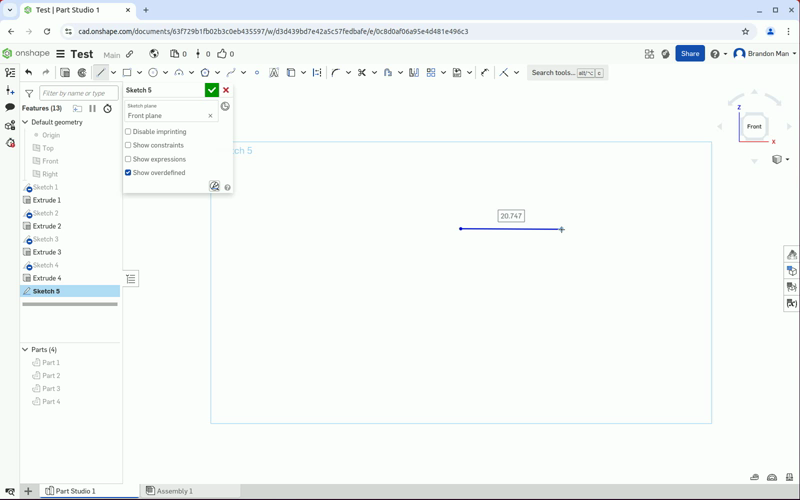
mouse_move(589, 229)
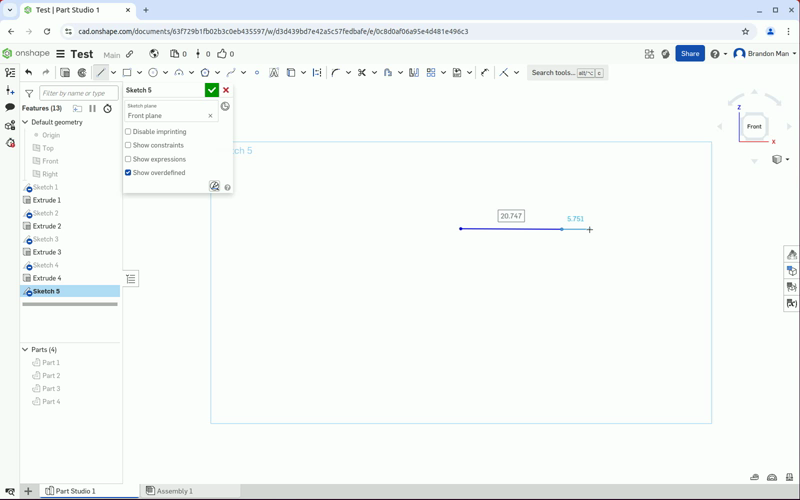
mouse_move(561, 222)
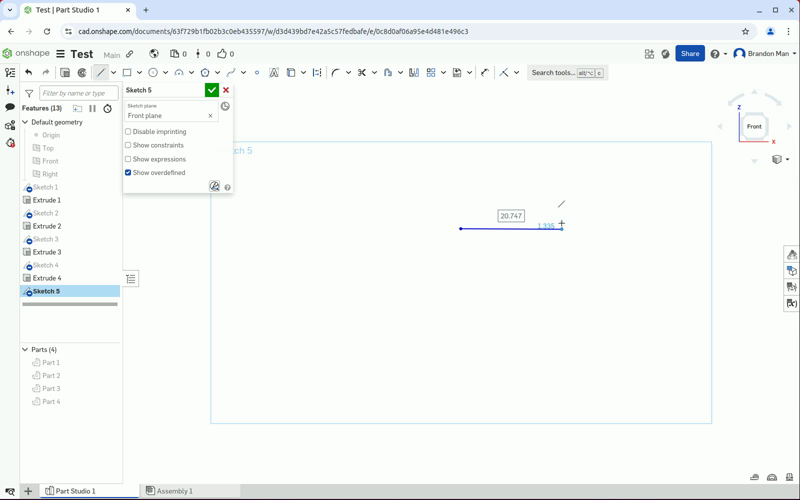
scroll(6)
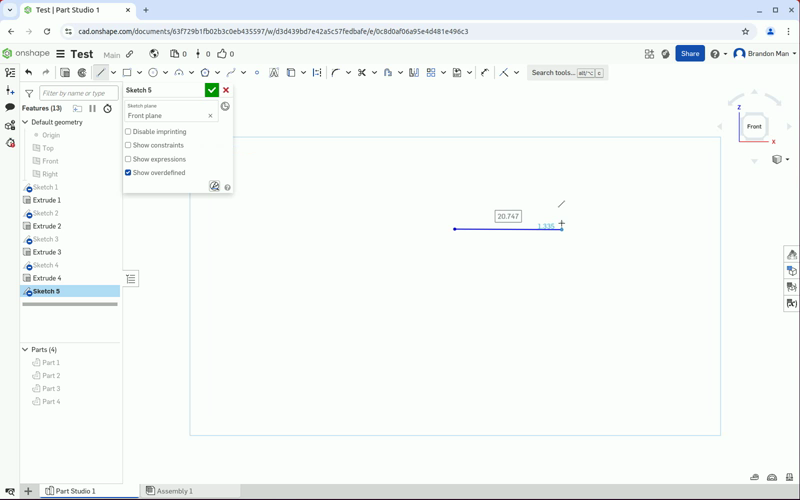
scroll(6)
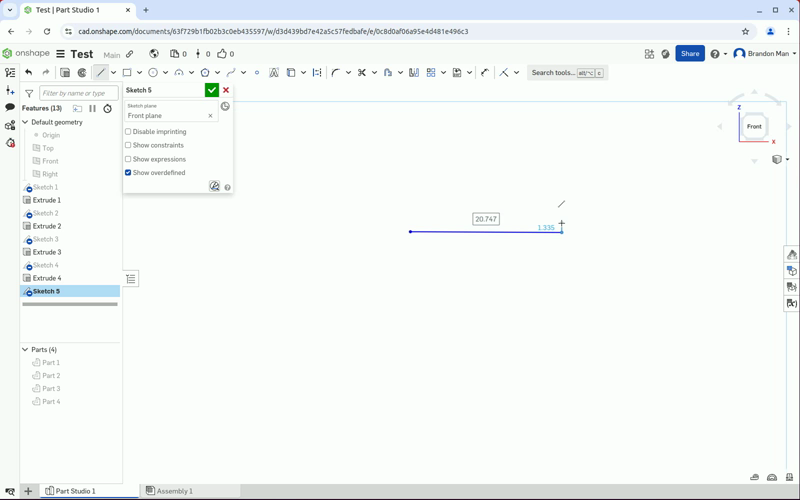
scroll(6)
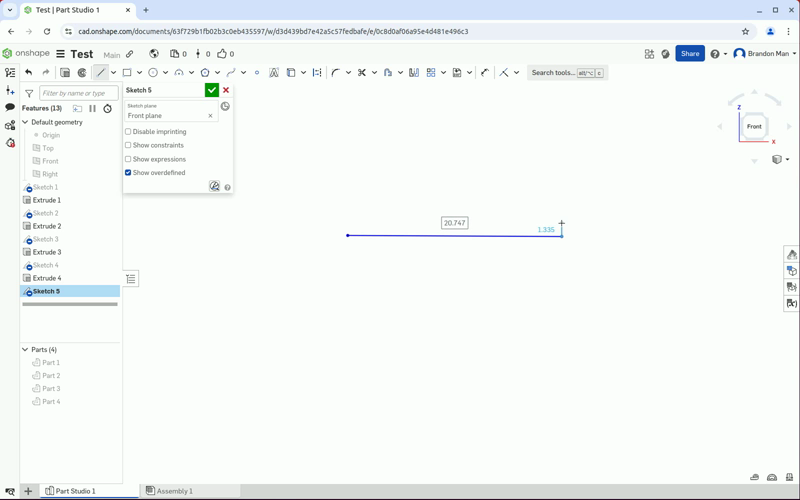
scroll(6)
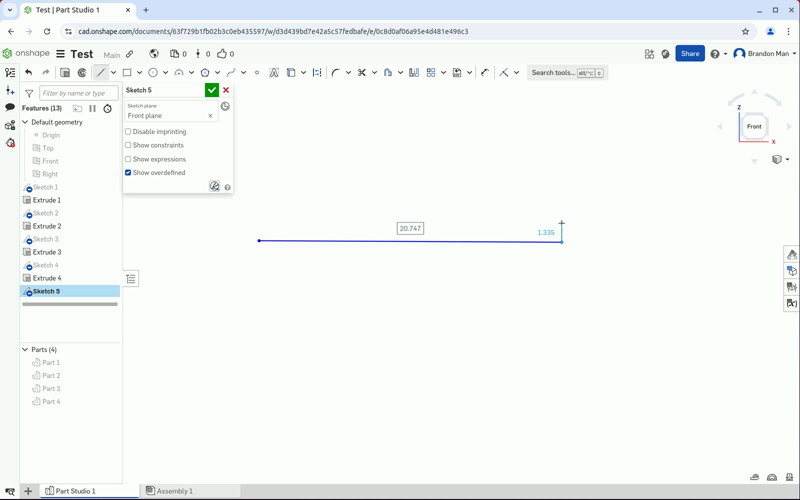
scroll(6)
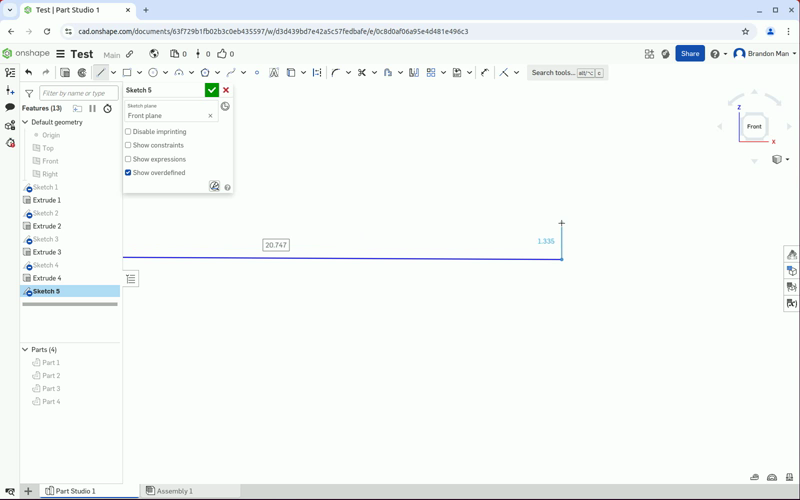
scroll(6)
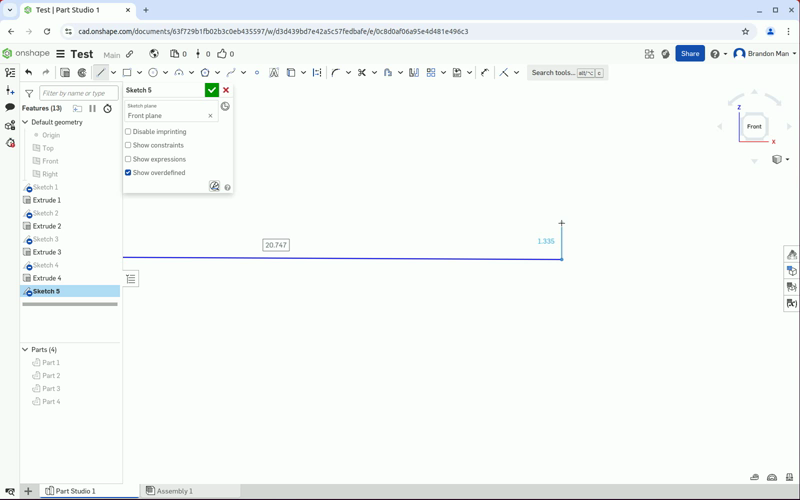
scroll(6)
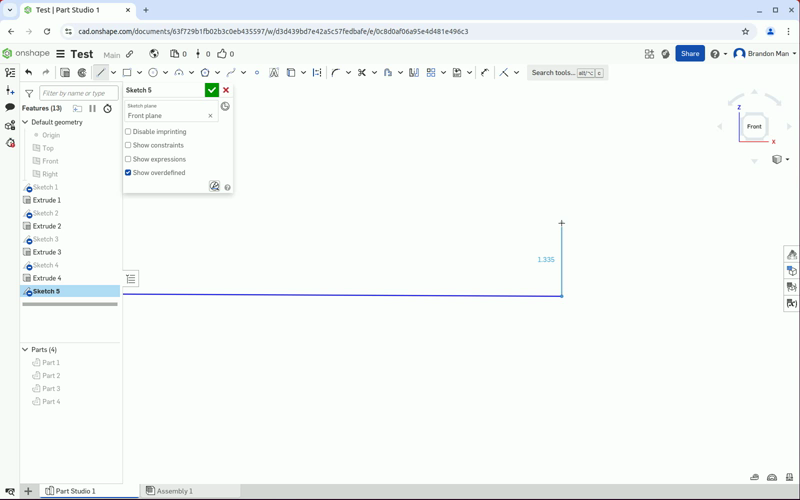
click(561, 222)
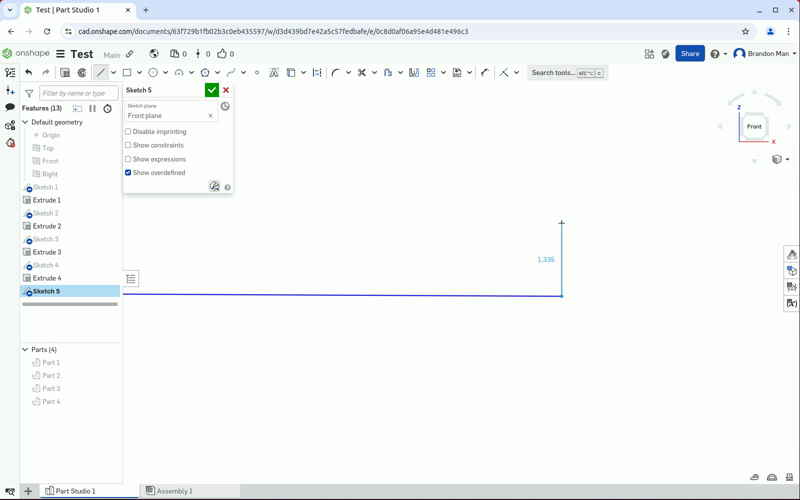
scroll(-6)
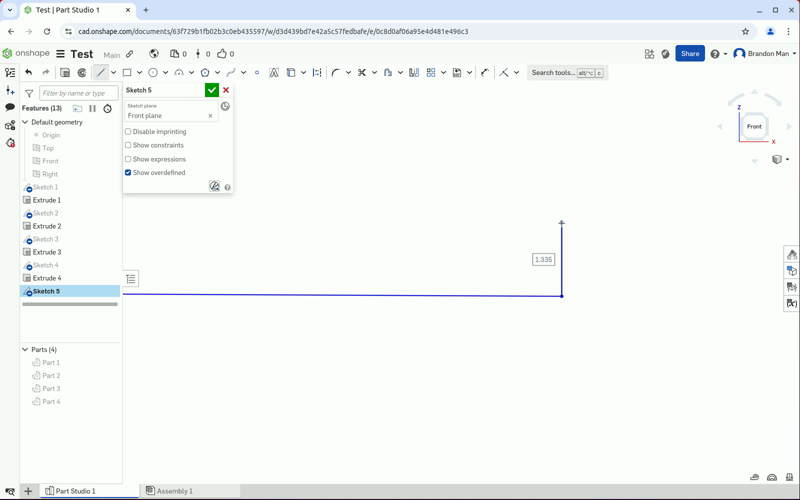
scroll(-6)
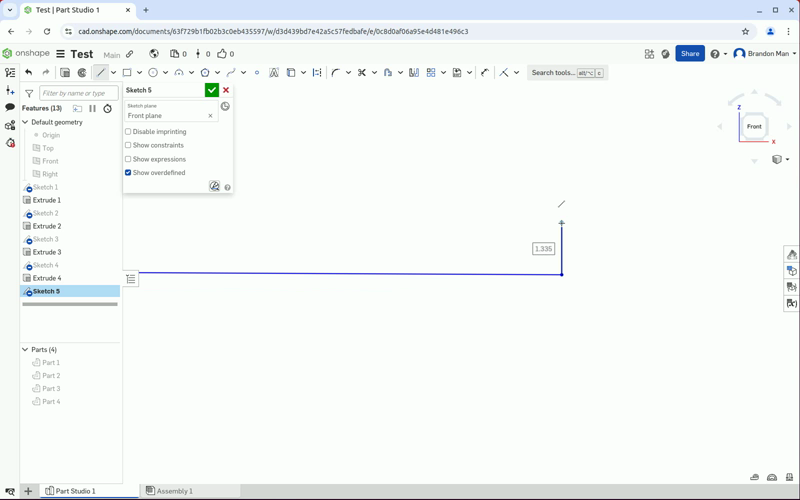
scroll(-6)
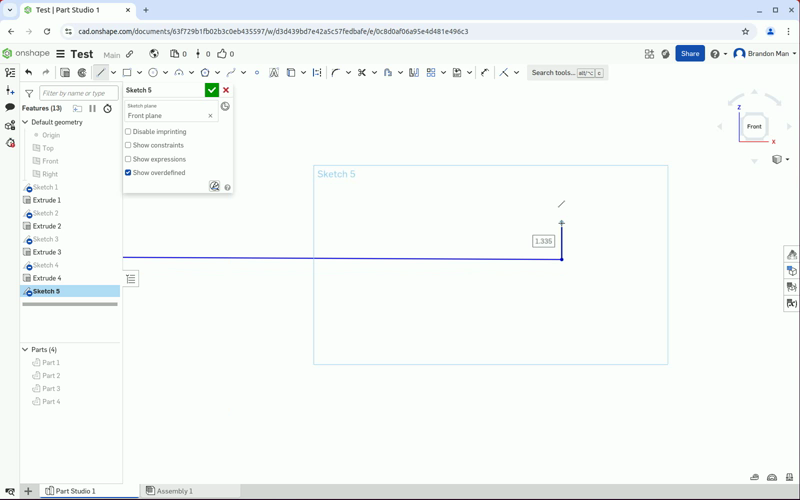
scroll(-6)
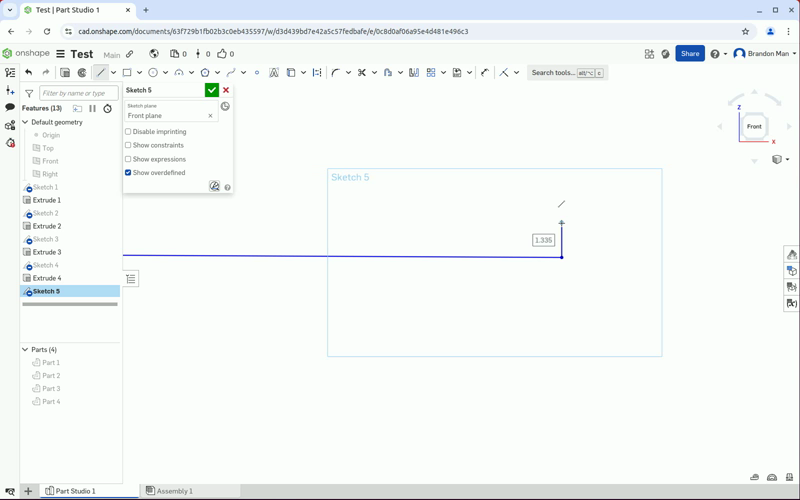
scroll(-6)
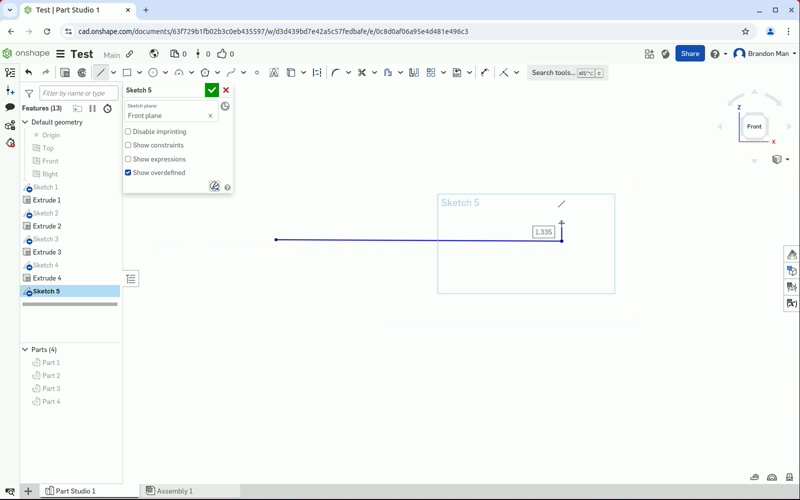
scroll(-6)
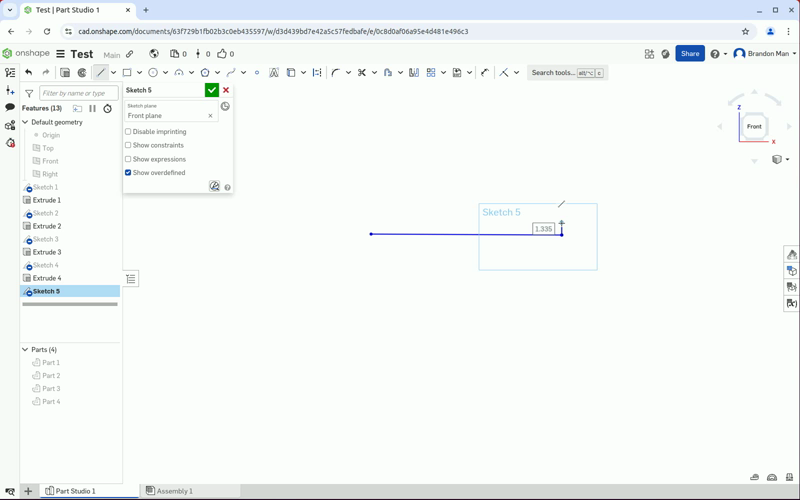
scroll(-6)
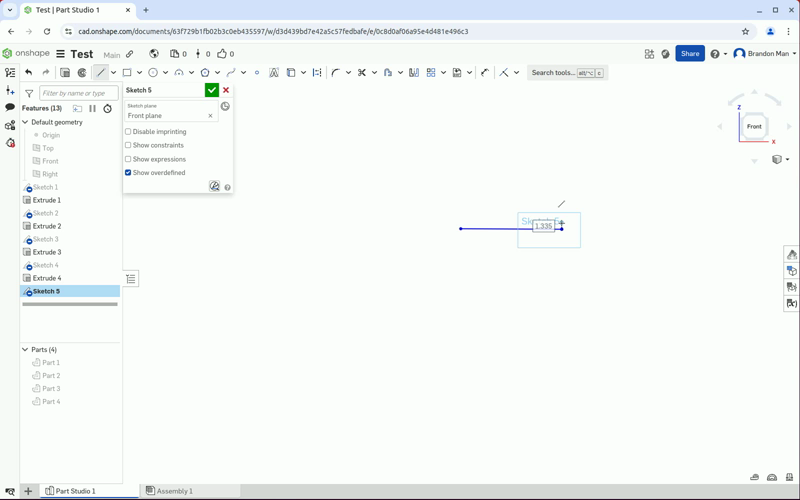
key_up(shift)
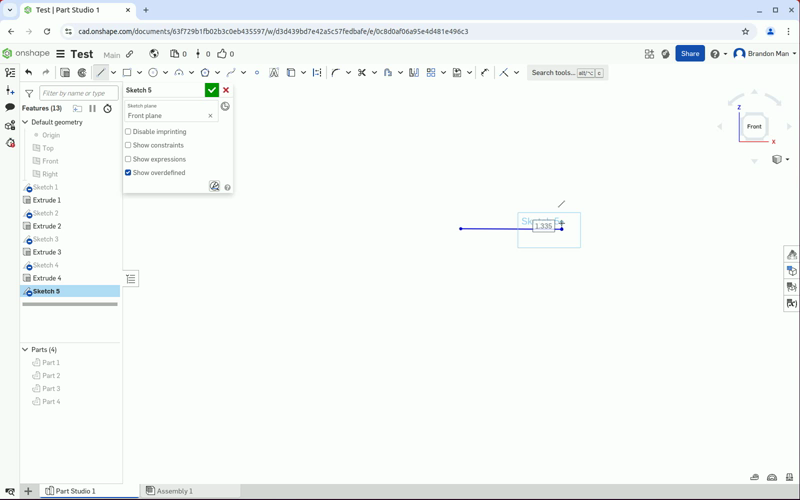
key_down(shift)
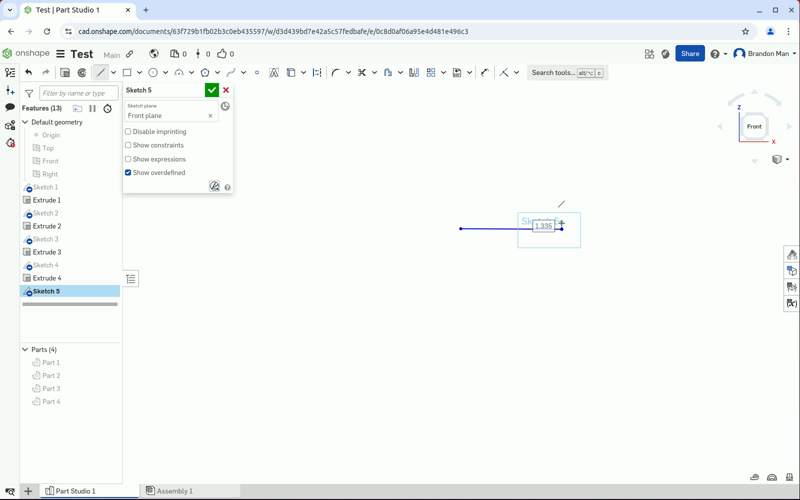
mouse_move(460, 222)
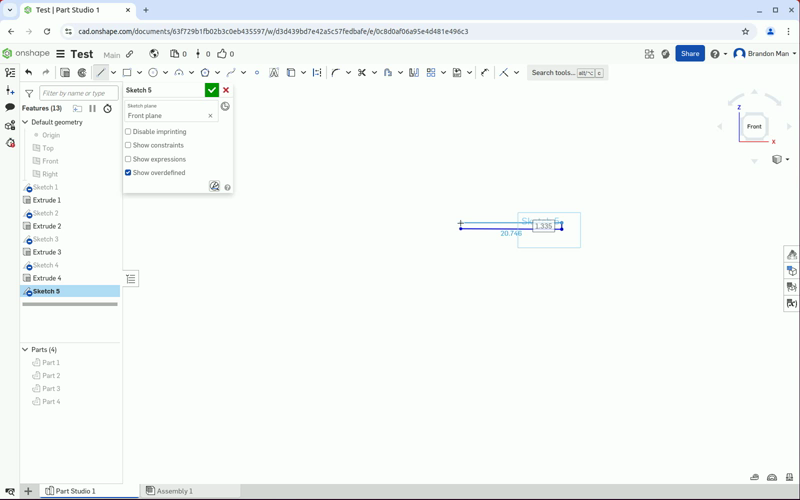
click(460, 222)
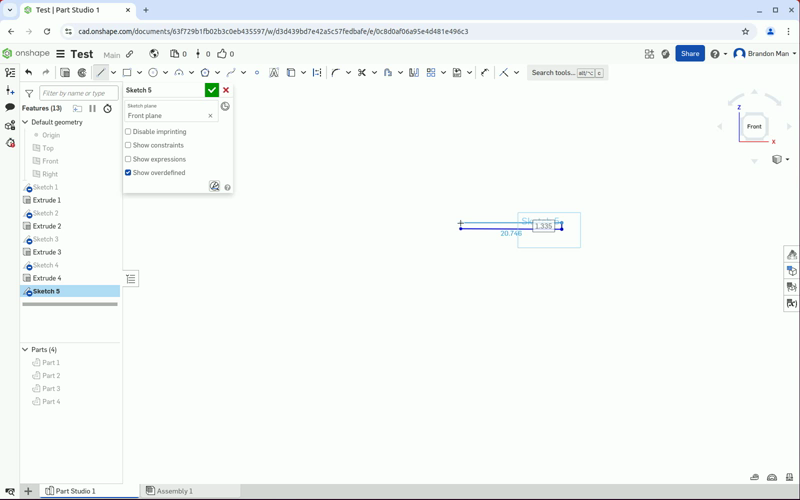
key_up(shift)
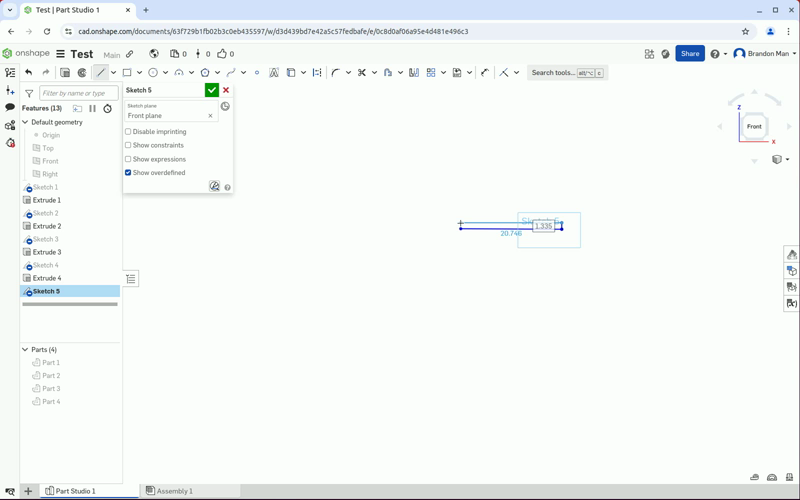
mouse_move(490, 222)
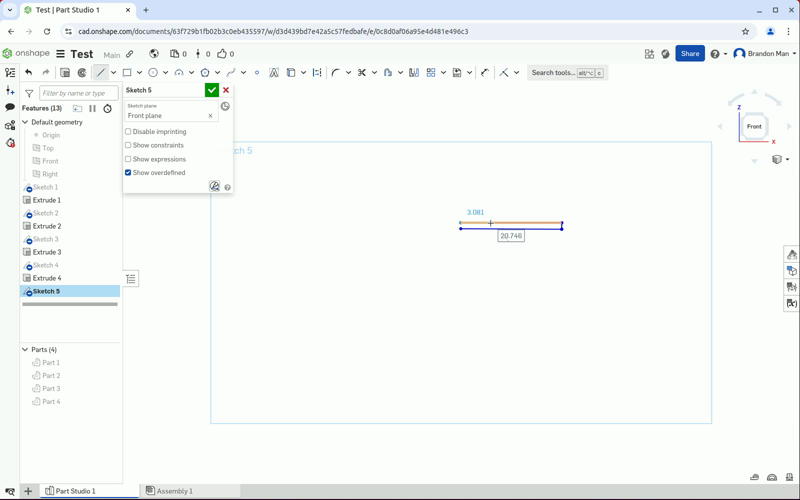
key_down(shift)
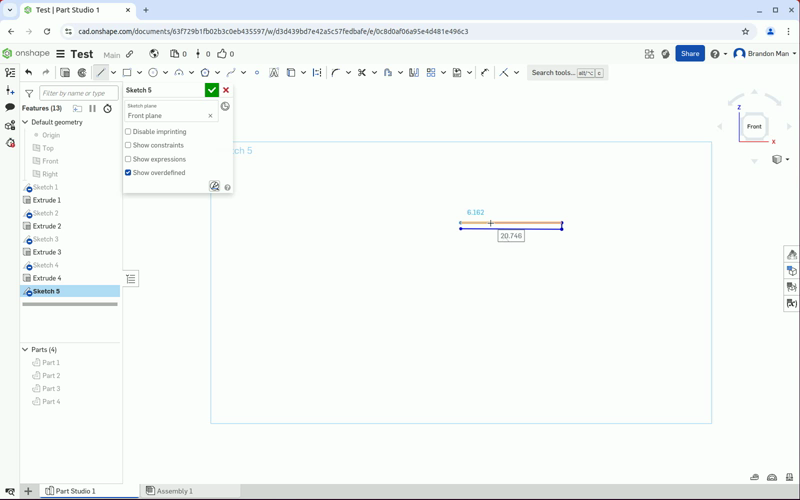
mouse_move(460, 228)
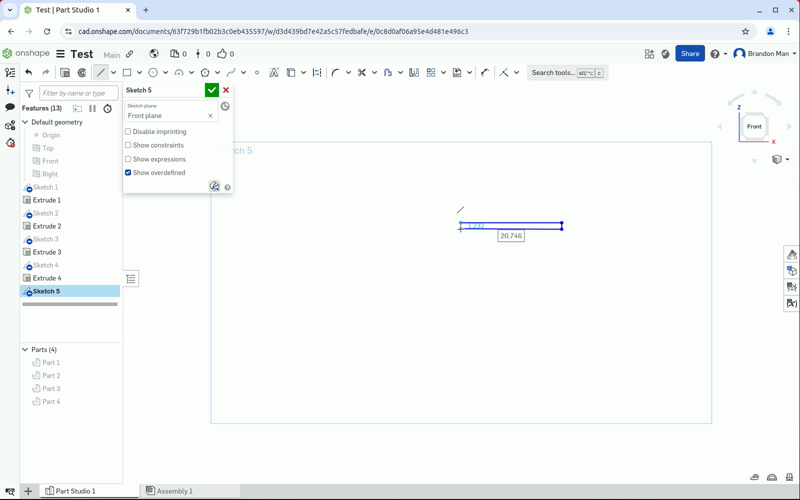
scroll(6)
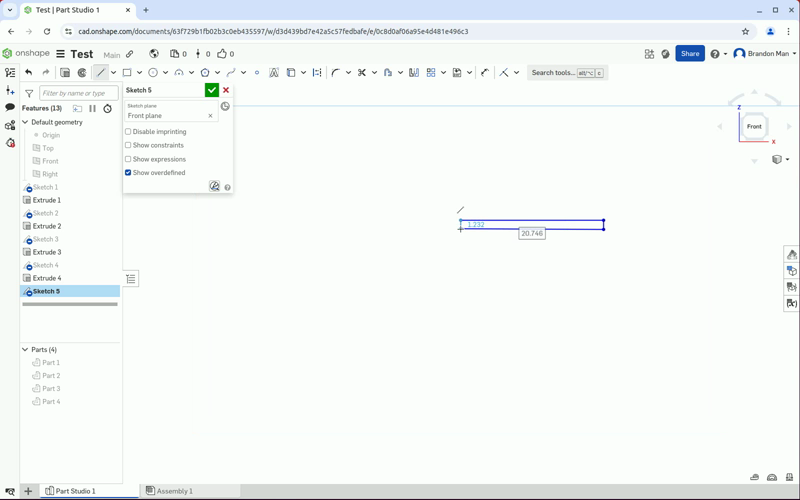
scroll(6)
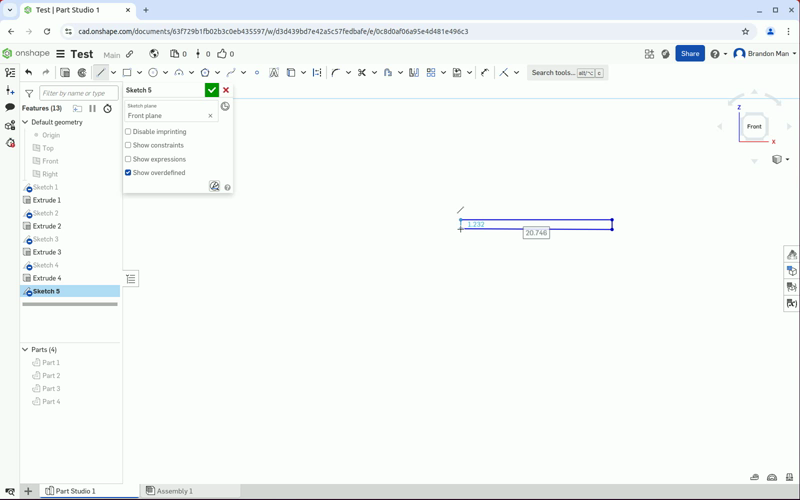
scroll(6)
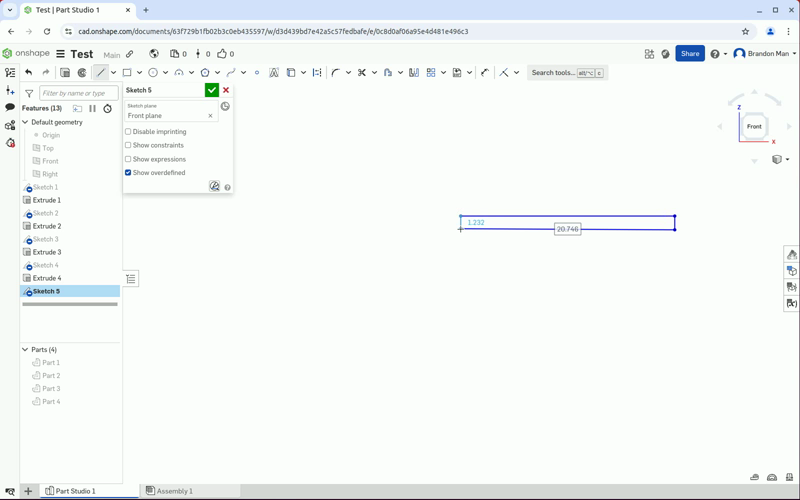
scroll(6)
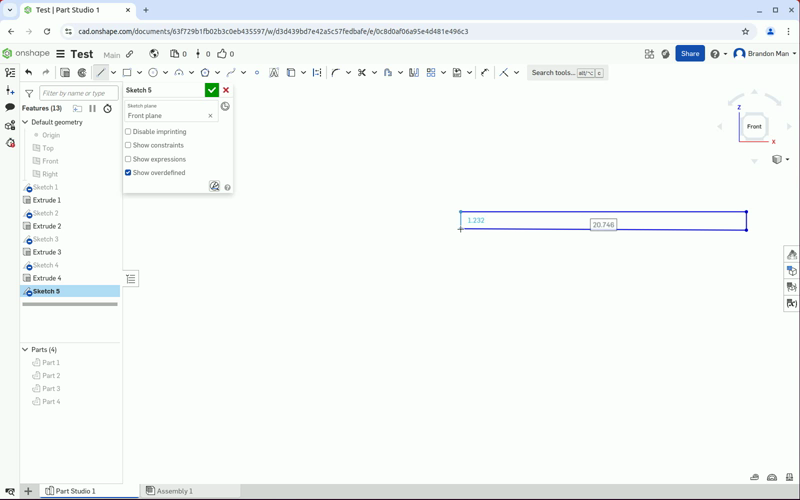
scroll(6)
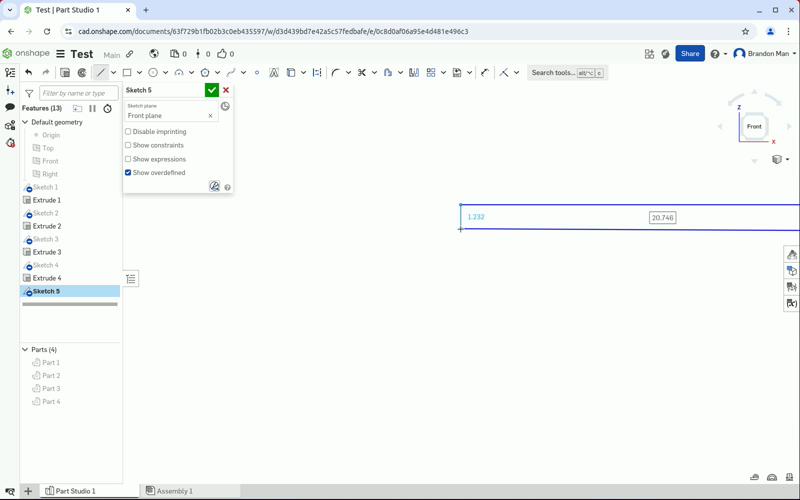
scroll(6)
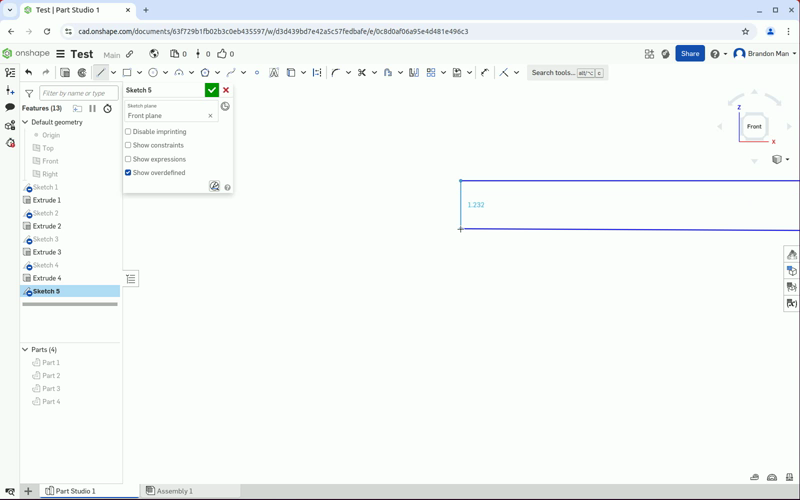
scroll(6)
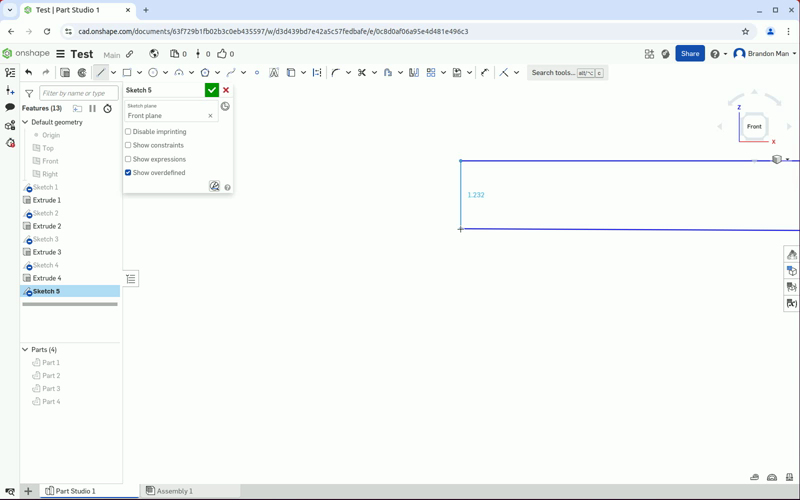
key_up(shift)
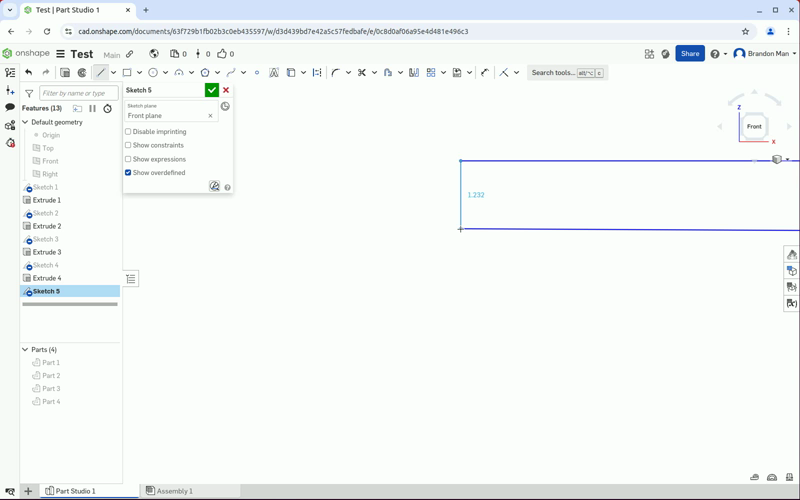
click(460, 228)
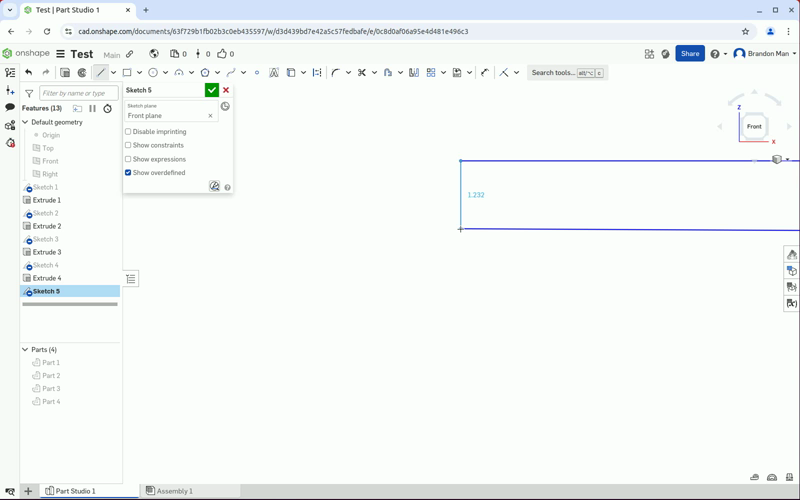
scroll(-6)
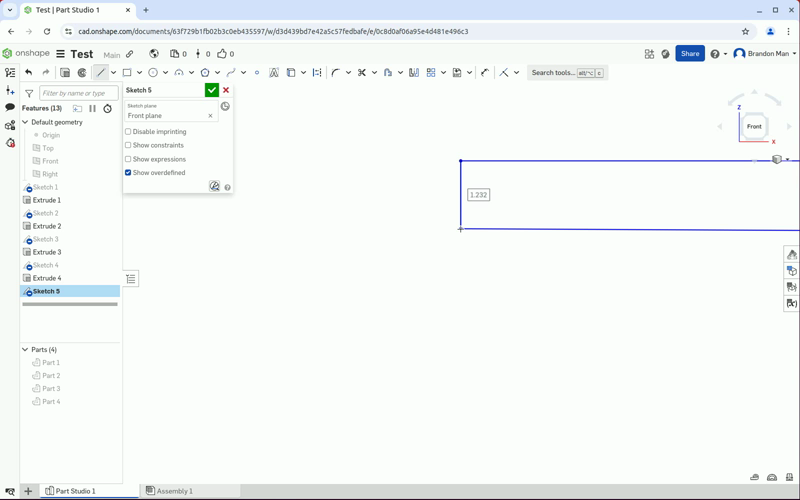
scroll(-6)
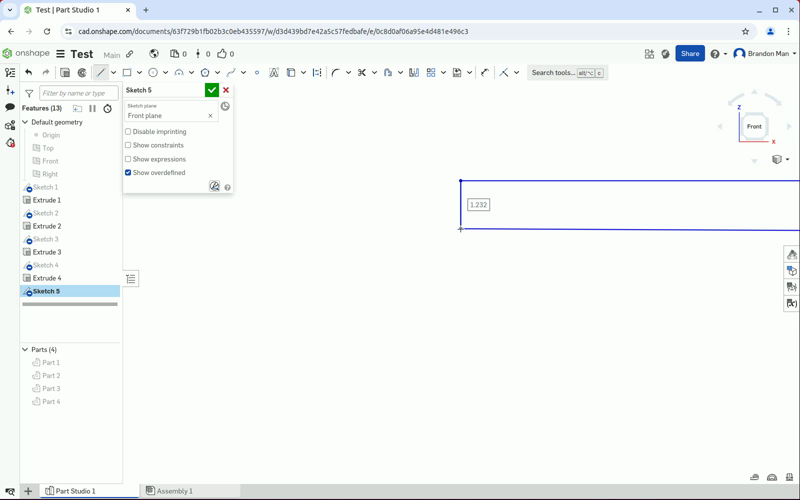
scroll(-6)
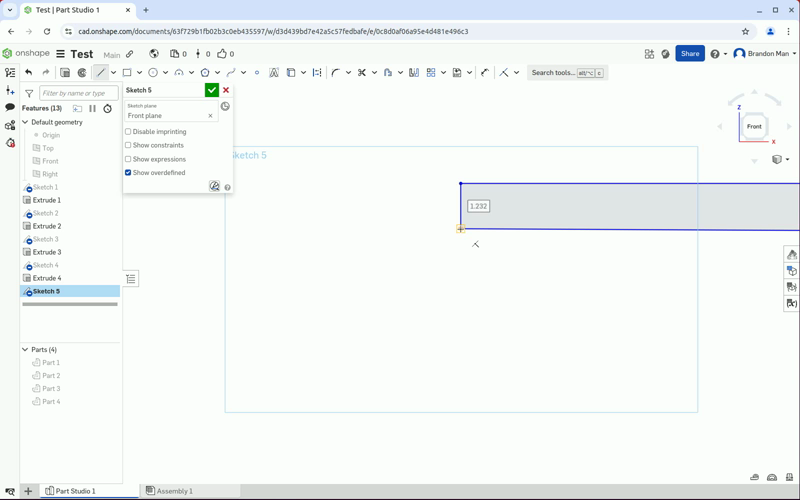
scroll(-6)
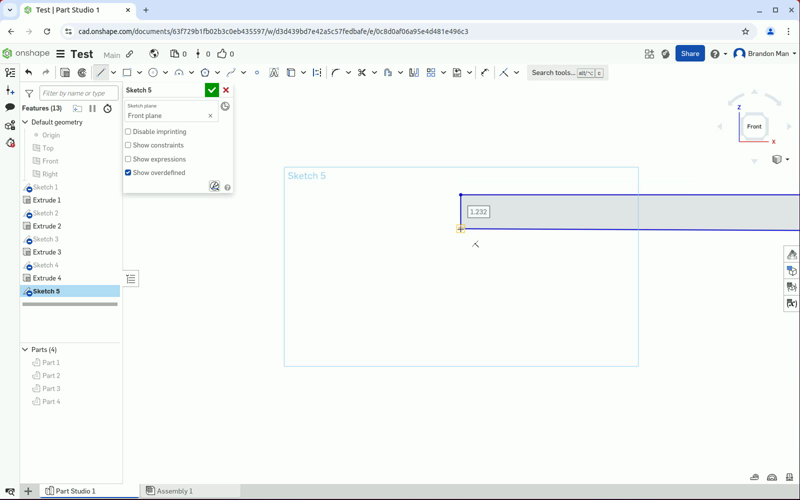
scroll(-6)
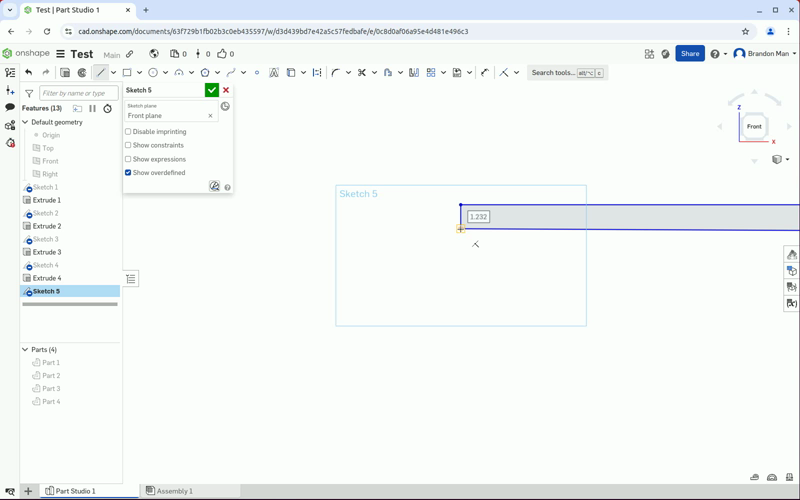
scroll(-6)
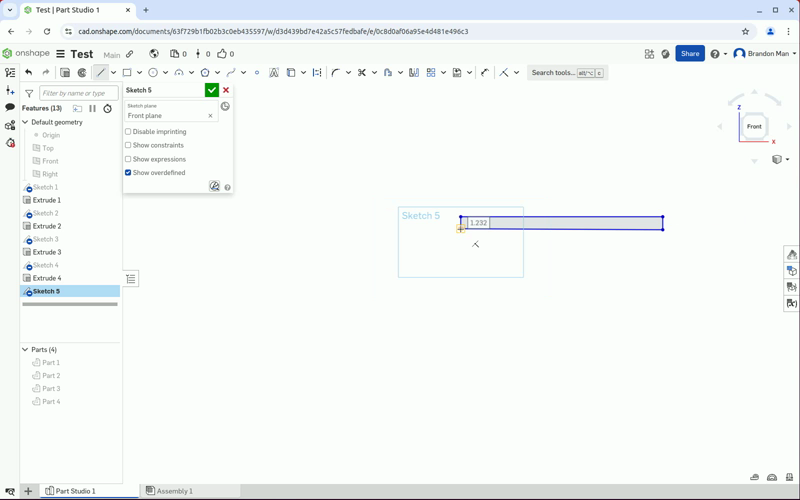
scroll(-6)
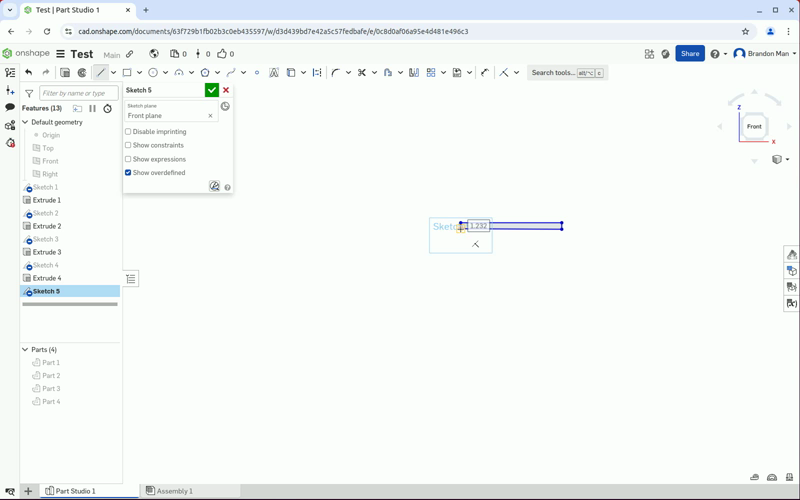
key(esc)
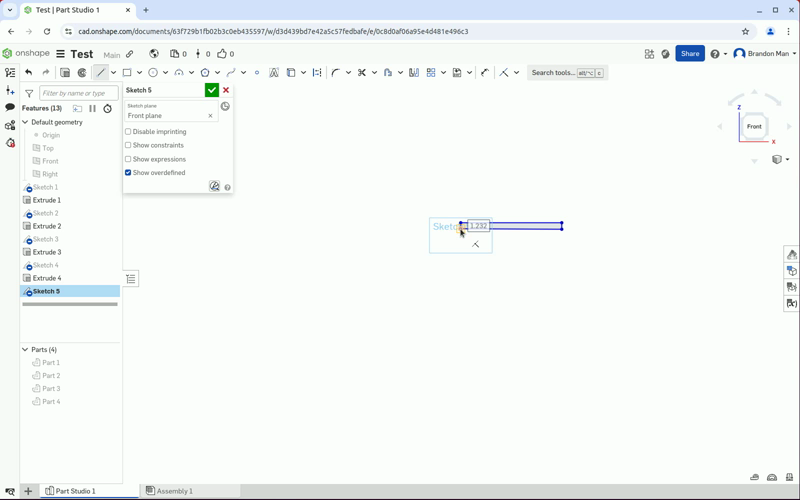
mouse_move(516, 225)
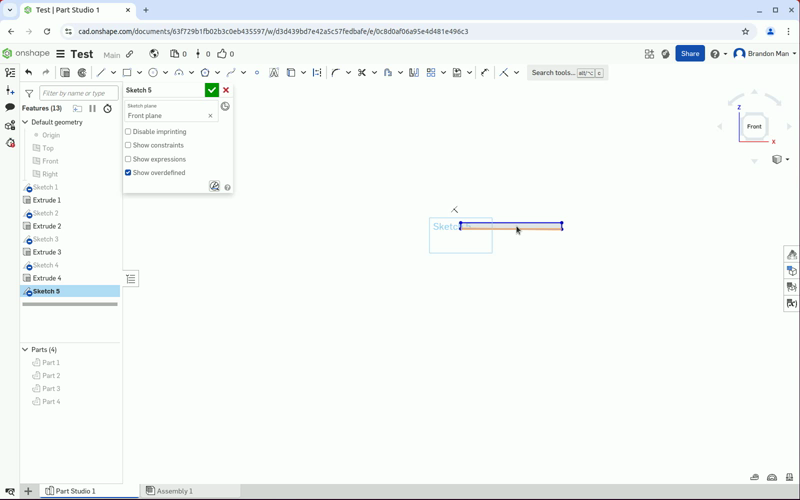
scroll(6)
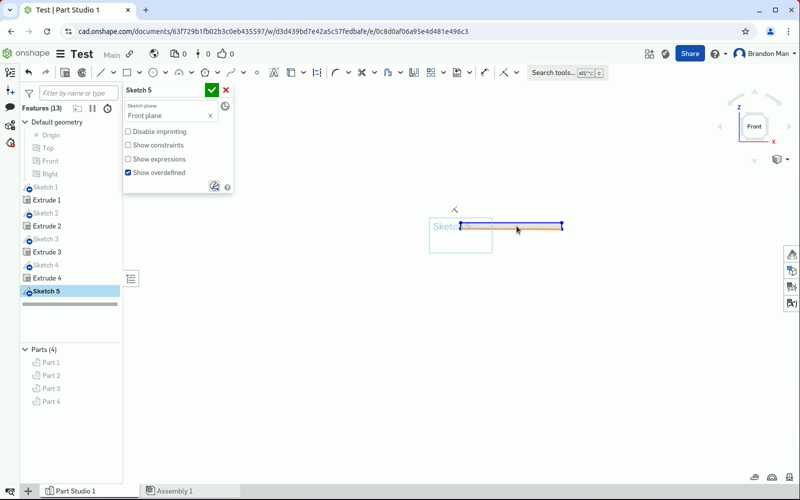
scroll(6)
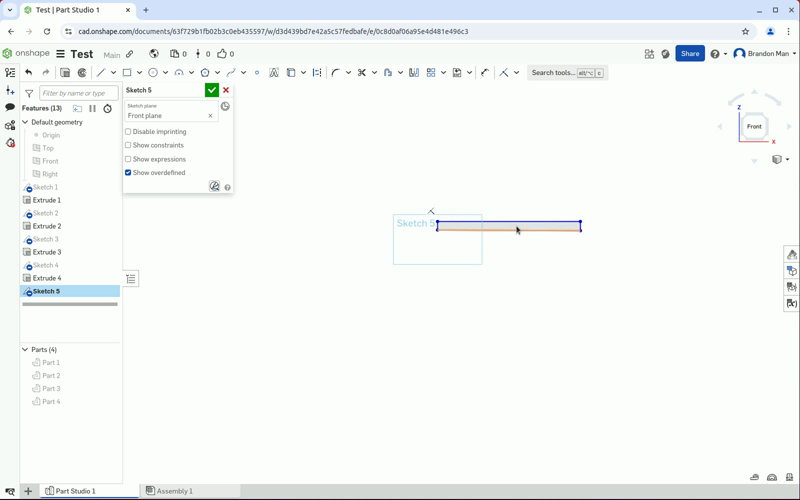
scroll(6)
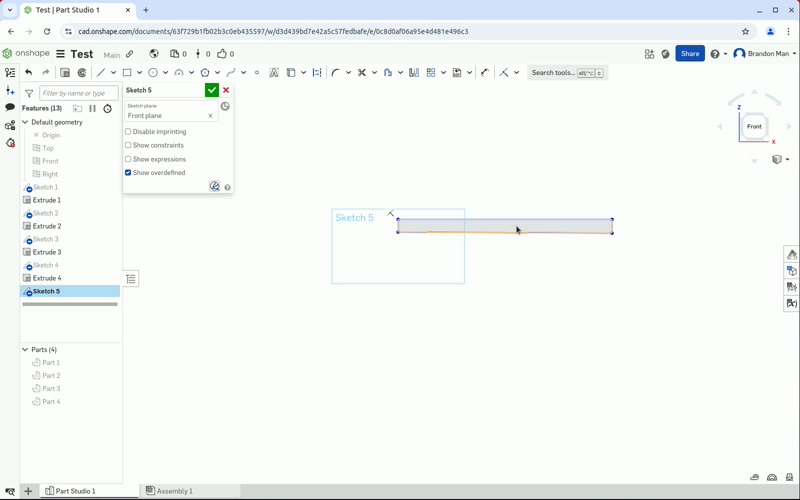
scroll(6)
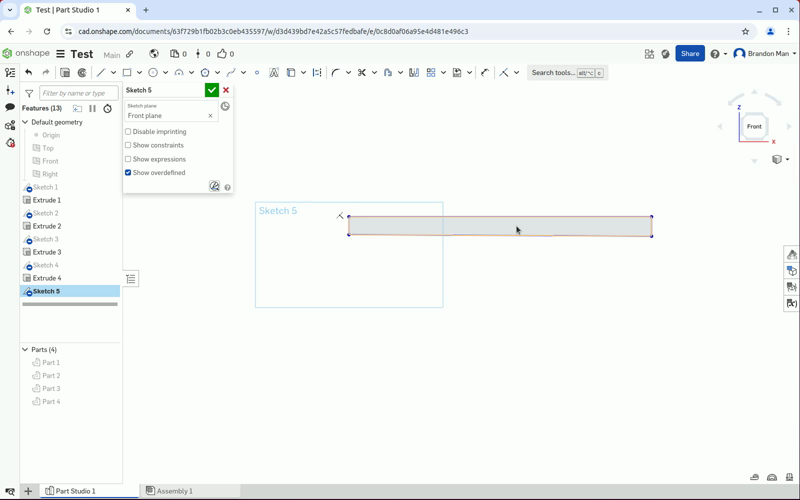
scroll(6)
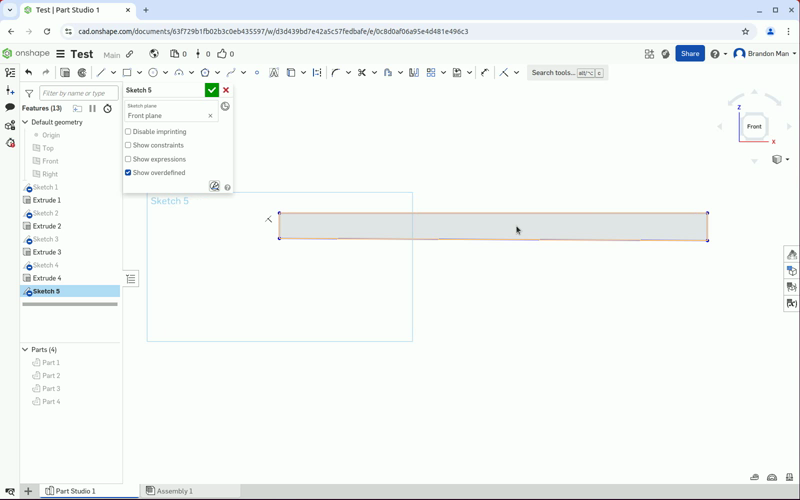
scroll(6)
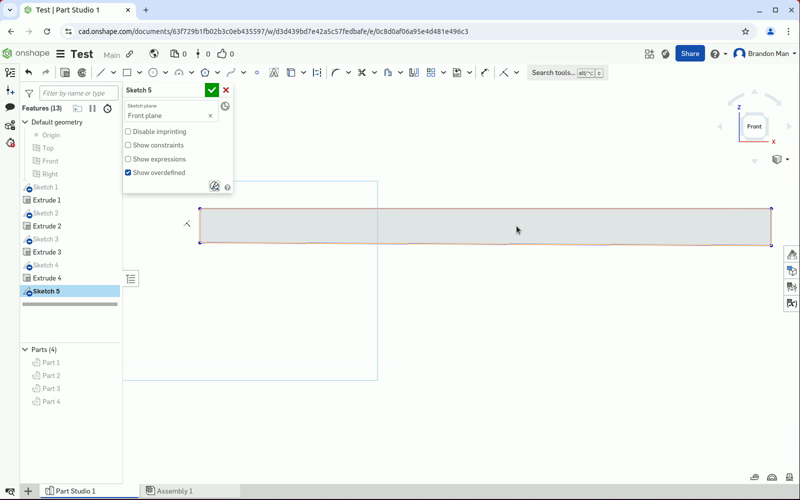
scroll(6)
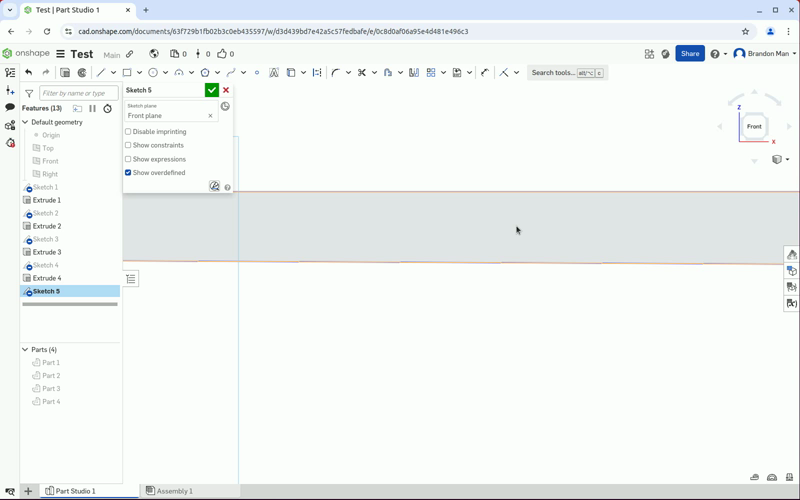
click(516, 225)
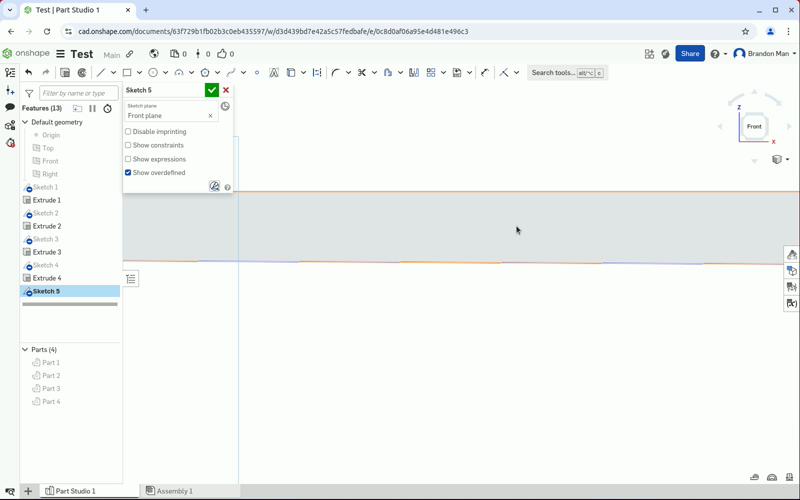
scroll(-6)
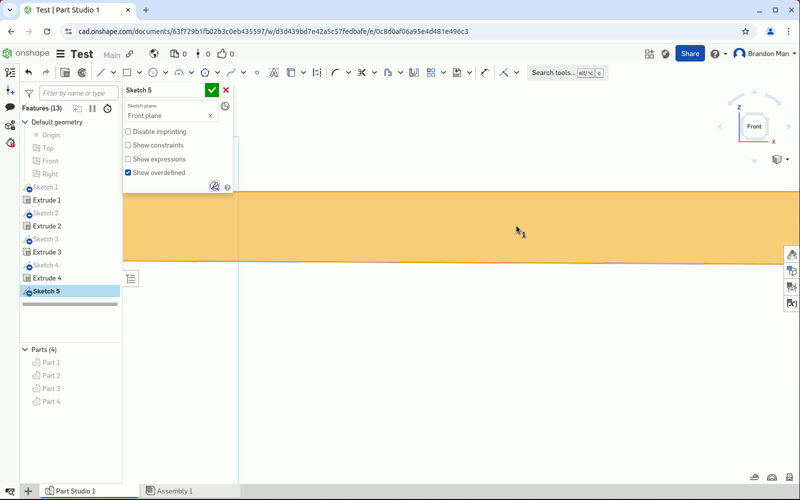
scroll(-6)
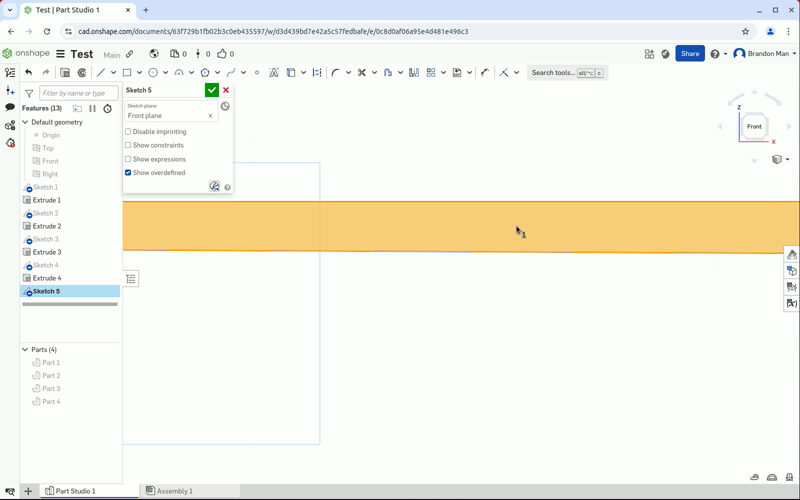
scroll(-6)
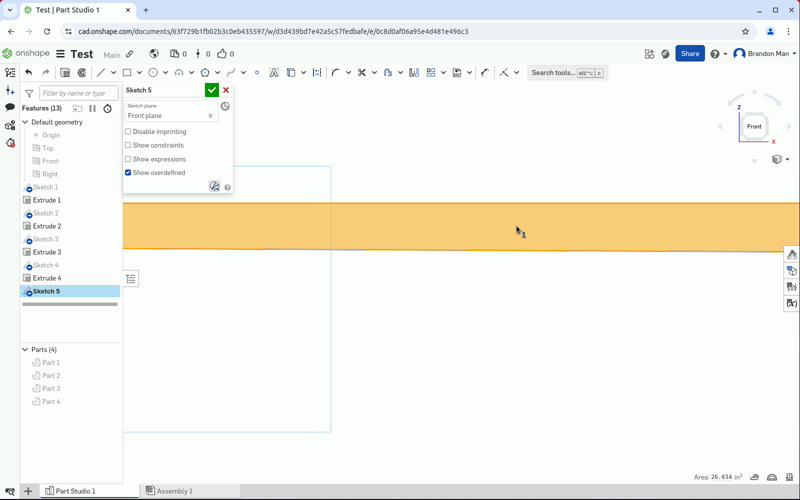
scroll(-6)
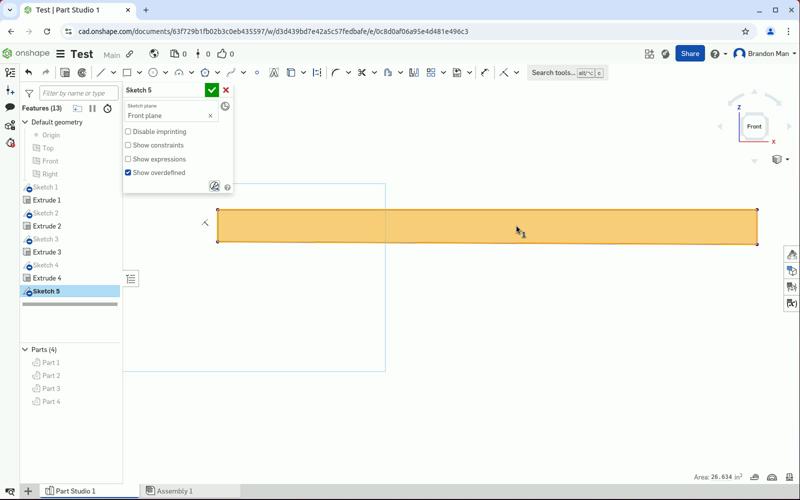
scroll(-6)
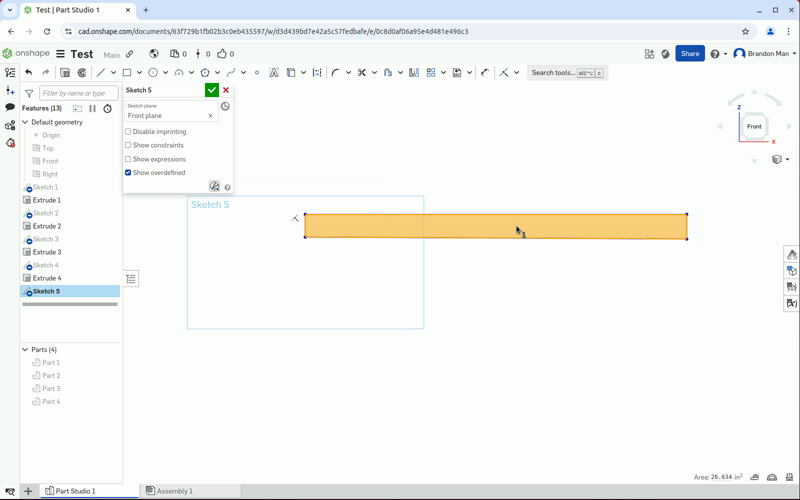
scroll(-6)
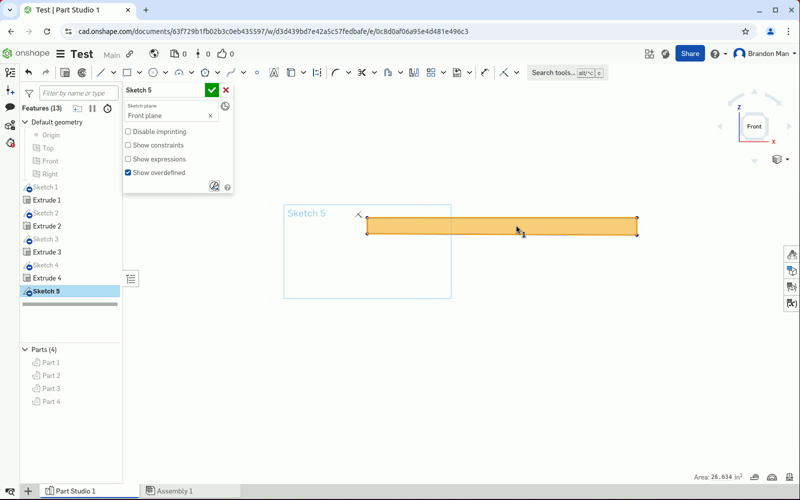
scroll(-6)
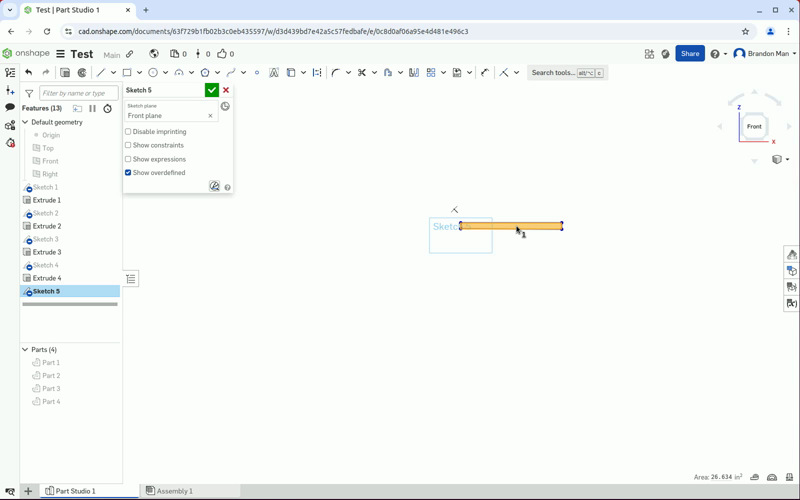
mouse_move(73, 352)
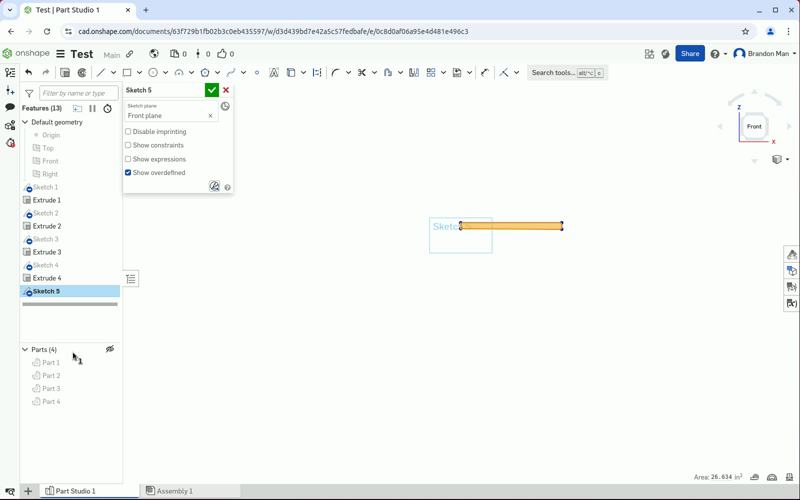
key(shift+y)
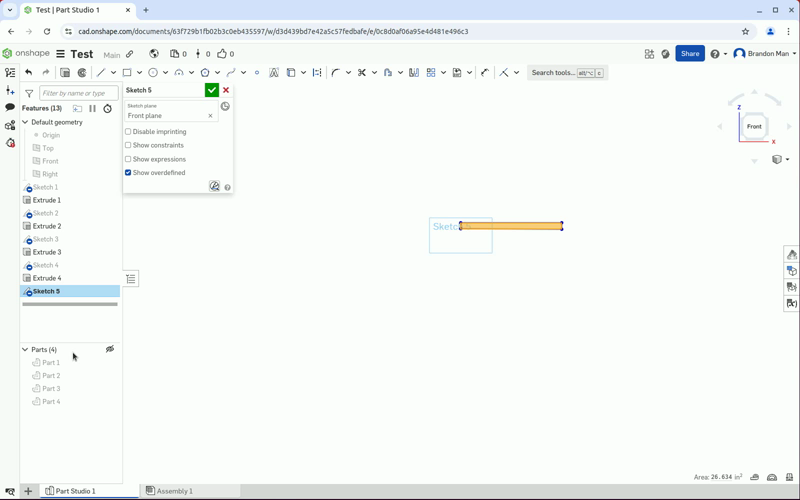
key(shift+e)
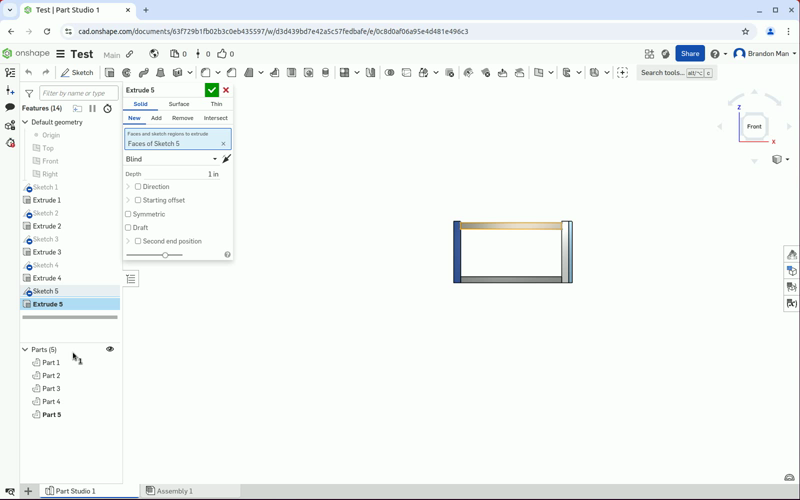
mouse_move(143, 106)
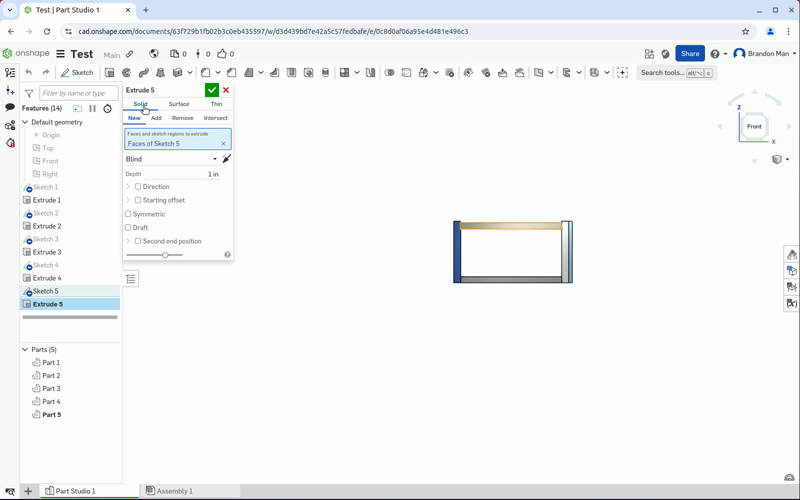
click(143, 106)
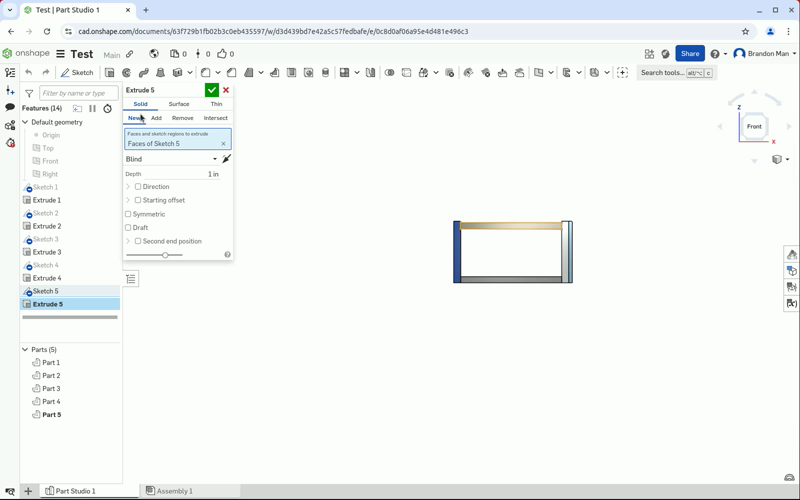
mouse_move(137, 120)
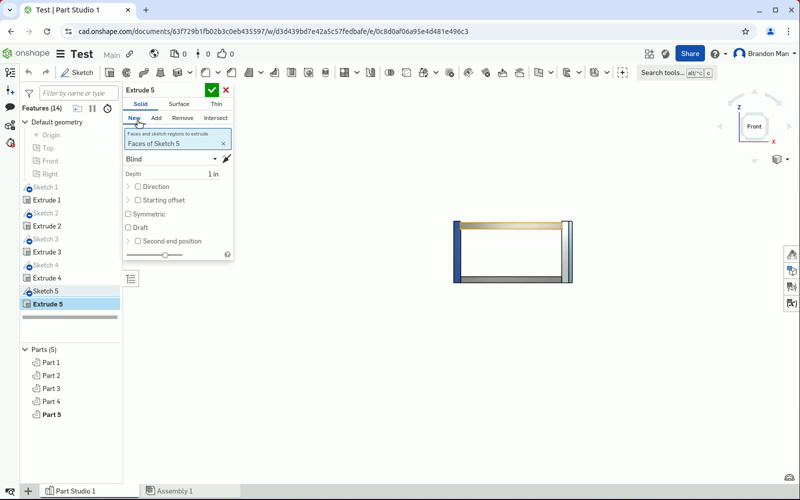
click(137, 120)
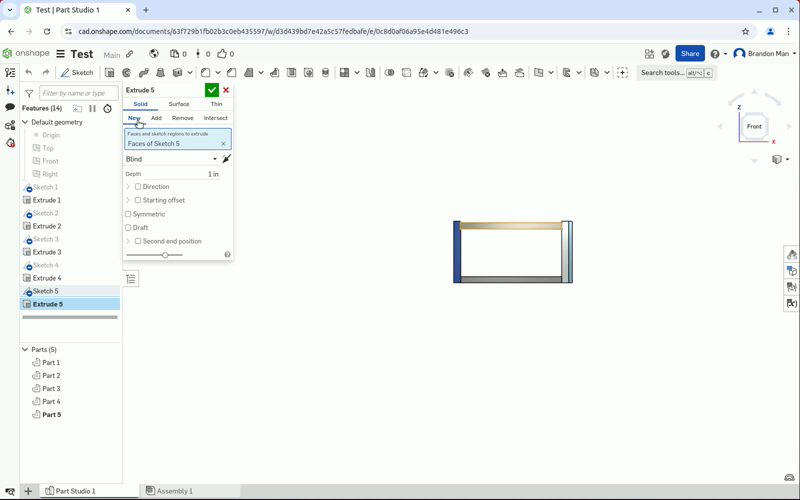
key(tab, 4)
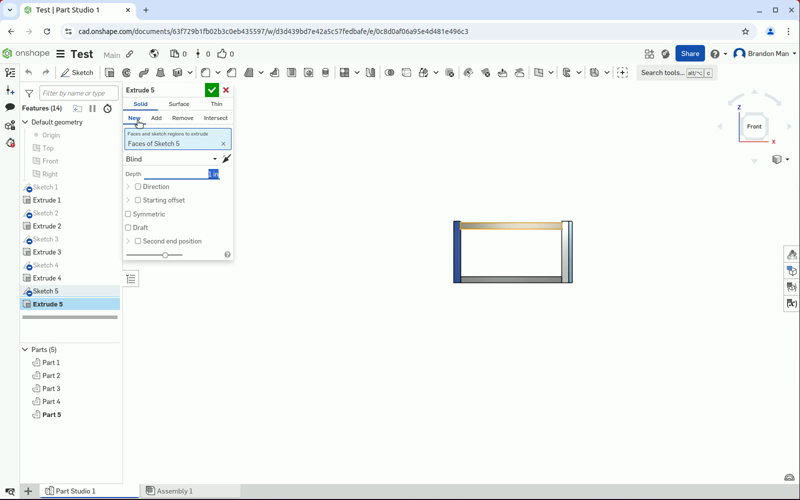
text(0.963)
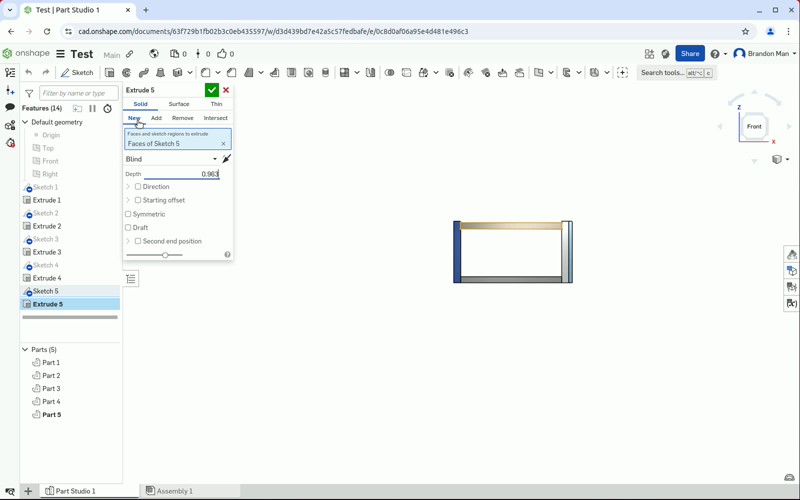
key(enter)
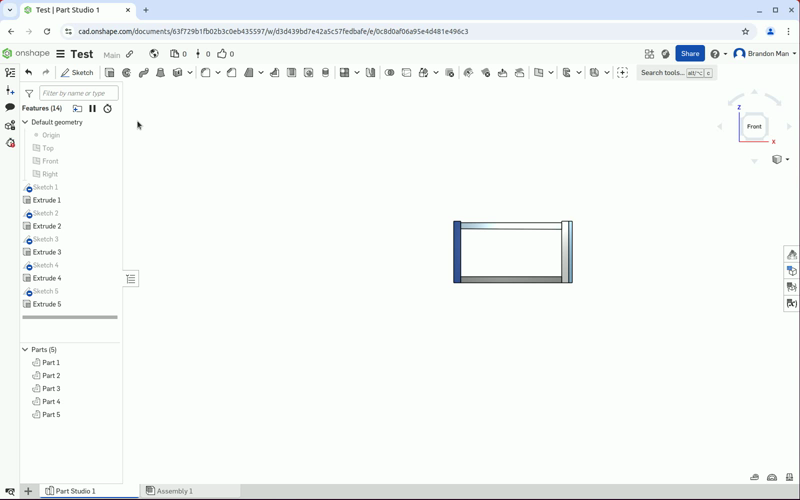
key(shift+h)
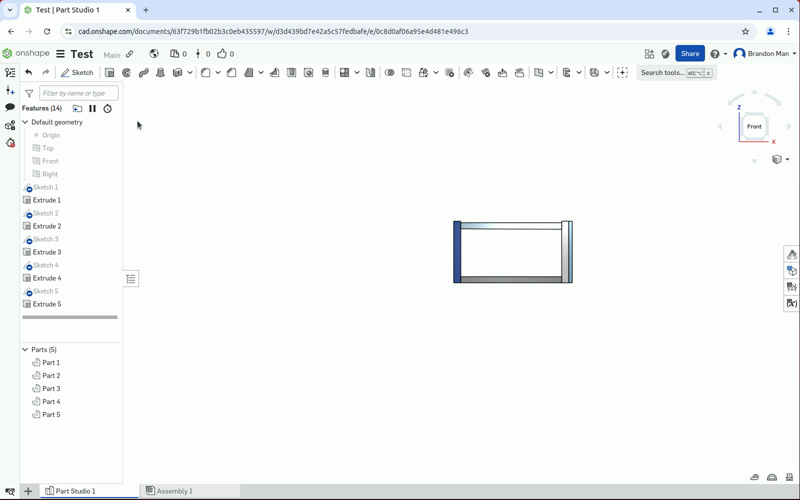
key(shift+h)
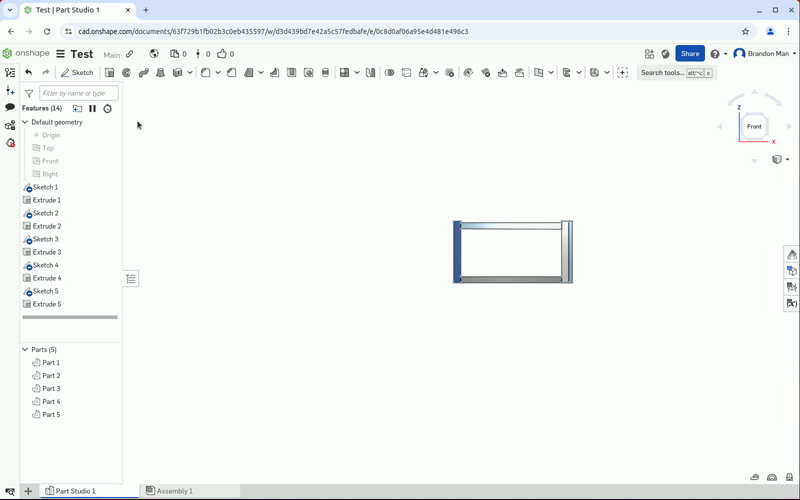
key(shift+7)
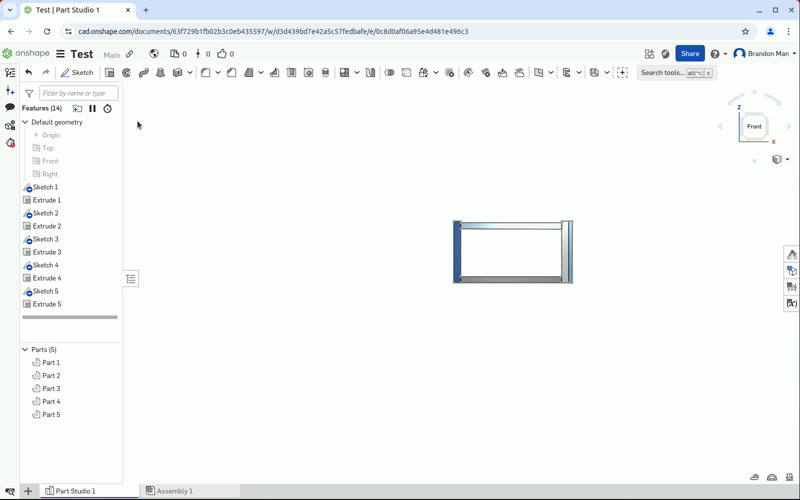
key(left, 2)
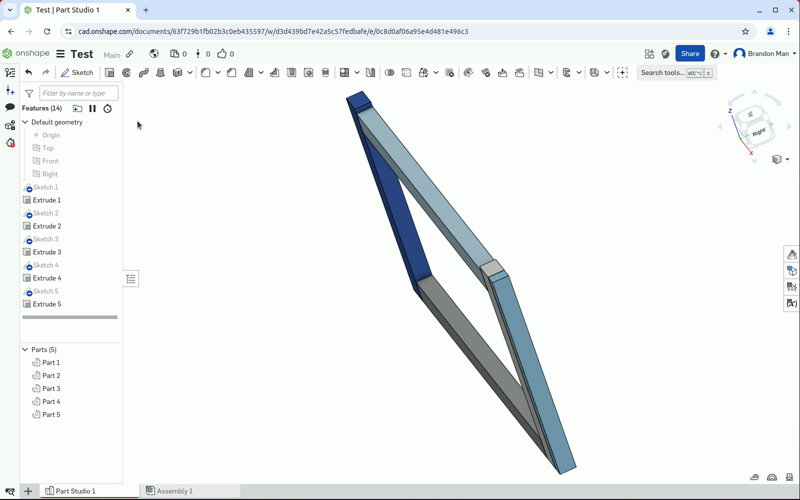
key(down, 2)
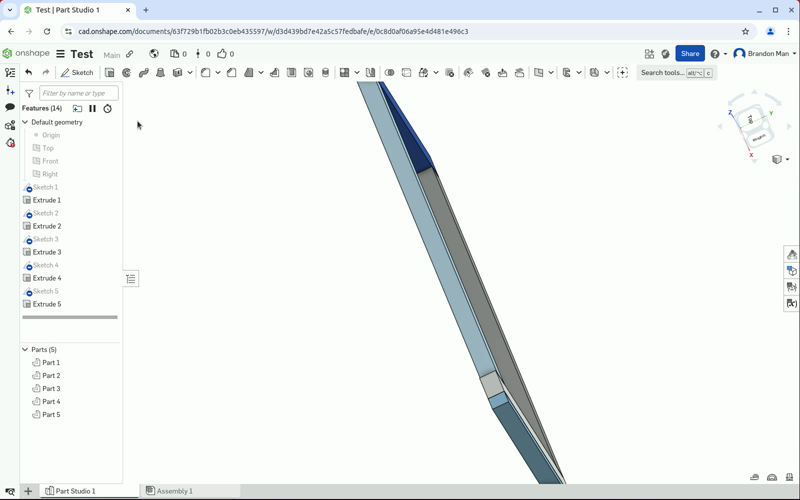
key(up, 2)
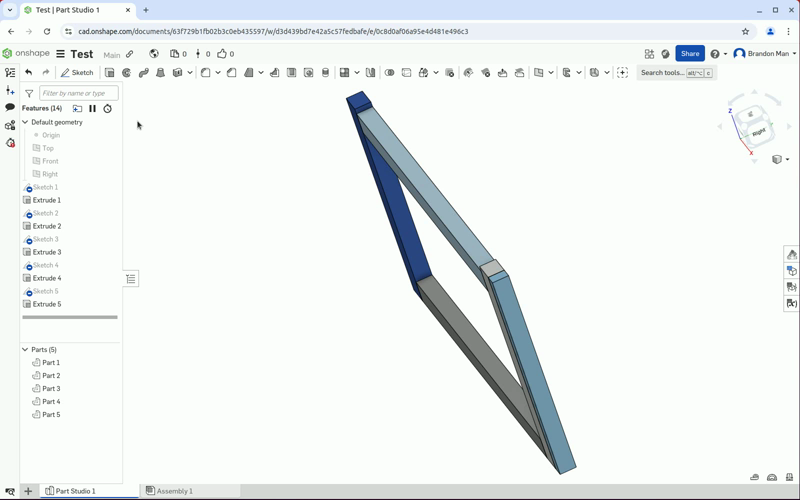
key(right, 2)
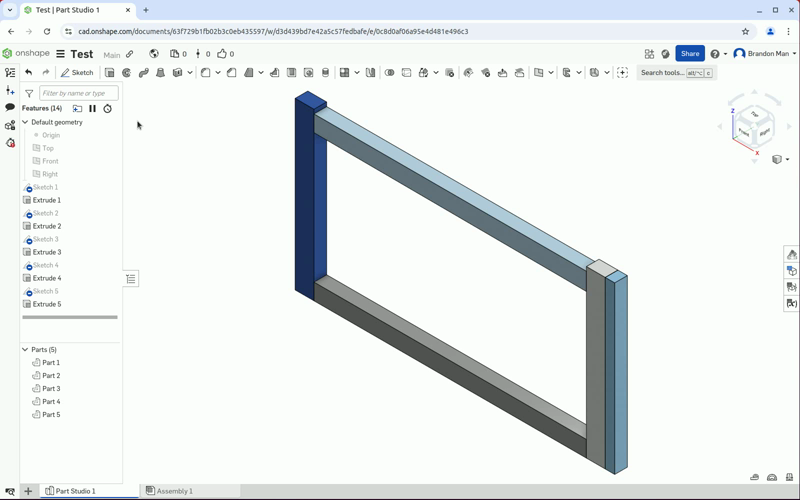
mouse_move(73, 189)
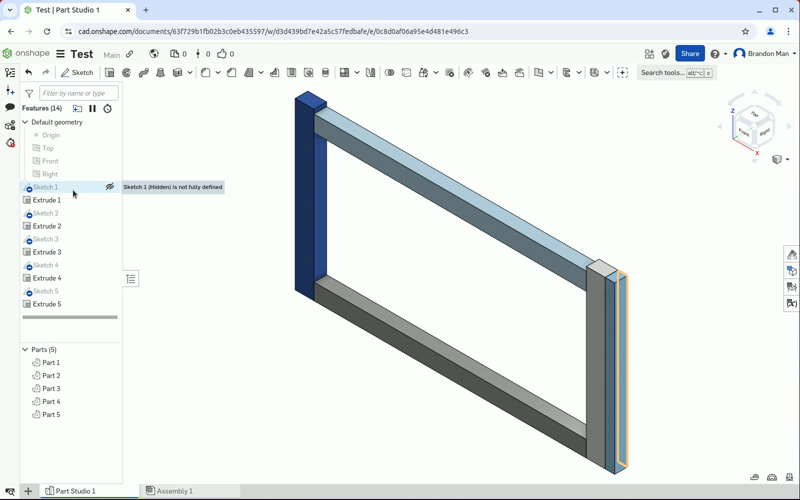
click(73, 189)